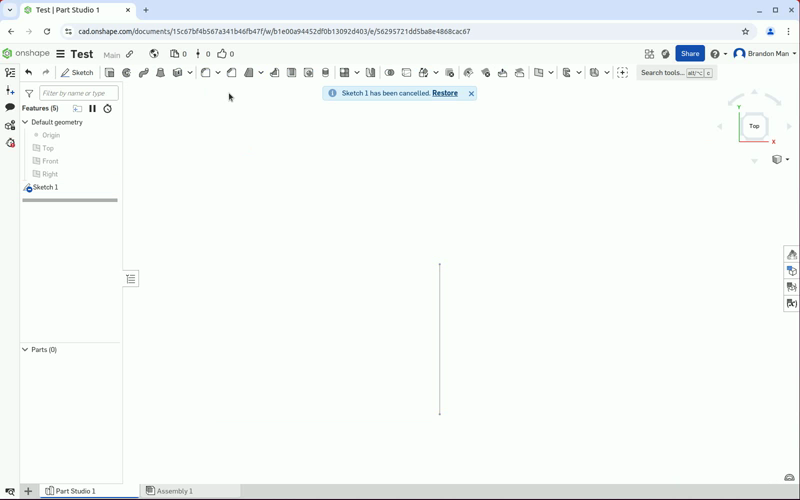
key(shift+h)
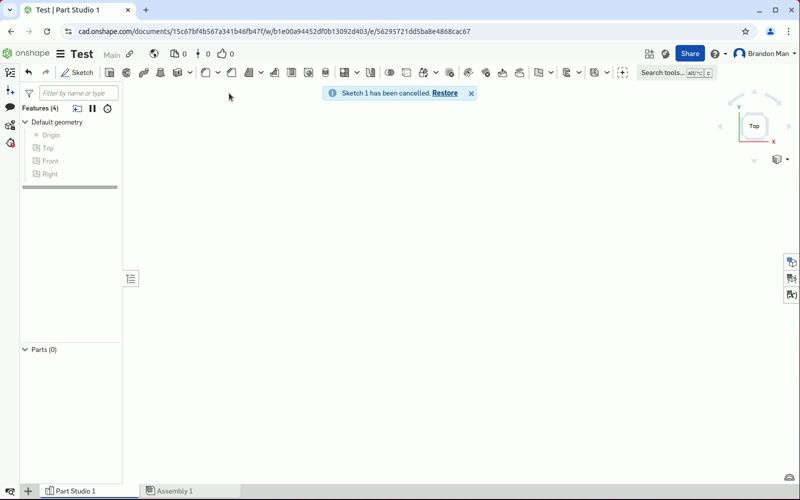
mouse_move(73, 352)
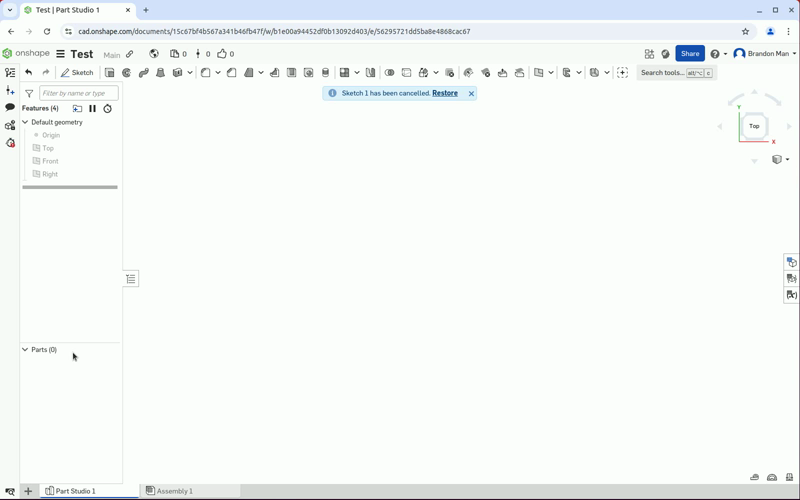
key(y)
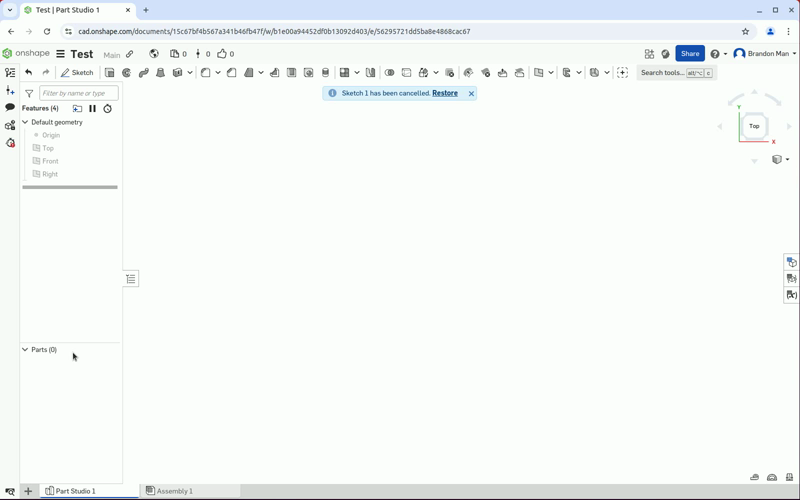
key(shift+p)
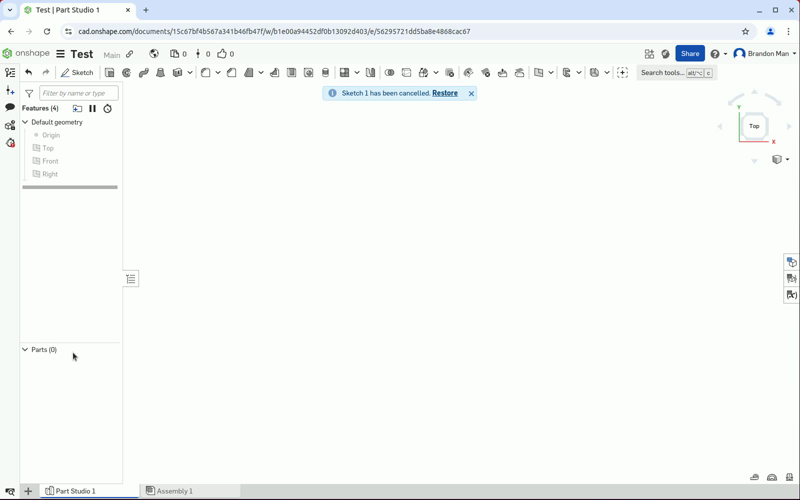
key(space)
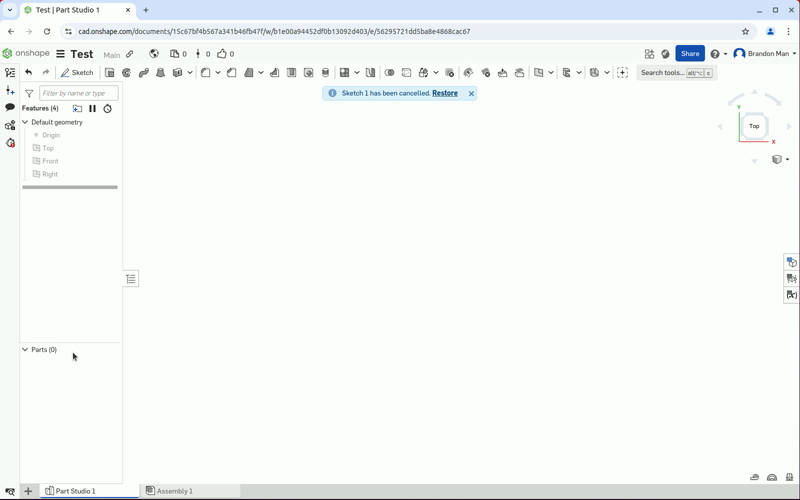
key_down(shift)
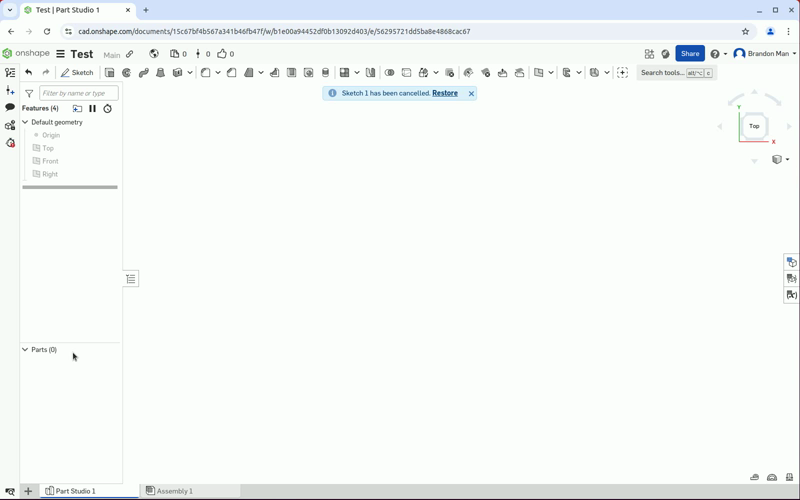
key(up)
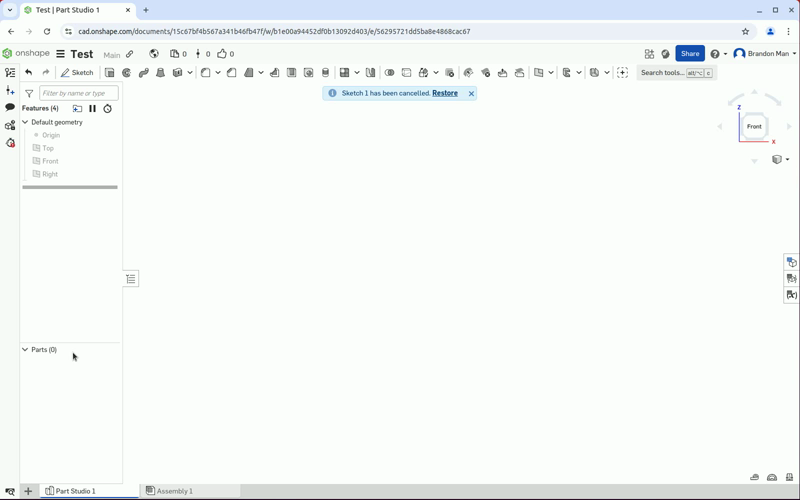
key_up(shift)
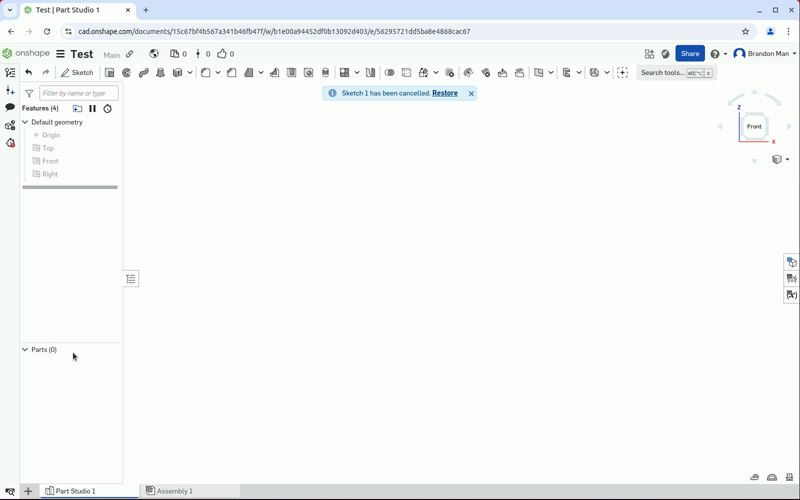
mouse_move(73, 352)
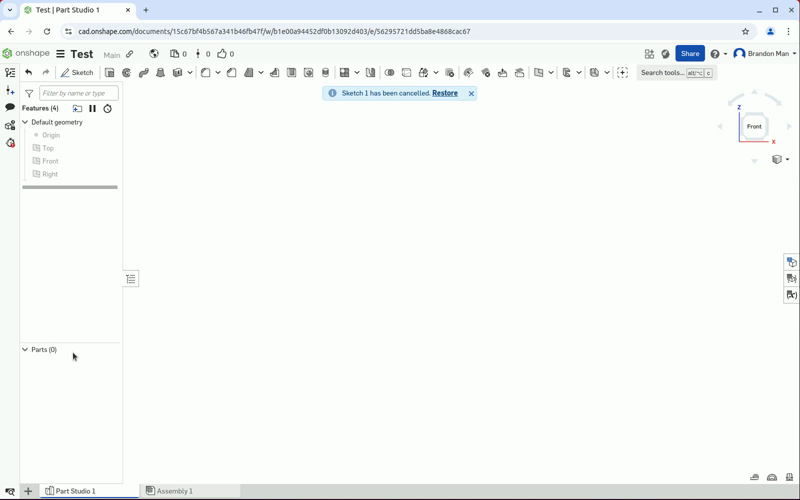
key(shift+y)
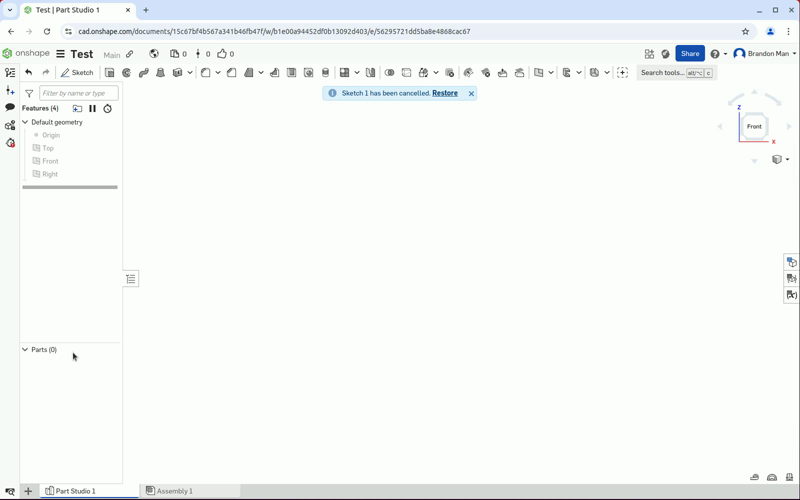
key(shift+s)
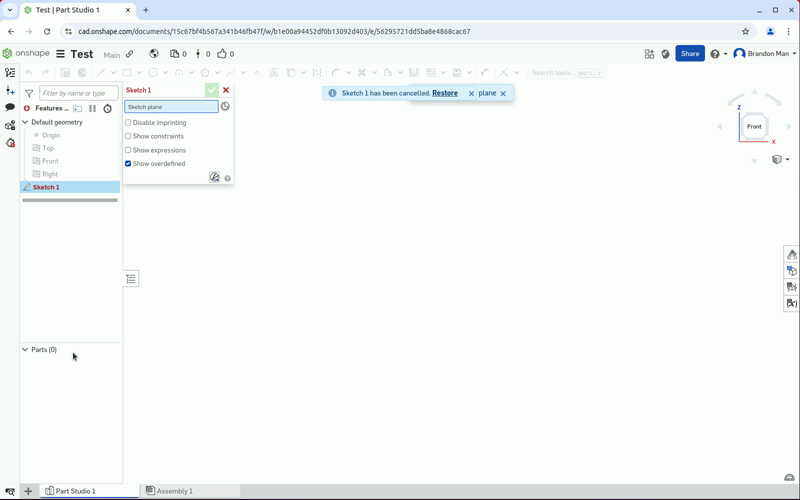
mouse_move(73, 163)
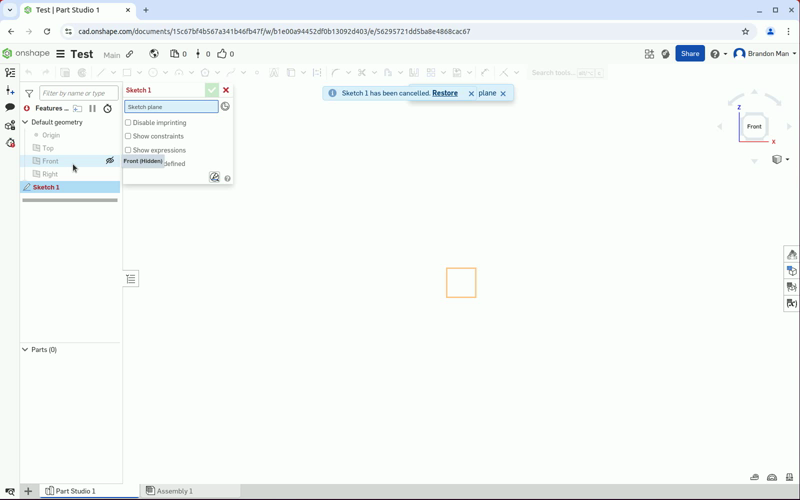
click(73, 163)
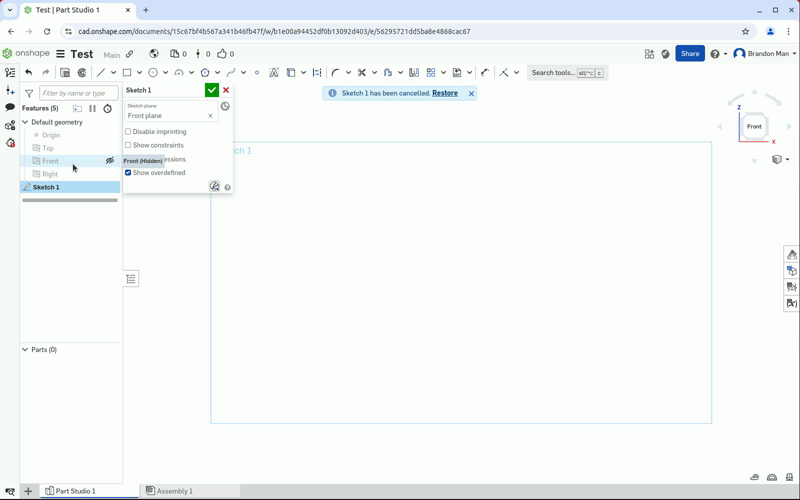
mouse_move(73, 352)
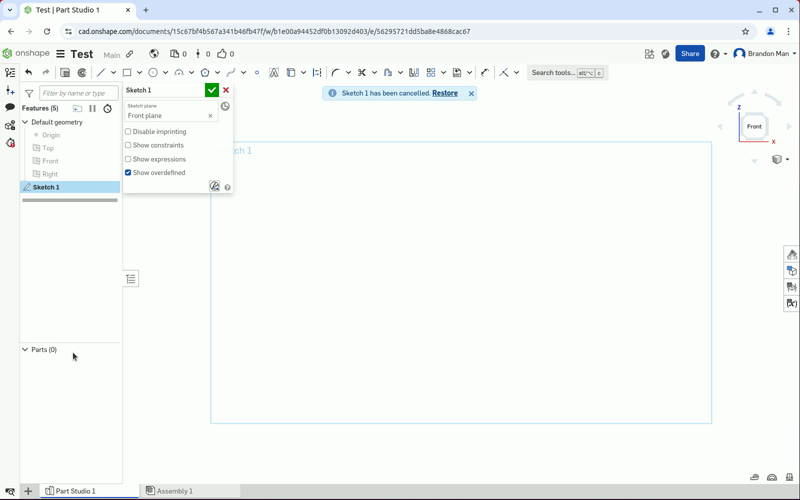
key(y)
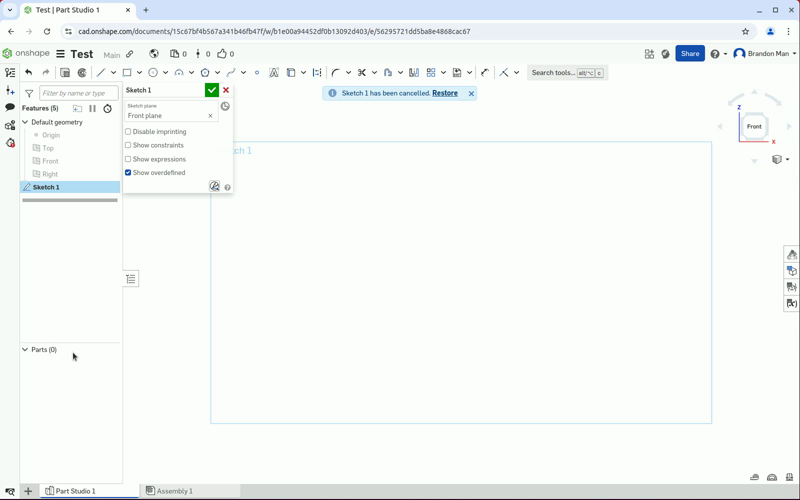
key(l)
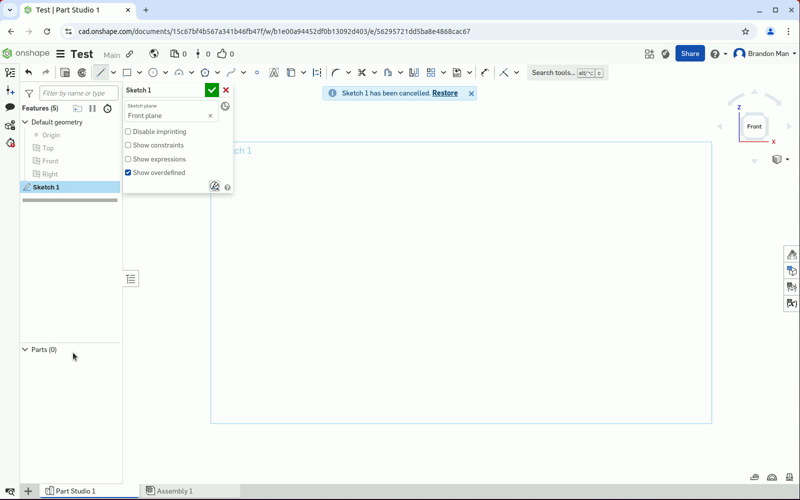
key_down(shift)
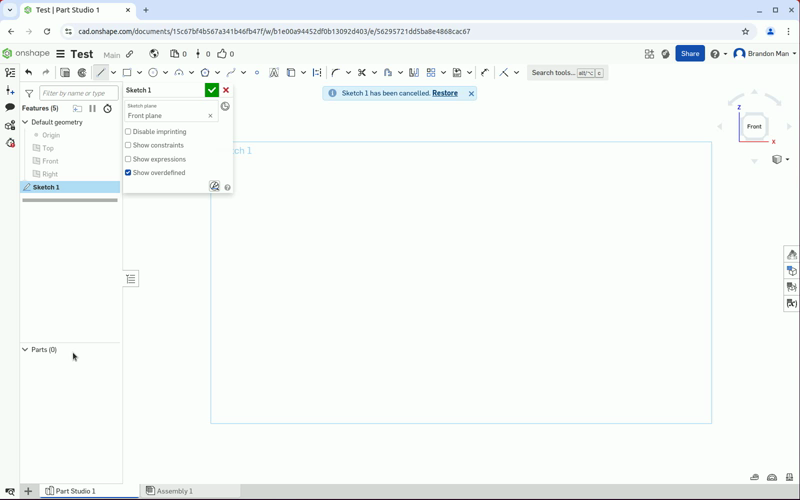
mouse_move(418, 282)
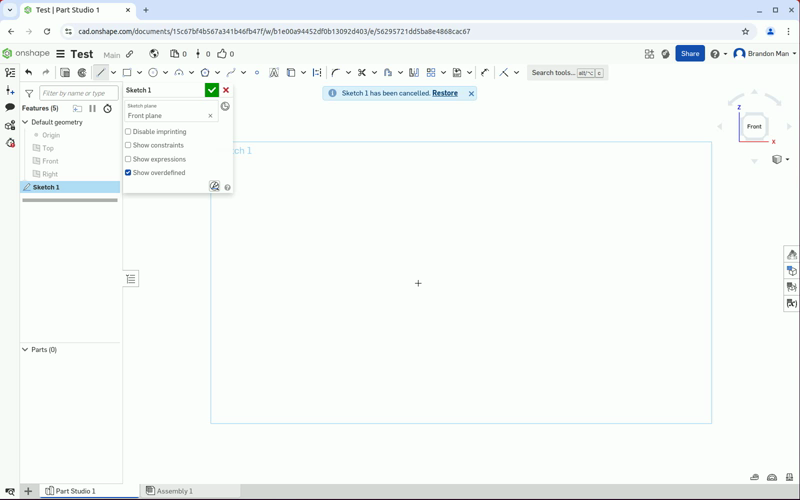
click(418, 282)
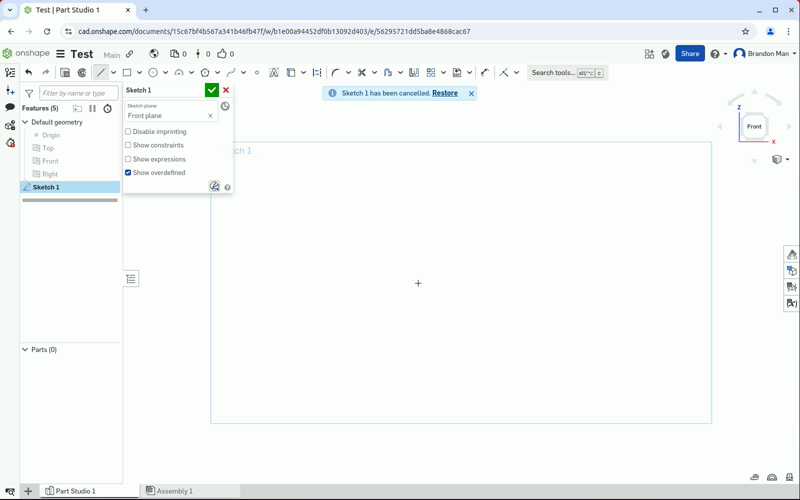
key_up(shift)
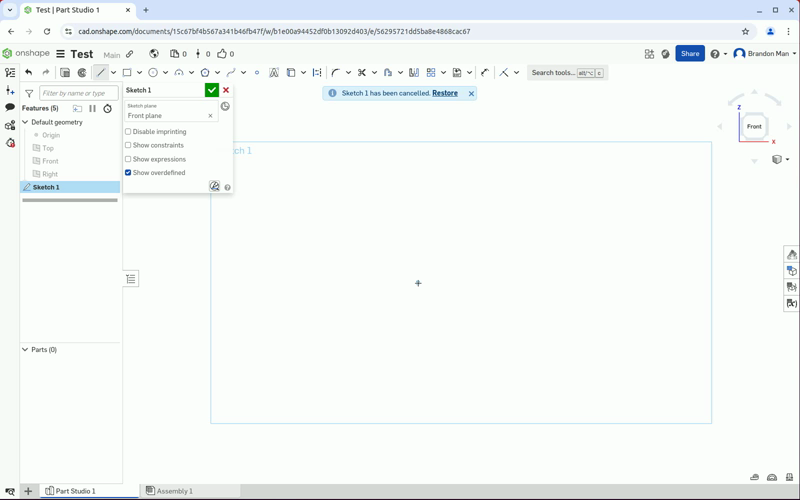
key_down(shift)
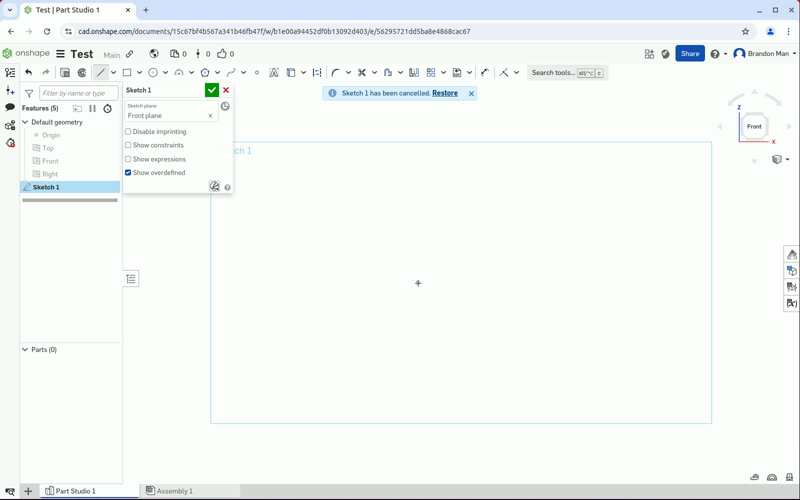
mouse_move(502, 282)
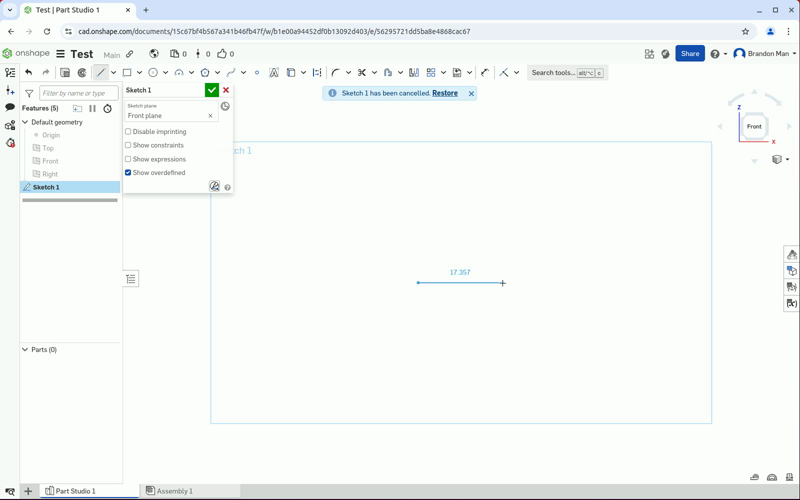
click(502, 282)
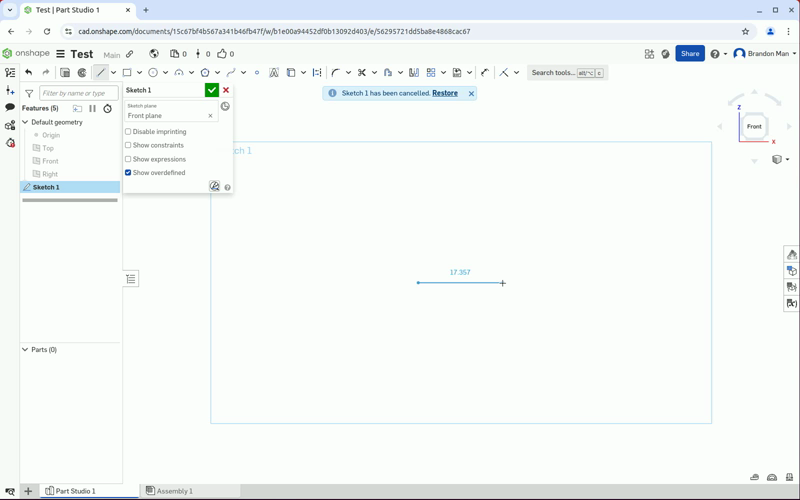
key_up(shift)
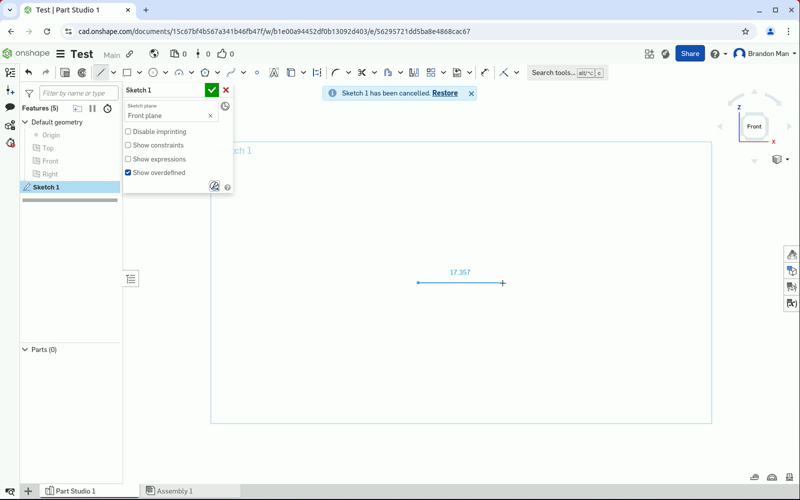
key_down(shift)
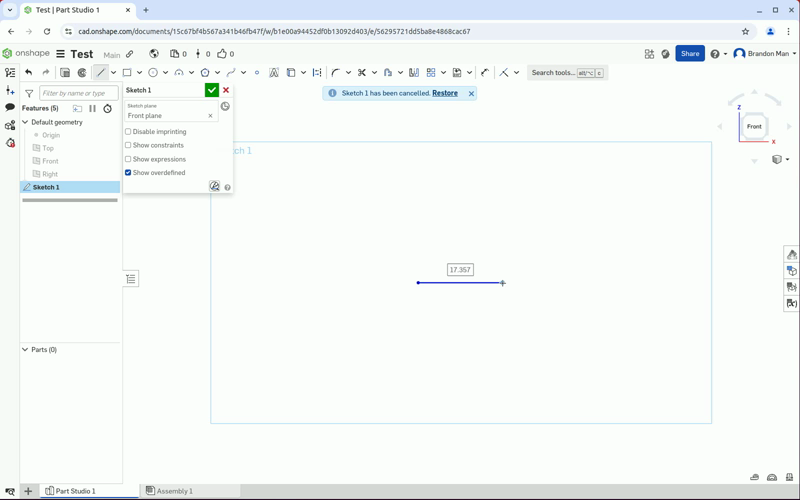
mouse_move(502, 170)
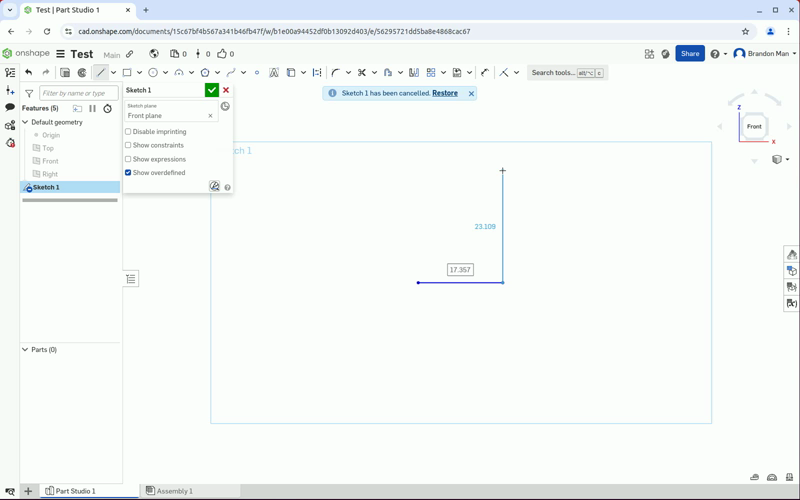
click(502, 170)
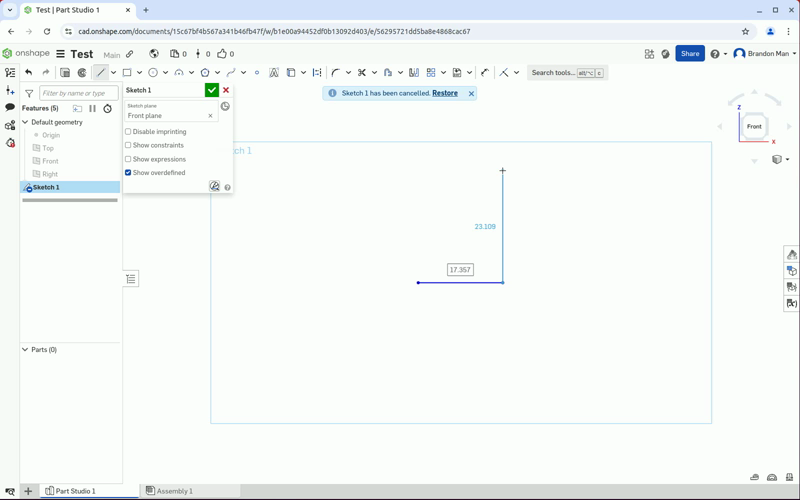
key_up(shift)
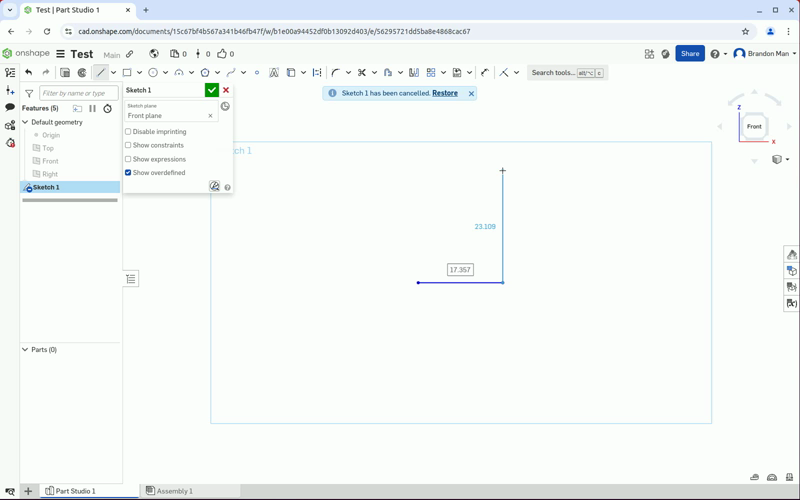
key_down(shift)
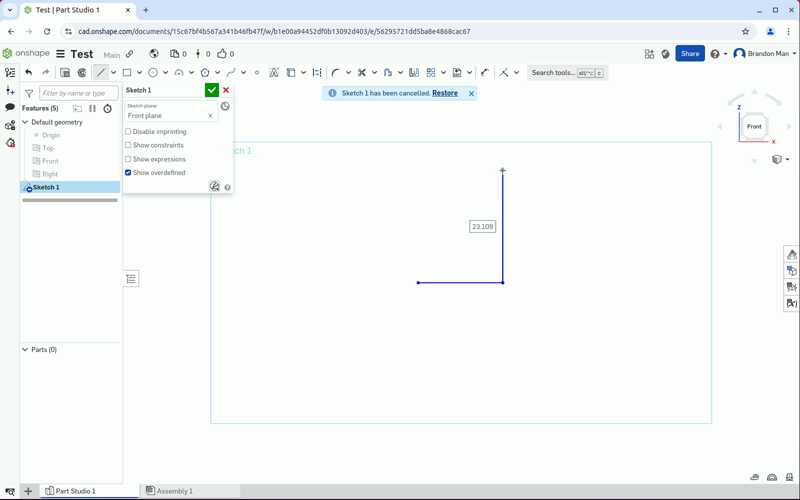
mouse_move(418, 170)
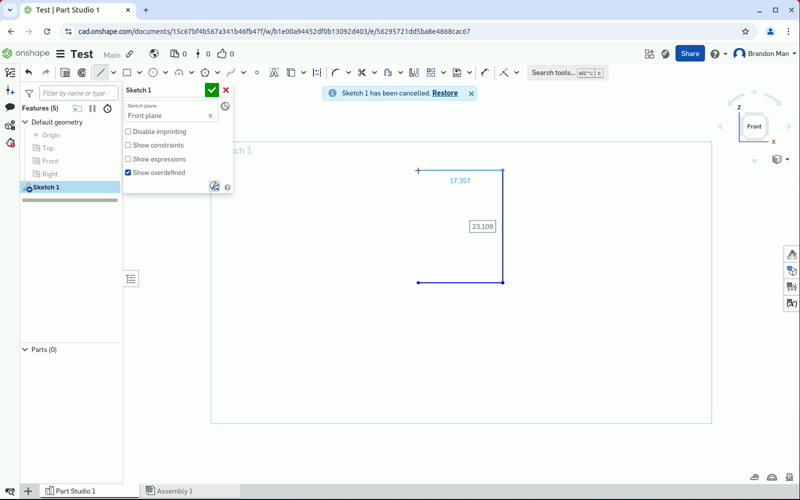
click(418, 170)
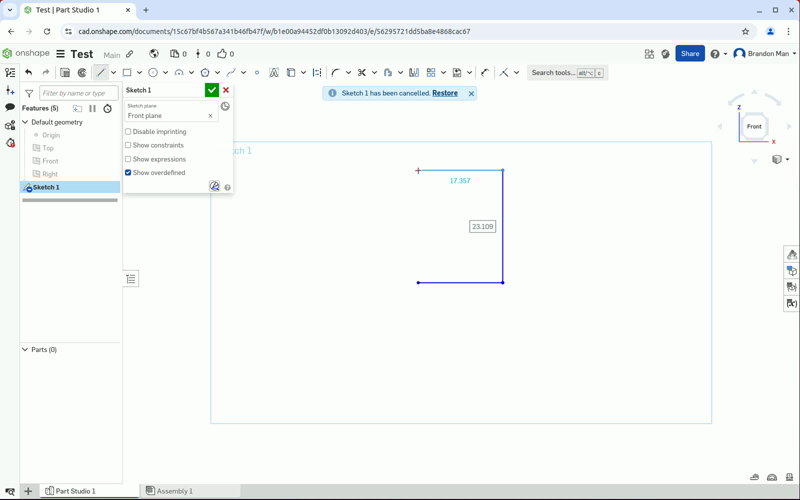
key_up(shift)
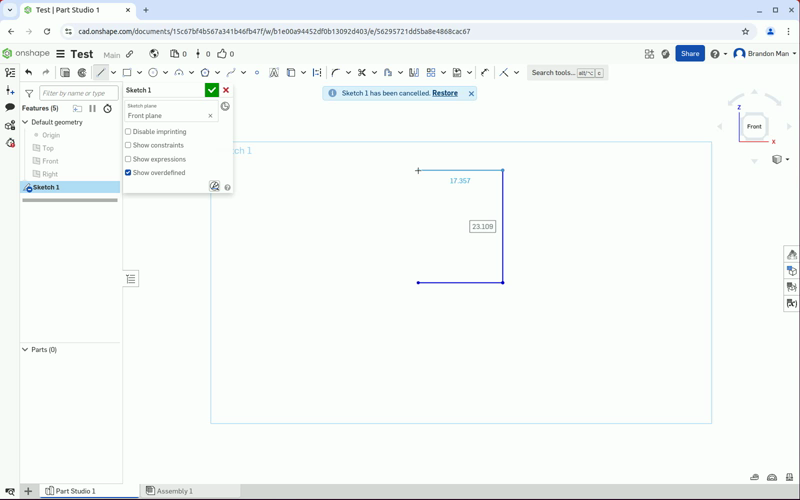
key_down(shift)
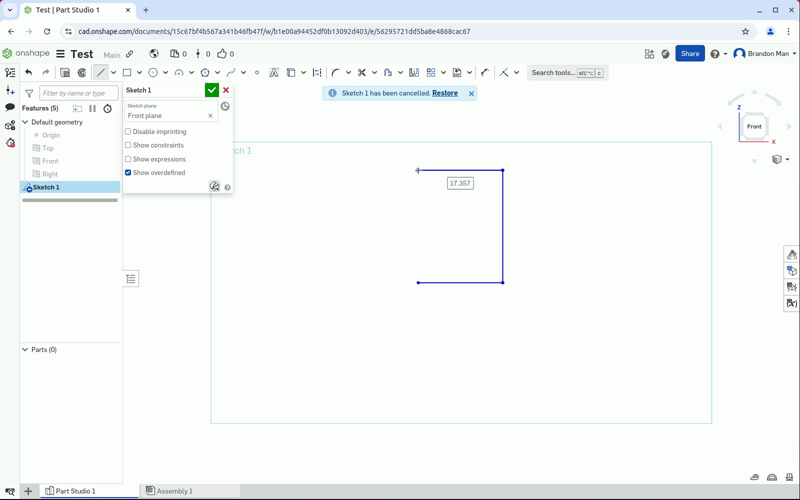
mouse_move(418, 282)
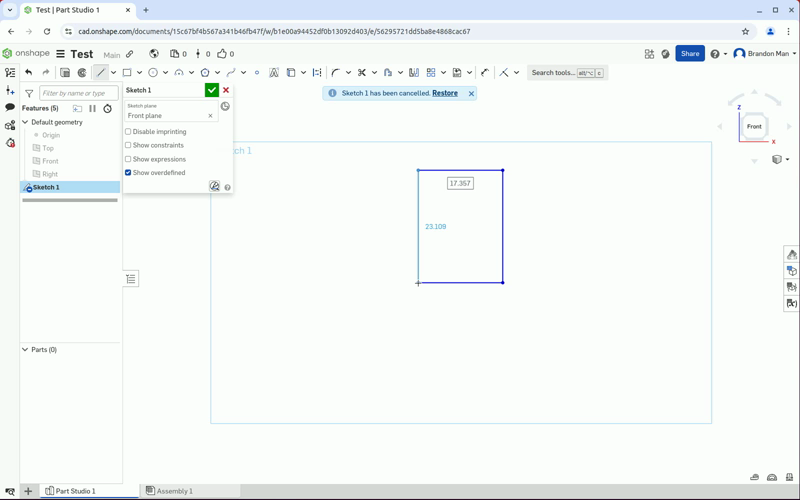
key_up(shift)
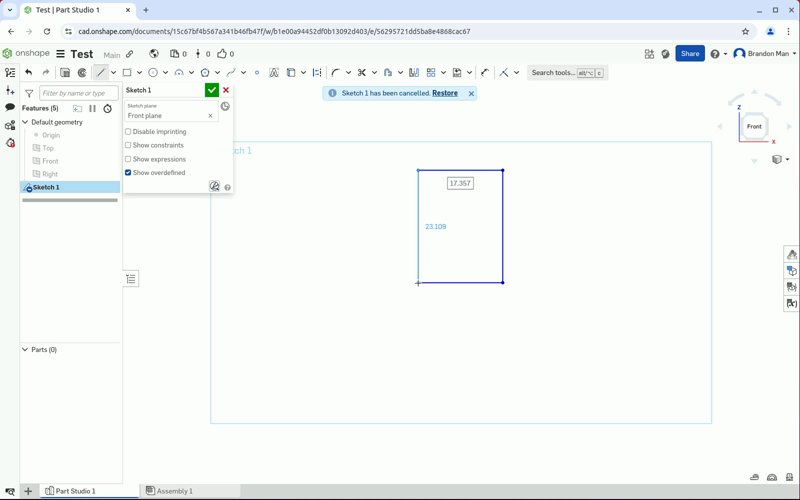
click(418, 282)
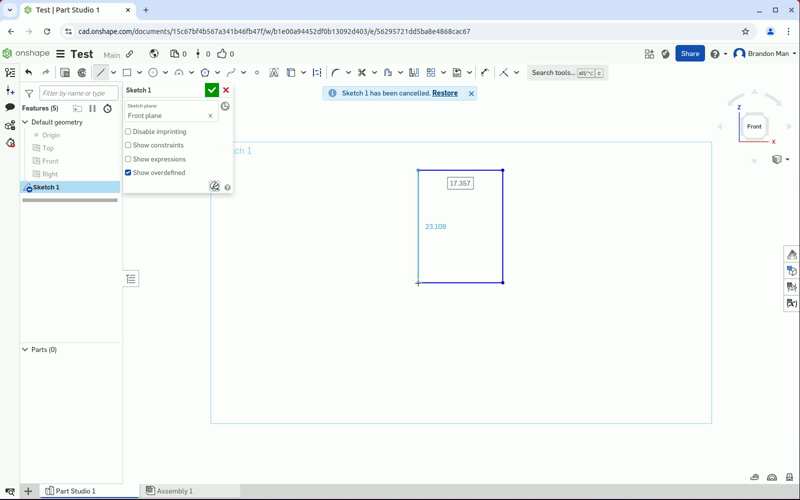
key(esc)
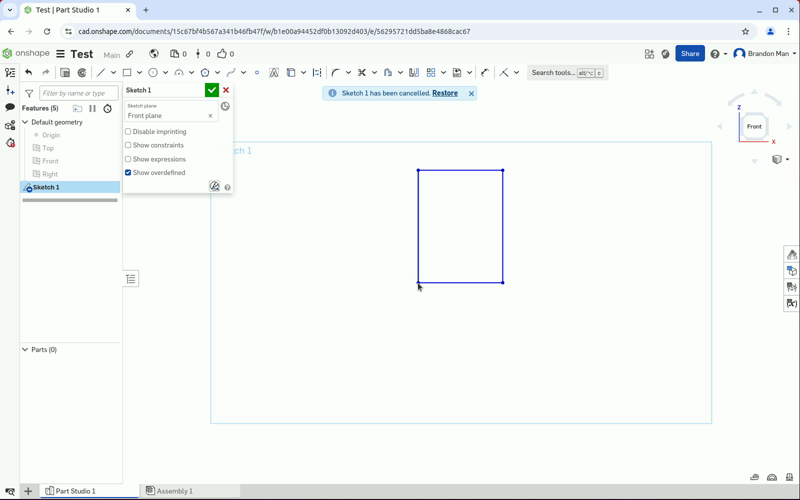
key(c)
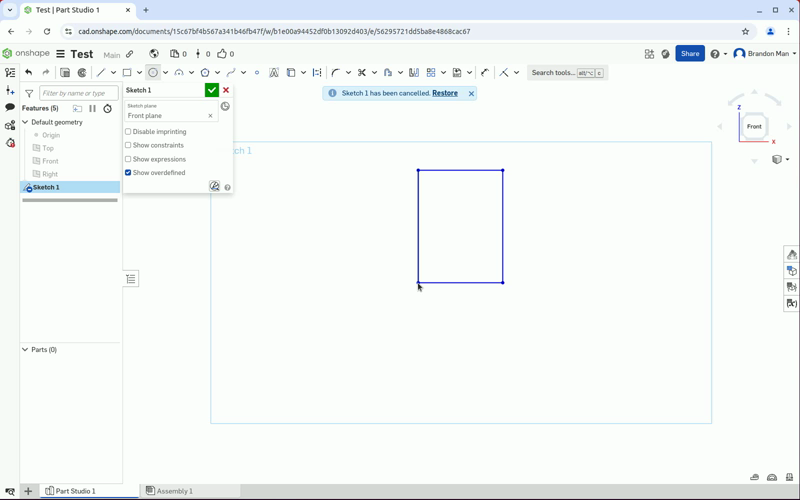
key_down(shift)
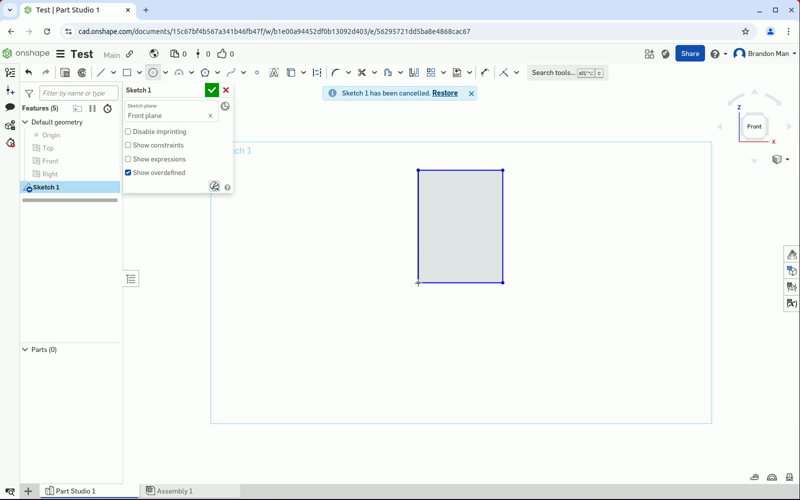
mouse_move(435, 228)
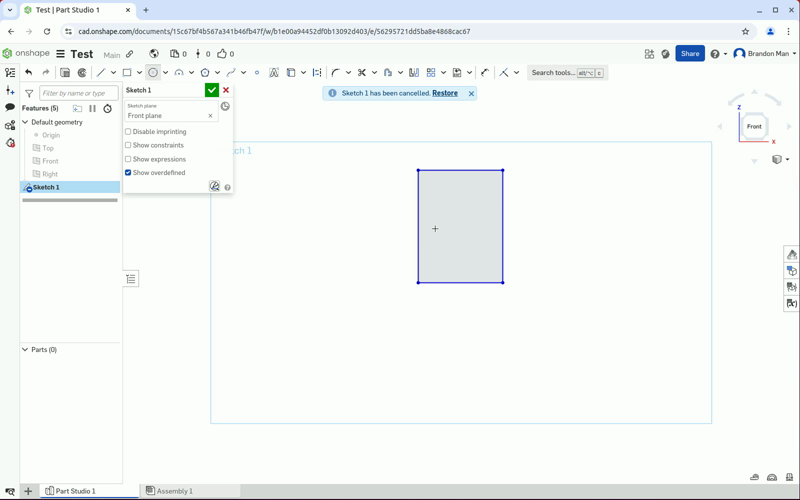
click(435, 228)
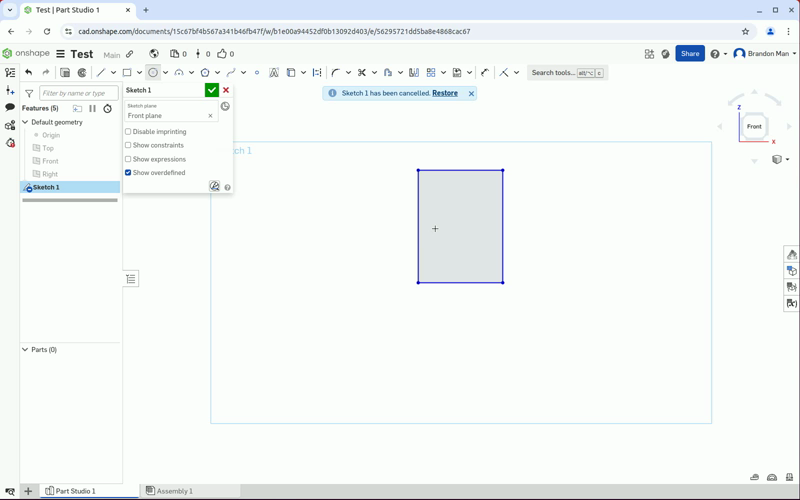
key_up(shift)
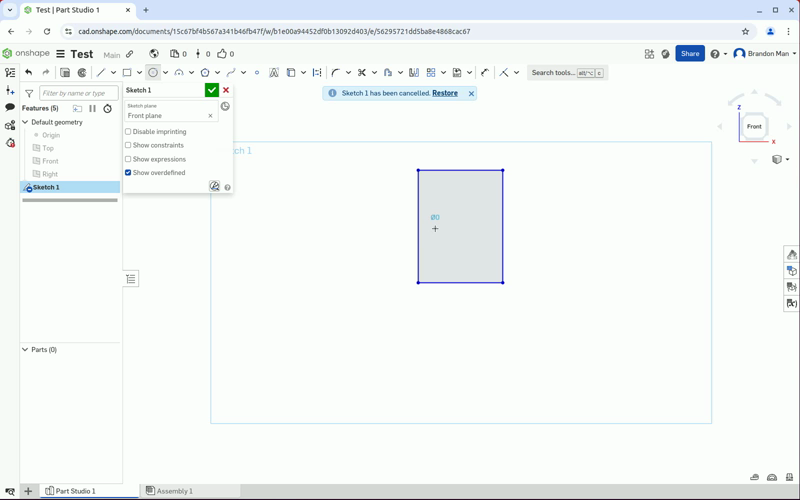
mouse_move(438, 228)
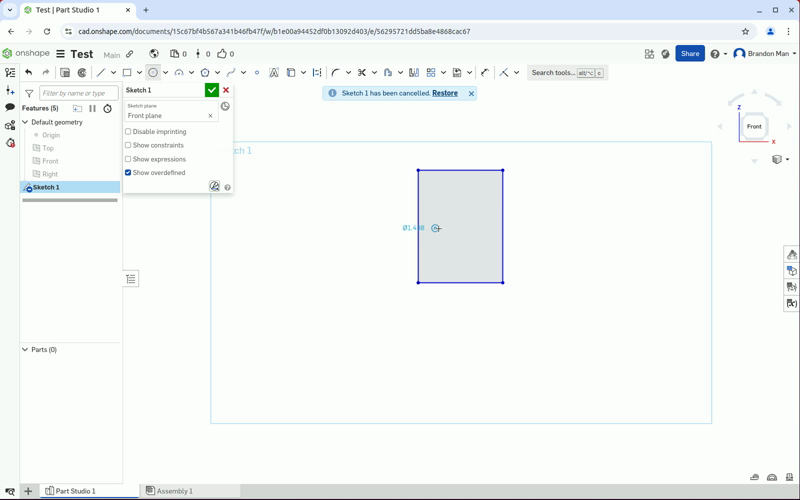
click(438, 228)
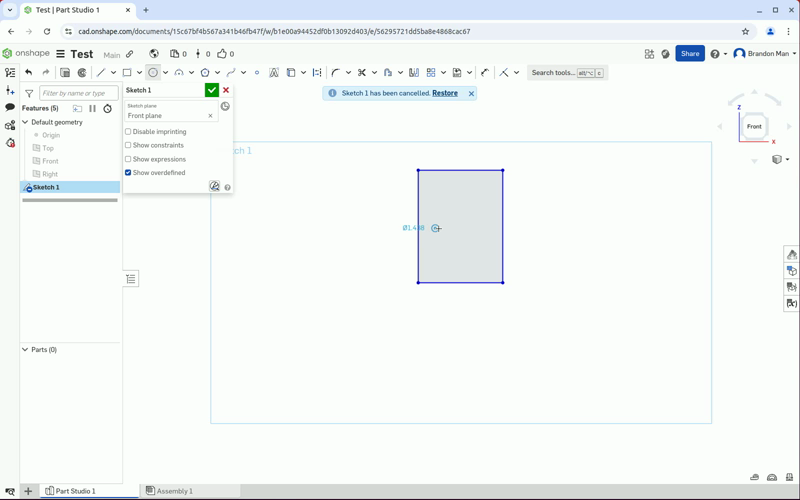
key(esc)
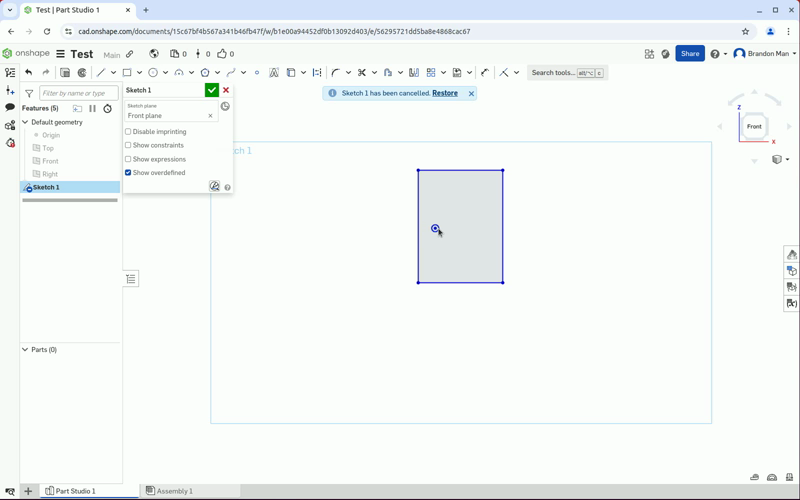
key(c)
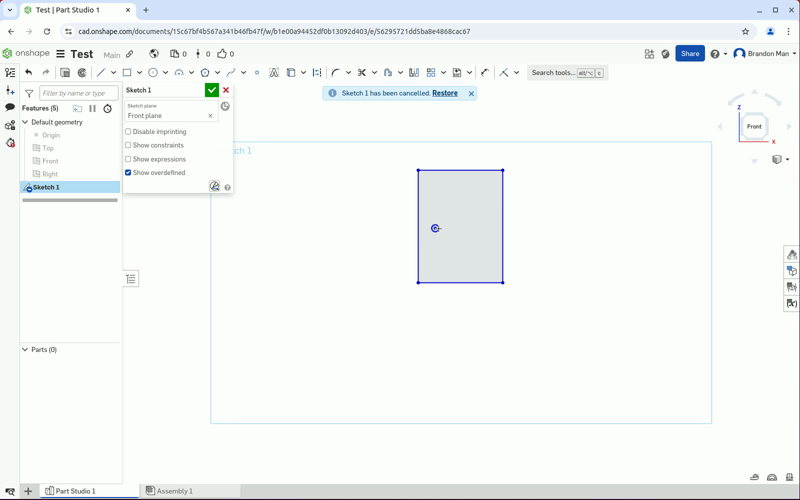
key_down(shift)
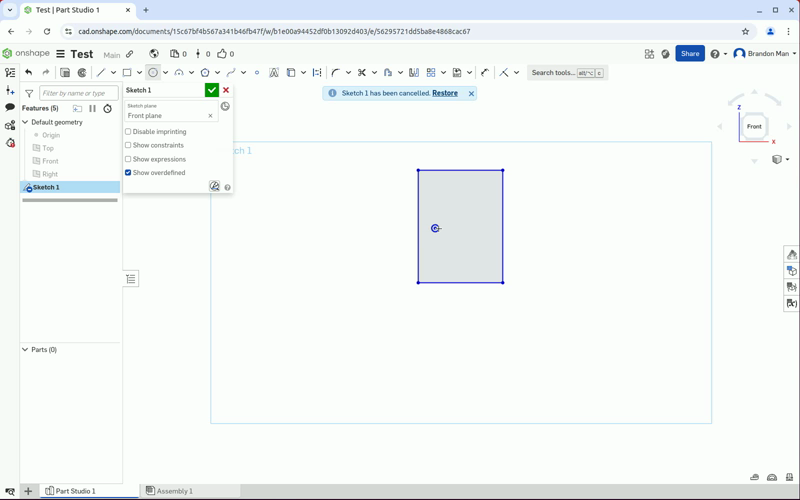
mouse_move(460, 213)
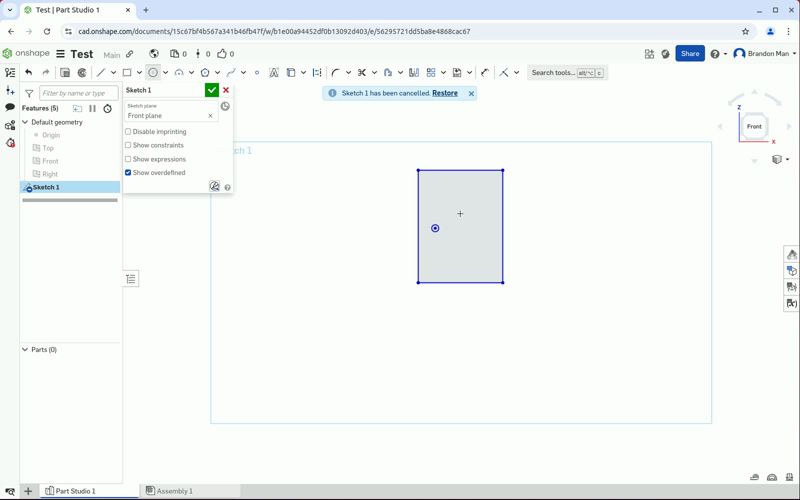
click(460, 213)
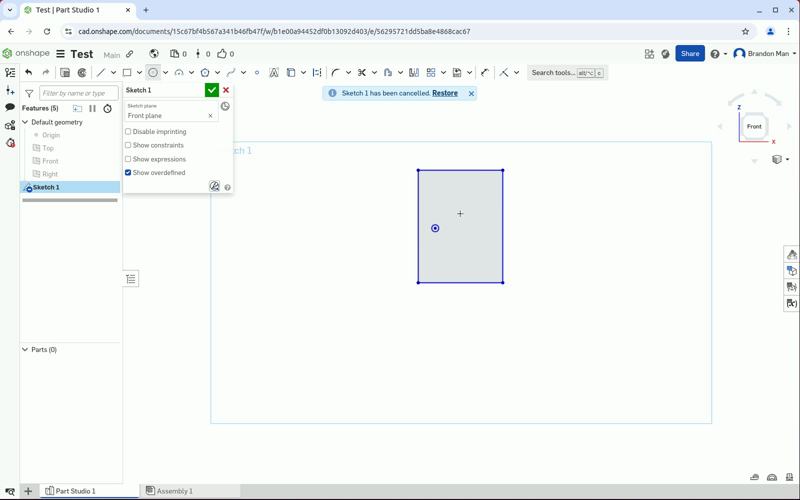
key_up(shift)
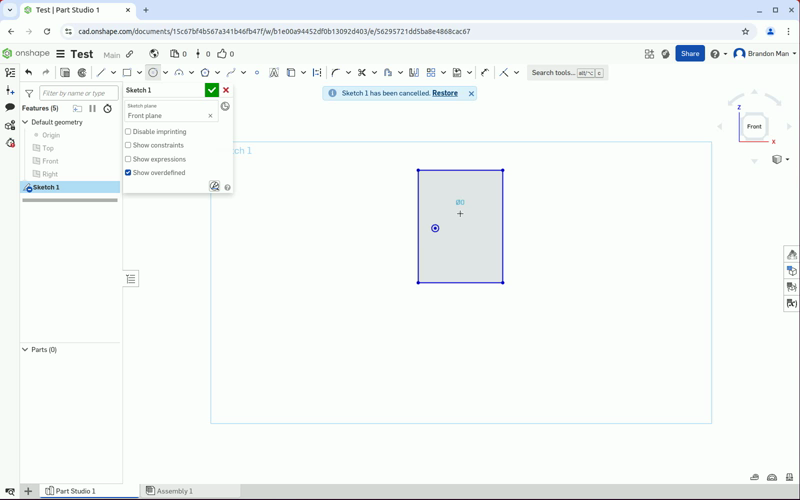
mouse_move(469, 213)
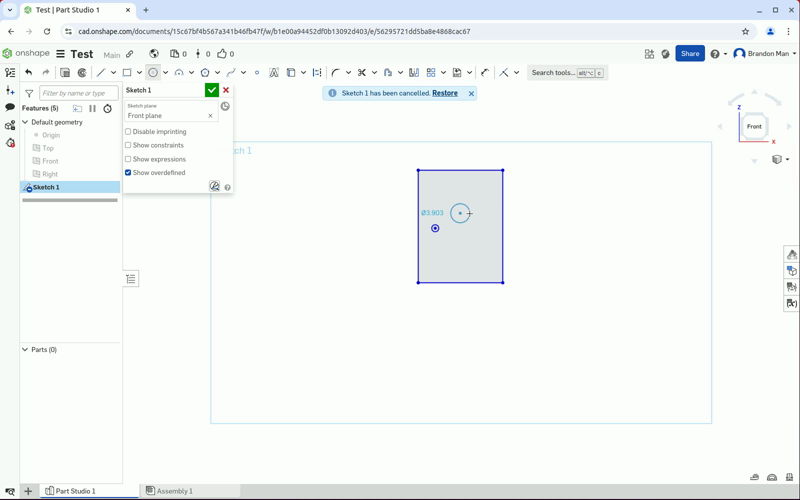
click(469, 213)
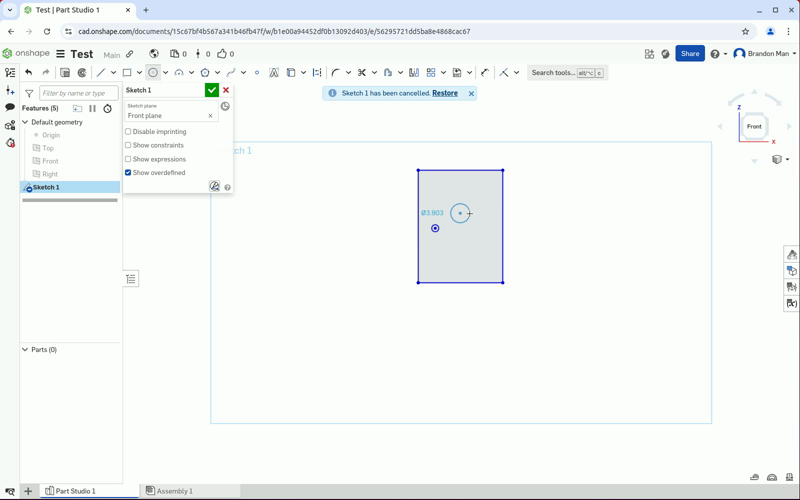
key(esc)
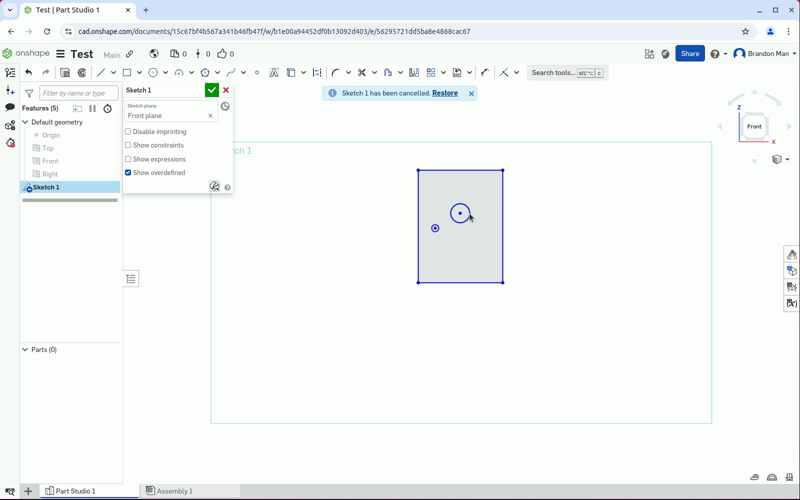
key(c)
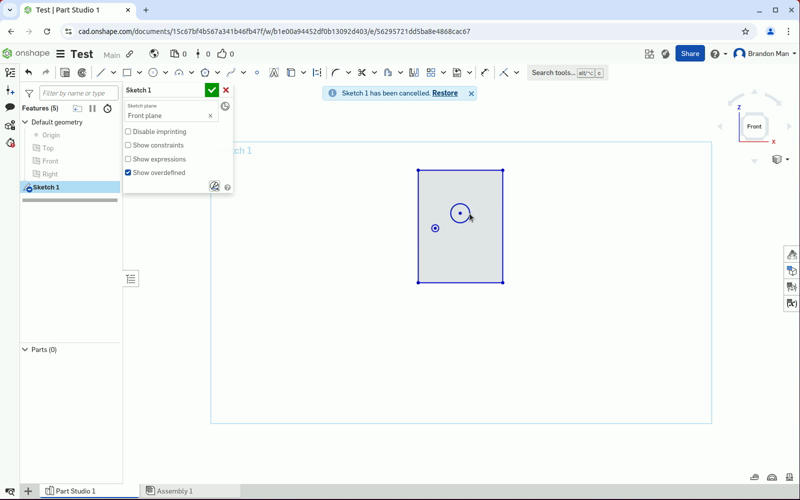
key_down(shift)
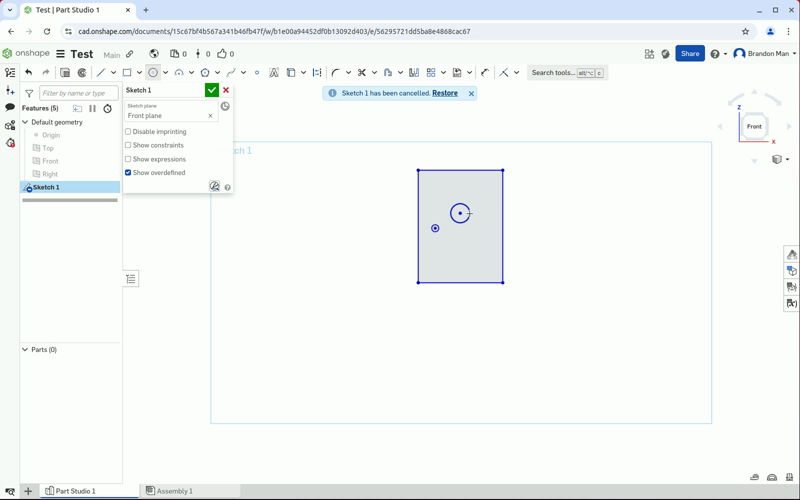
mouse_move(460, 184)
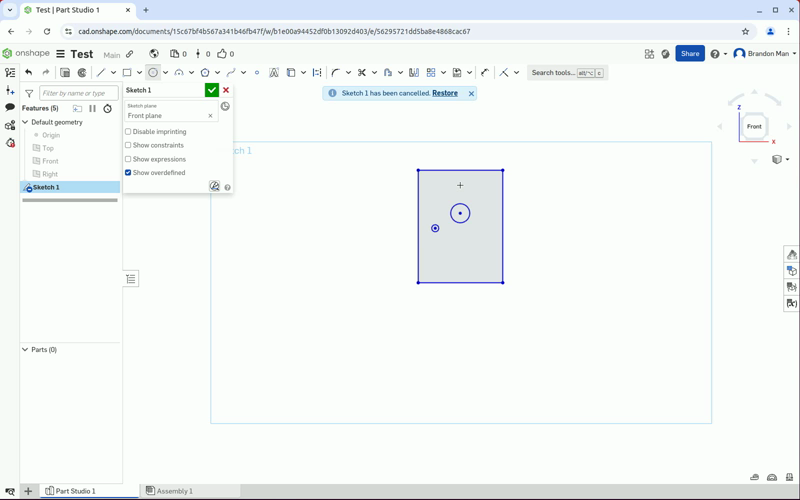
click(460, 184)
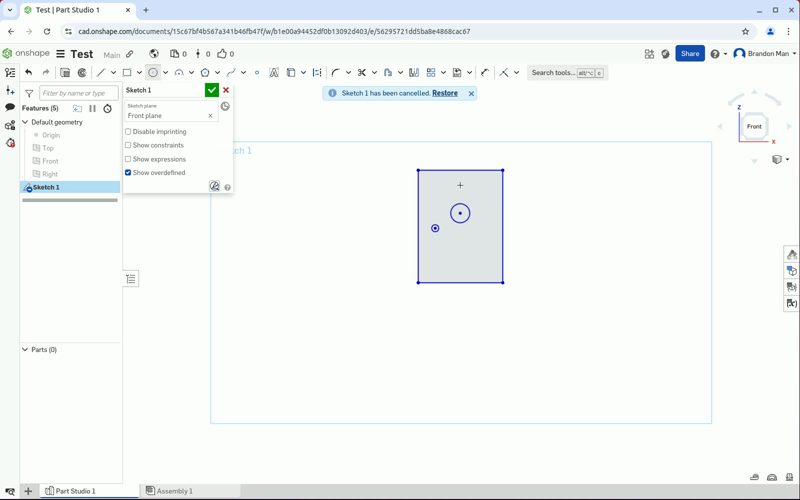
key_up(shift)
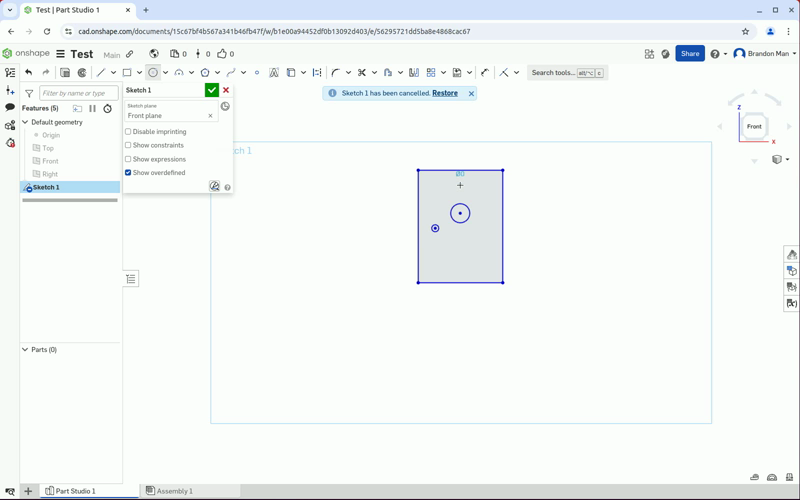
mouse_move(463, 184)
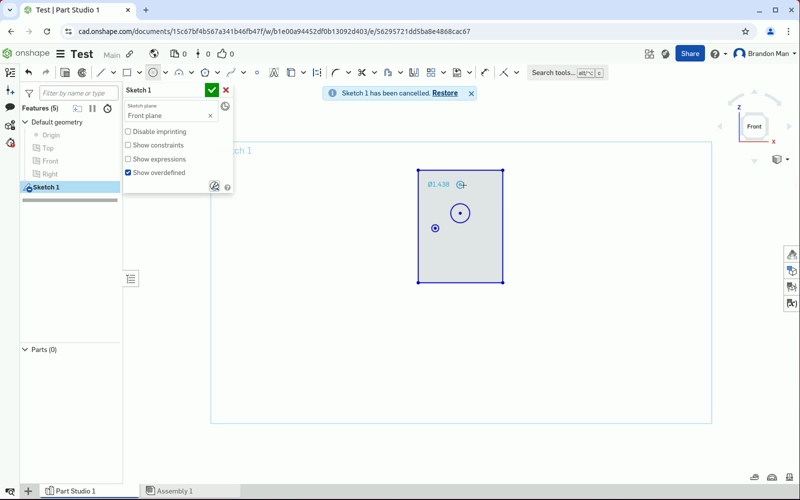
click(463, 184)
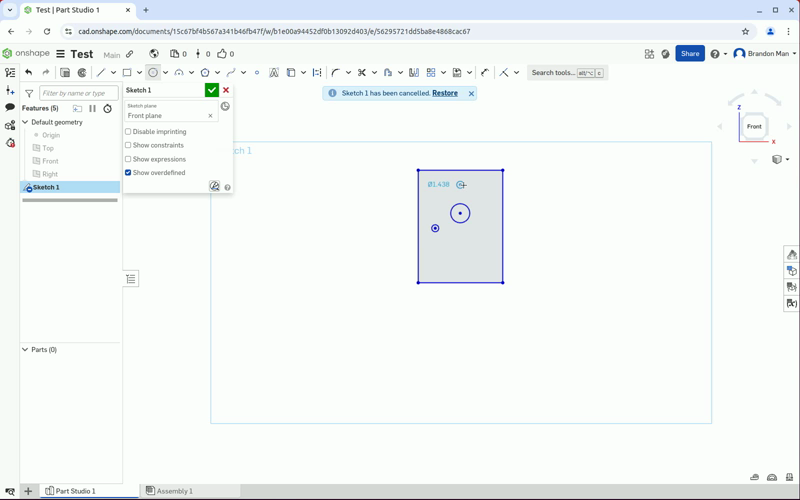
key(esc)
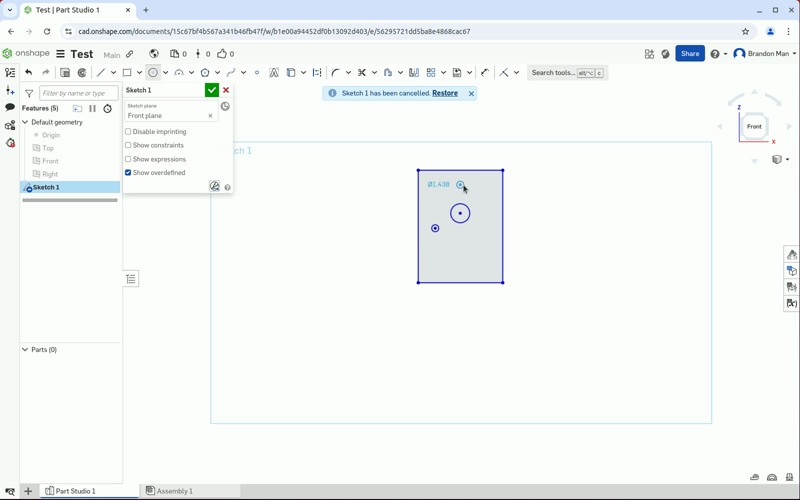
key(c)
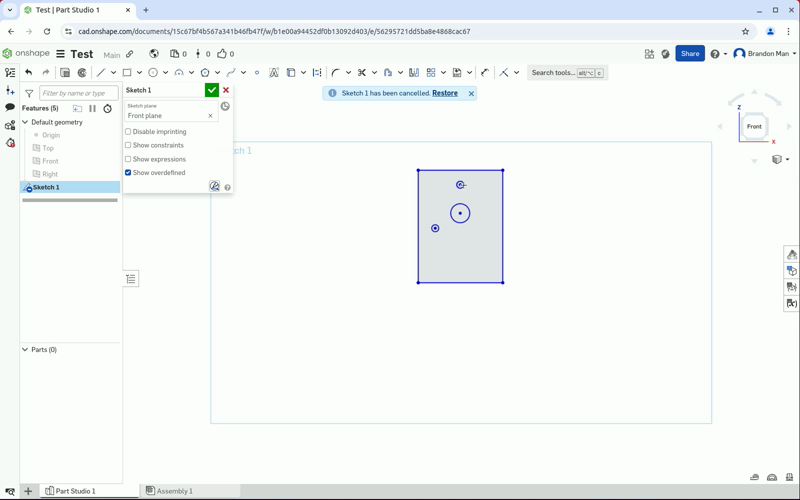
key_down(shift)
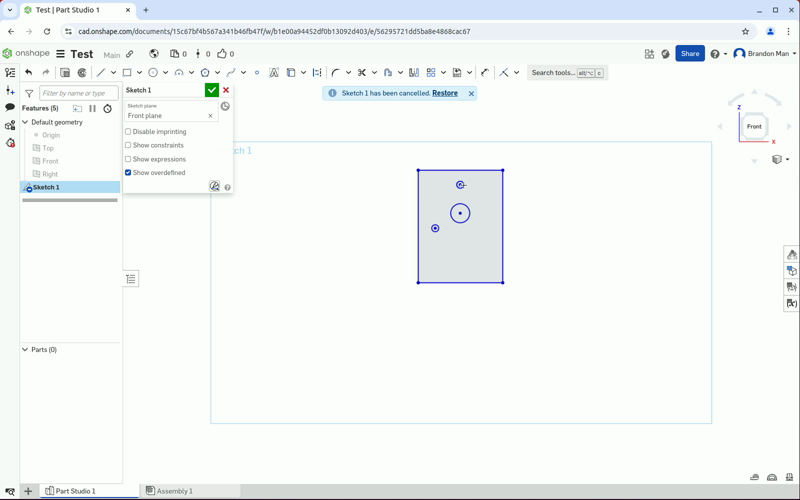
mouse_move(485, 228)
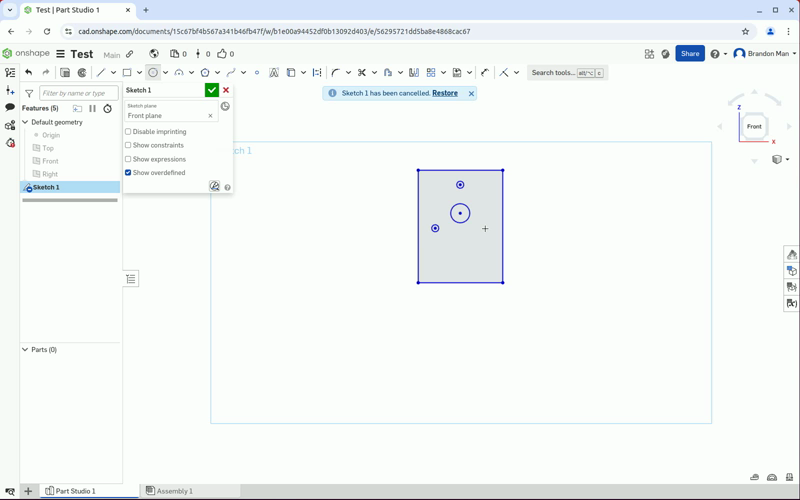
click(485, 228)
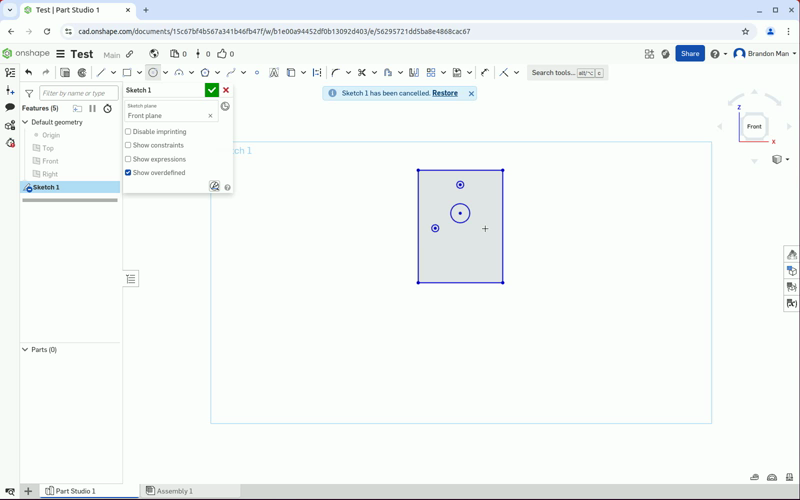
key_up(shift)
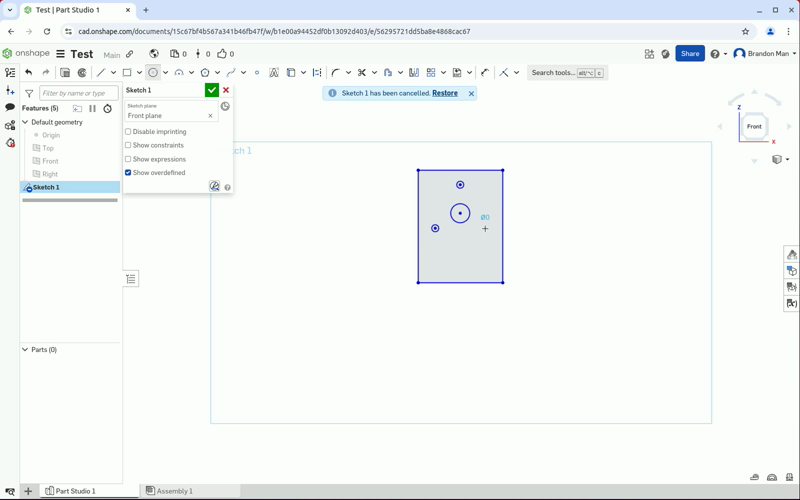
mouse_move(488, 228)
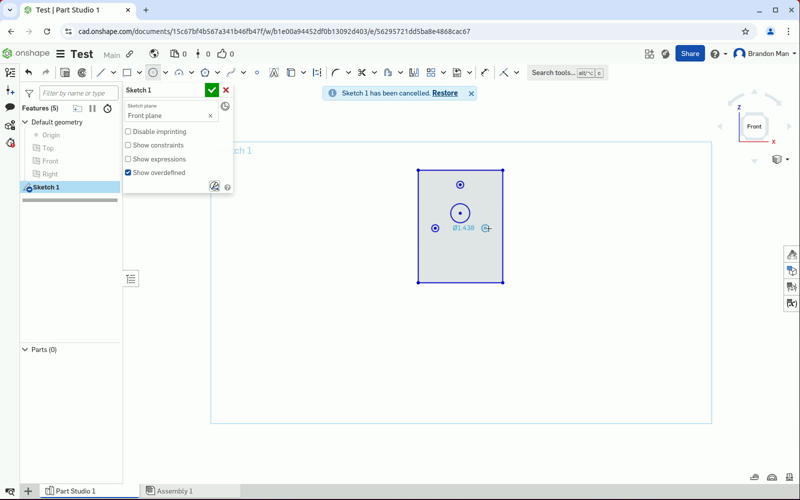
click(488, 228)
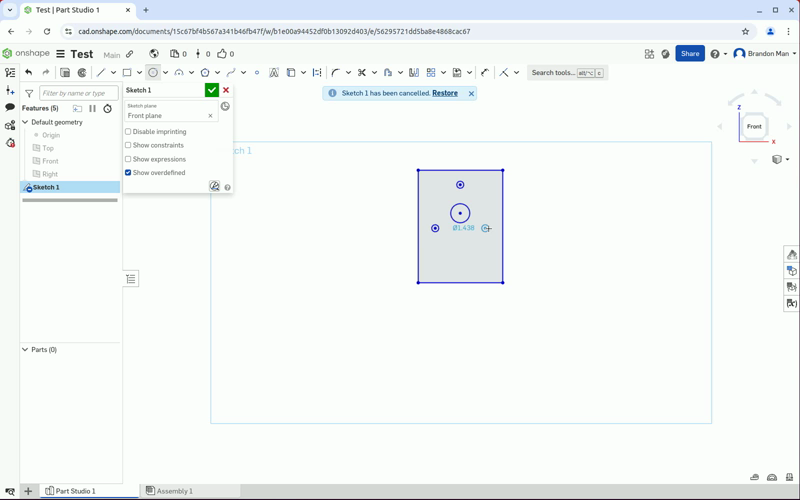
key(esc)
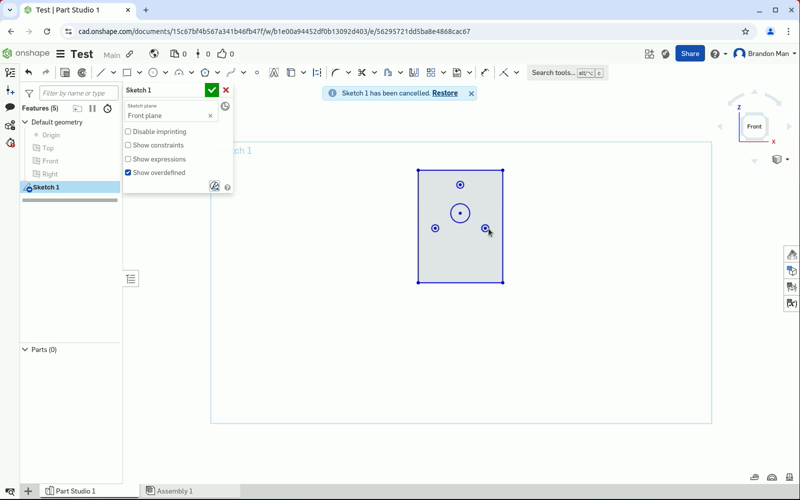
mouse_move(445, 237)
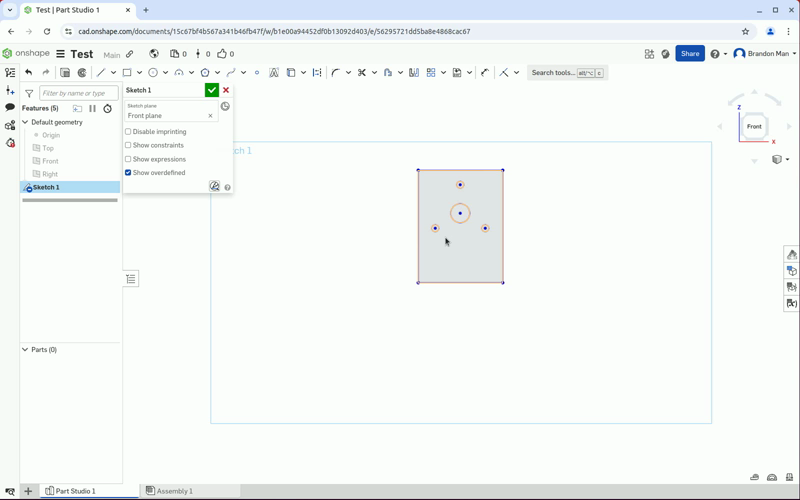
click(445, 237)
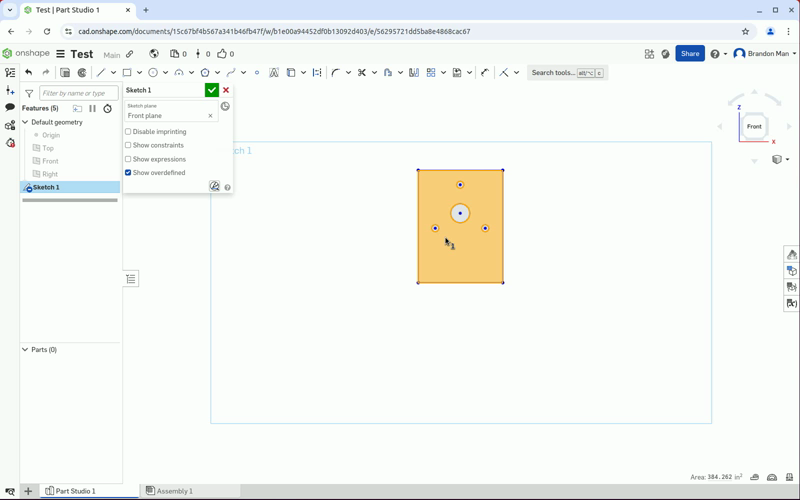
mouse_move(73, 352)
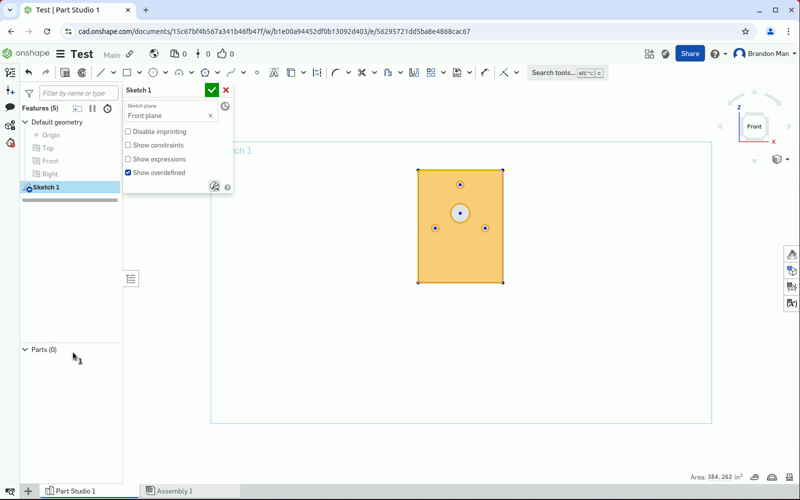
key(shift+y)
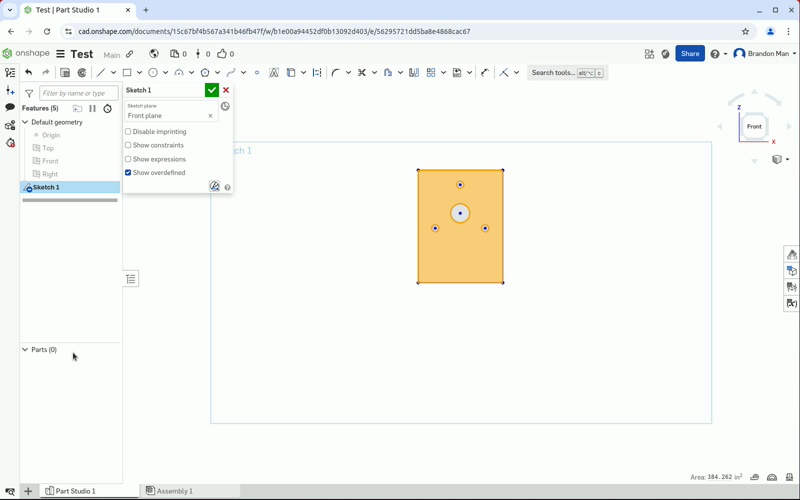
key(shift+e)
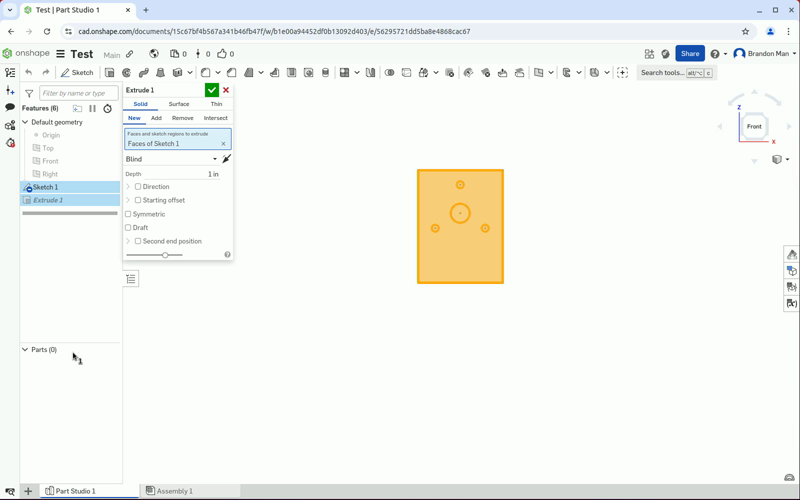
mouse_move(143, 106)
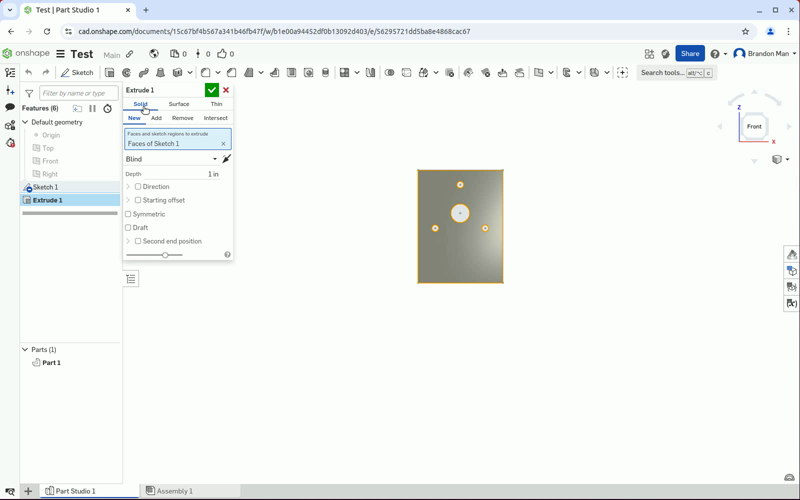
click(143, 106)
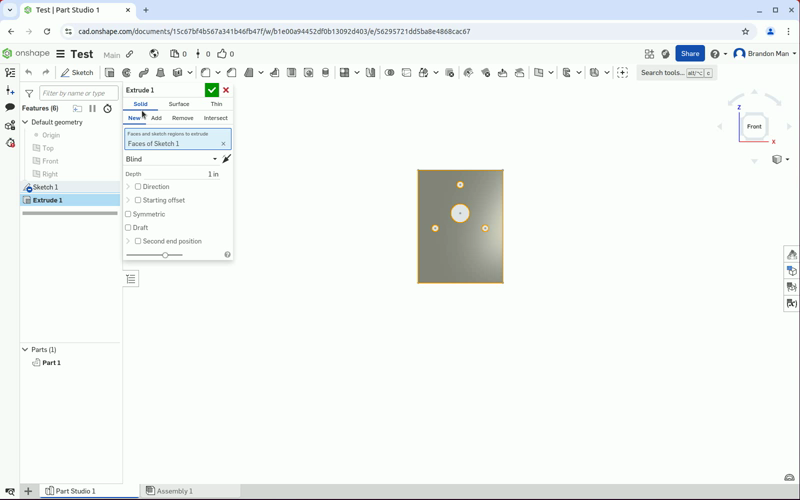
mouse_move(137, 120)
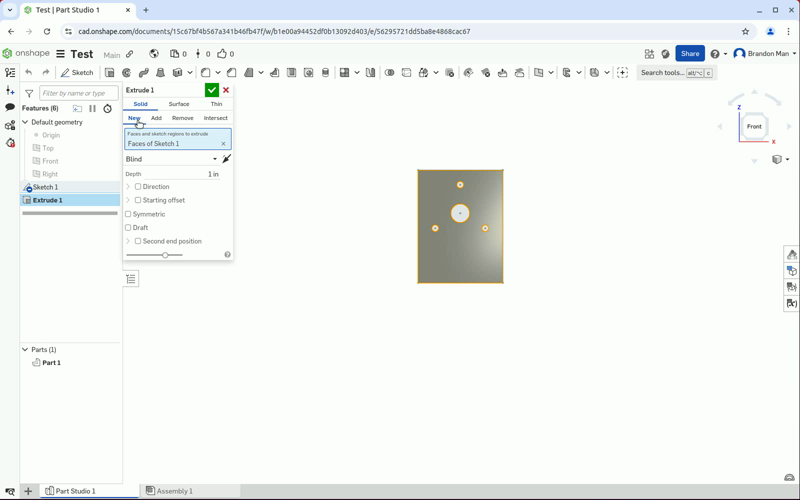
click(137, 120)
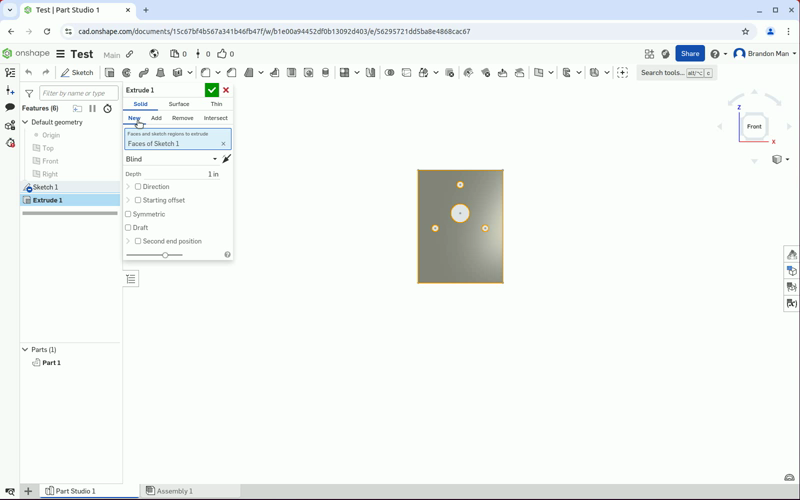
key(tab, 4)
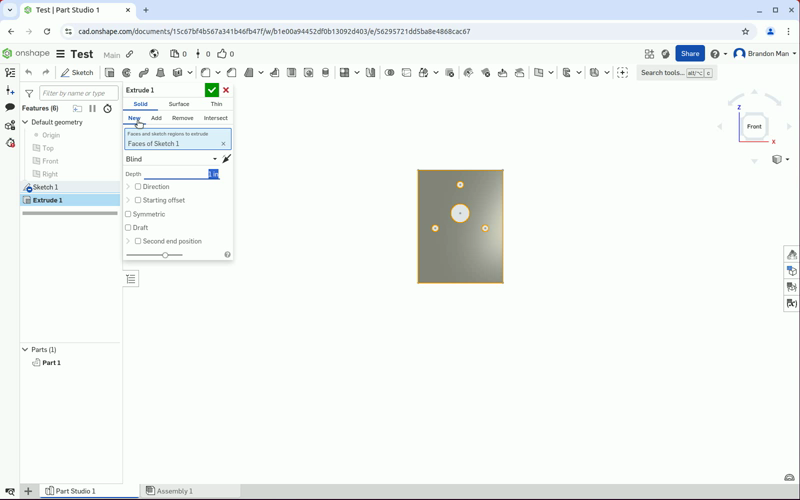
text(4.574)
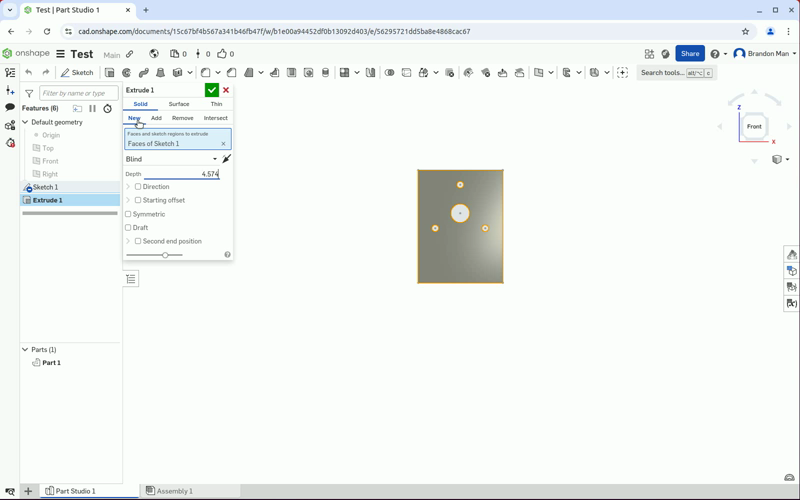
key(enter)
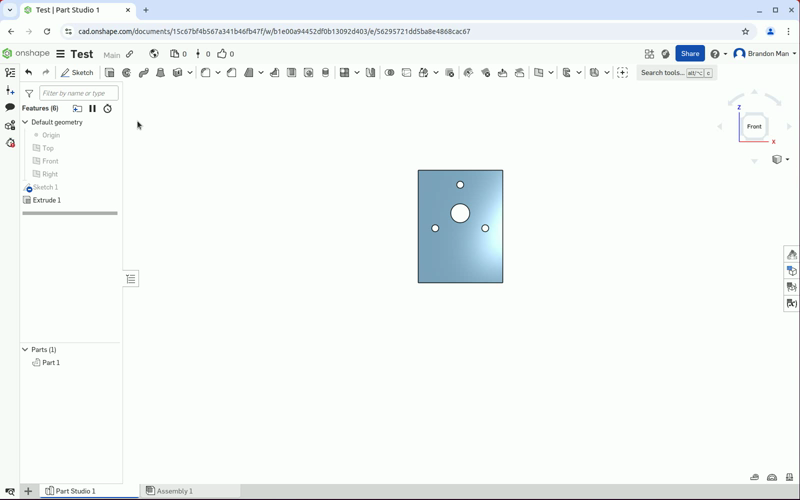
key(shift+h)
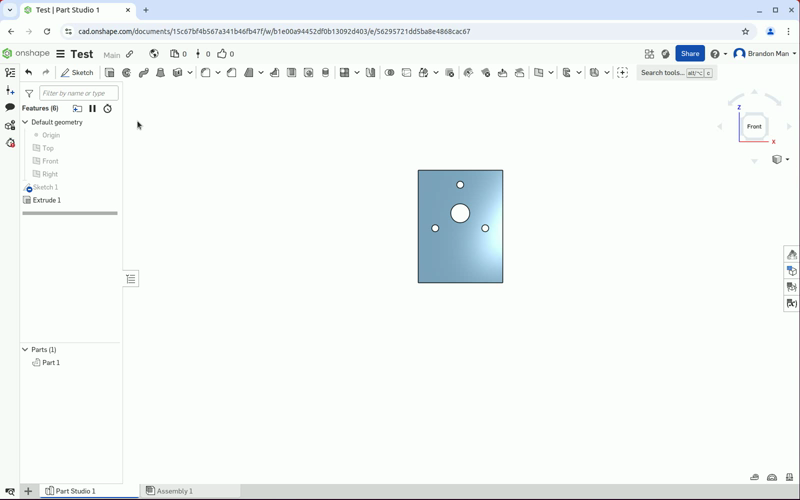
key(shift+h)
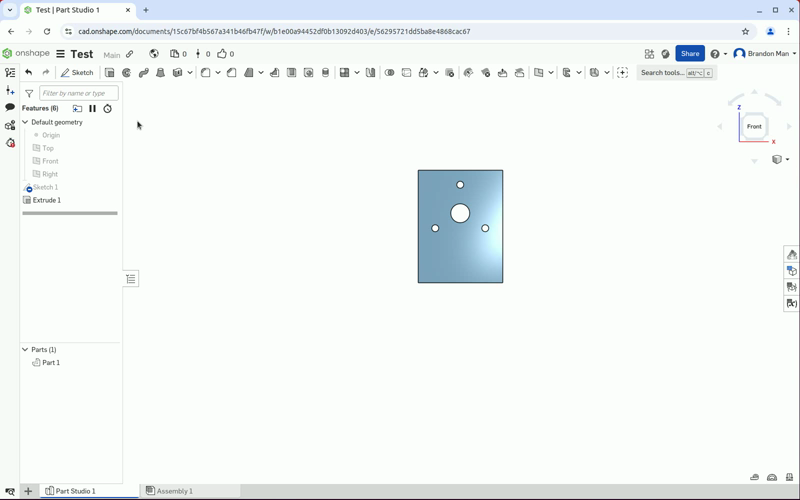
mouse_move(73, 189)
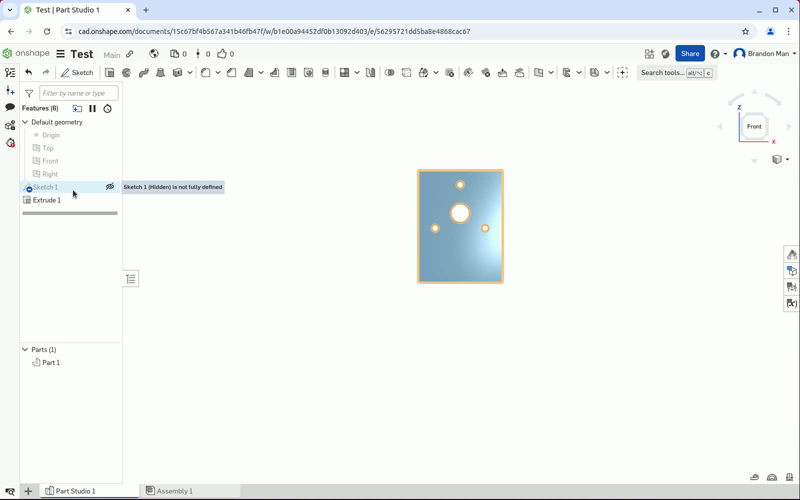
click(73, 189)
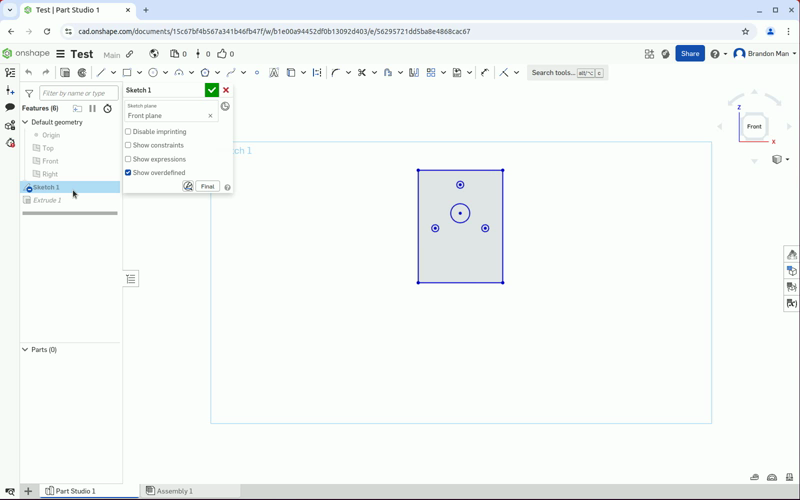
mouse_move(229, 92)
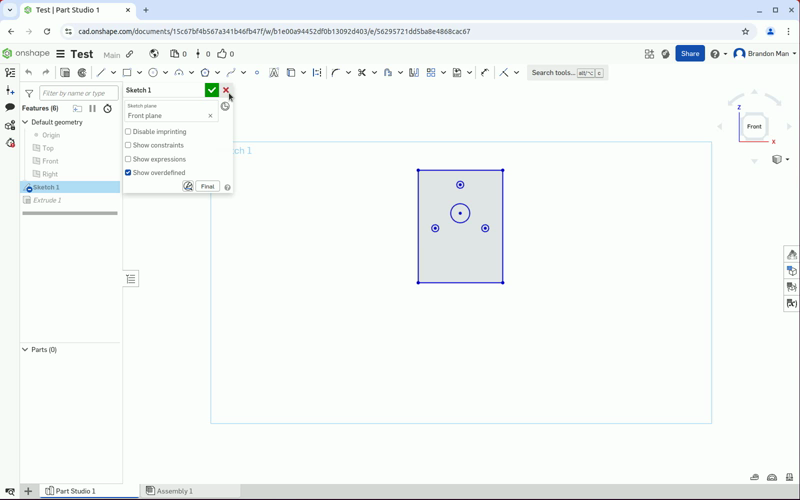
click(229, 92)
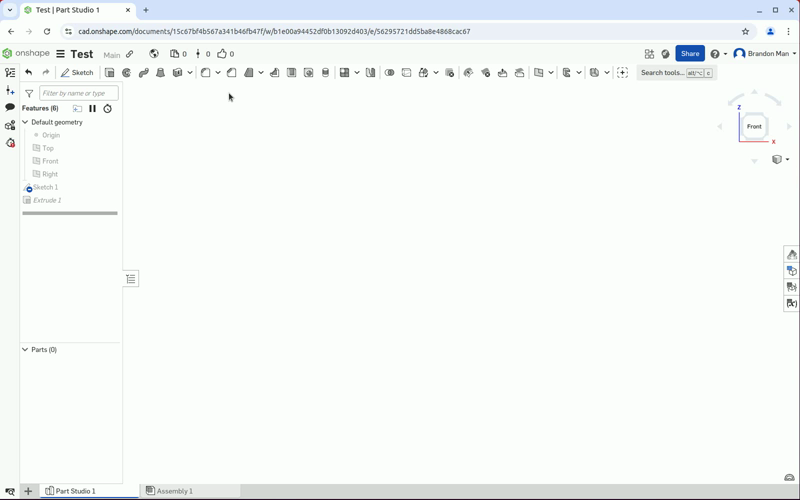
mouse_move(73, 352)
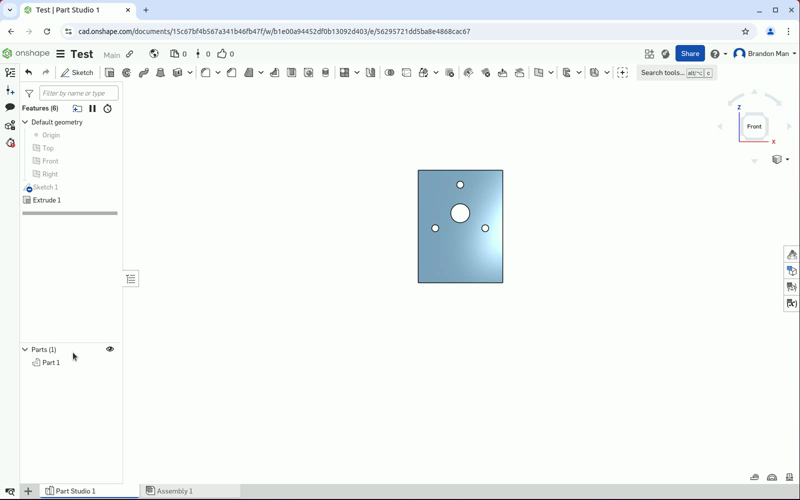
key(y)
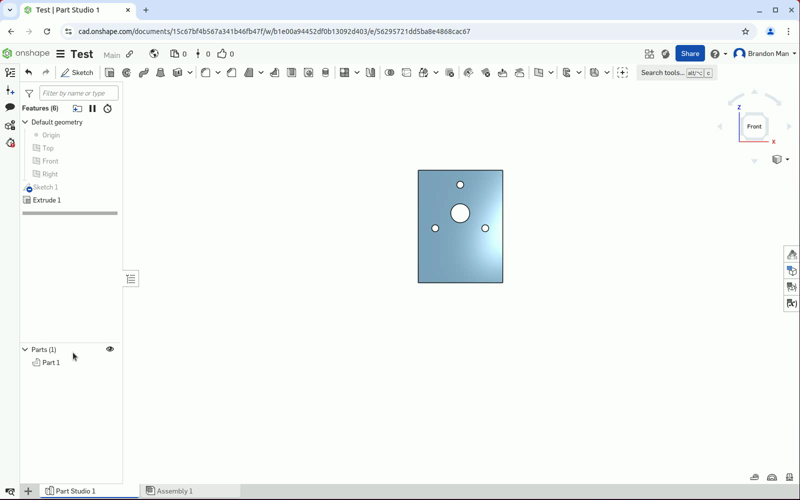
key(shift+p)
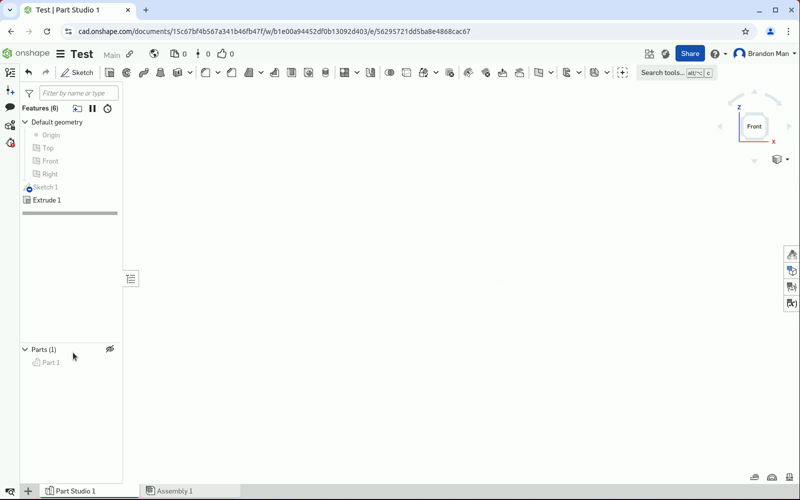
key(space)
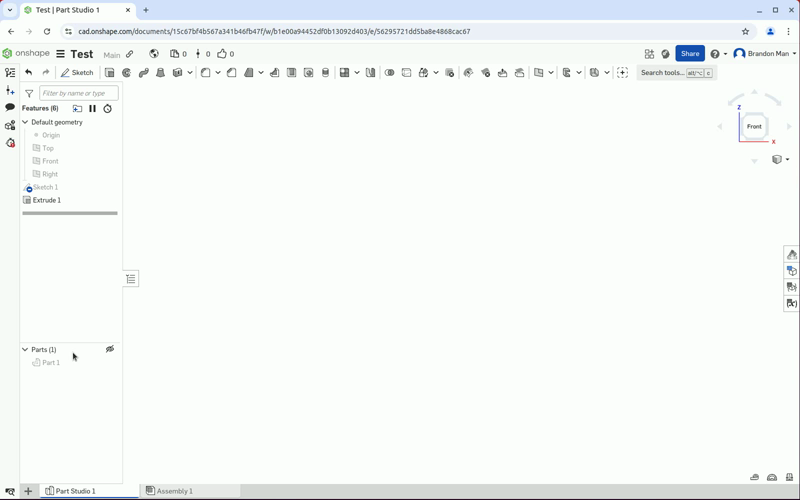
key_down(shift)
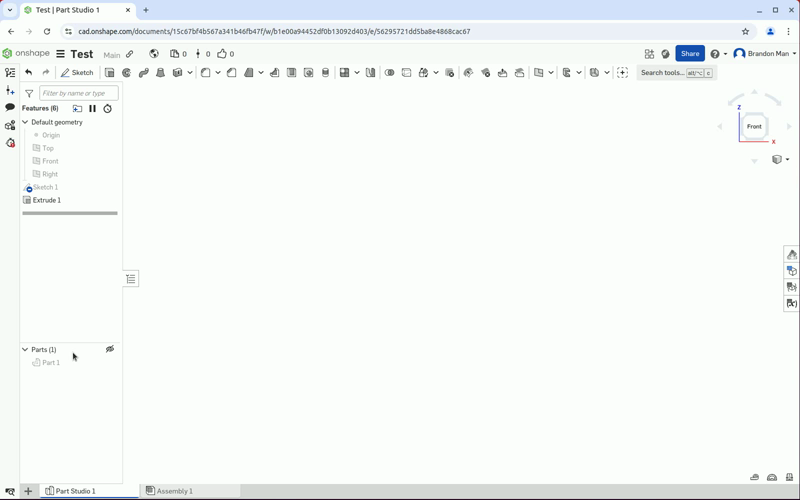
key(down)
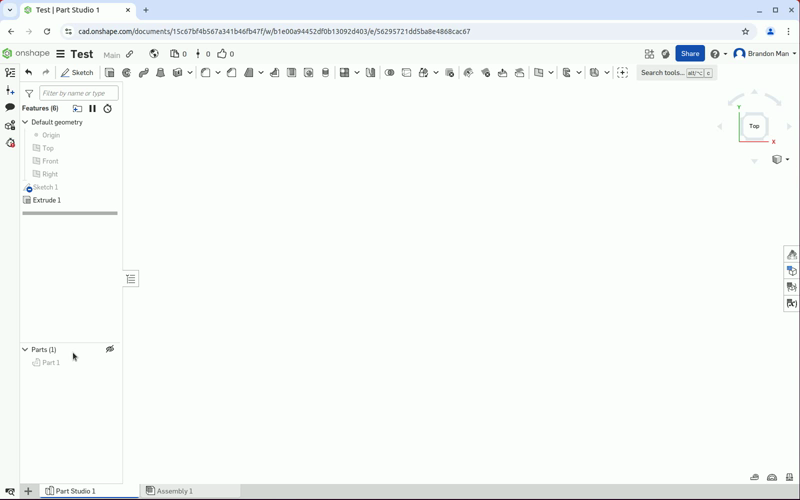
key_up(shift)
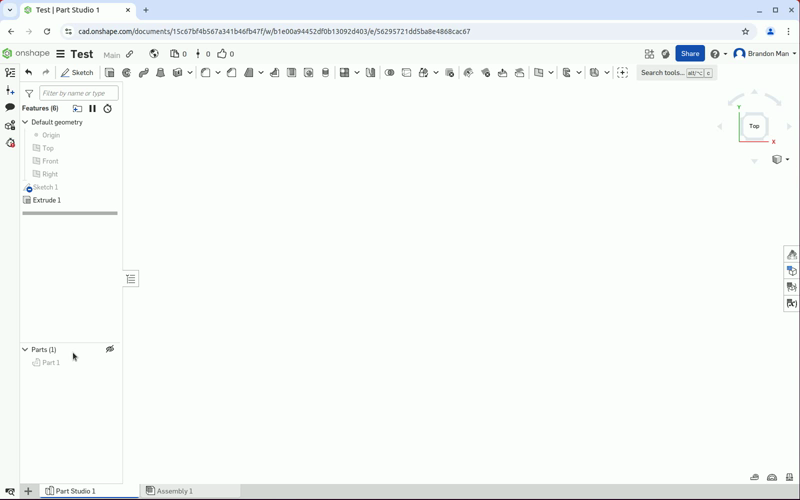
mouse_move(73, 352)
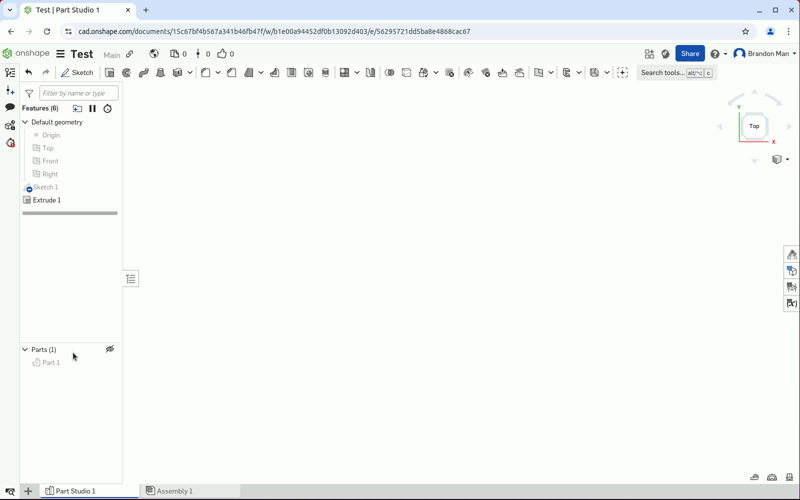
key(shift+y)
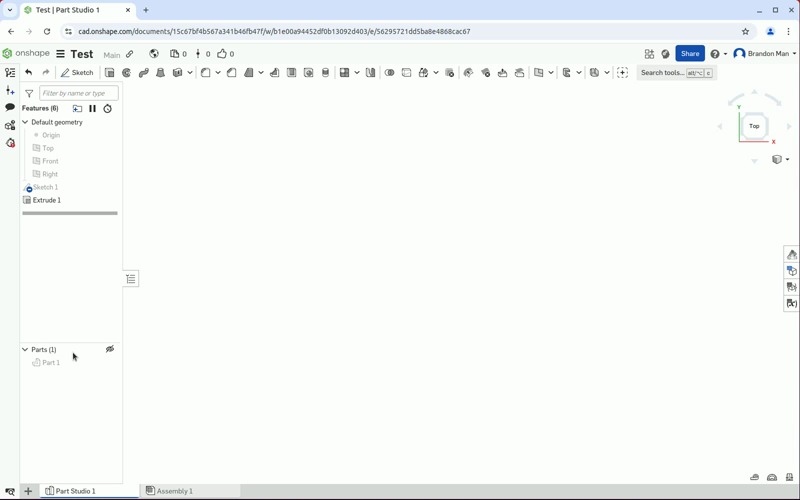
key(shift+s)
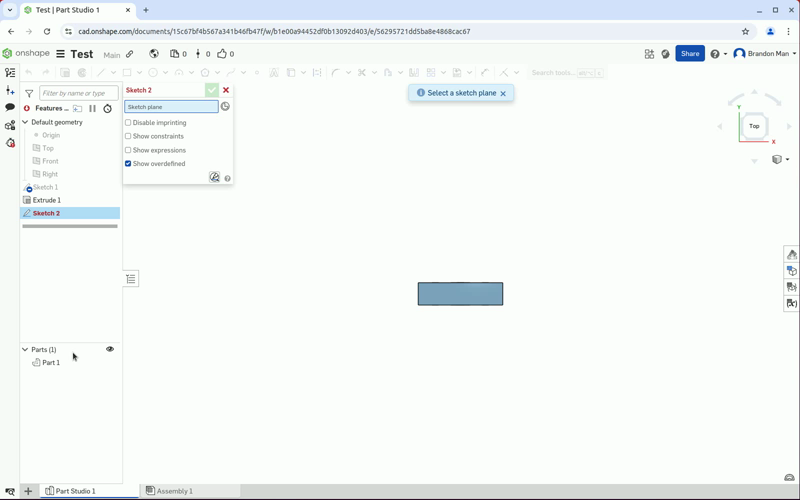
mouse_move(73, 150)
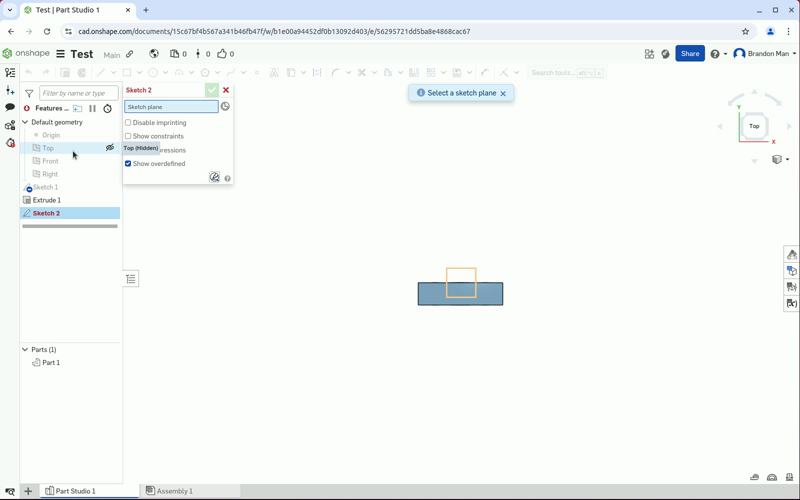
click(73, 150)
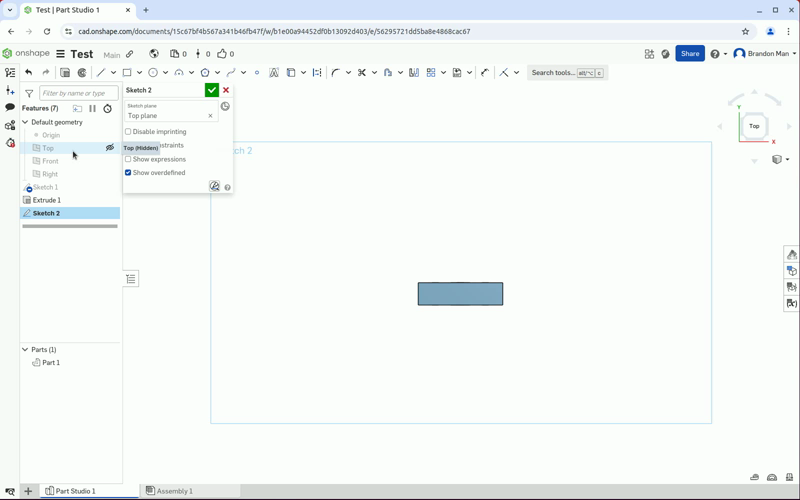
mouse_move(73, 352)
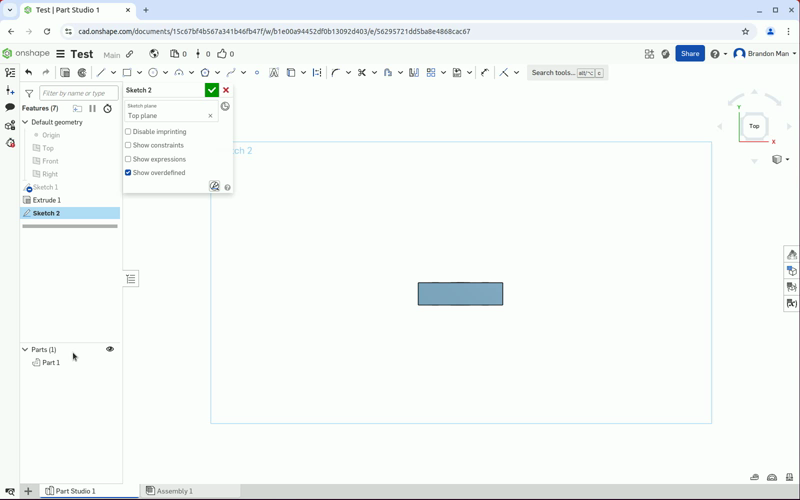
key(y)
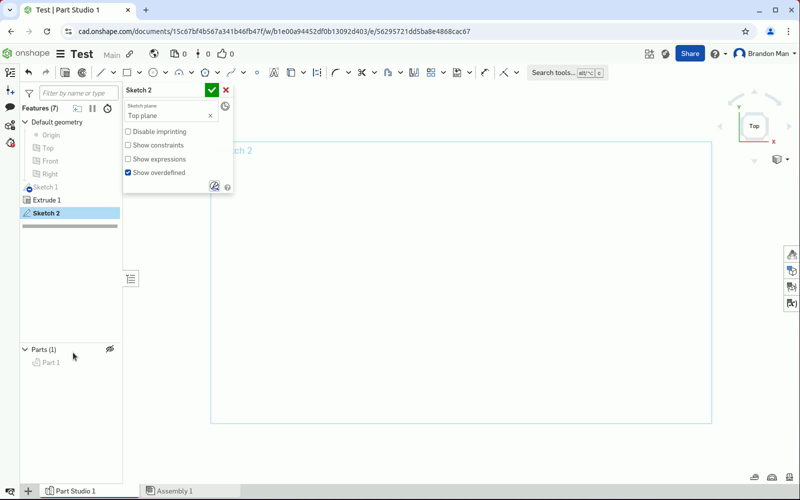
key(l)
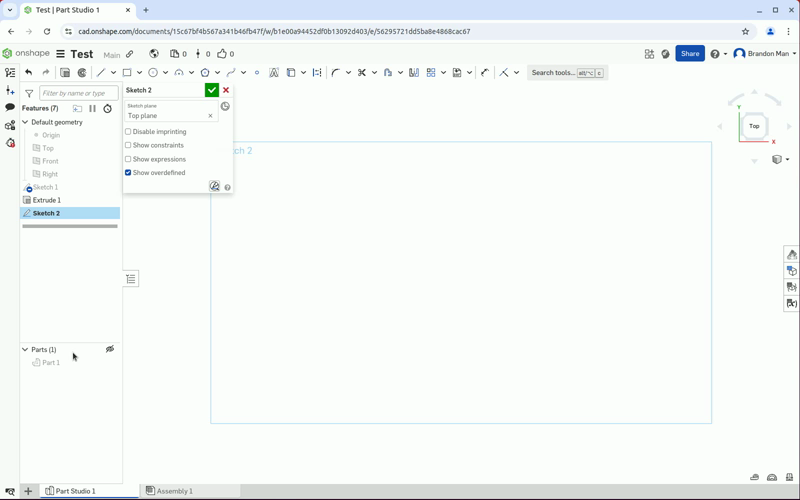
key_down(shift)
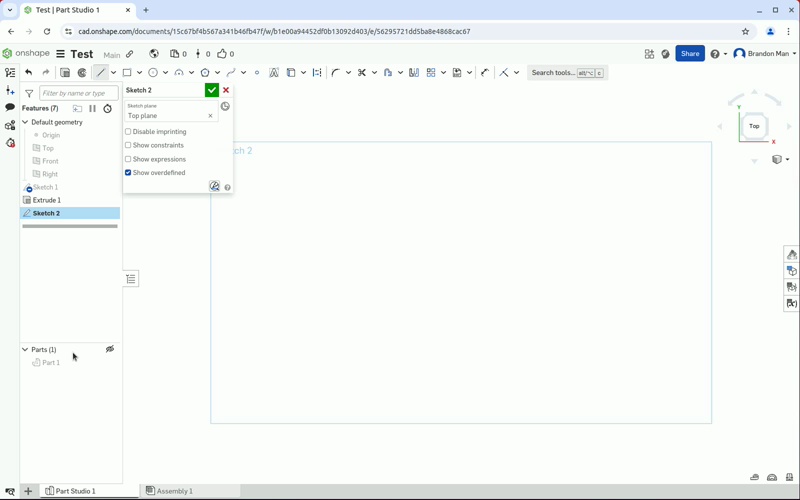
mouse_move(412, 325)
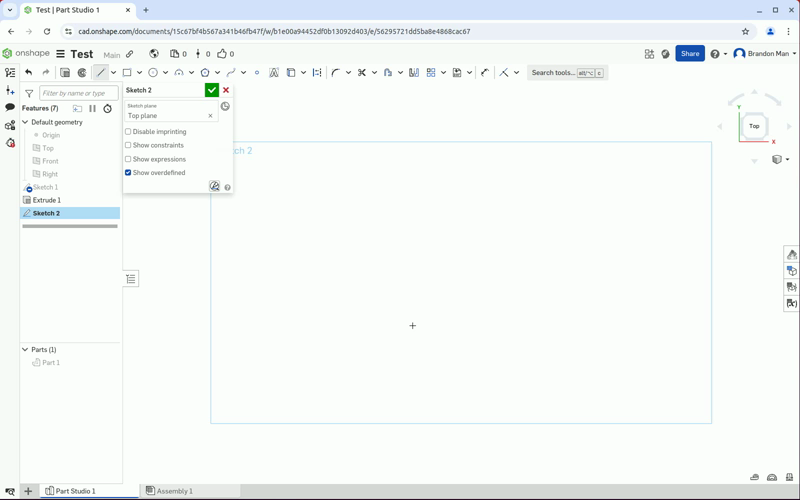
click(412, 325)
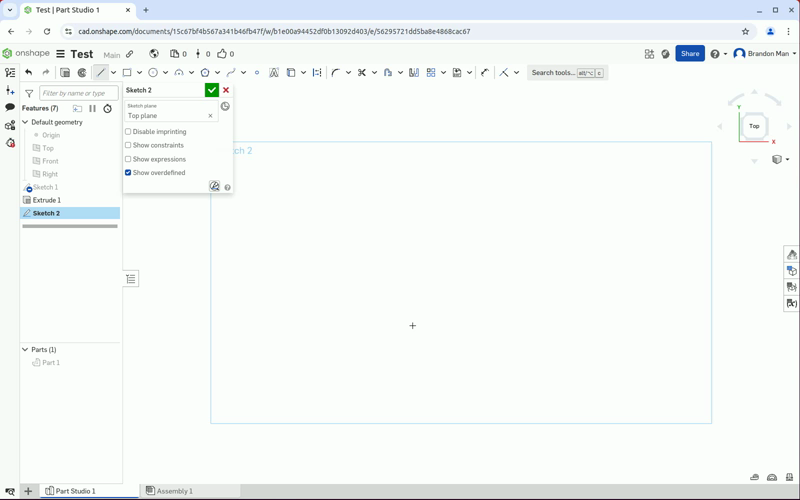
key_up(shift)
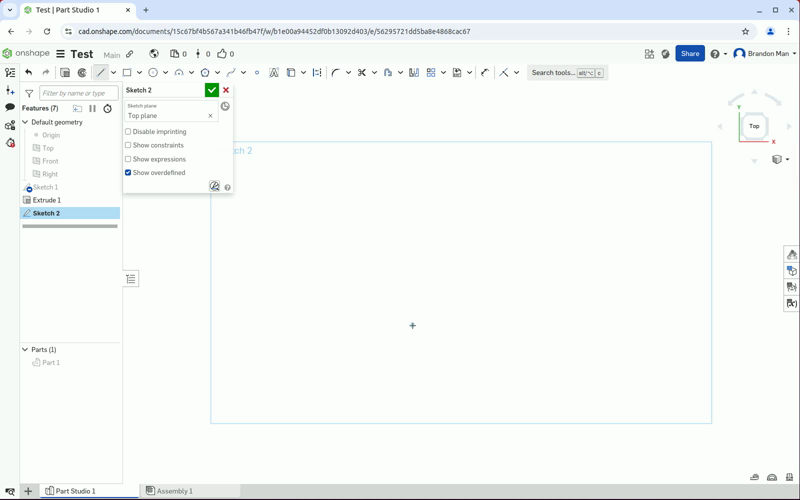
key_down(shift)
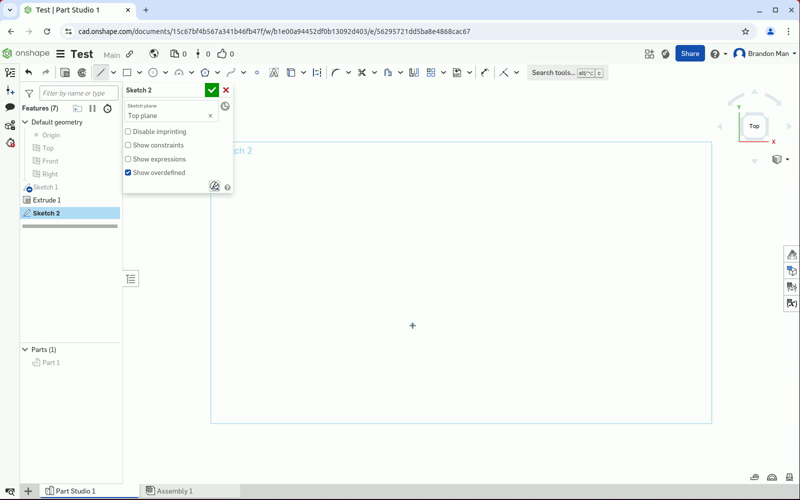
mouse_move(509, 325)
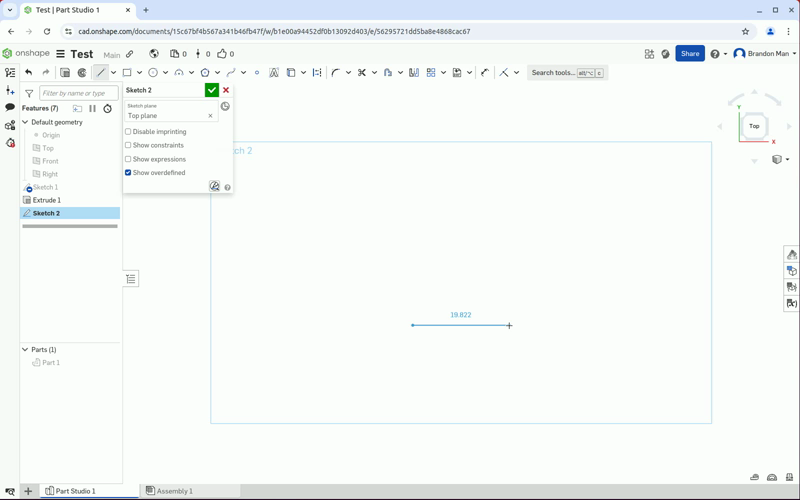
click(509, 325)
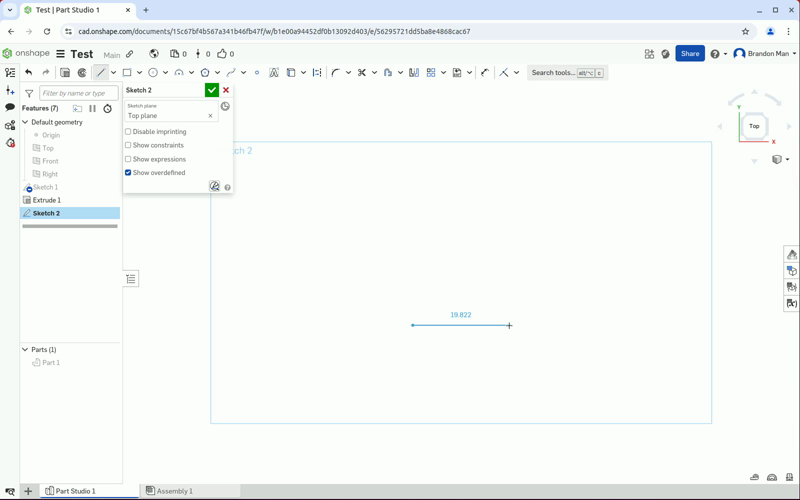
key_up(shift)
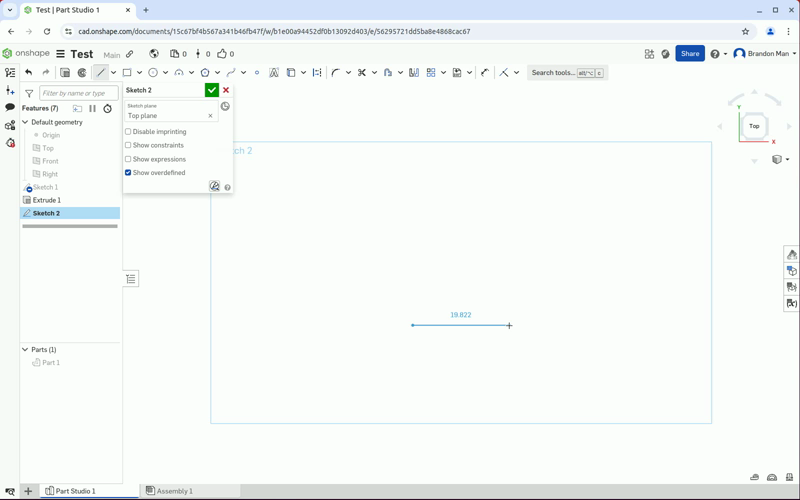
key_down(shift)
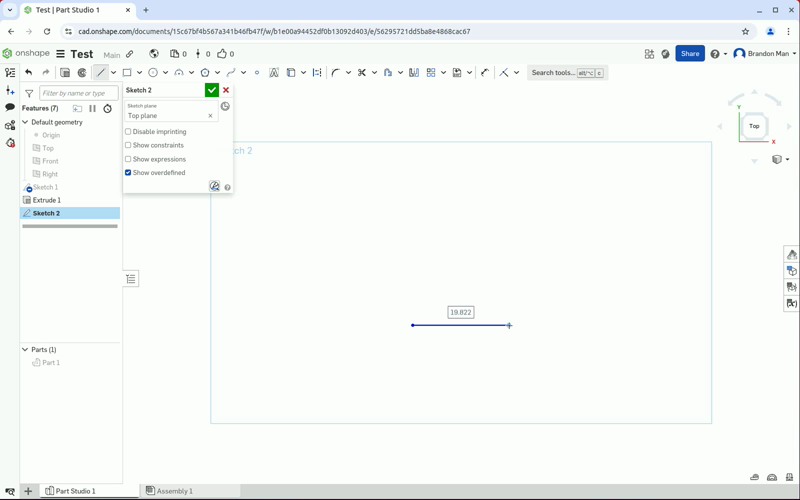
mouse_move(539, 325)
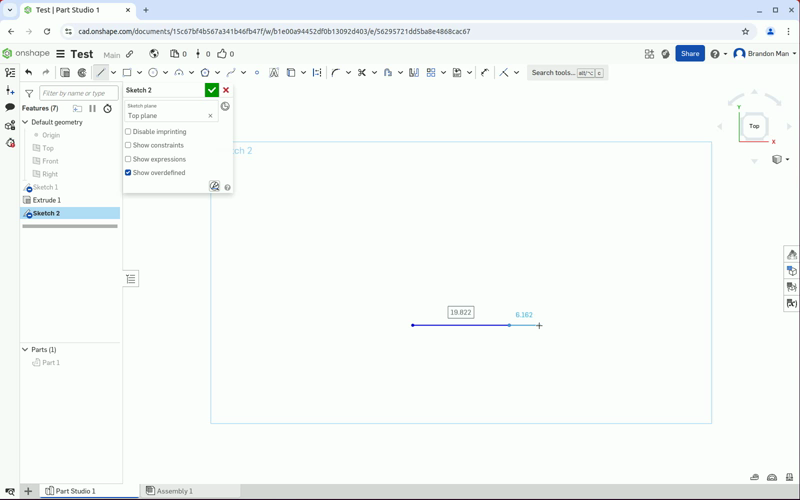
mouse_move(509, 276)
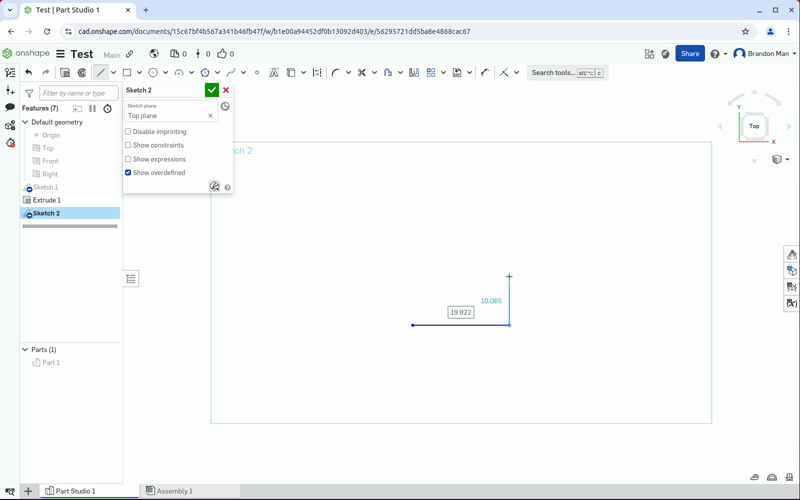
click(509, 276)
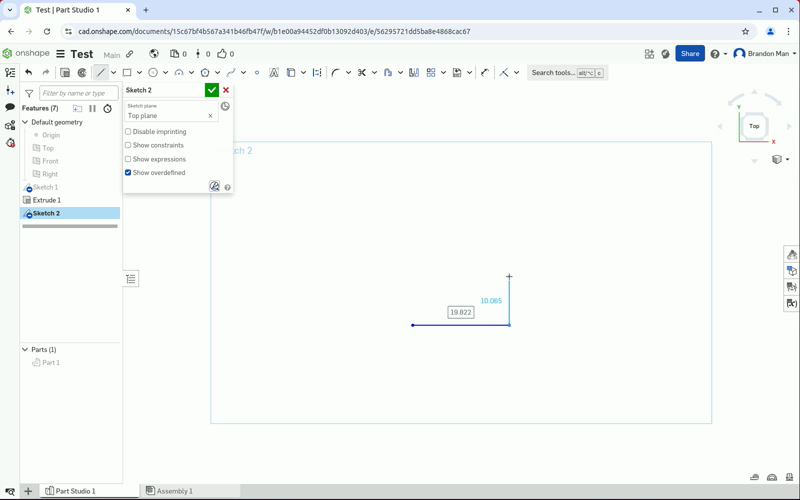
key_up(shift)
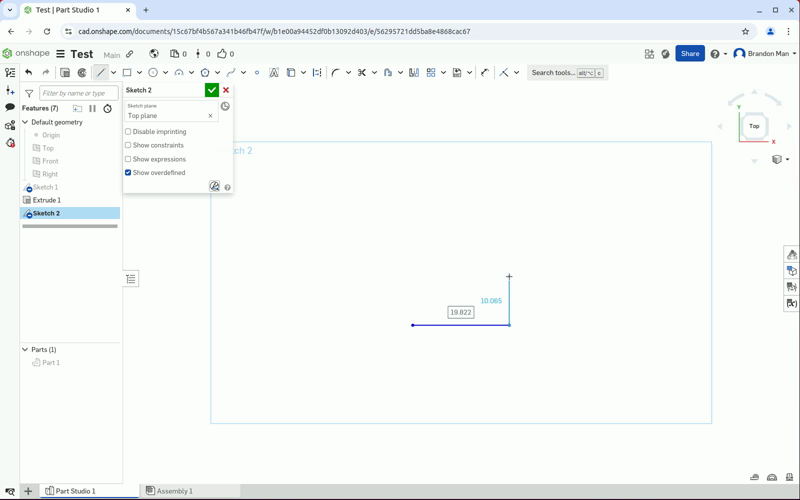
key_down(shift)
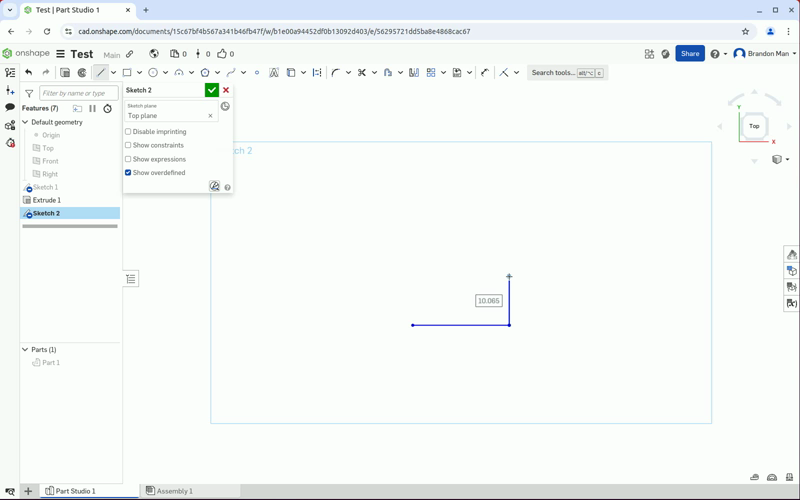
mouse_move(412, 276)
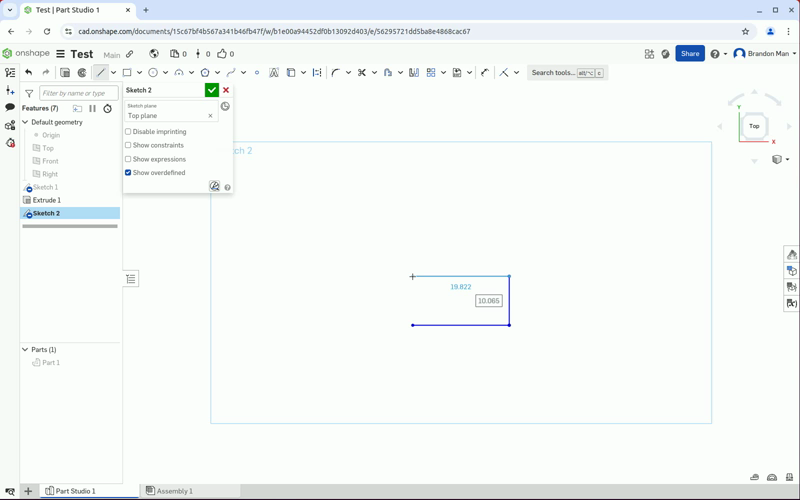
click(412, 276)
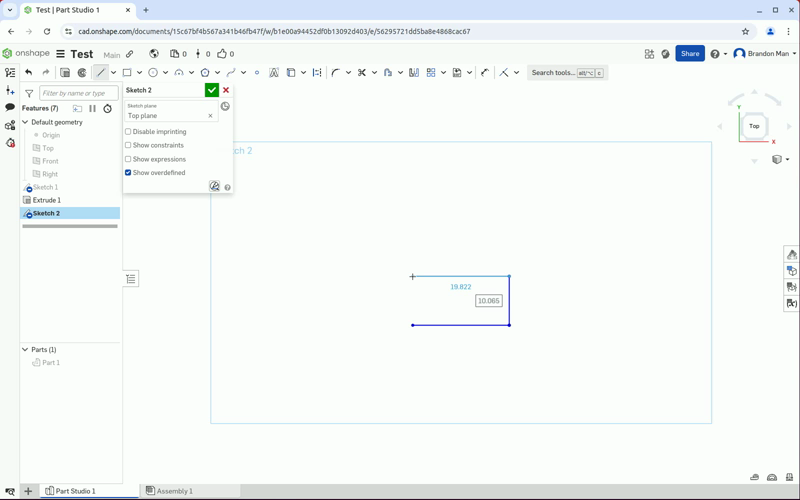
key_up(shift)
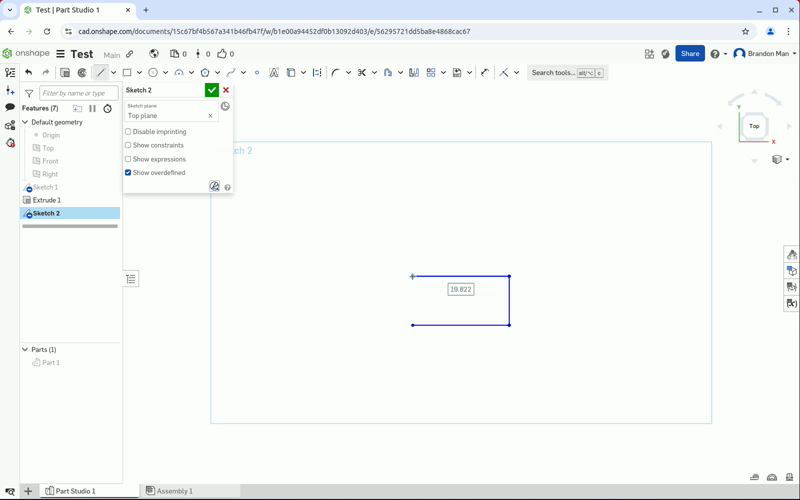
mouse_move(442, 276)
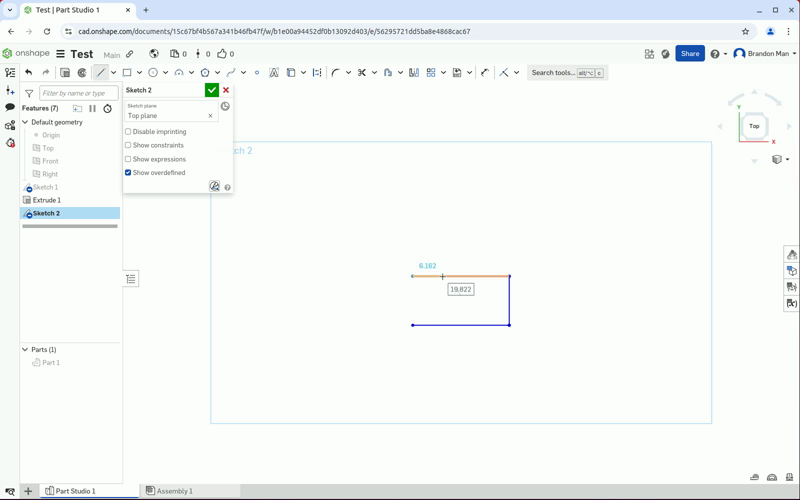
key_down(shift)
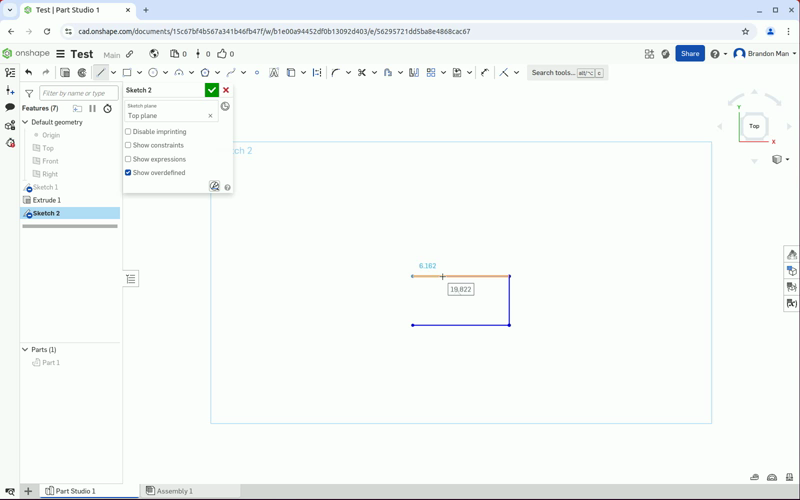
mouse_move(412, 325)
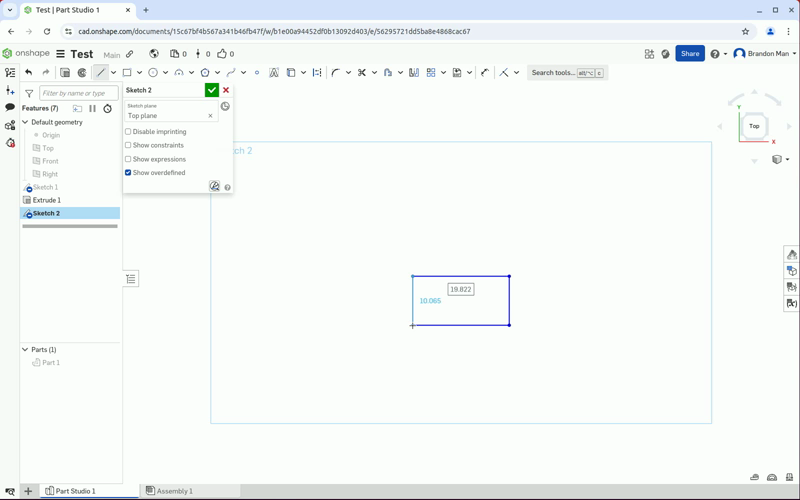
key_up(shift)
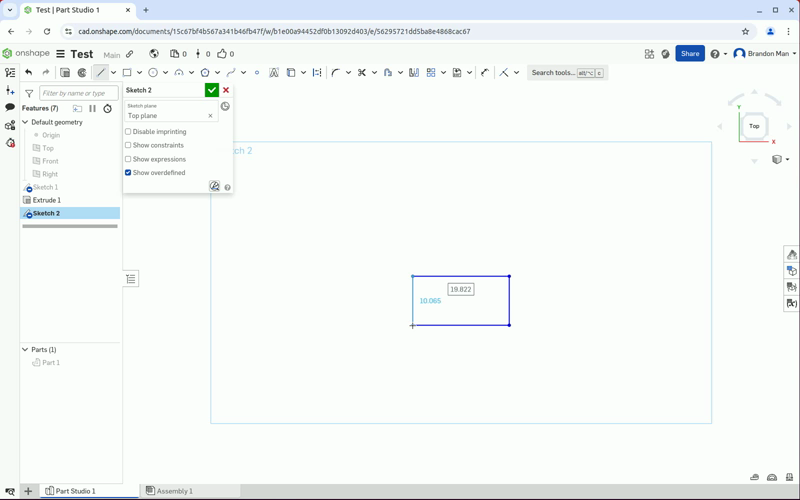
click(412, 325)
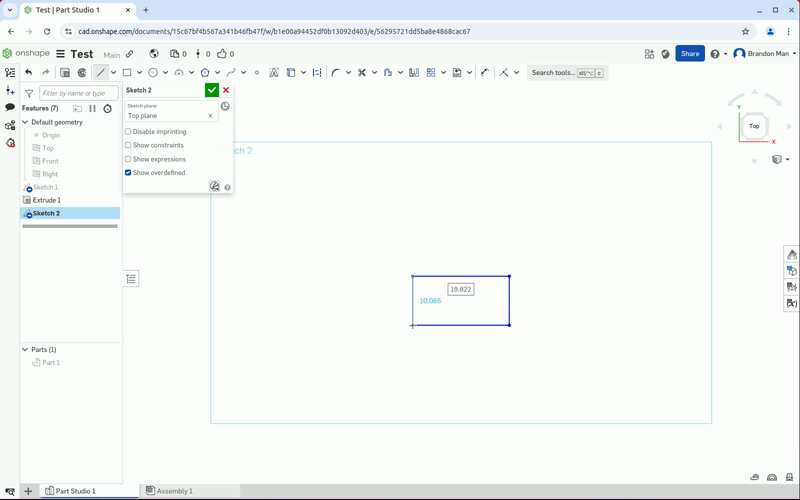
key(esc)
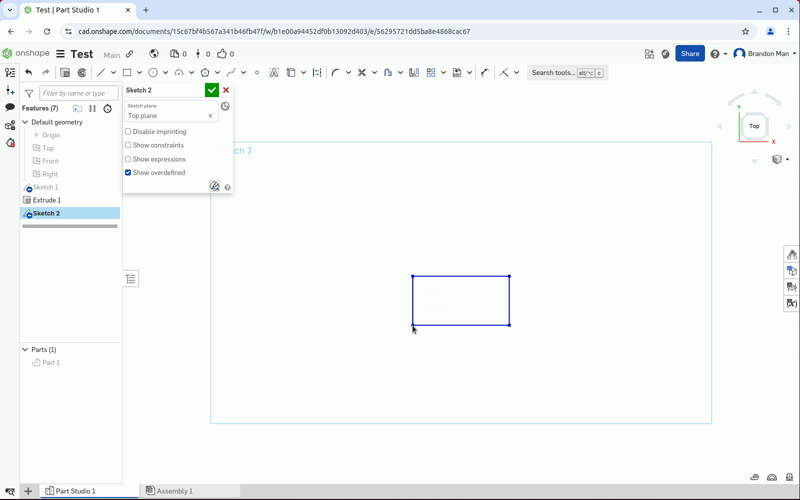
mouse_move(441, 313)
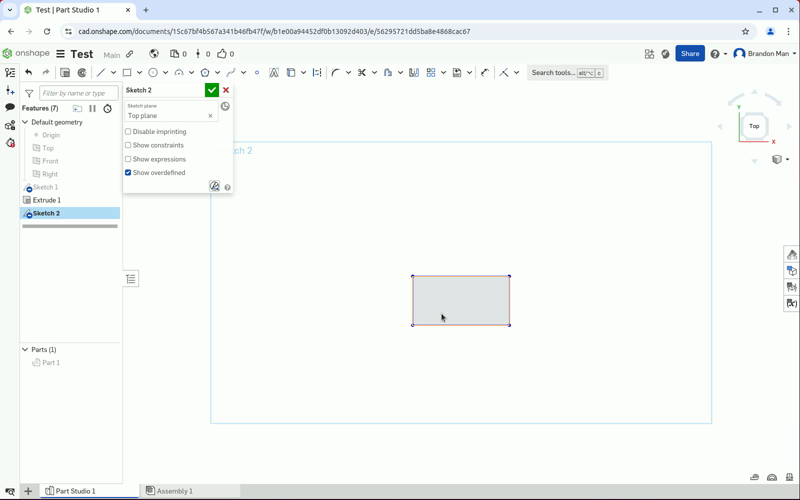
click(441, 313)
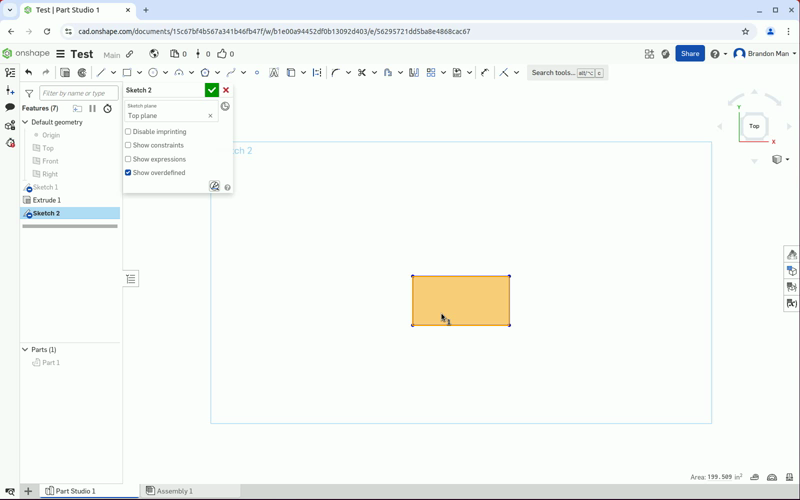
mouse_move(73, 352)
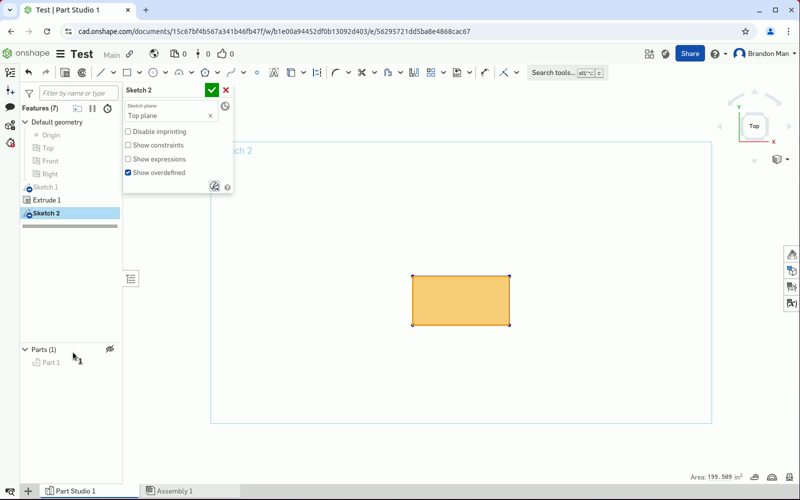
key(shift+y)
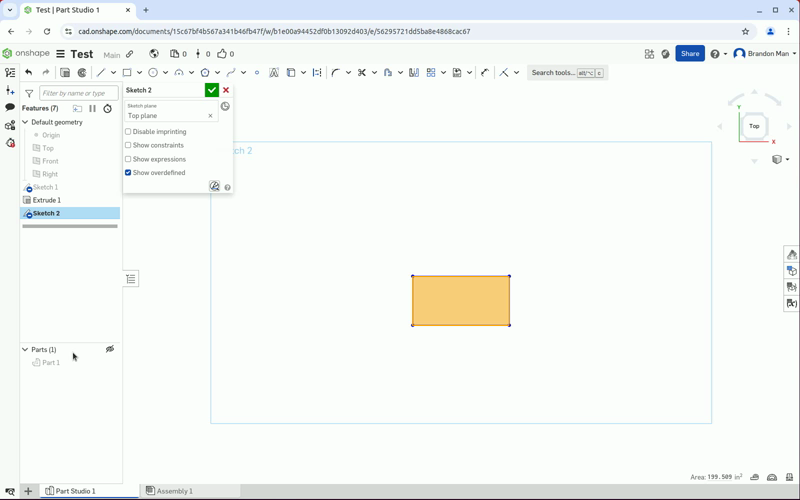
key(shift+e)
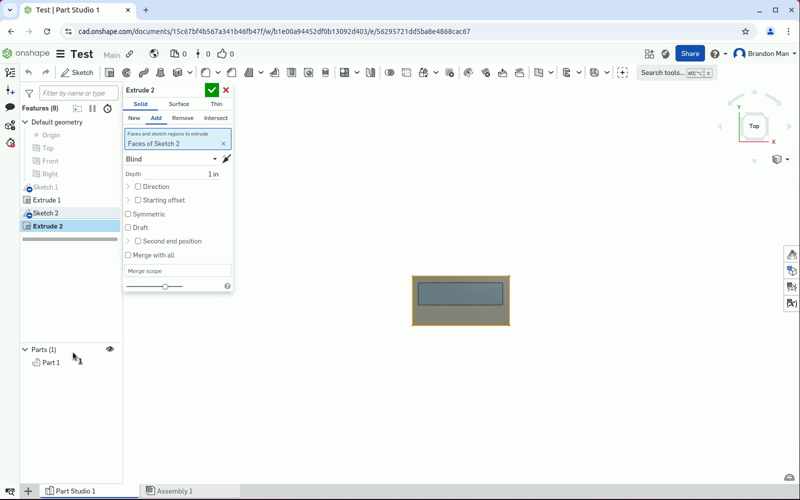
mouse_move(143, 106)
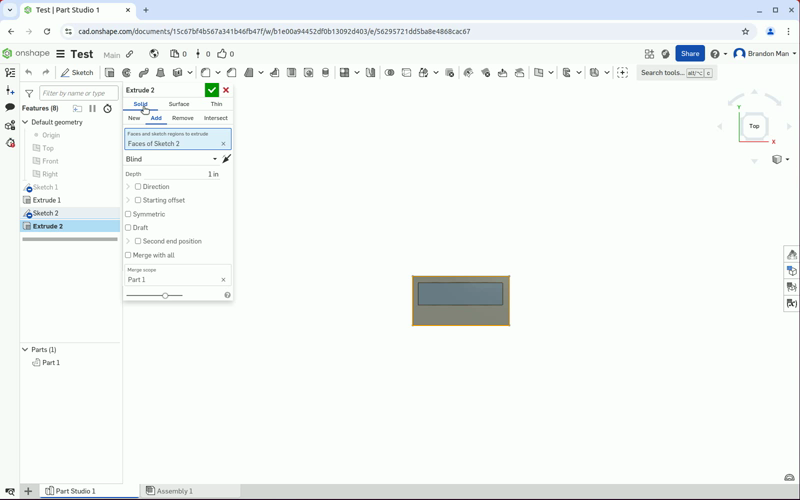
click(143, 106)
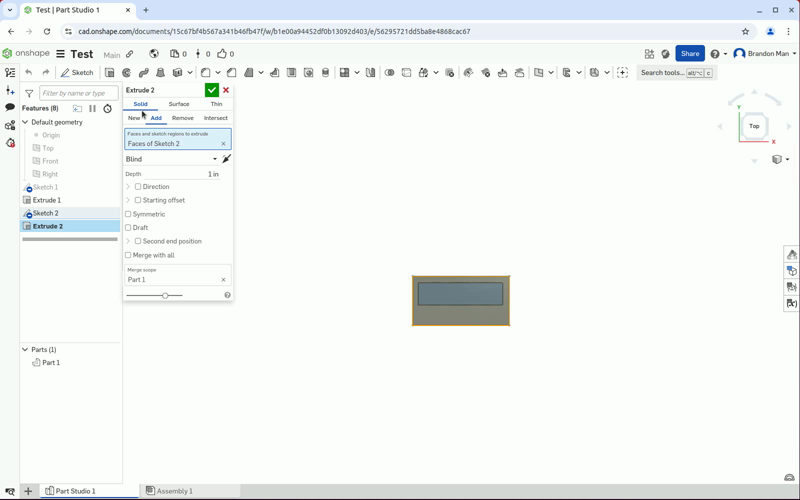
mouse_move(137, 120)
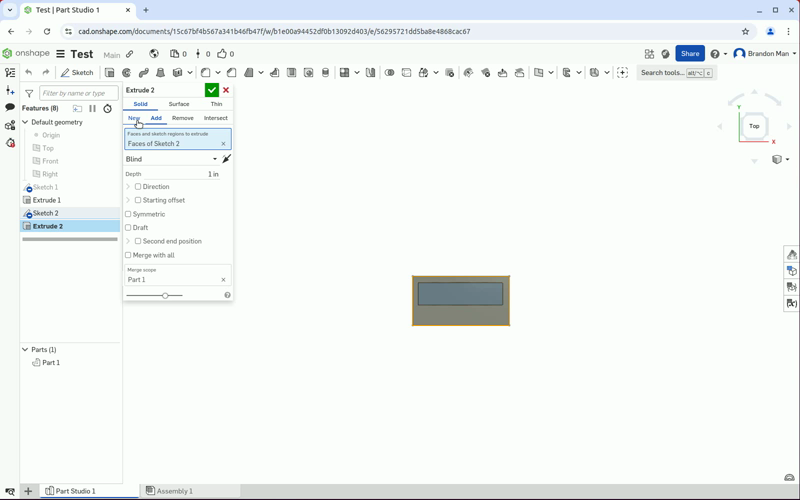
click(137, 120)
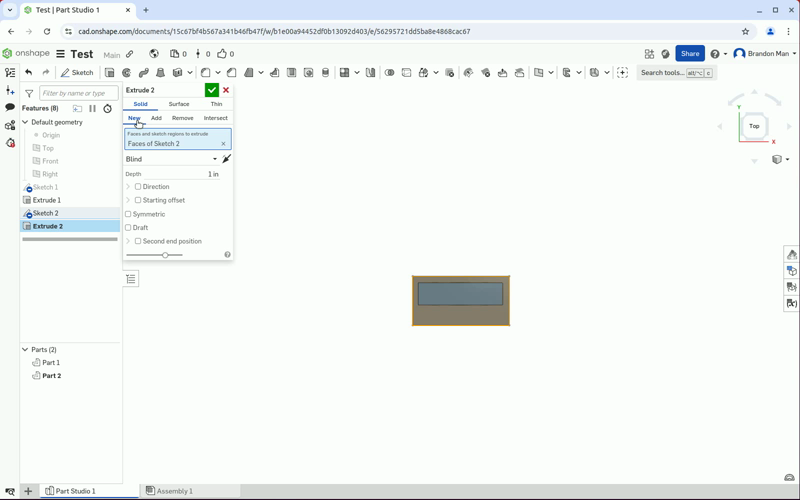
key(tab, 4)
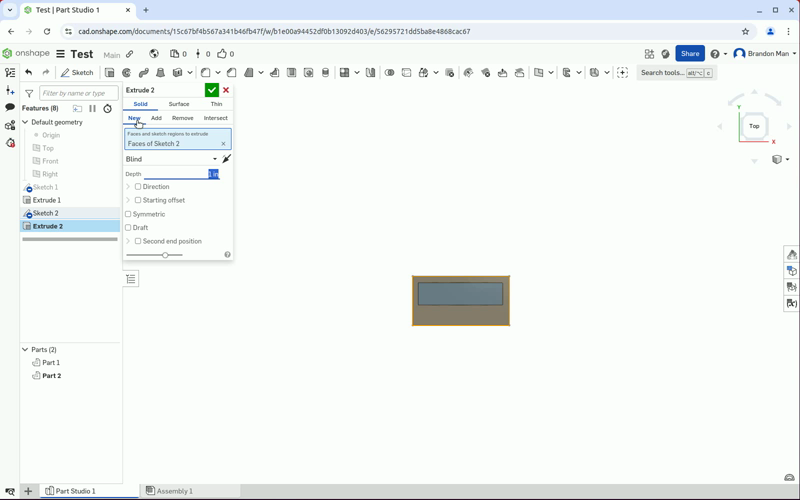
text(-1.926)
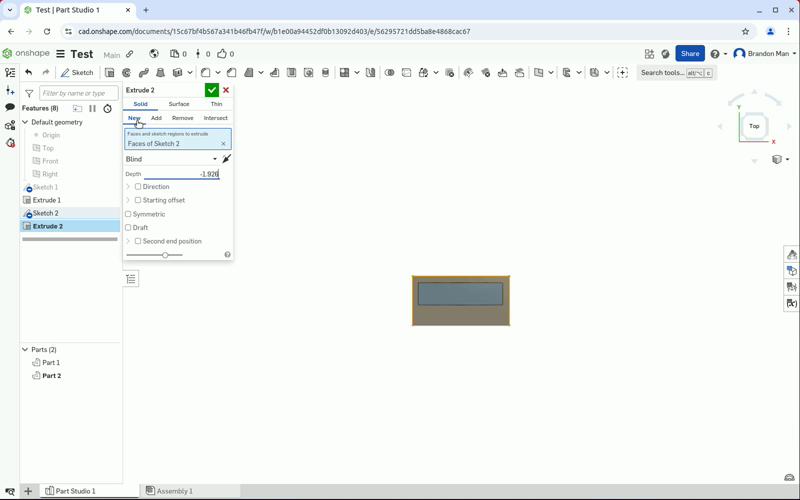
key(enter)
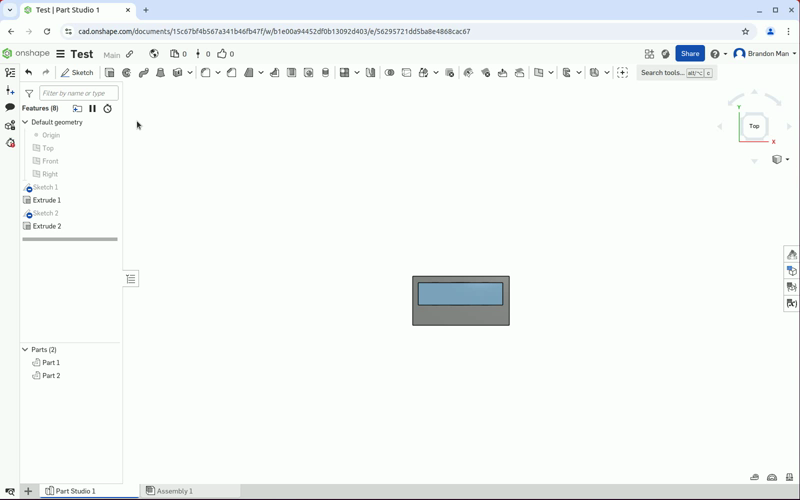
key(shift+h)
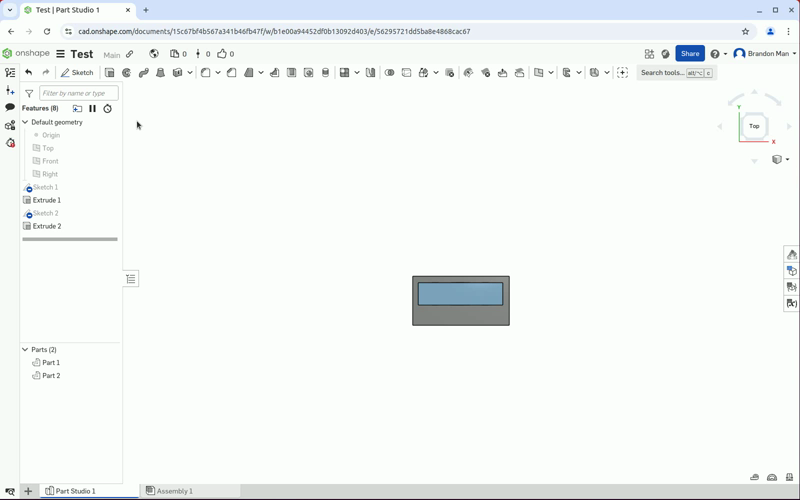
key(shift+h)
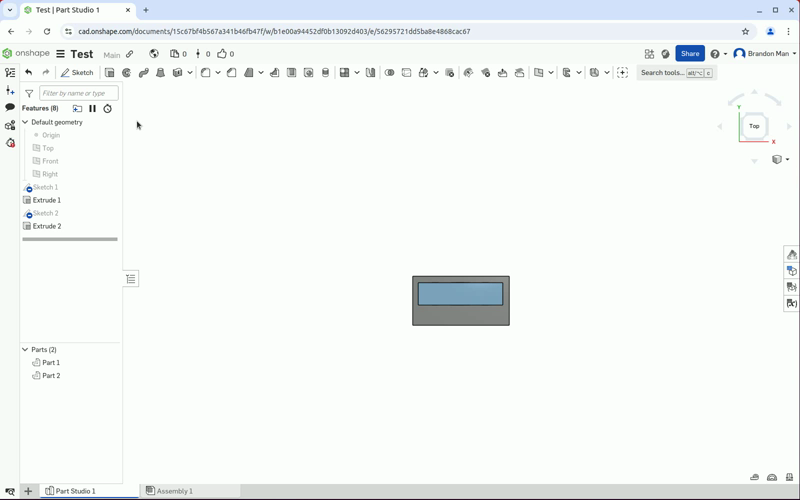
mouse_move(73, 189)
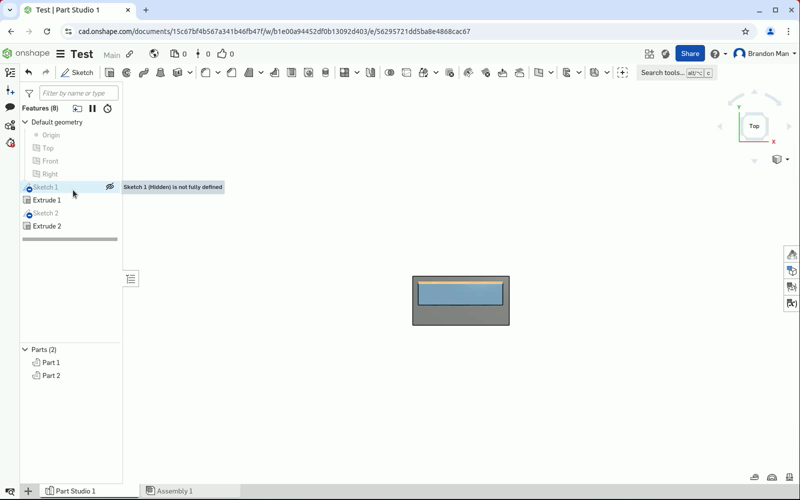
click(73, 189)
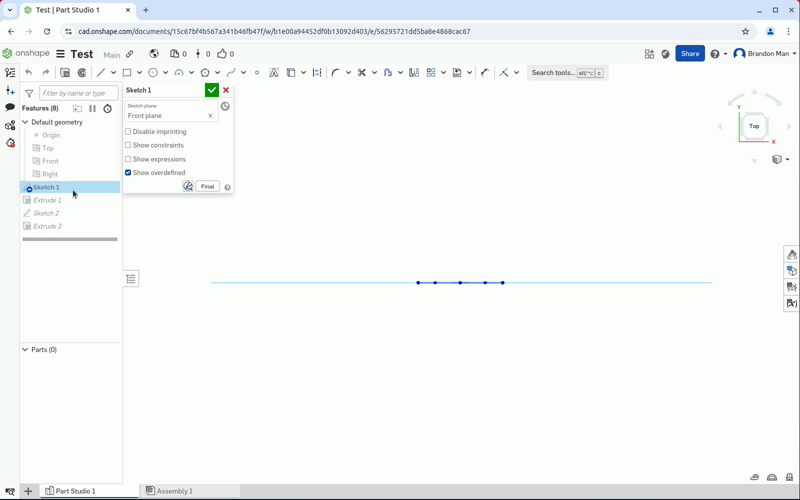
mouse_move(229, 92)
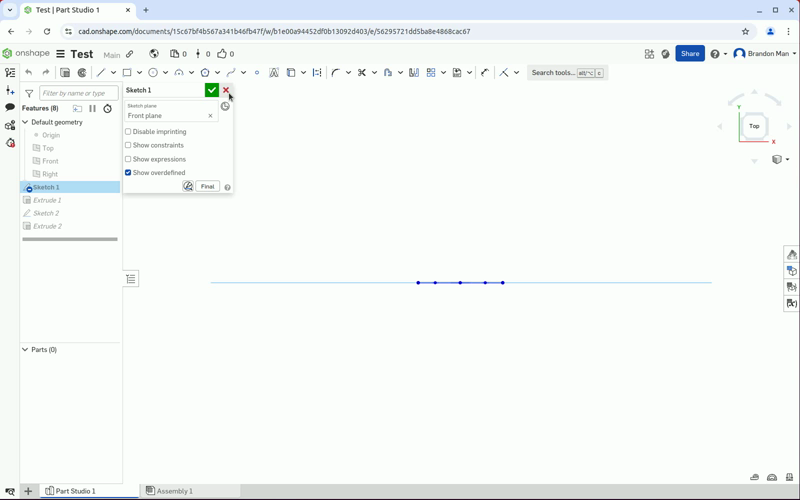
click(229, 92)
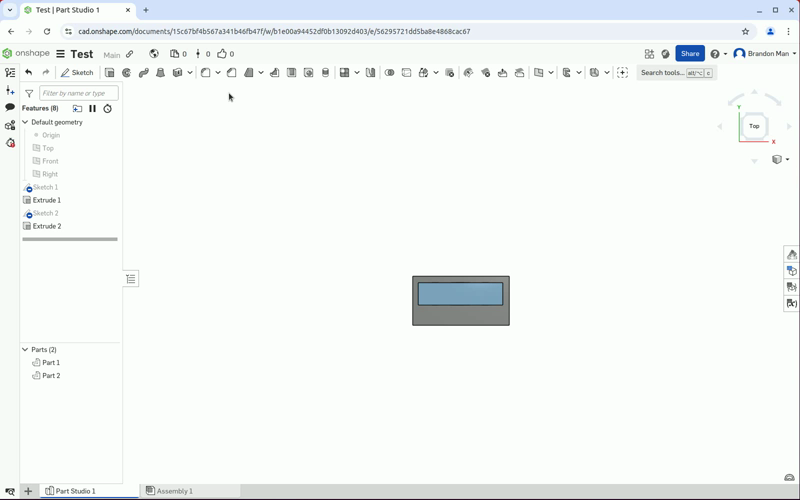
mouse_move(73, 352)
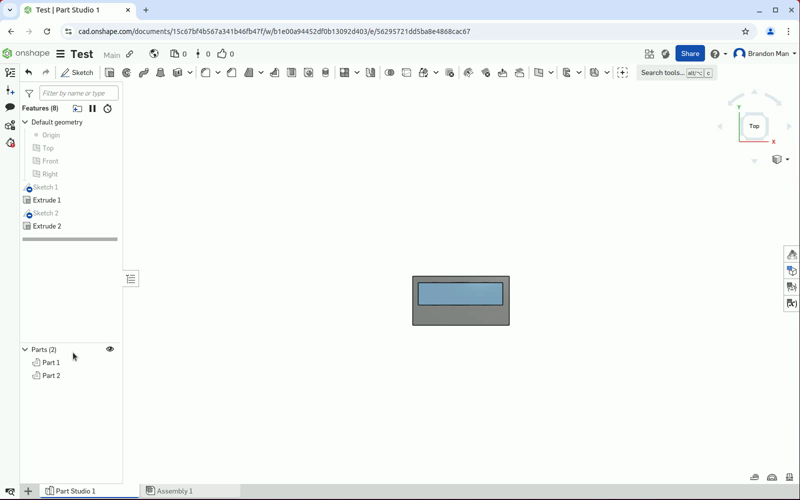
key(y)
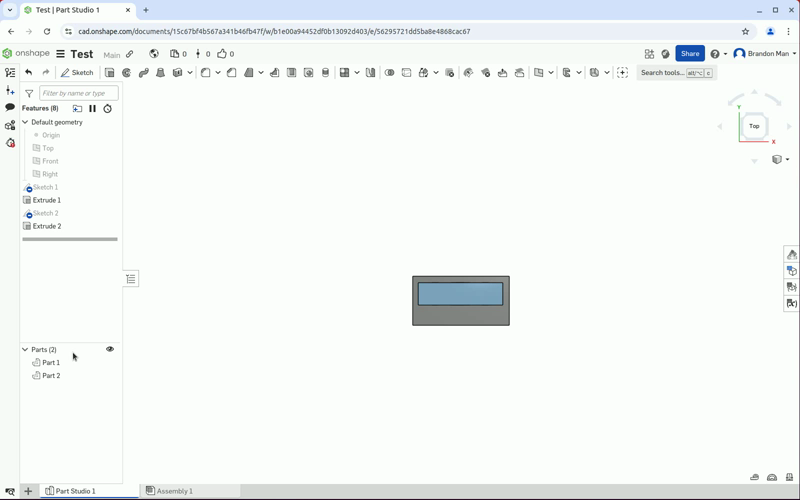
key(shift+p)
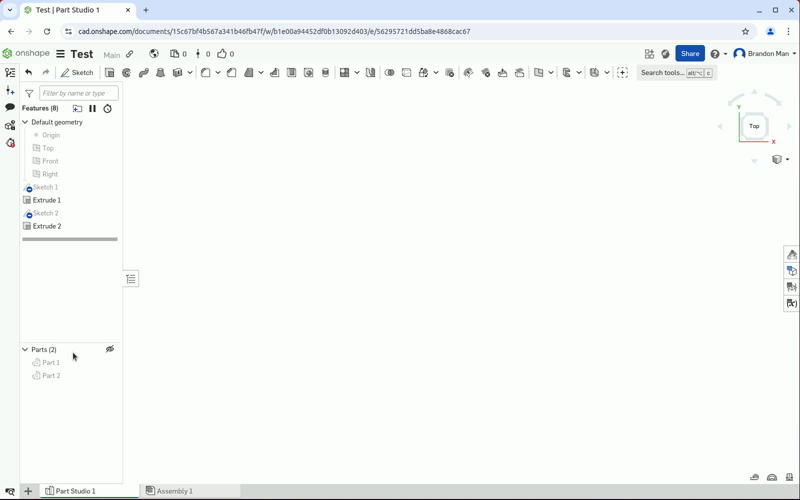
key(space)
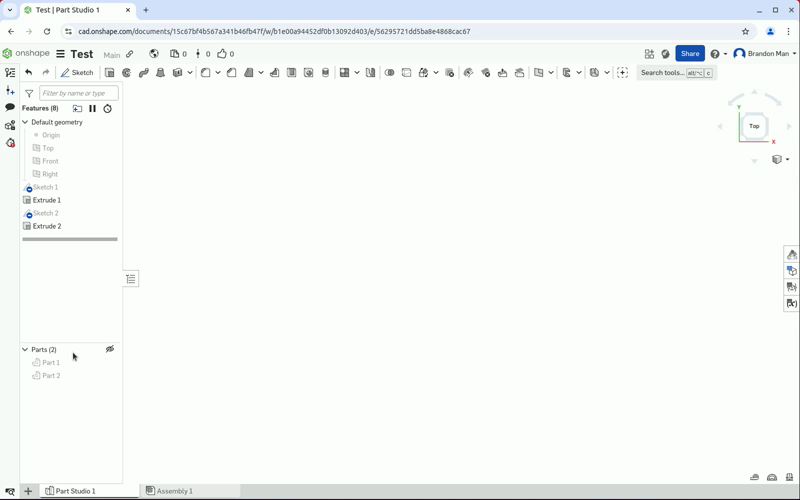
key_down(shift)
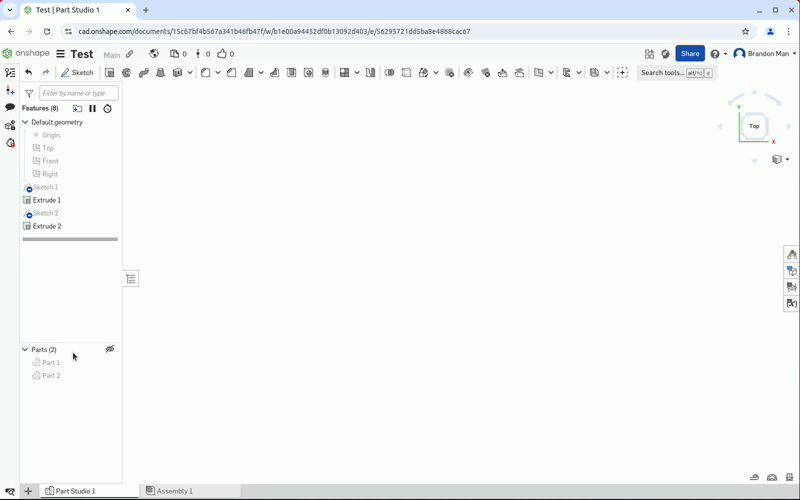
key(up)
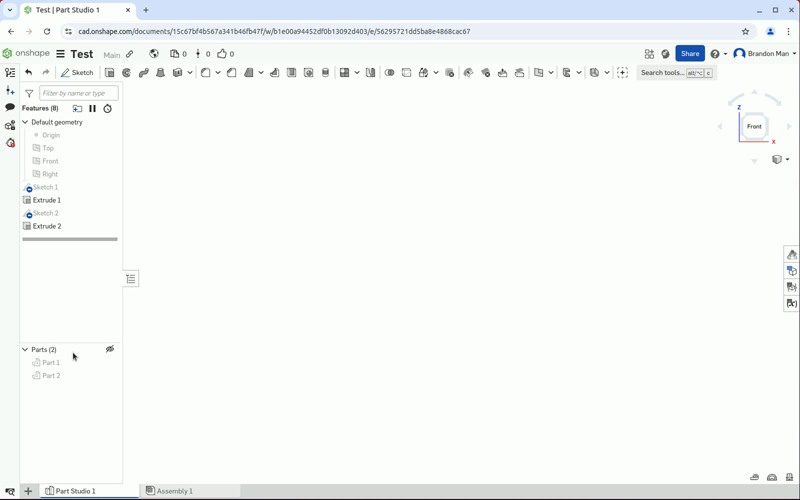
key_up(shift)
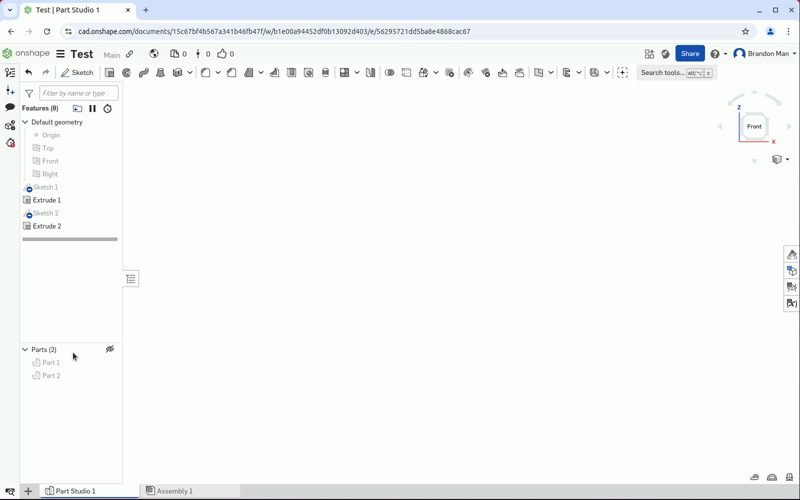
key(space)
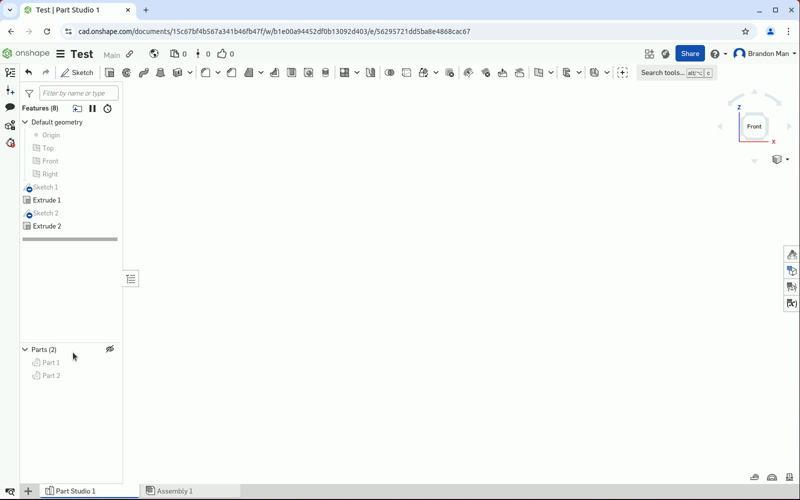
key_down(shift)
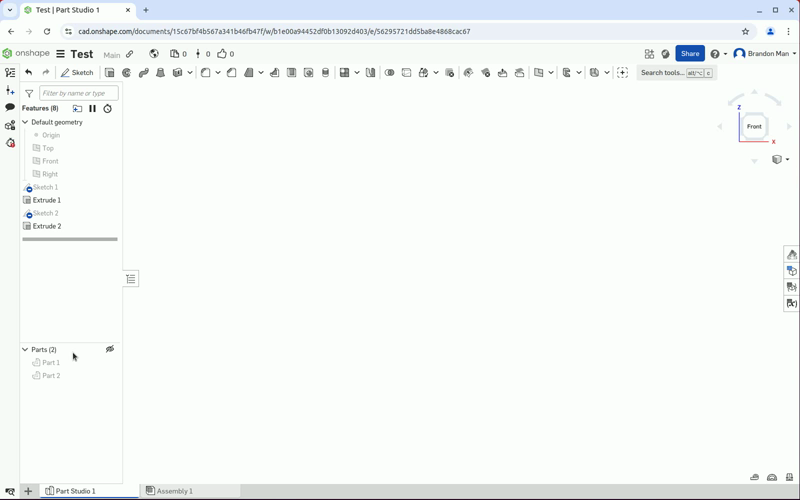
key(left)
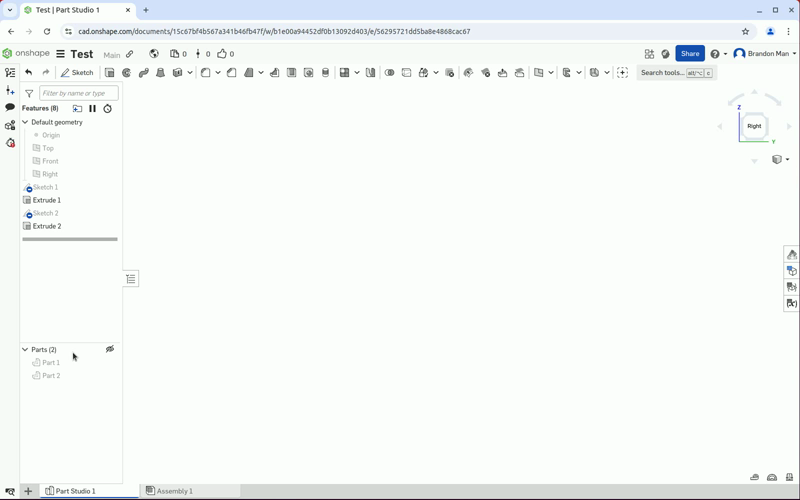
key_up(shift)
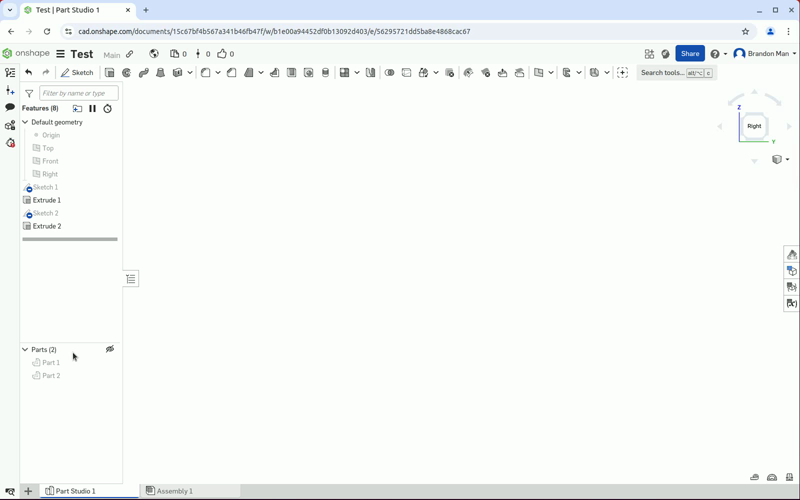
mouse_move(73, 352)
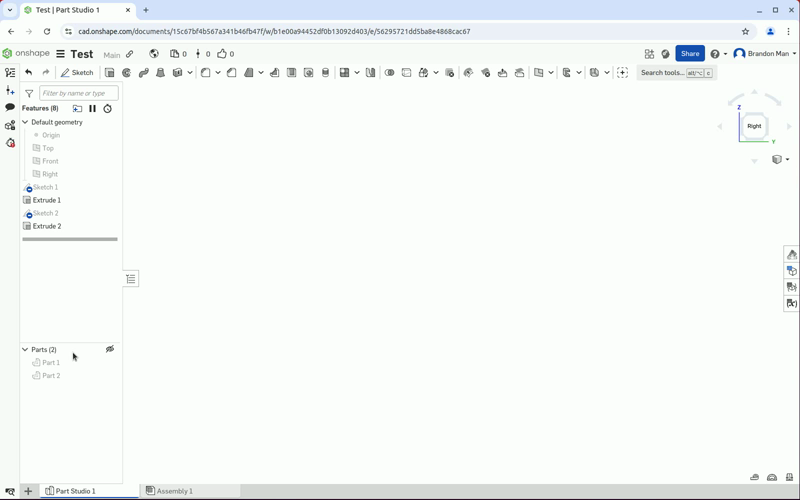
key(shift+y)
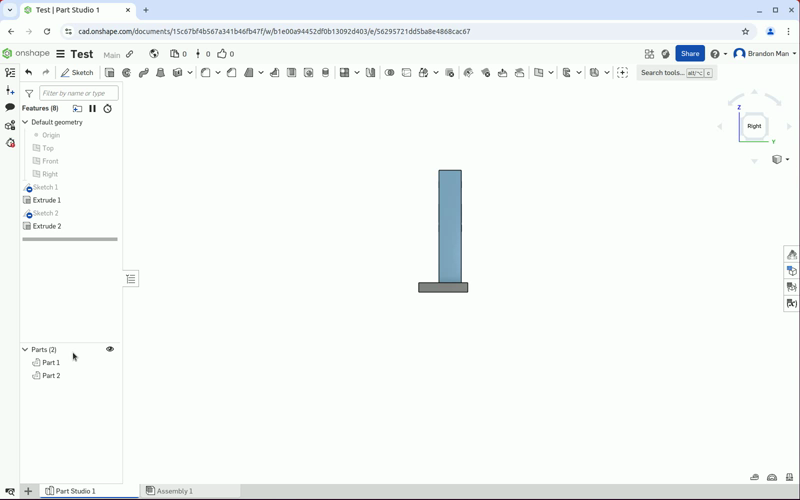
mouse_move(541, 75)
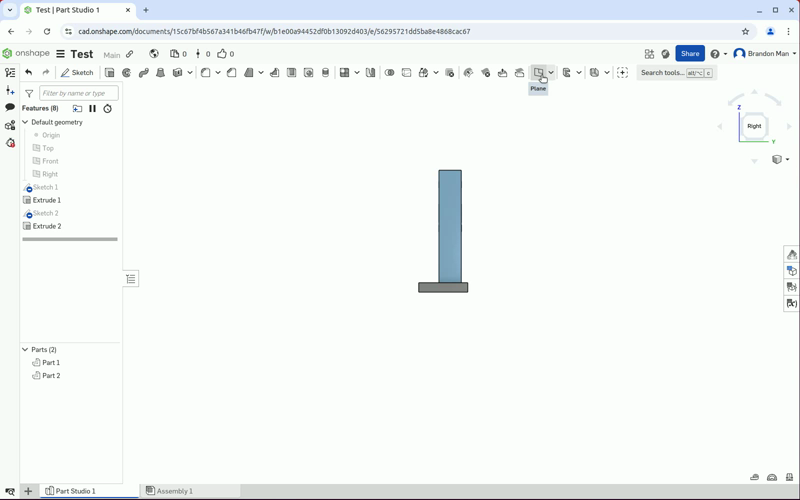
click(541, 75)
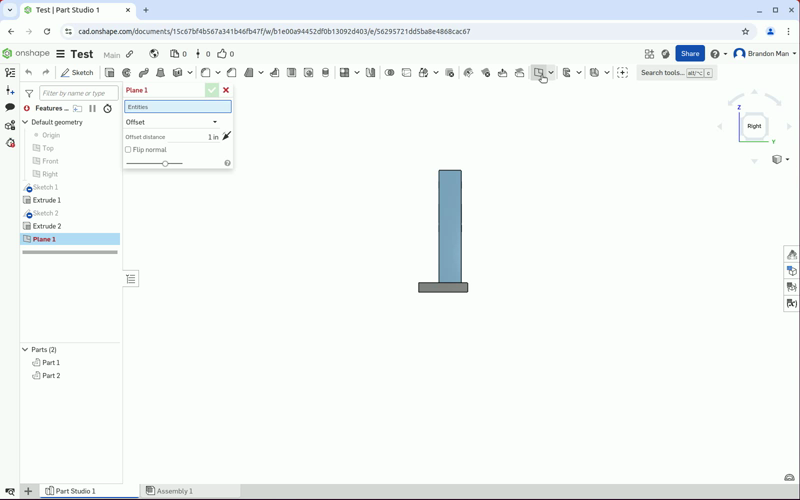
mouse_move(73, 176)
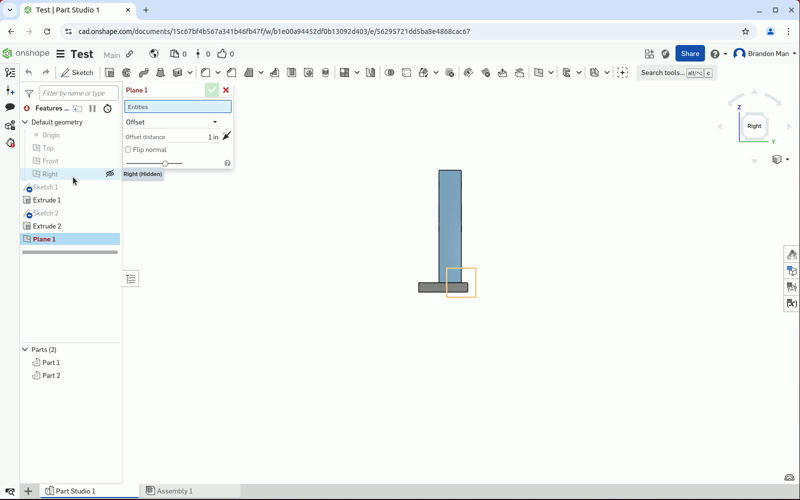
click(73, 176)
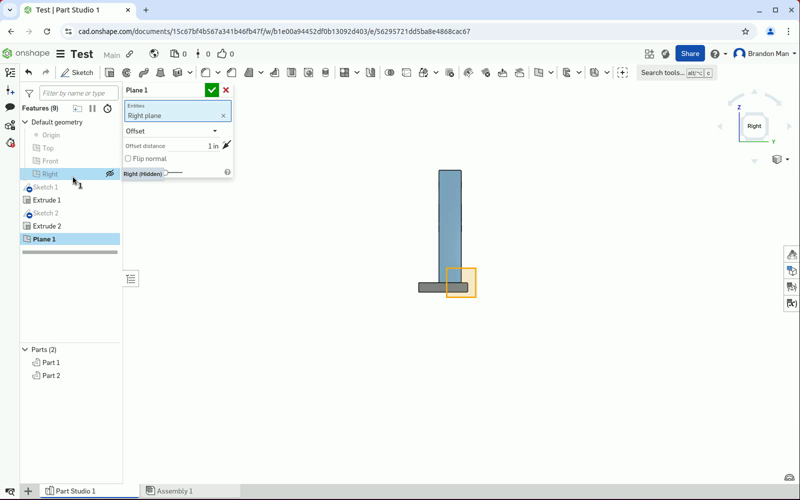
key(tab, 2)
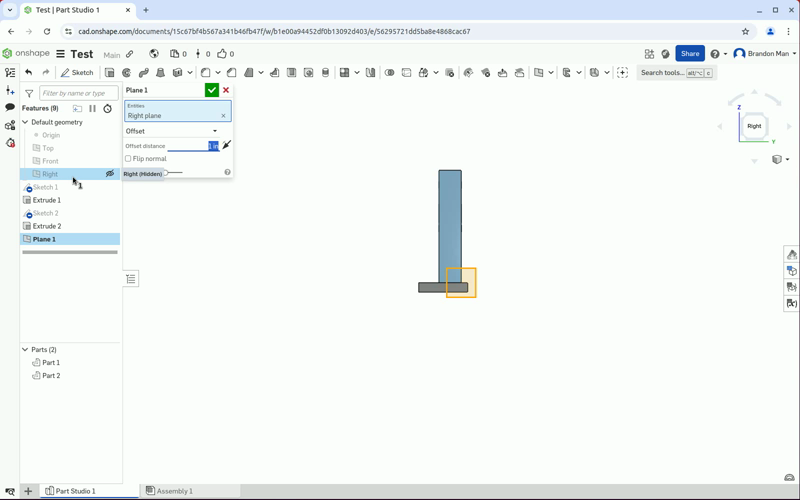
text(8.658)
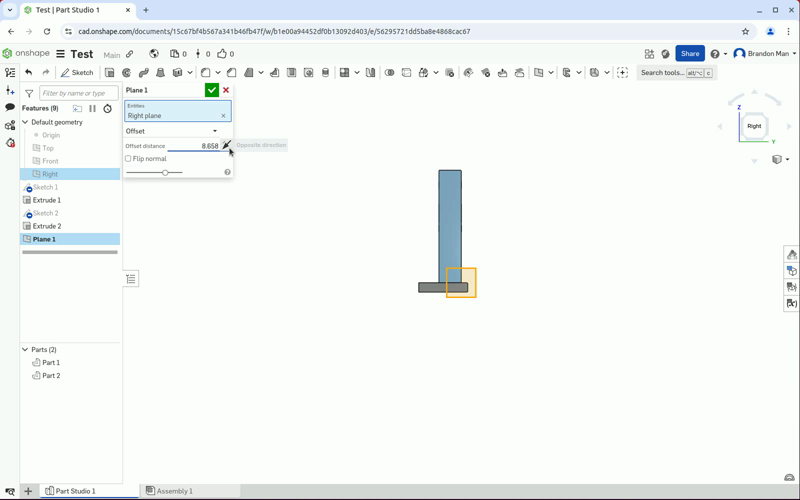
mouse_move(229, 147)
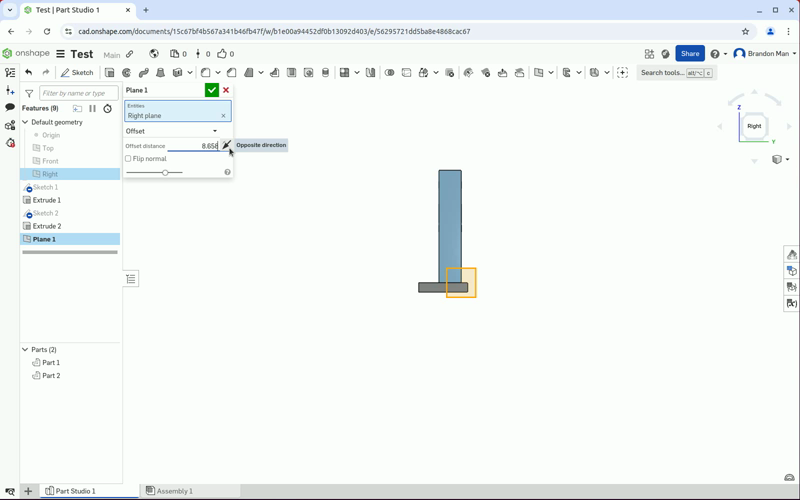
click(229, 147)
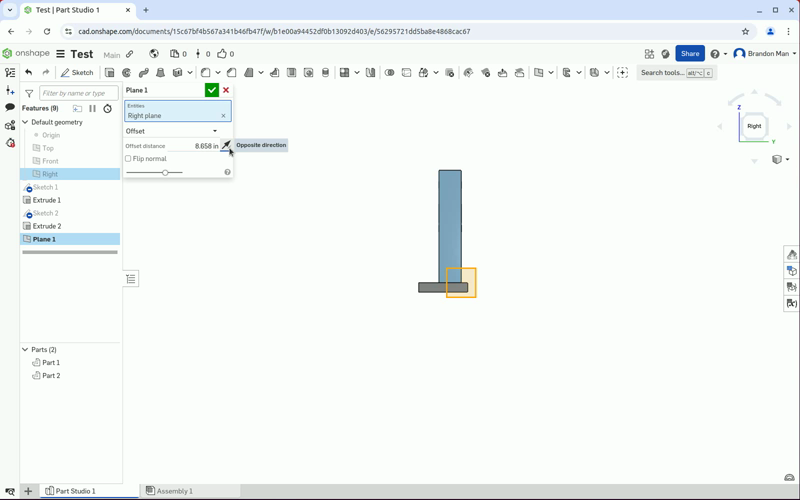
key(enter, 2)
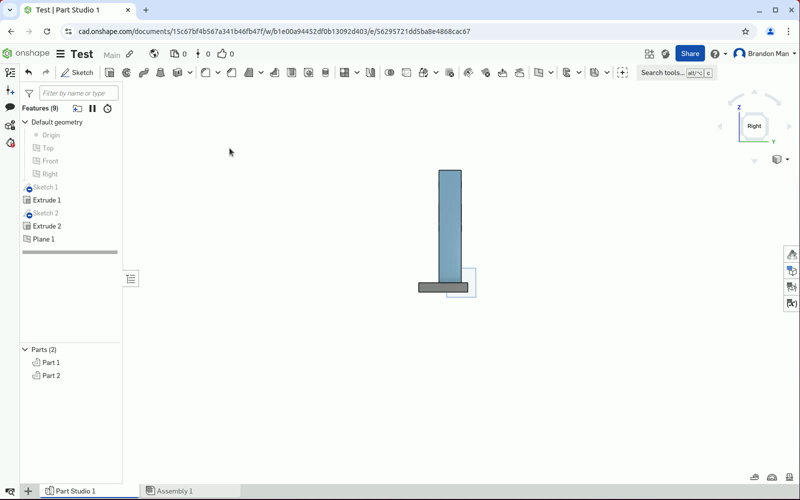
key(shift+s)
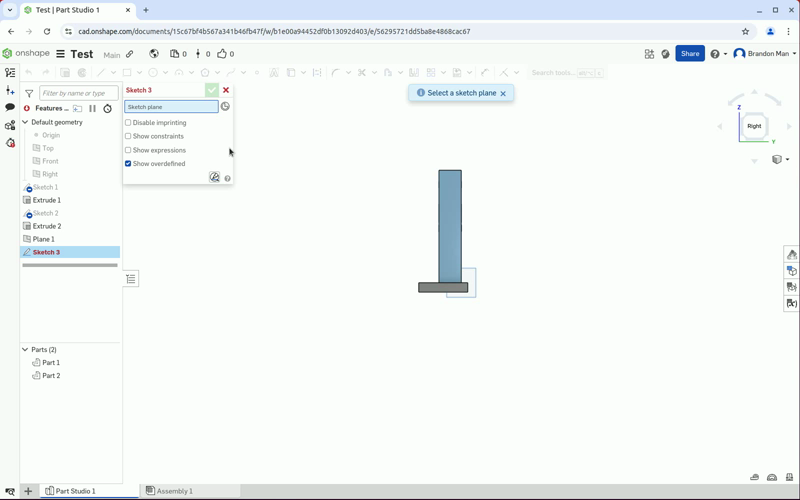
mouse_move(73, 241)
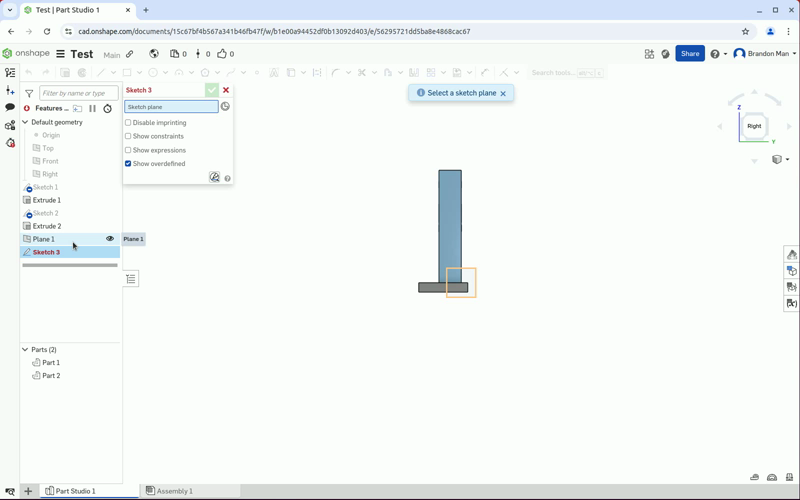
click(73, 241)
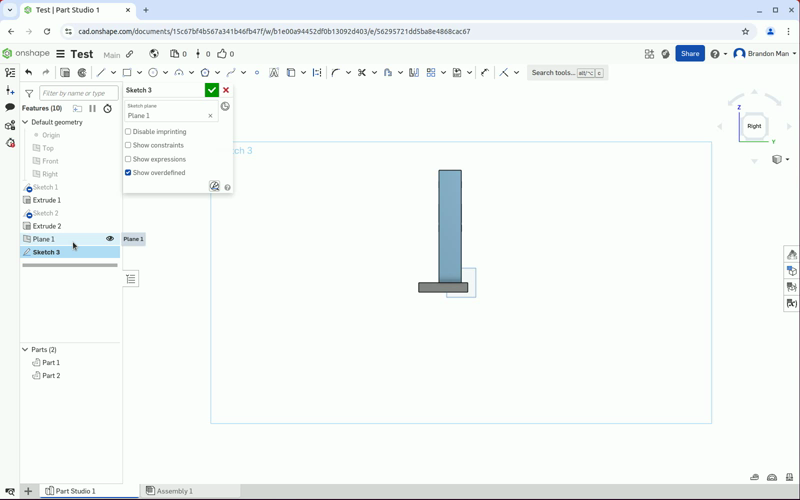
mouse_move(73, 352)
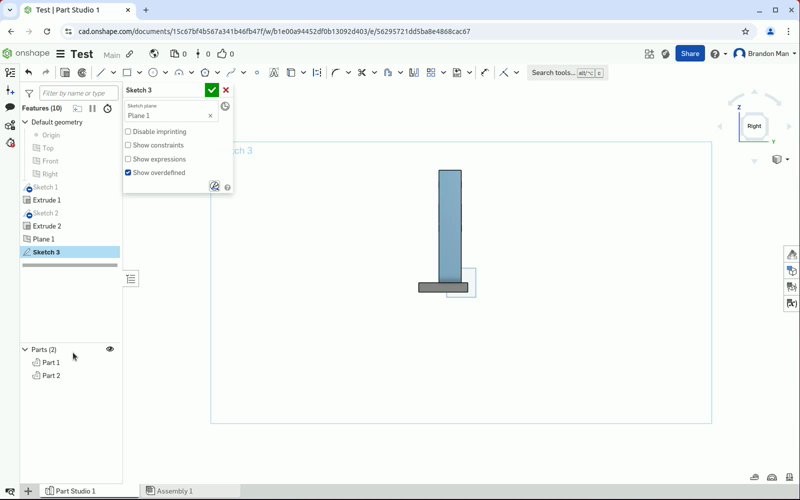
key(y)
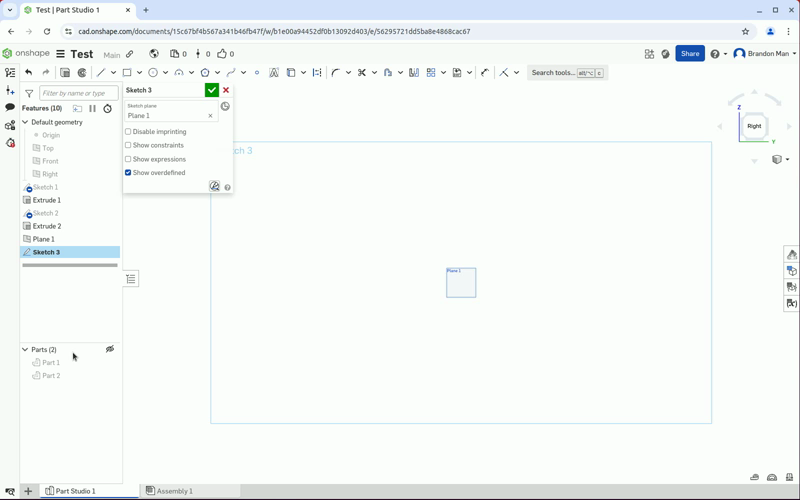
key(l)
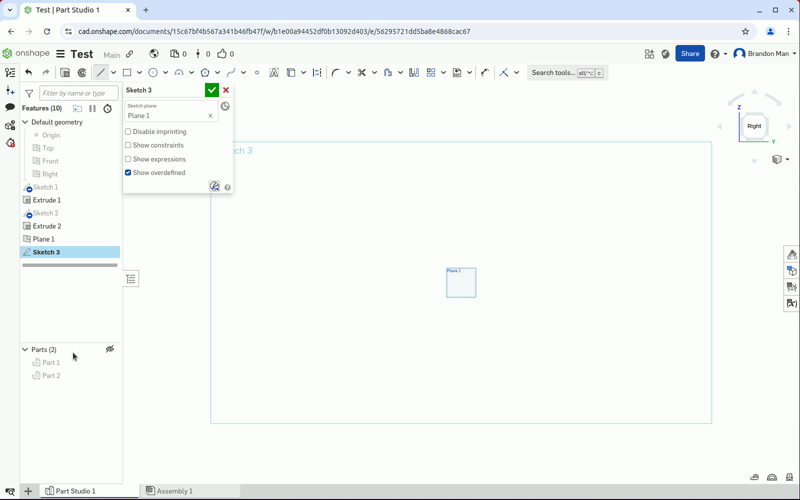
key_down(shift)
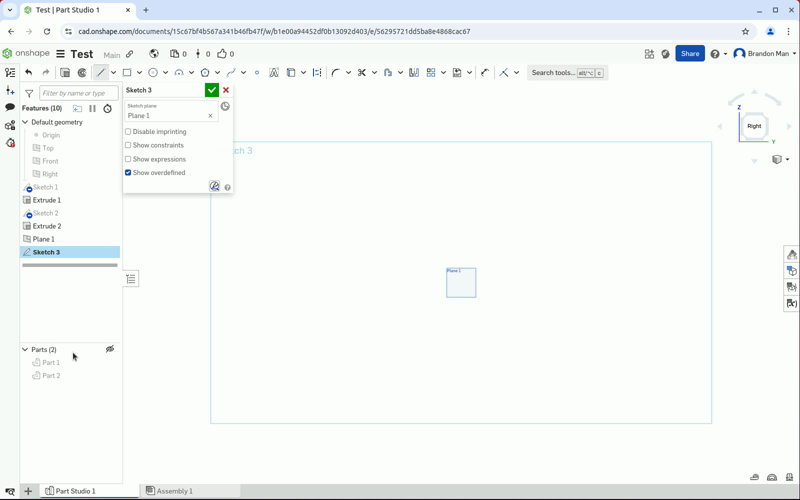
mouse_move(446, 260)
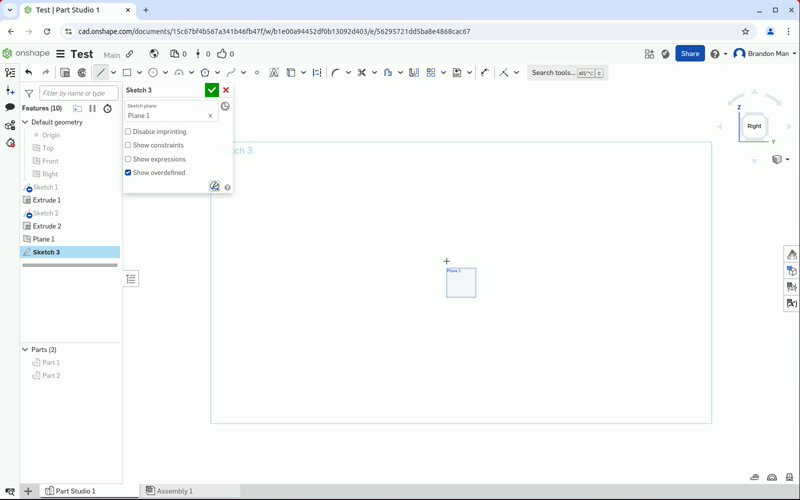
click(446, 260)
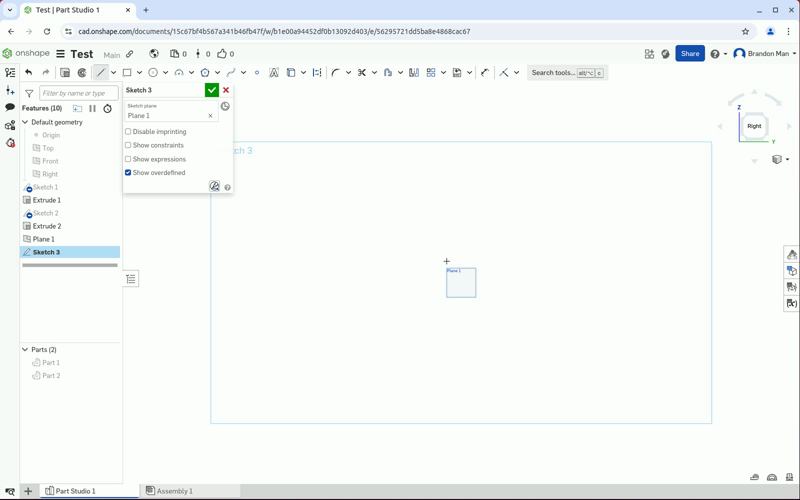
key_up(shift)
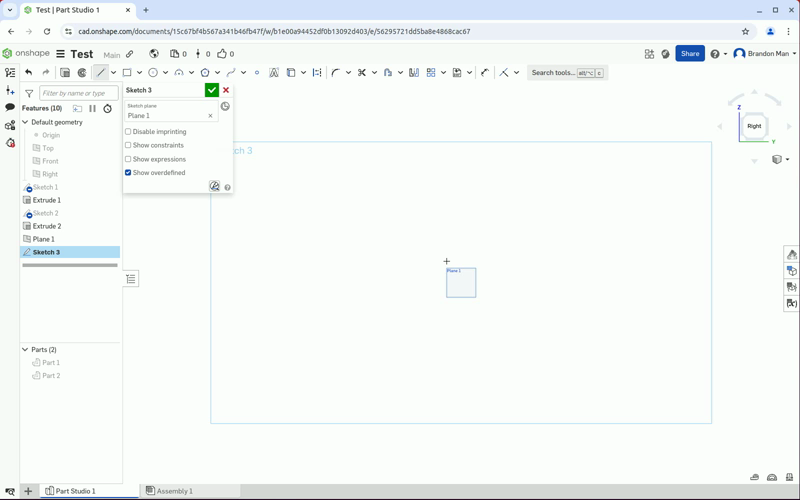
key_down(shift)
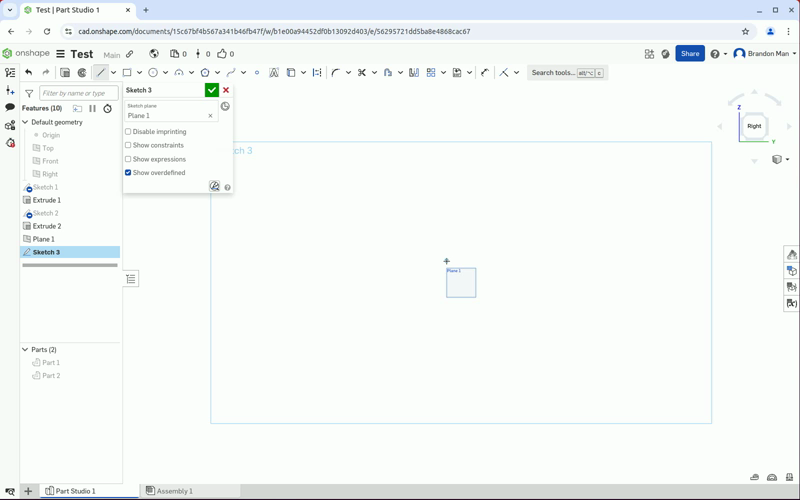
mouse_move(476, 260)
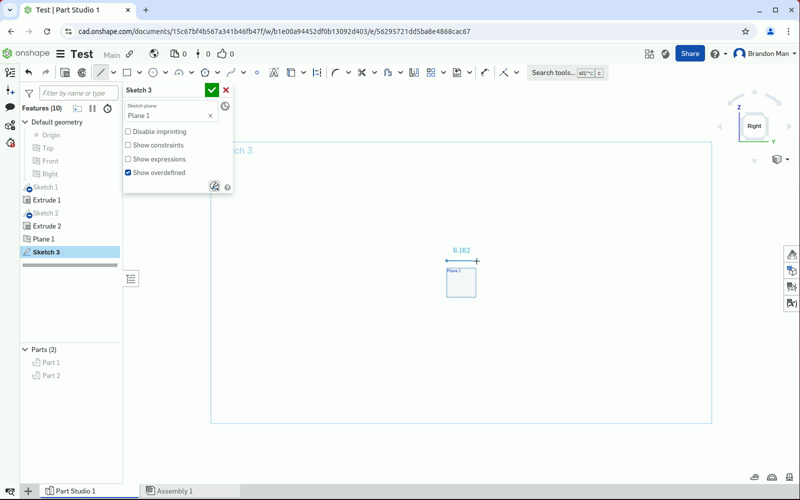
mouse_move(462, 283)
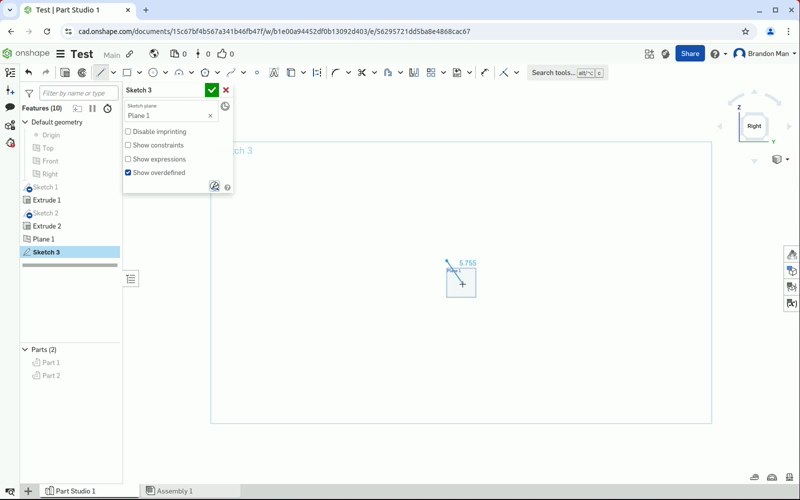
click(462, 283)
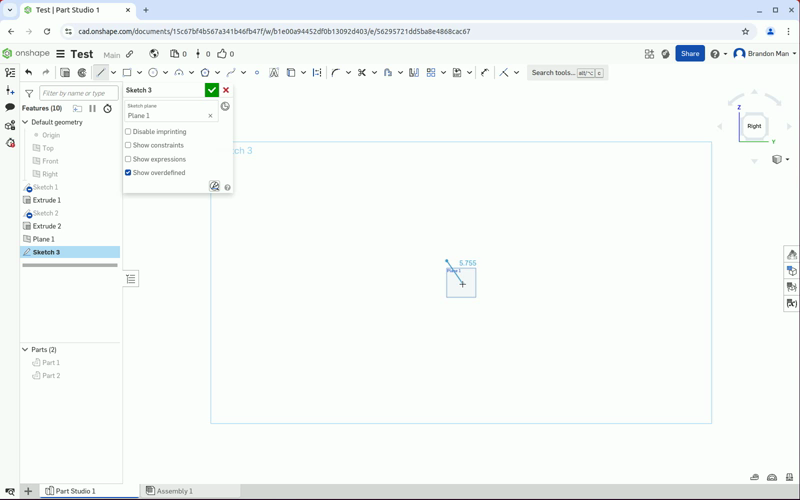
key_up(shift)
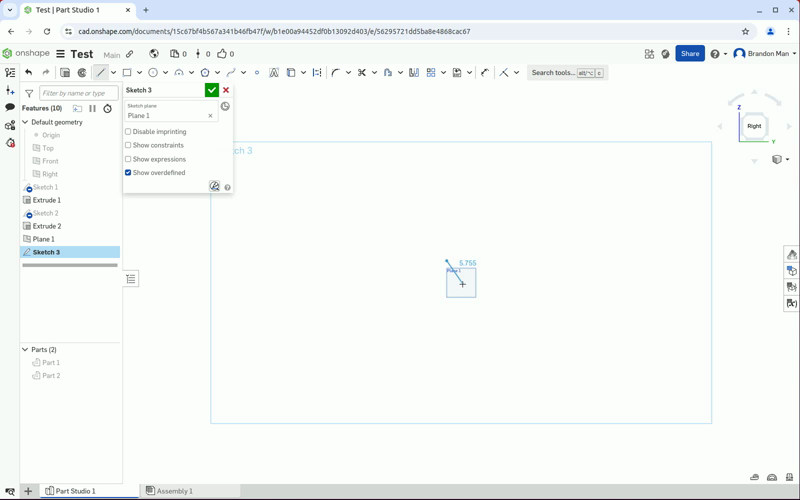
key_down(shift)
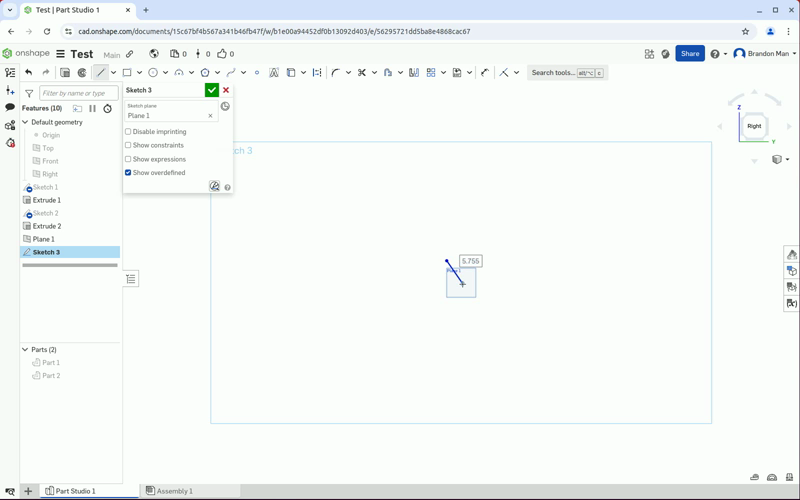
mouse_move(492, 283)
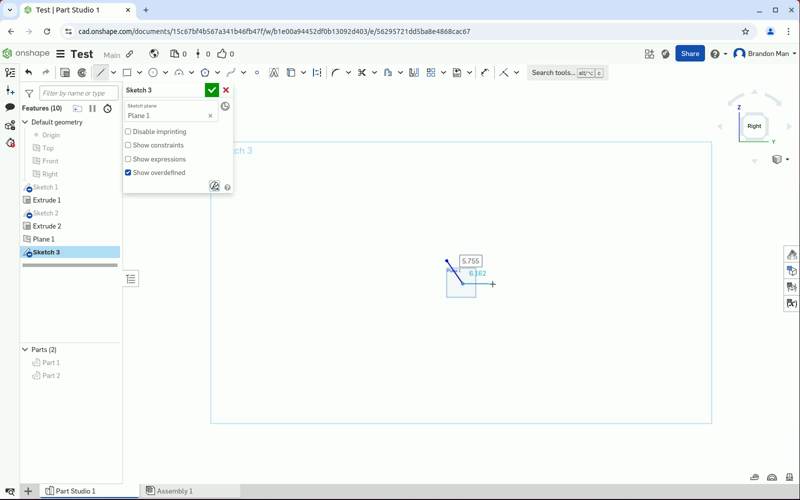
mouse_move(467, 283)
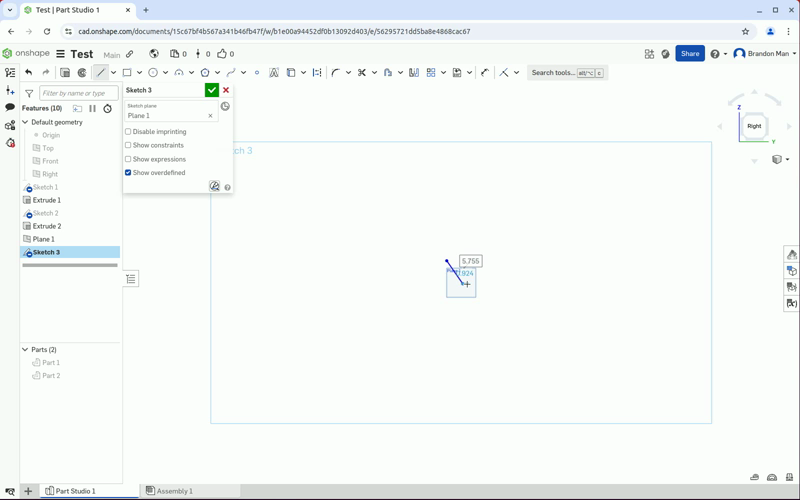
scroll(6)
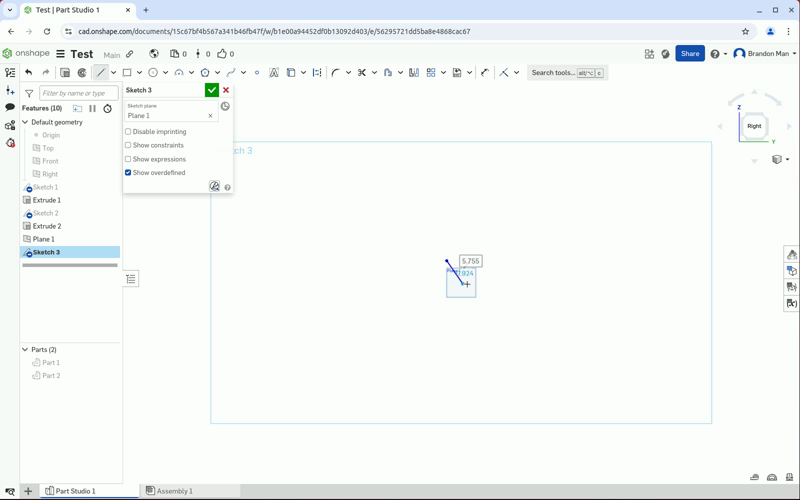
scroll(6)
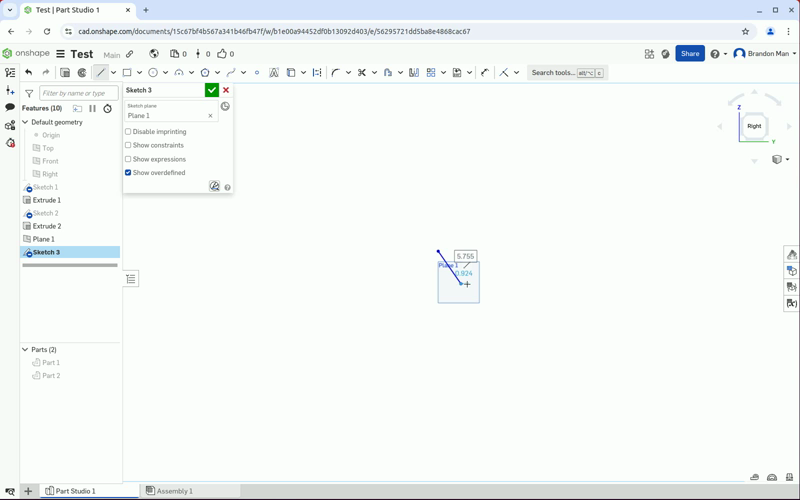
scroll(6)
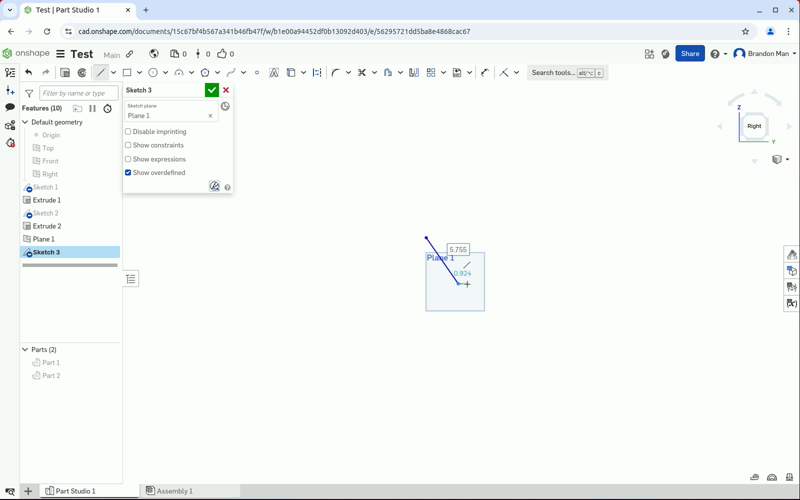
scroll(6)
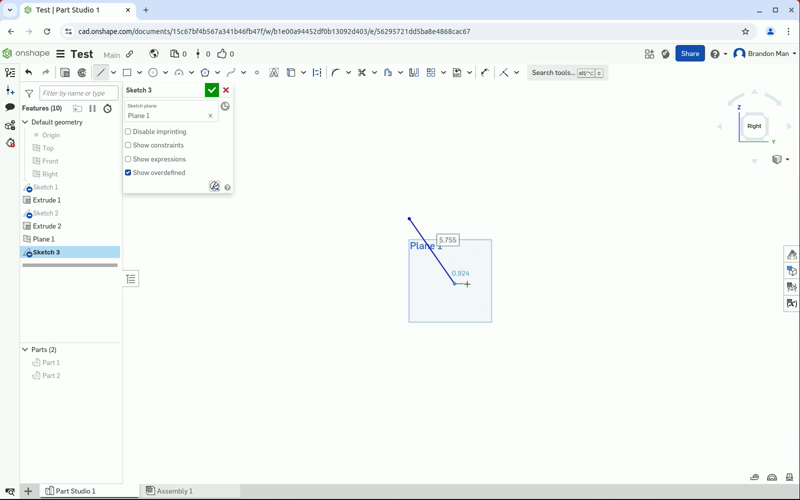
scroll(6)
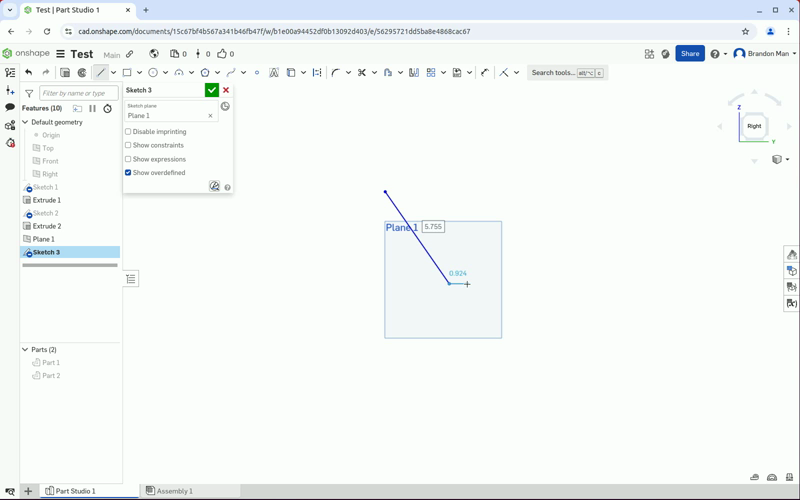
scroll(6)
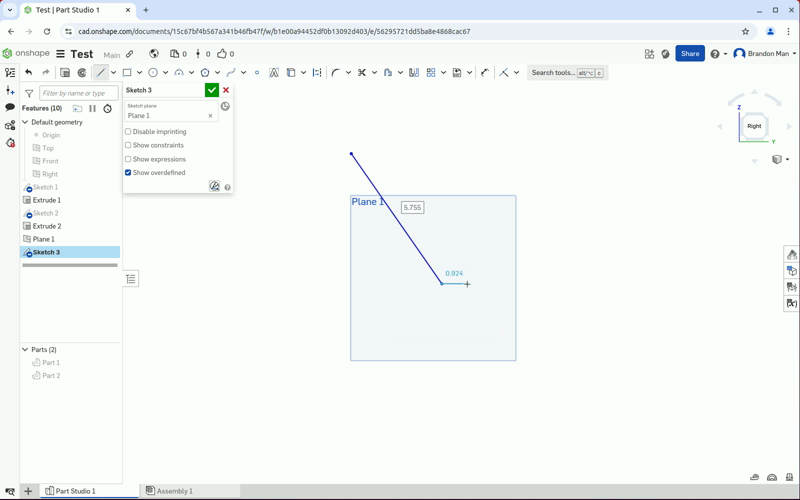
scroll(6)
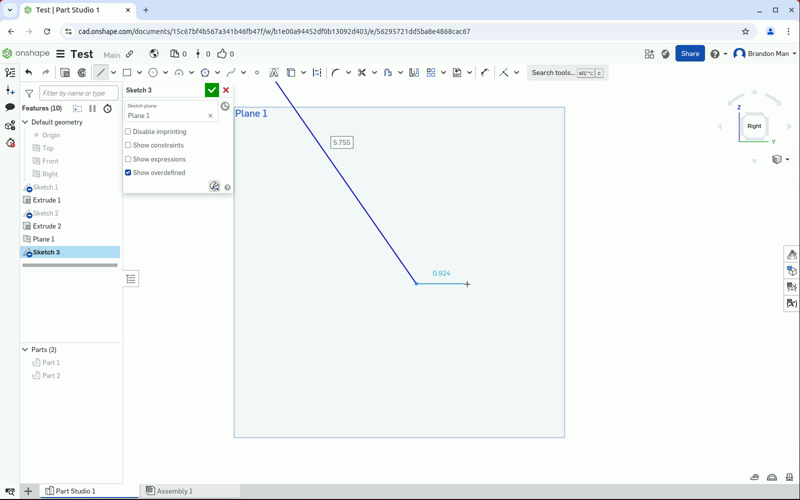
click(467, 283)
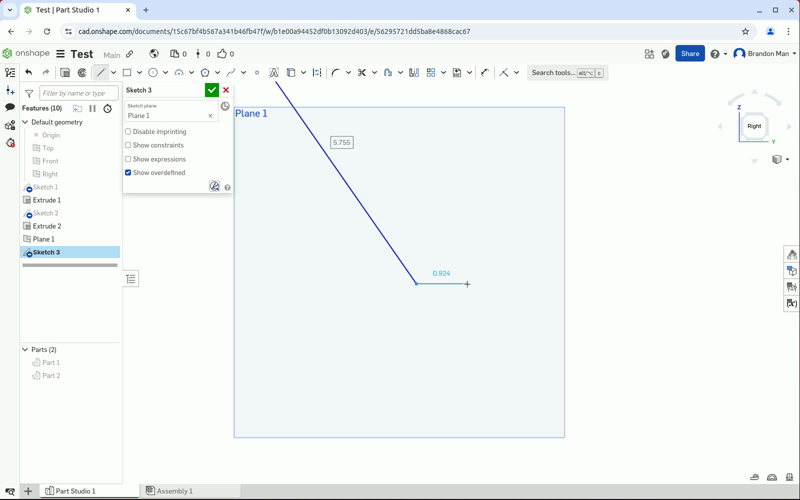
scroll(-6)
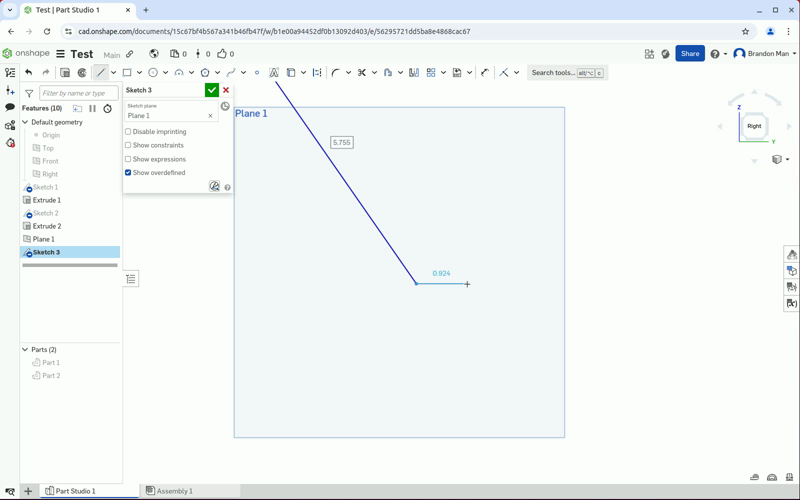
scroll(-6)
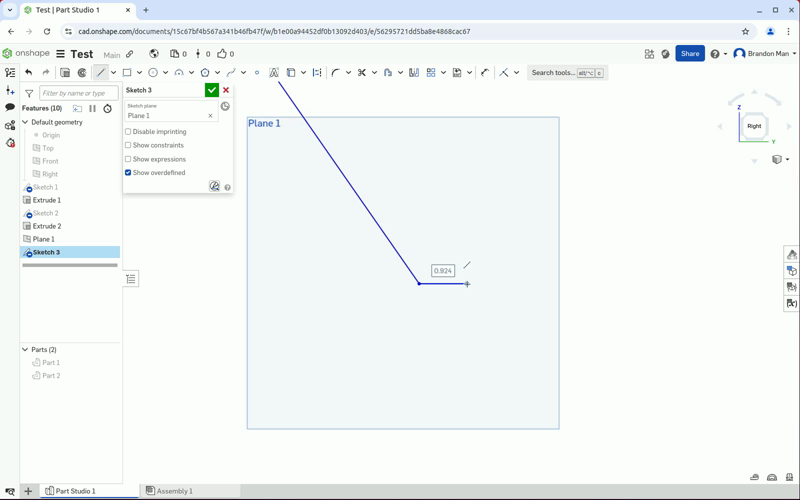
scroll(-6)
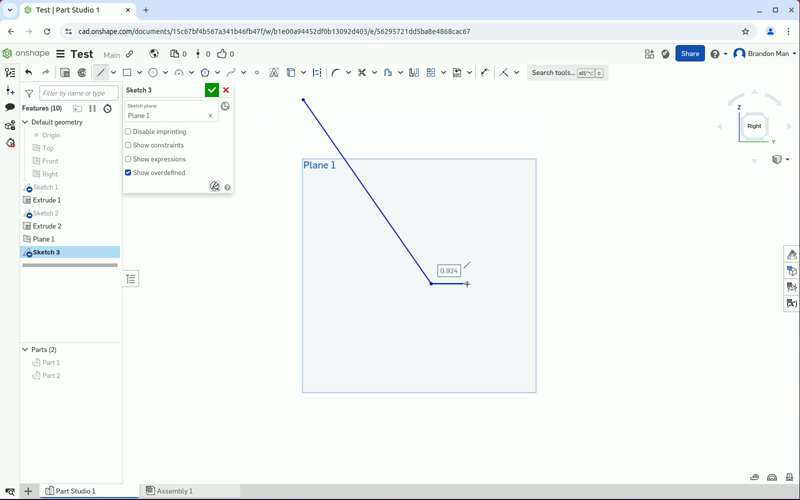
scroll(-6)
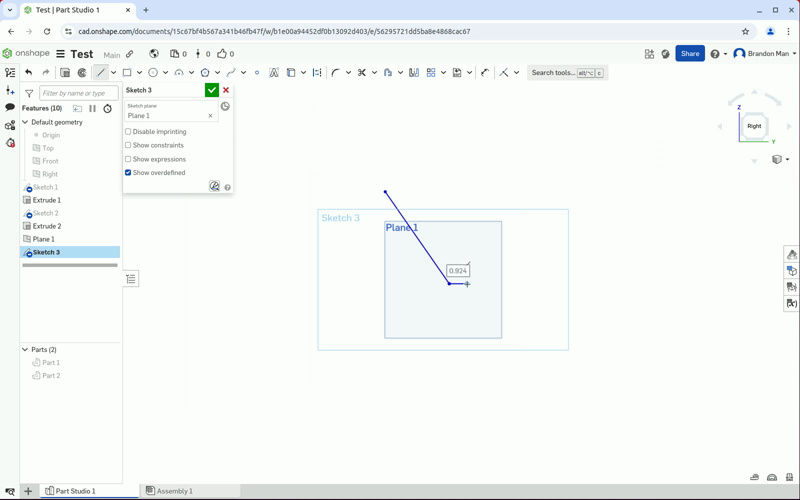
scroll(-6)
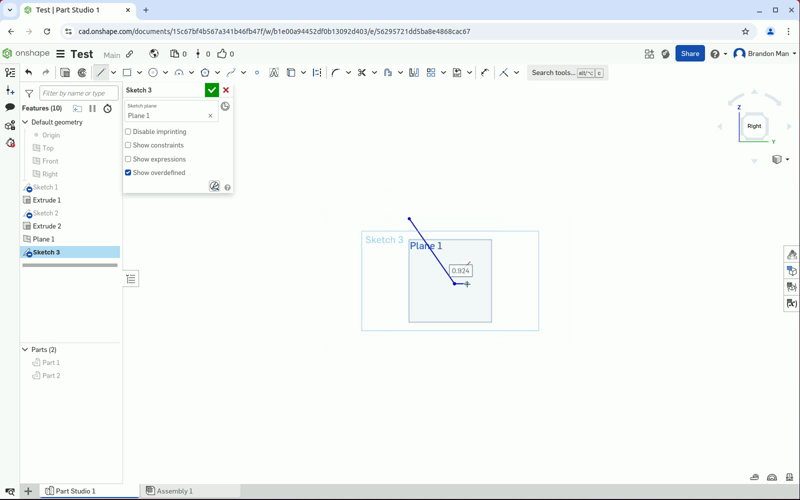
scroll(-6)
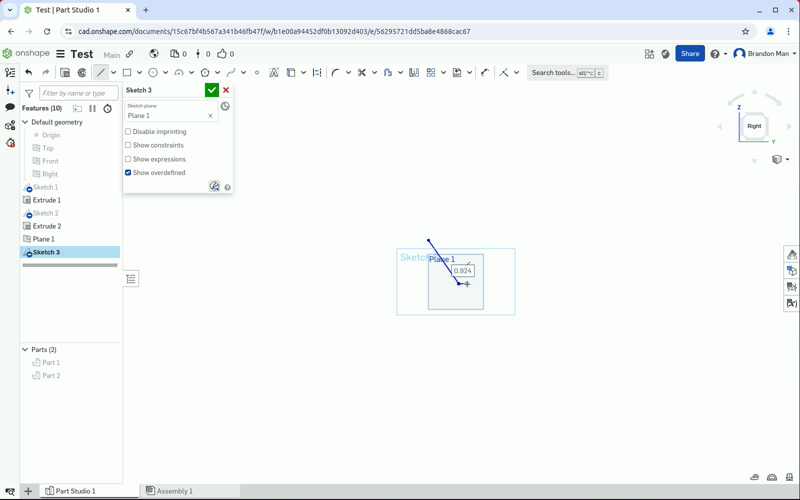
scroll(-6)
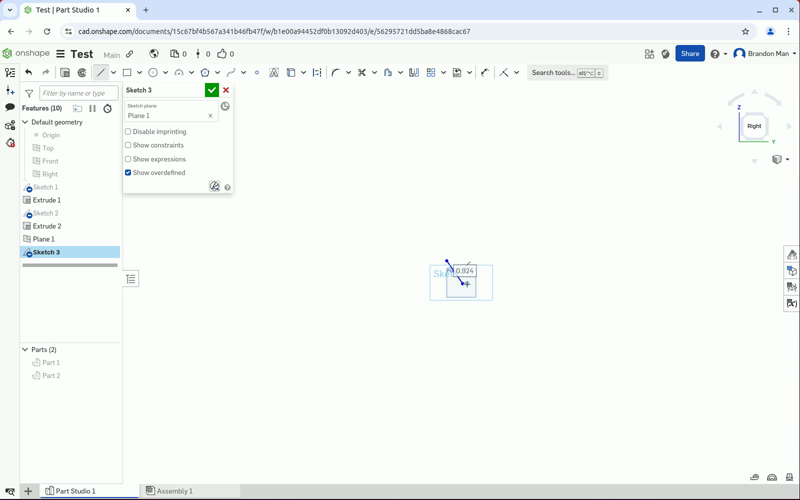
key_up(shift)
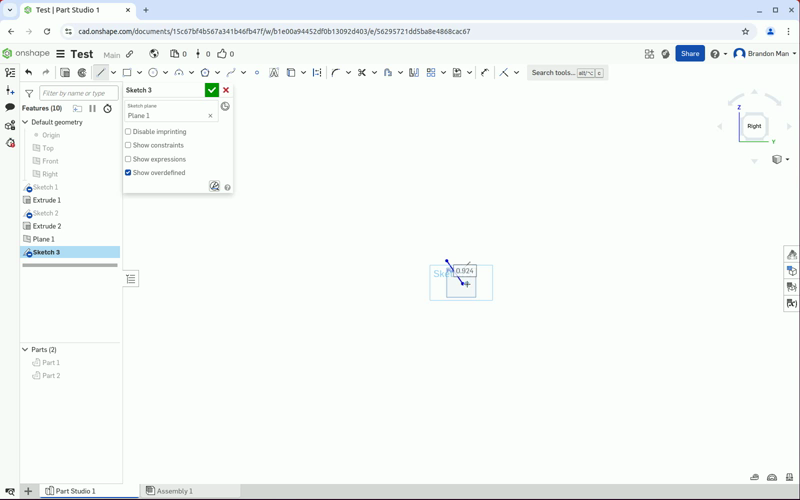
key_down(shift)
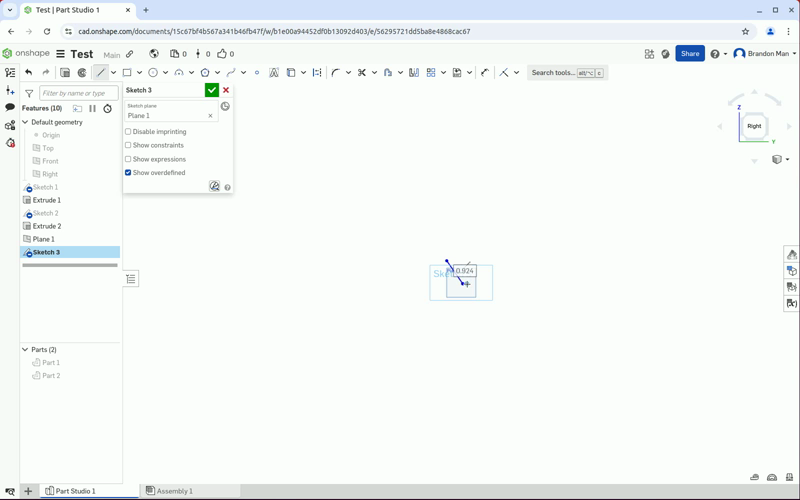
mouse_move(497, 283)
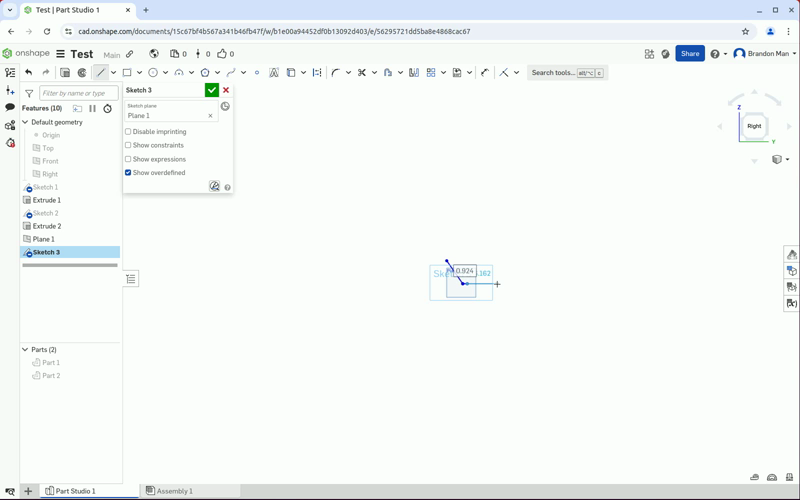
mouse_move(446, 253)
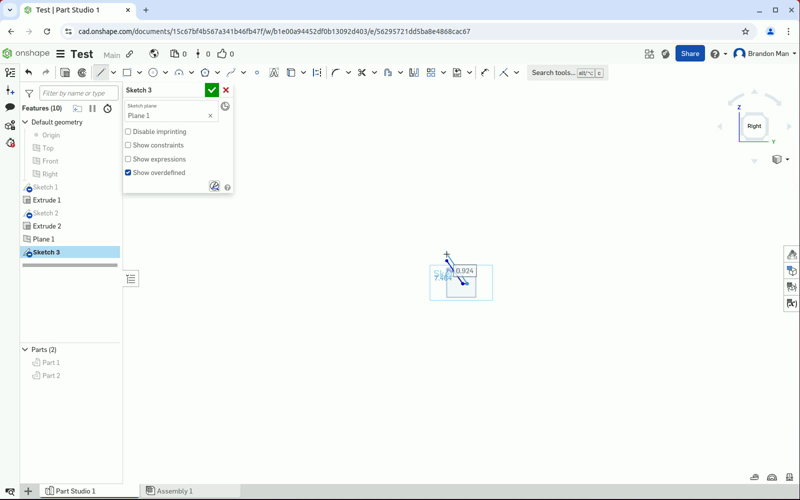
click(446, 253)
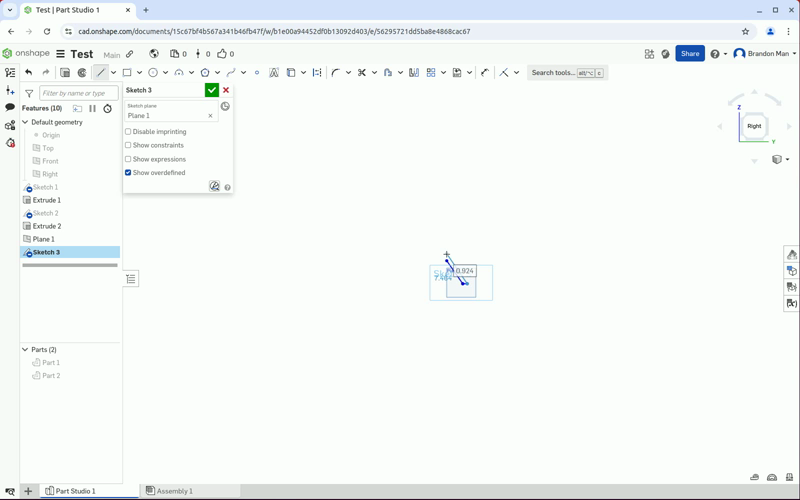
key_up(shift)
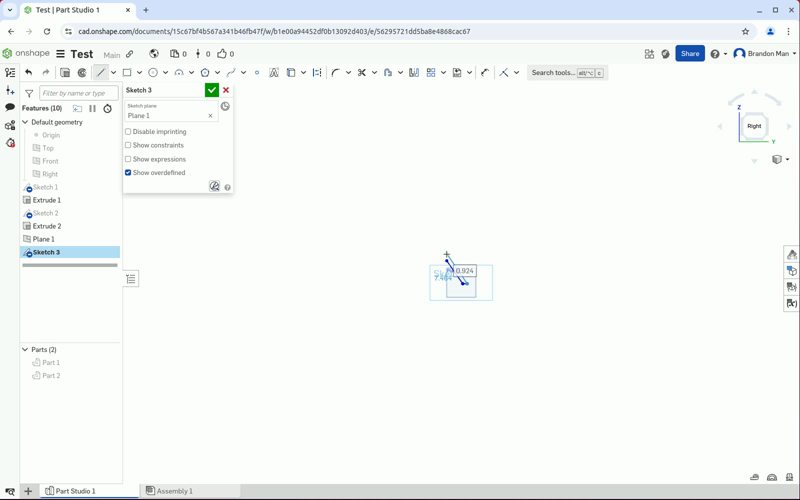
mouse_move(476, 253)
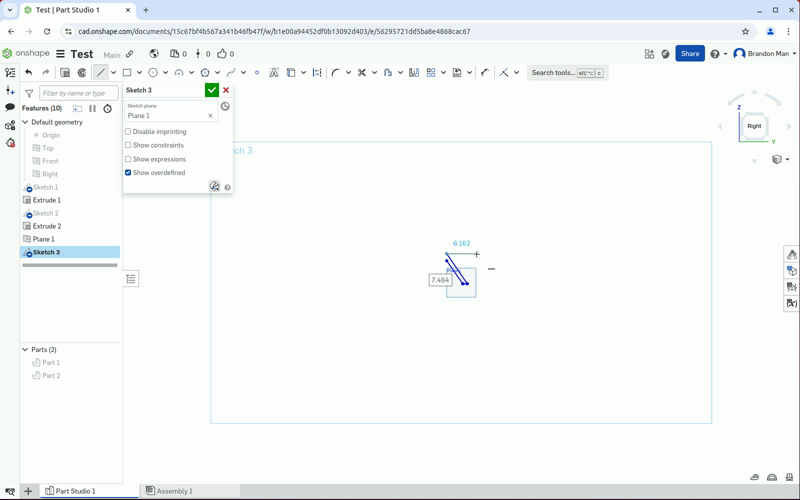
key_down(shift)
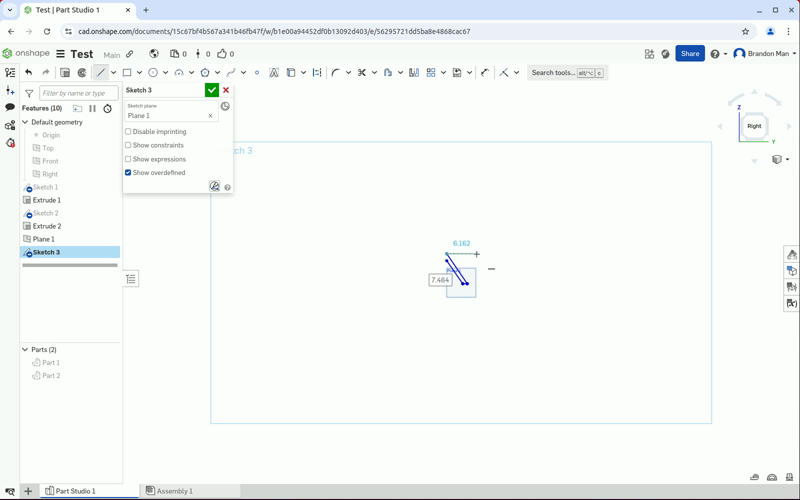
mouse_move(446, 260)
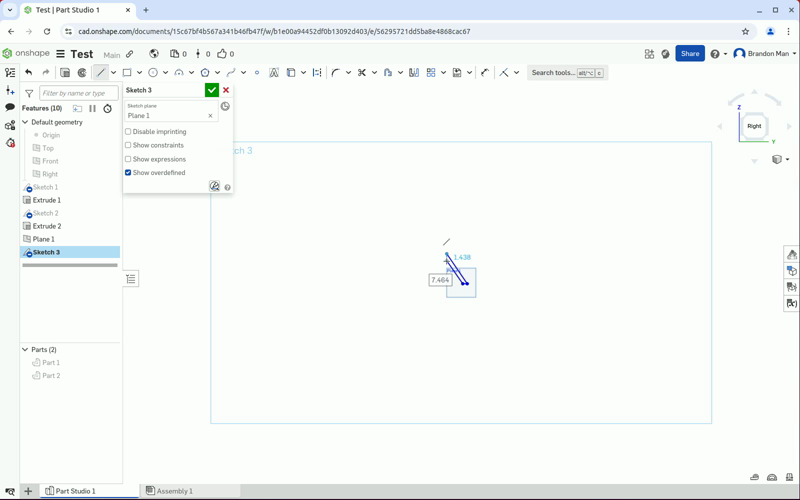
scroll(6)
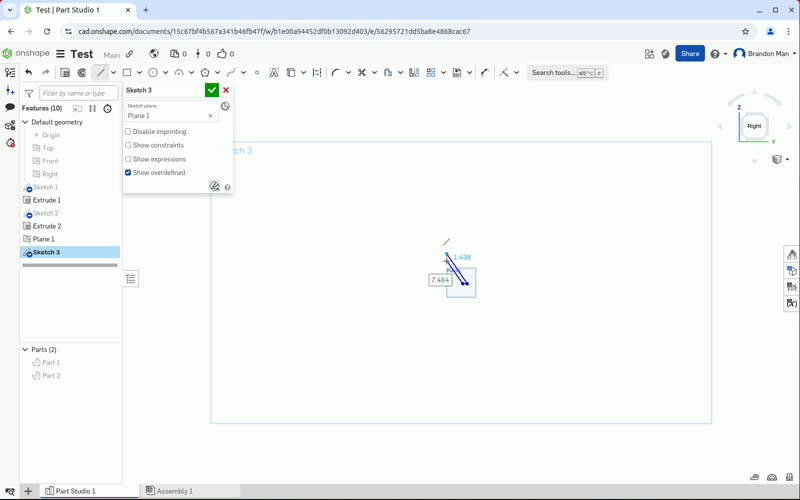
scroll(6)
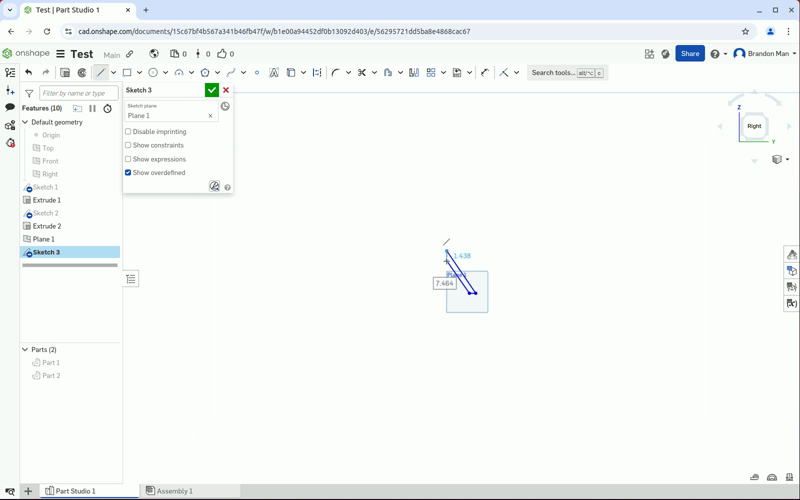
scroll(6)
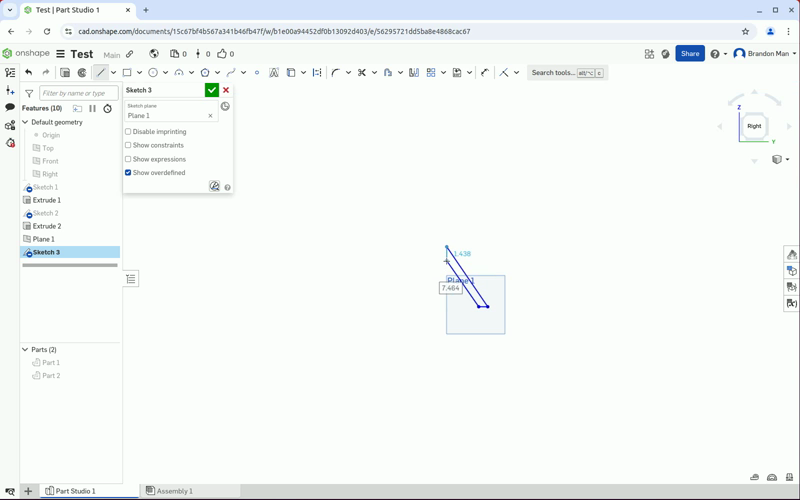
scroll(6)
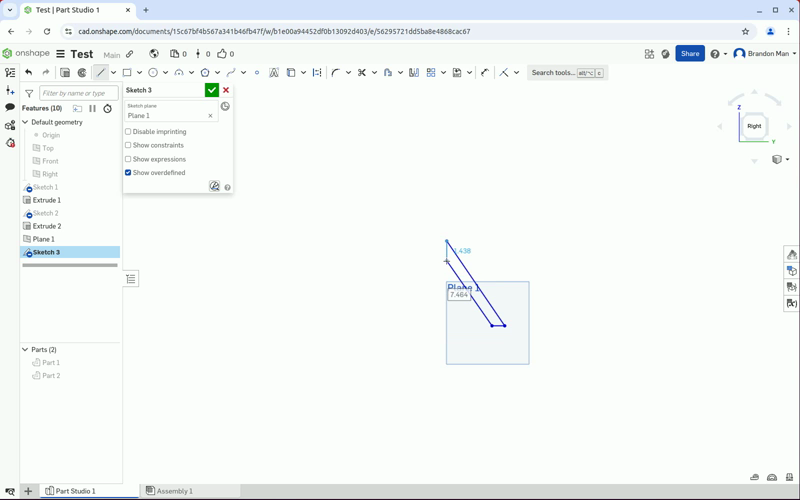
scroll(6)
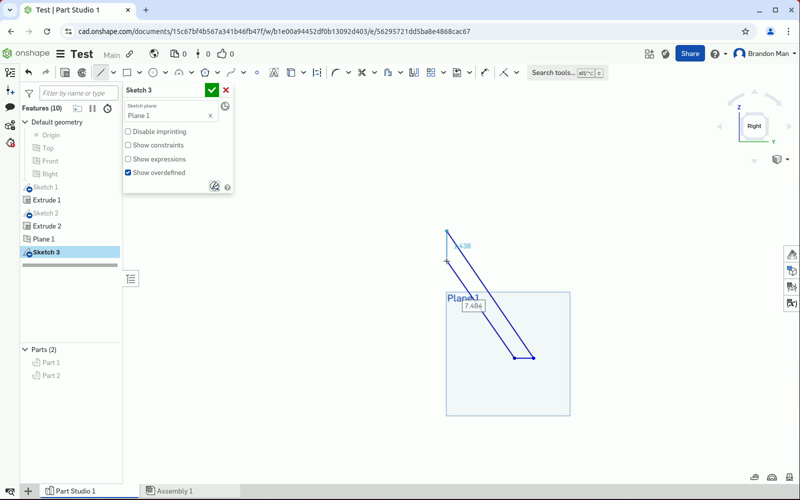
scroll(6)
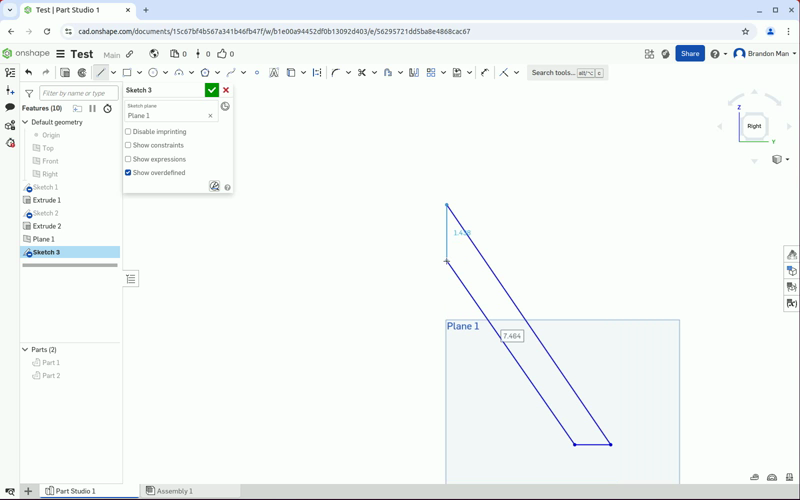
scroll(6)
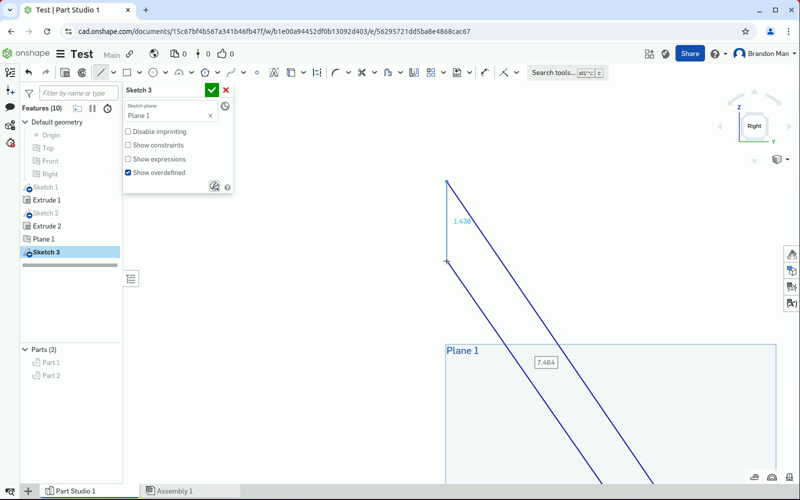
key_up(shift)
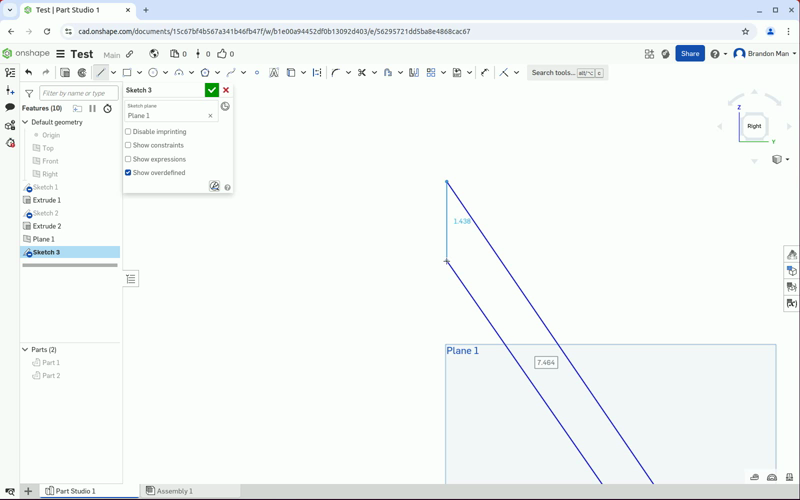
click(446, 260)
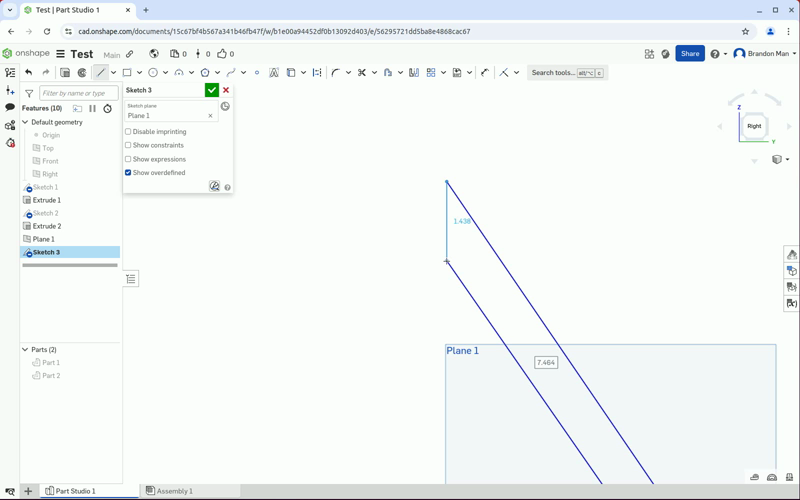
scroll(-6)
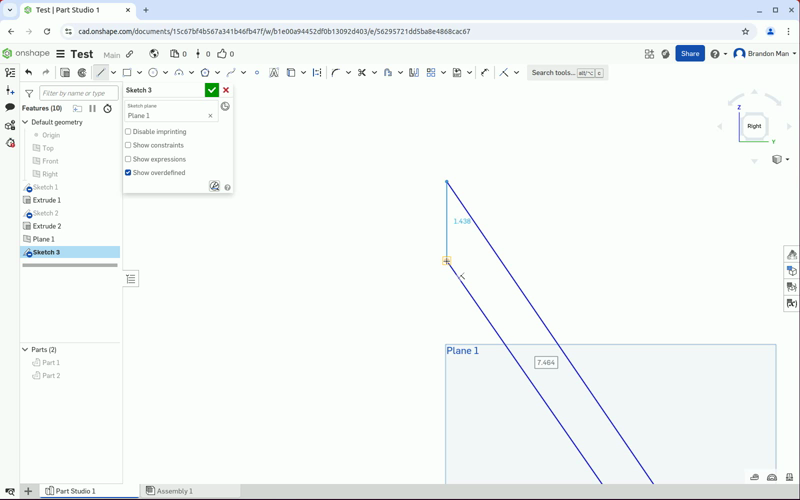
scroll(-6)
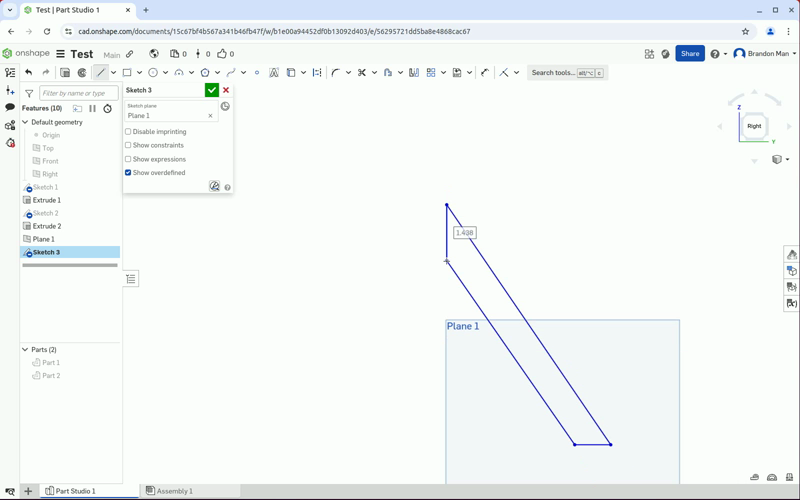
scroll(-6)
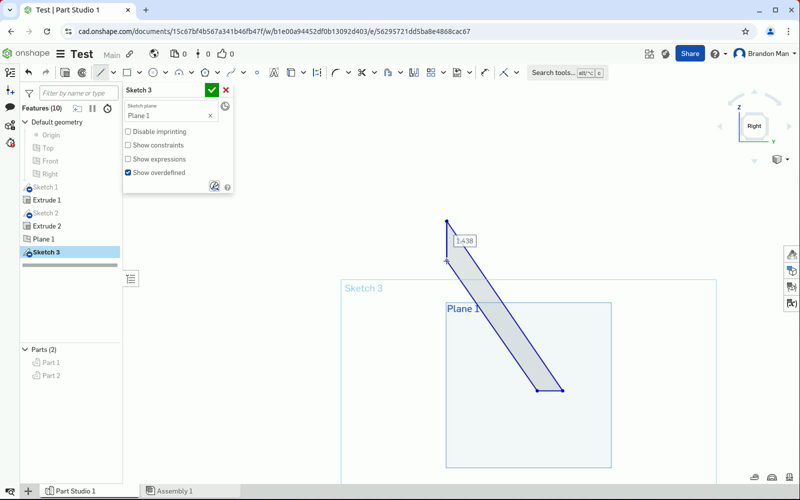
scroll(-6)
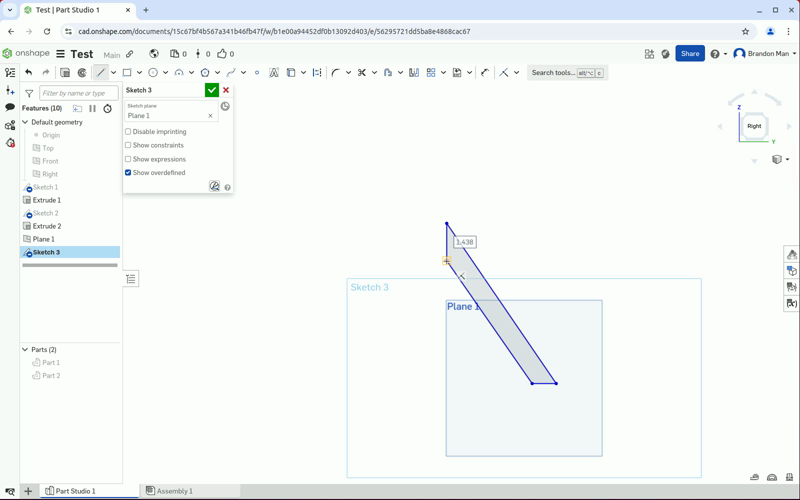
scroll(-6)
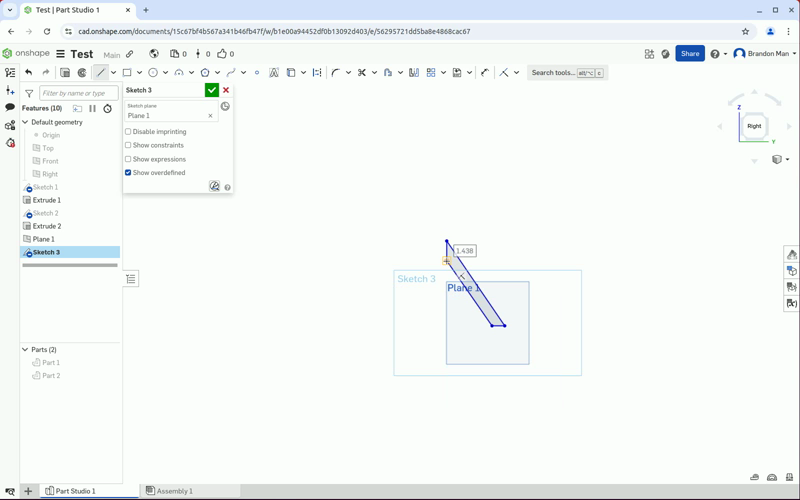
scroll(-6)
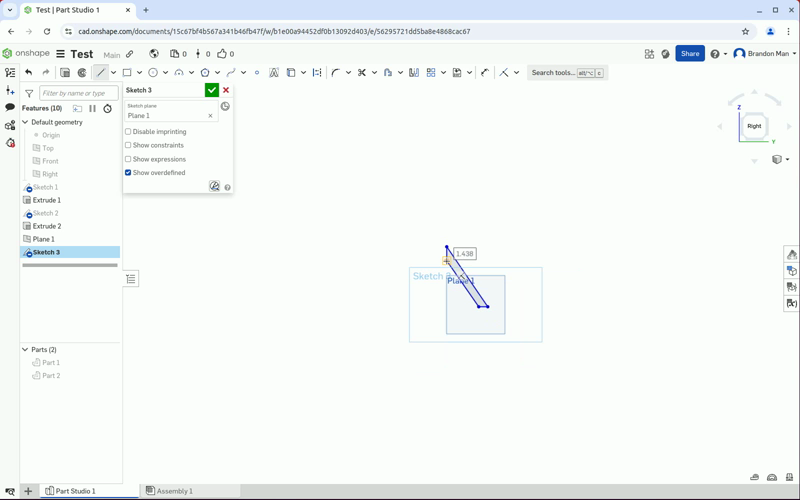
scroll(-6)
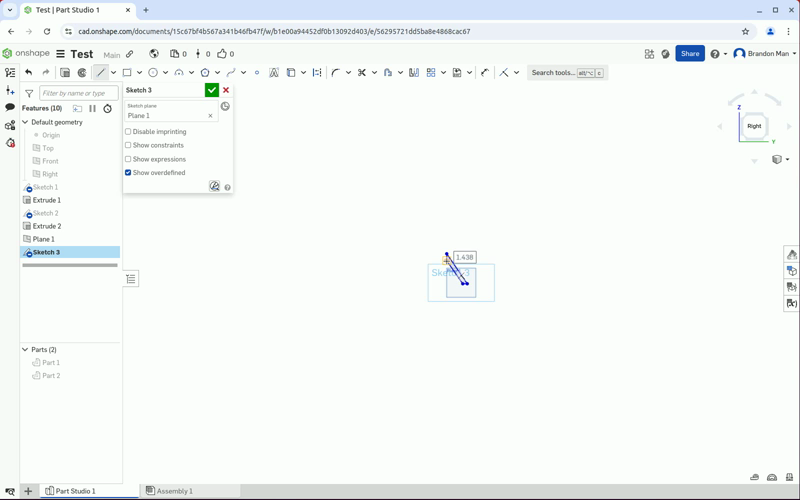
key(esc)
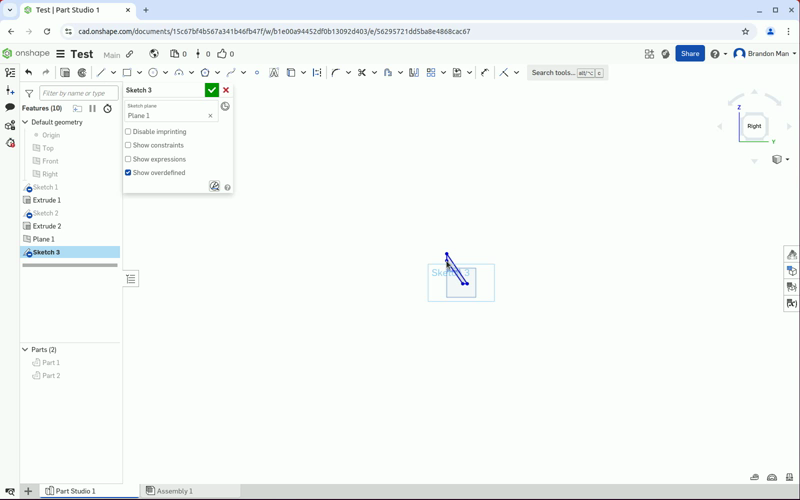
mouse_move(455, 268)
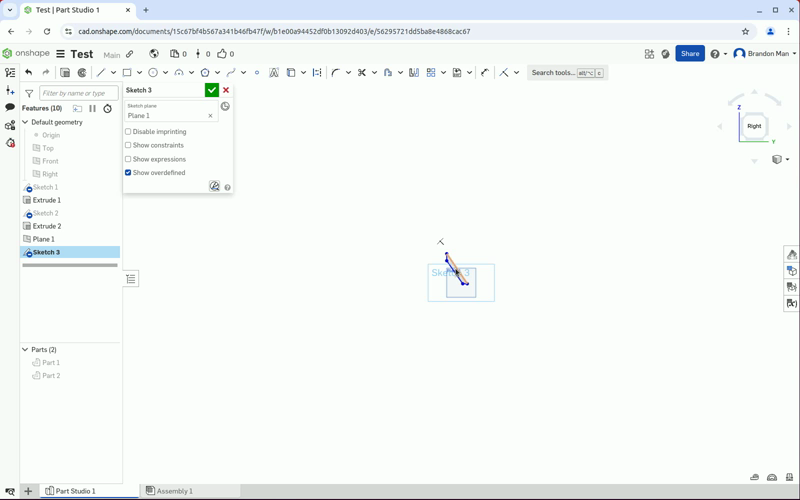
scroll(6)
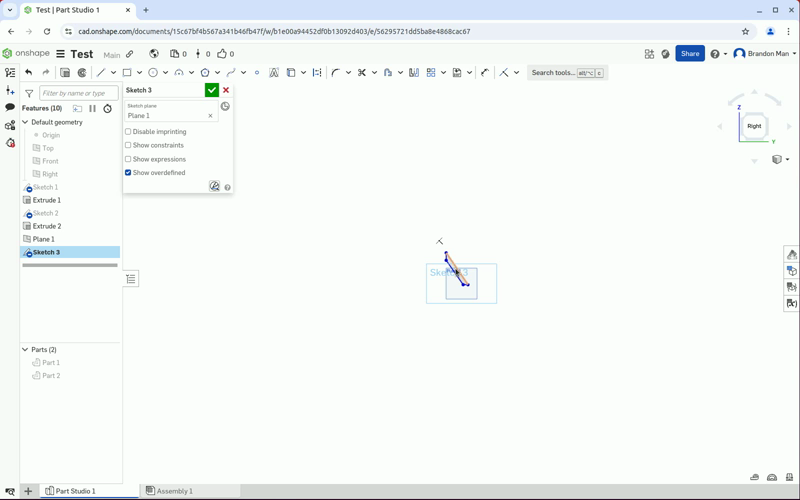
scroll(6)
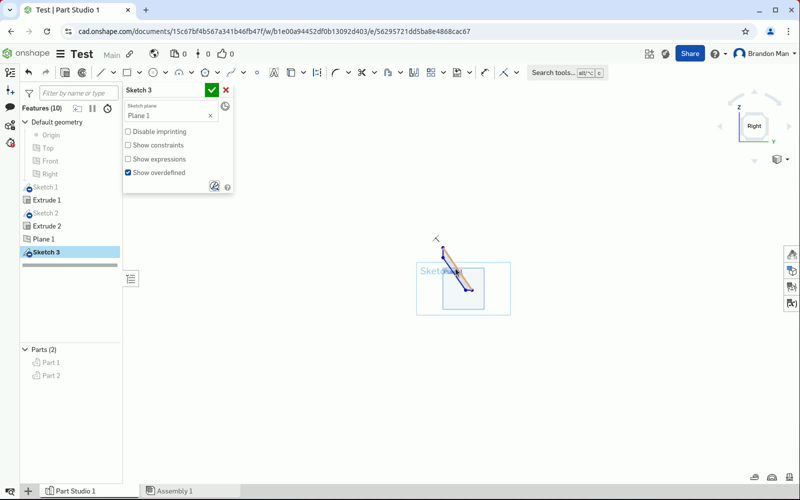
scroll(6)
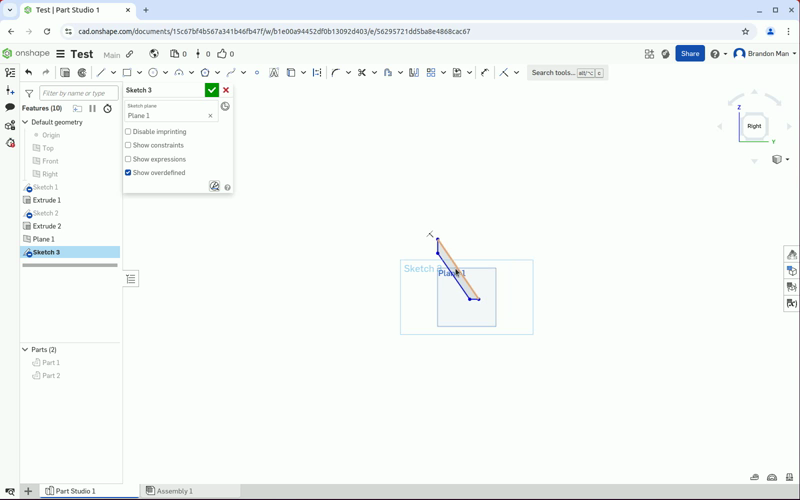
scroll(6)
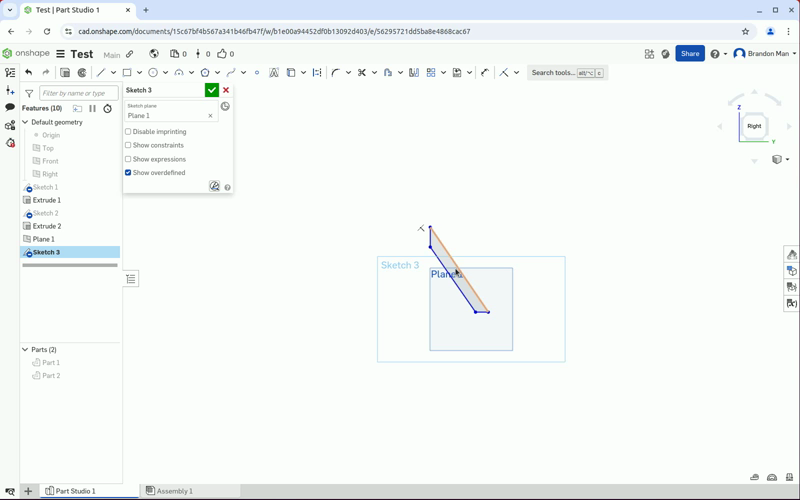
scroll(6)
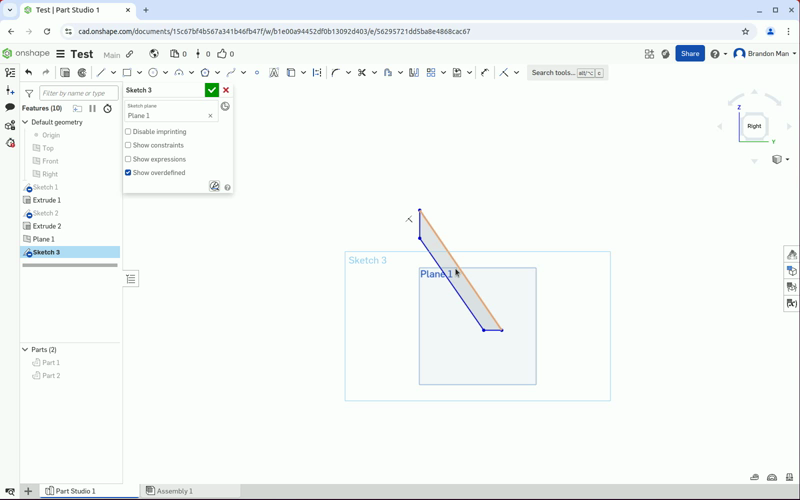
scroll(6)
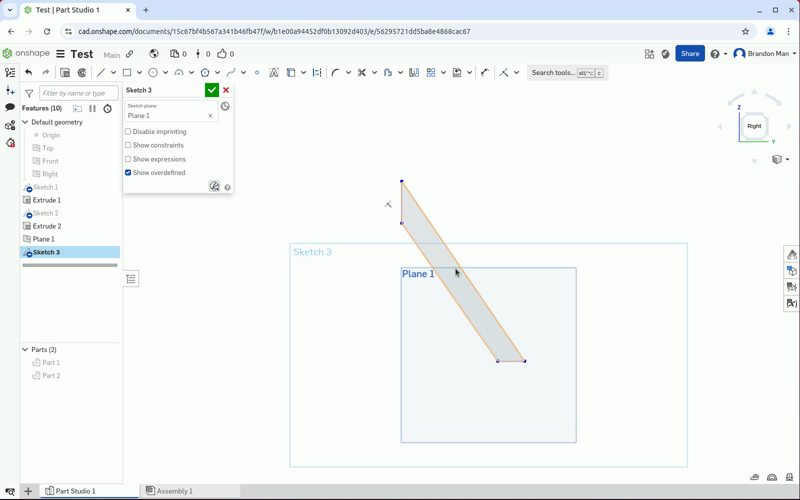
scroll(6)
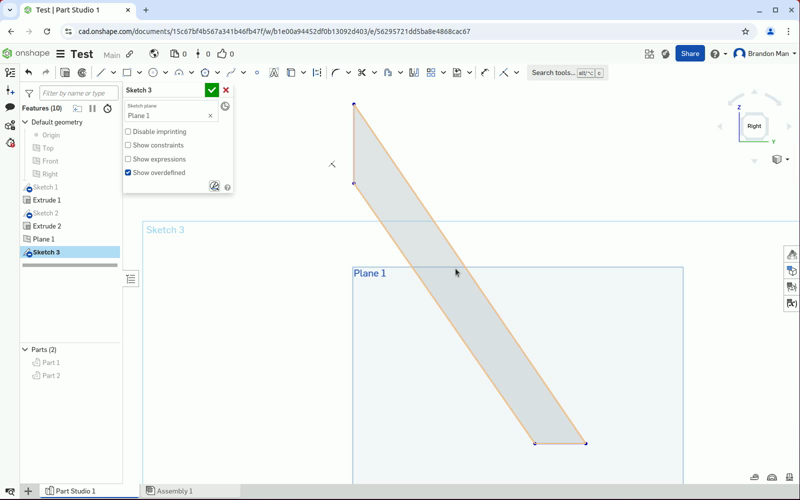
click(455, 268)
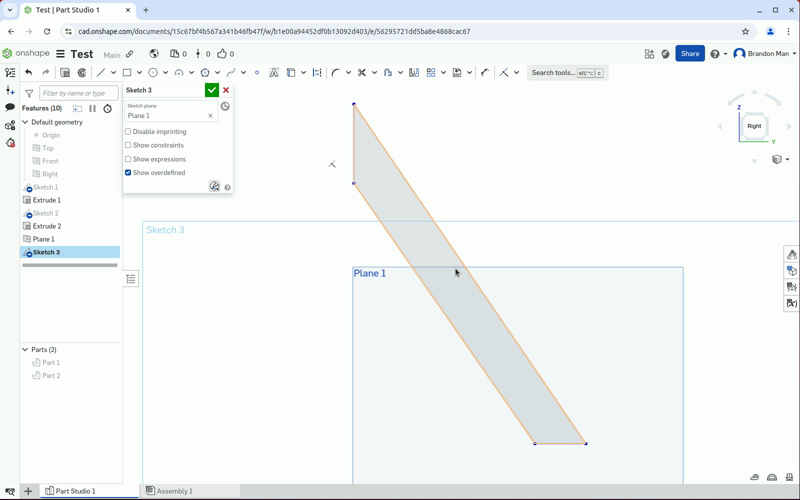
scroll(-6)
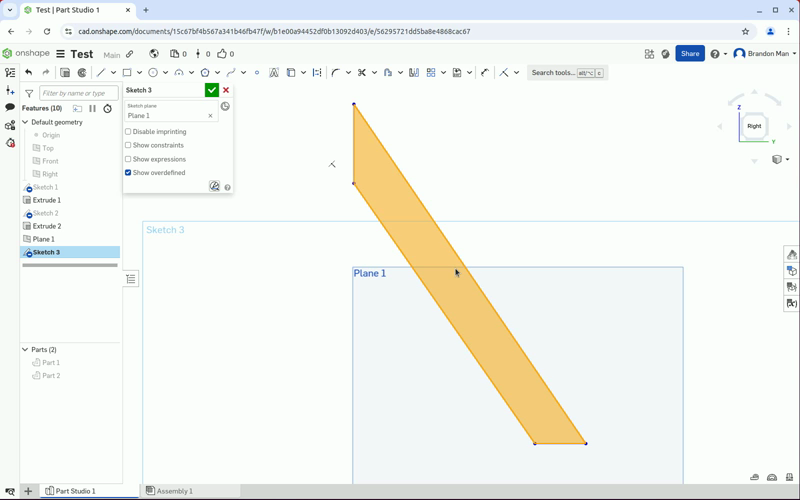
scroll(-6)
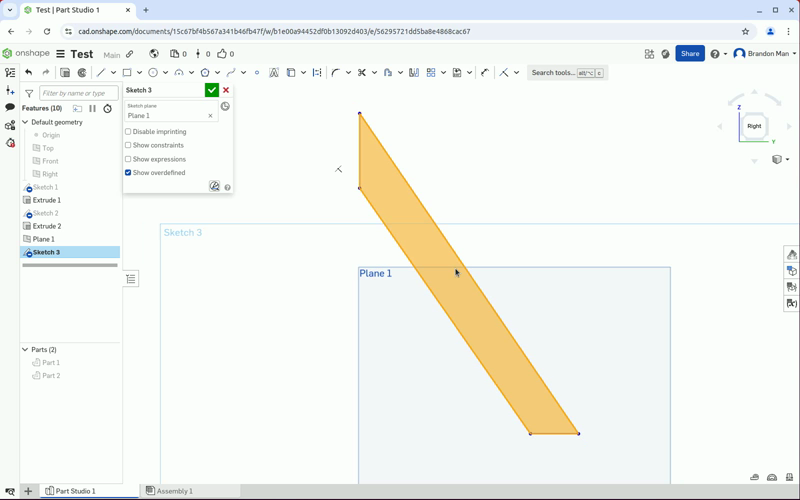
scroll(-6)
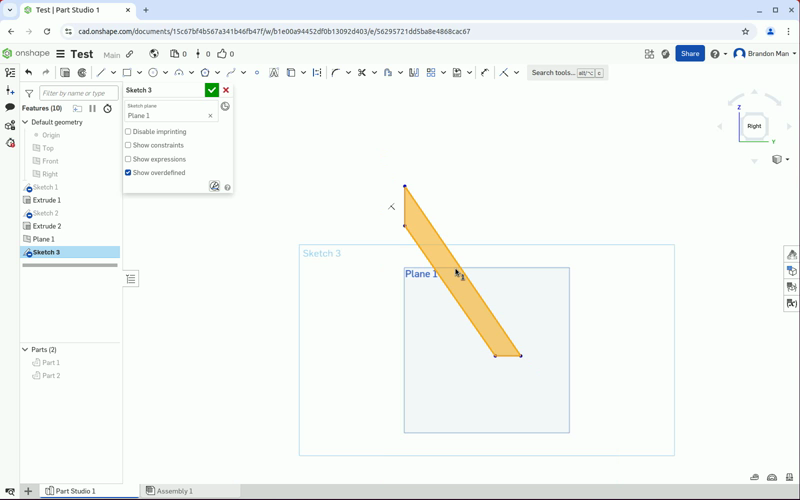
scroll(-6)
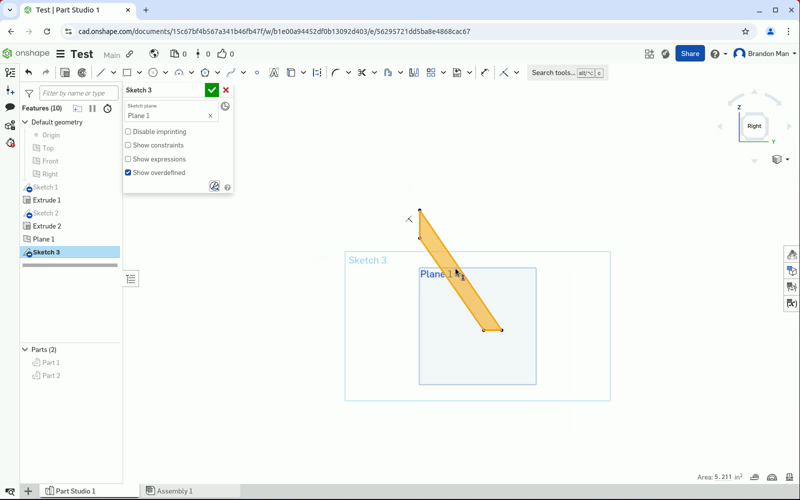
scroll(-6)
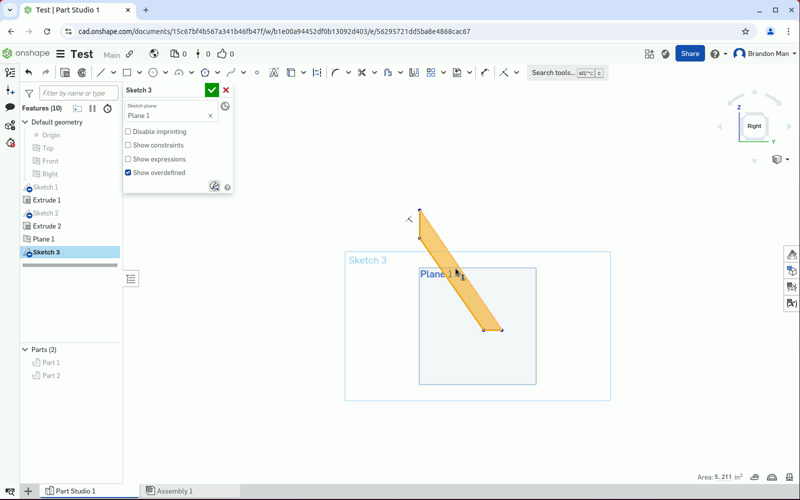
scroll(-6)
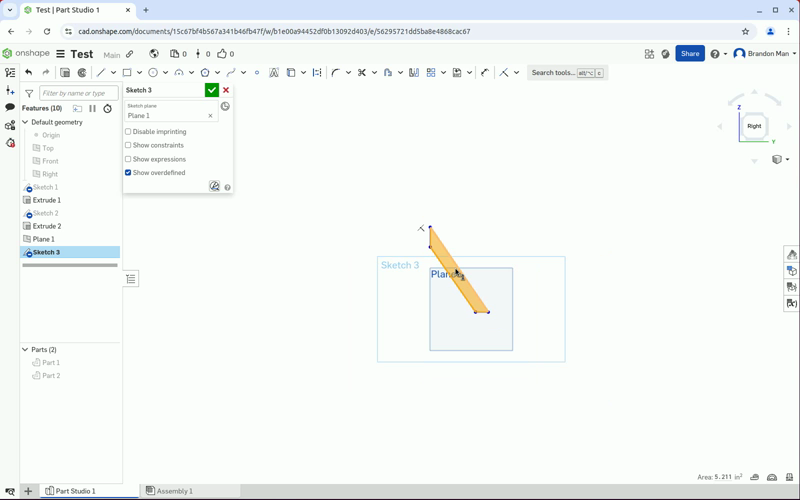
scroll(-6)
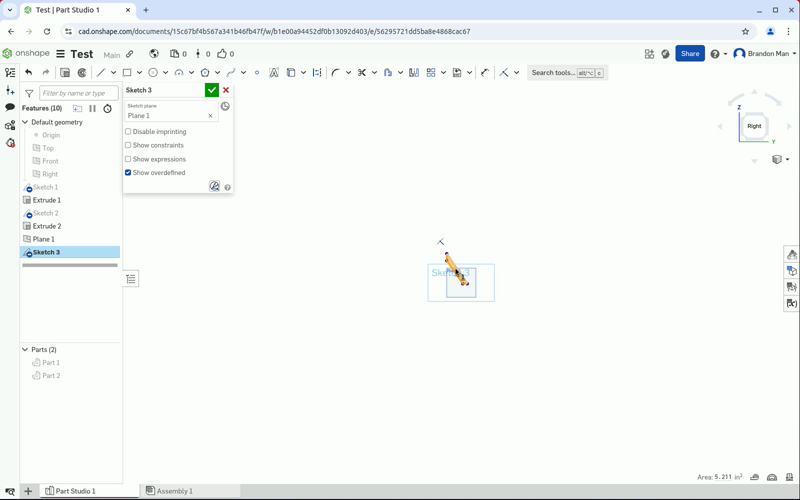
mouse_move(73, 352)
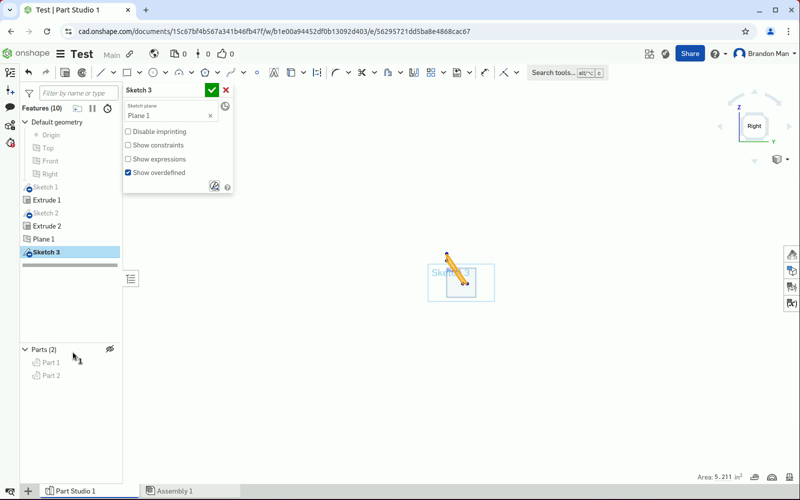
key(shift+y)
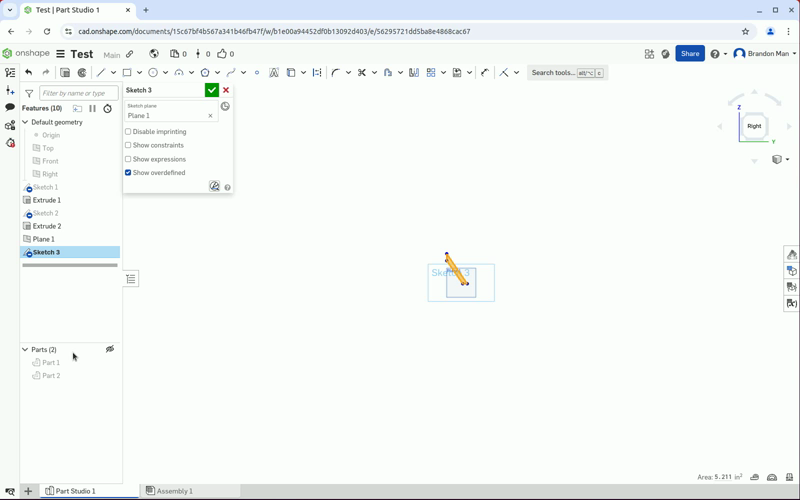
key(shift+e)
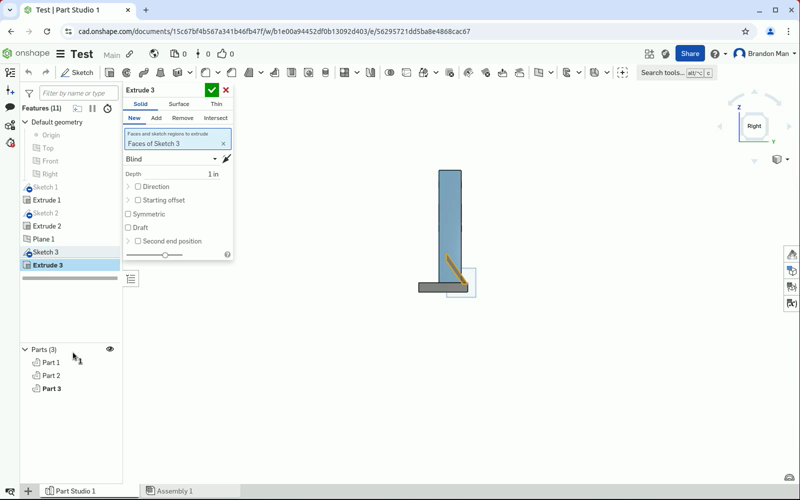
mouse_move(143, 106)
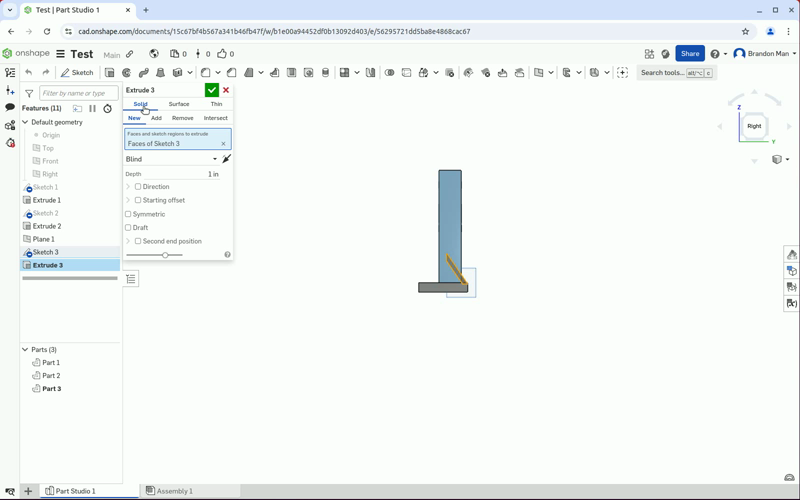
click(143, 106)
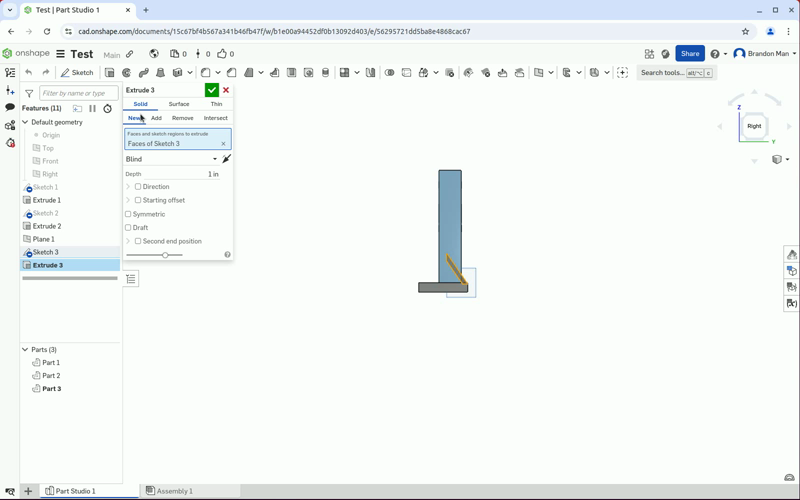
mouse_move(137, 120)
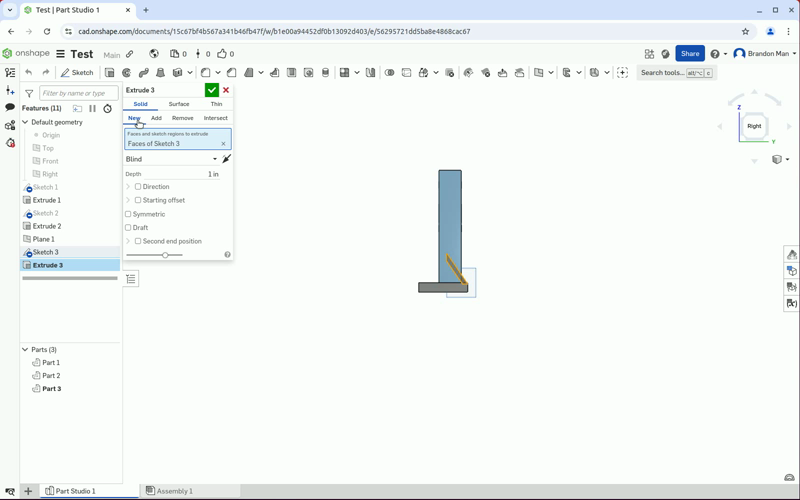
click(137, 120)
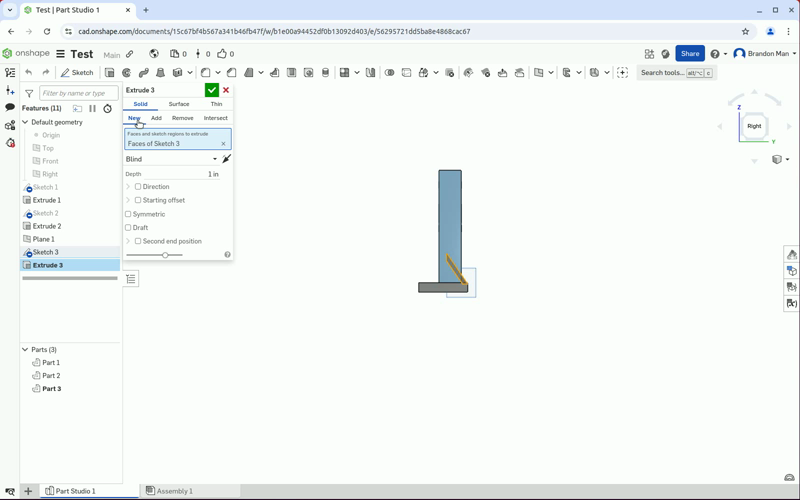
key(tab, 4)
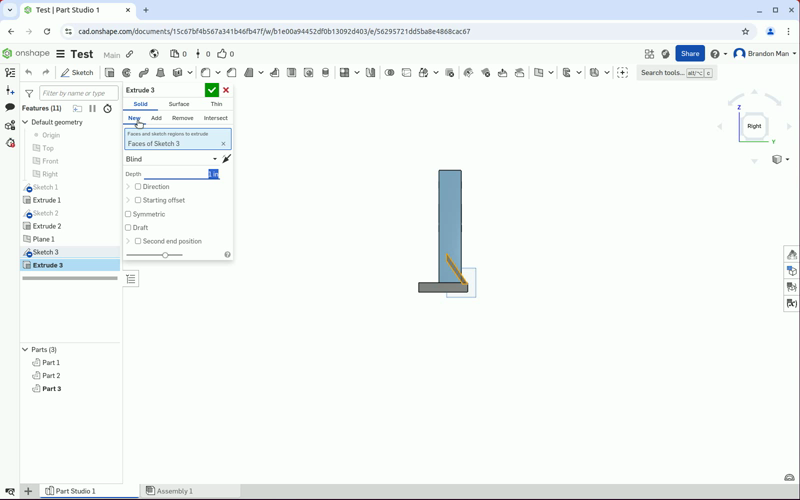
text(-17.09)
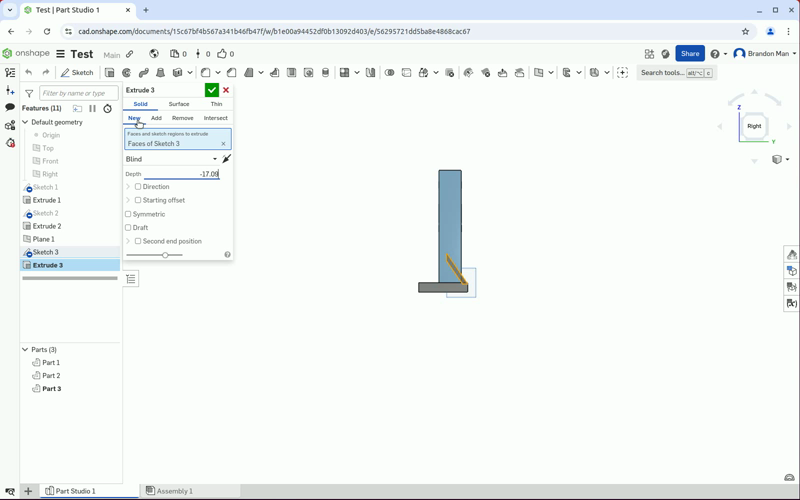
key(enter)
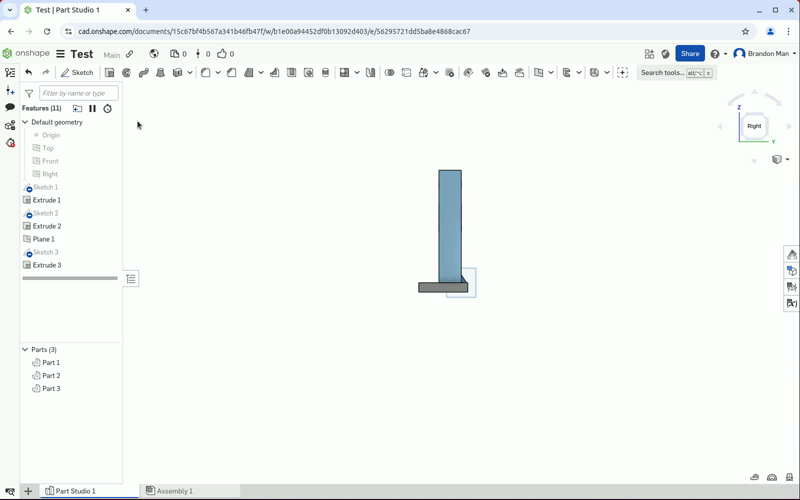
key(shift+h)
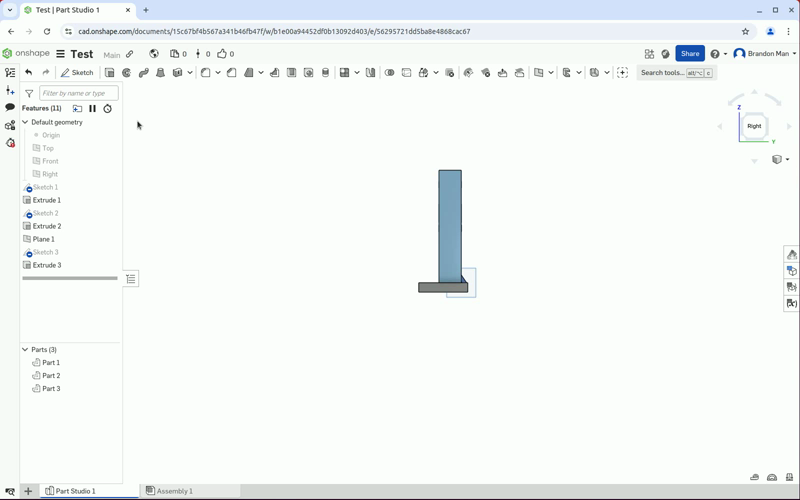
key(shift+h)
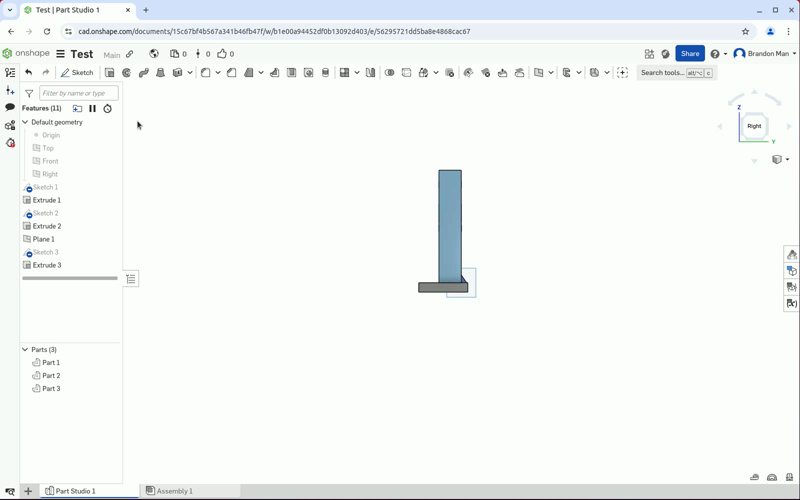
mouse_move(73, 189)
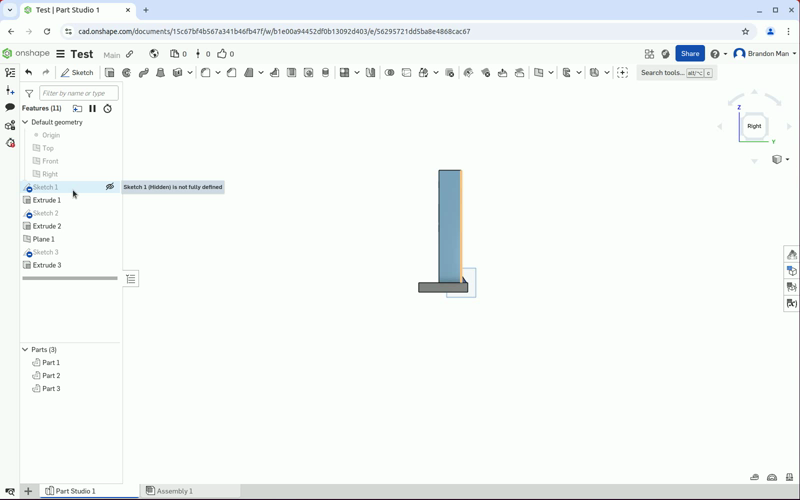
click(73, 189)
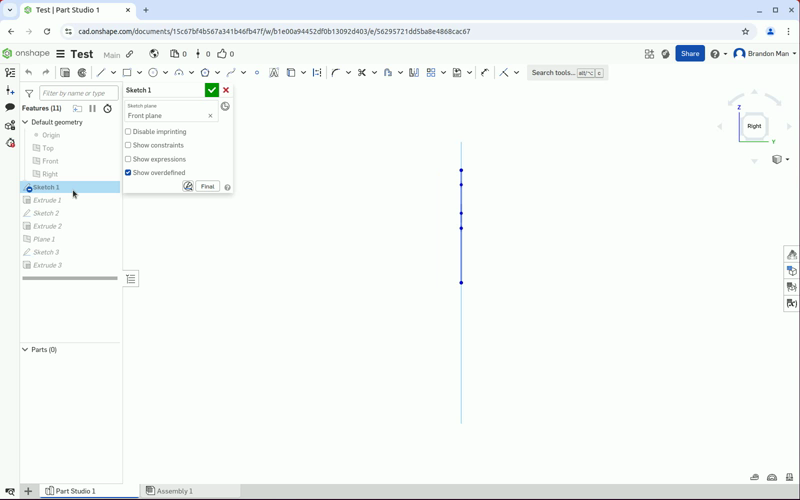
mouse_move(229, 92)
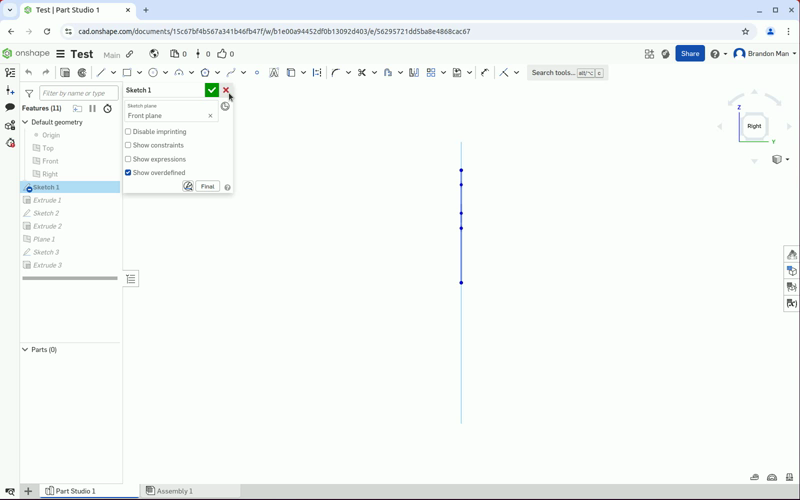
click(229, 92)
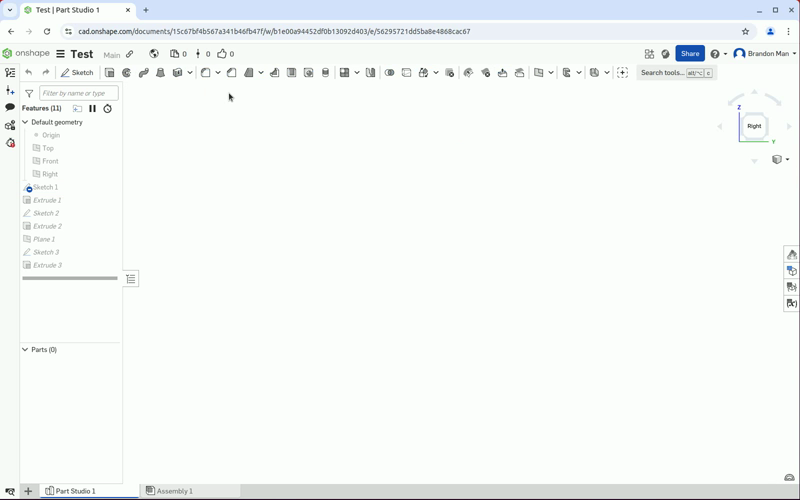
key(shift+s)
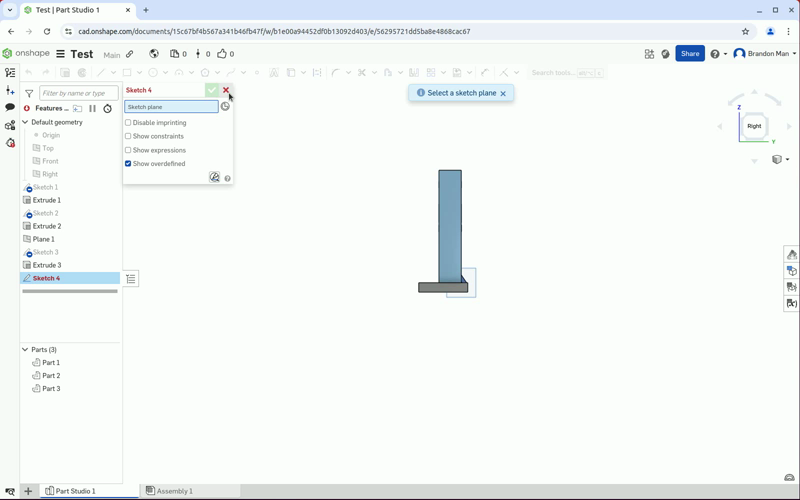
mouse_move(73, 241)
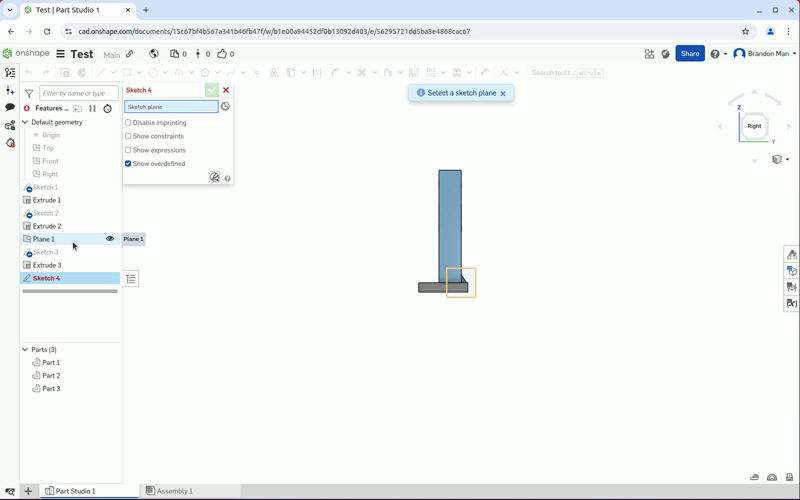
click(73, 241)
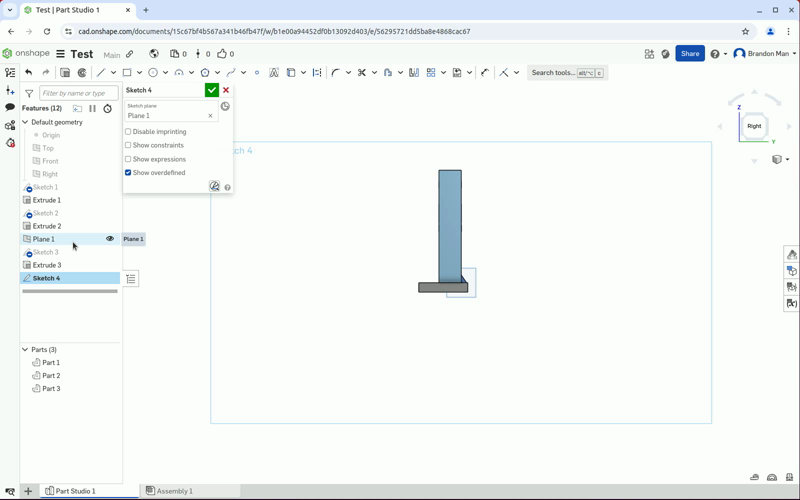
mouse_move(73, 352)
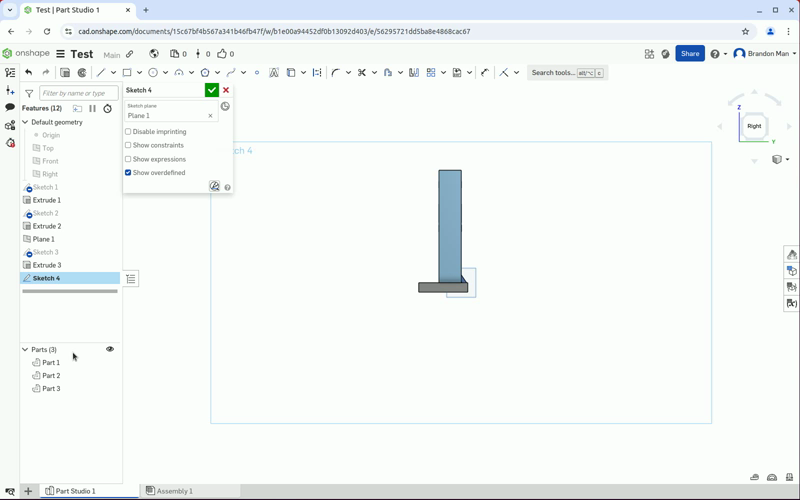
key(y)
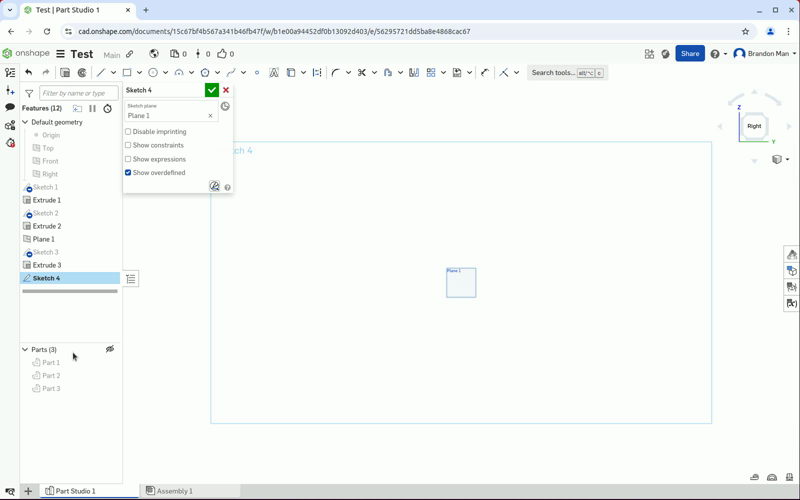
key(l)
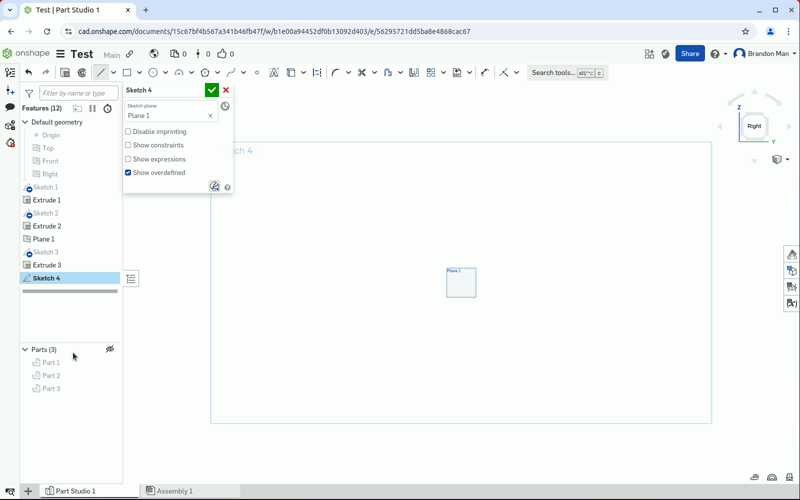
key_down(shift)
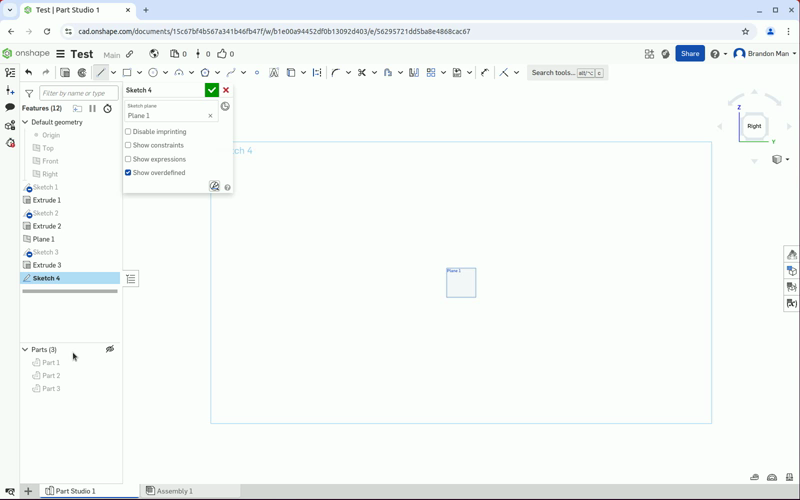
mouse_move(446, 282)
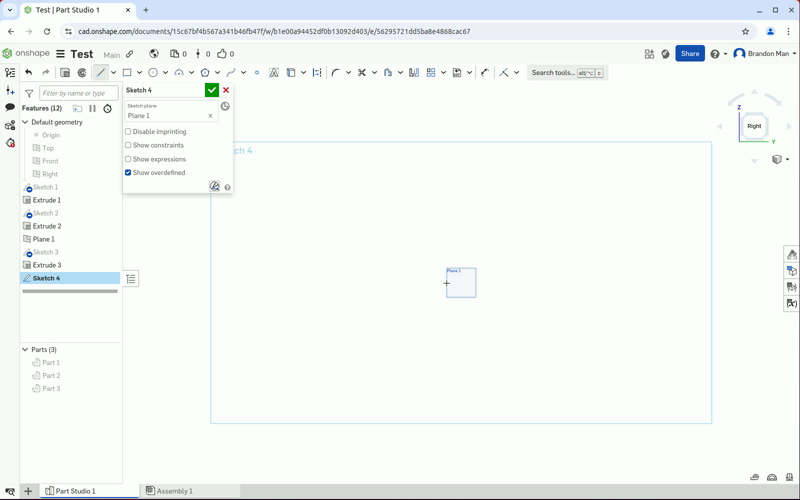
click(446, 282)
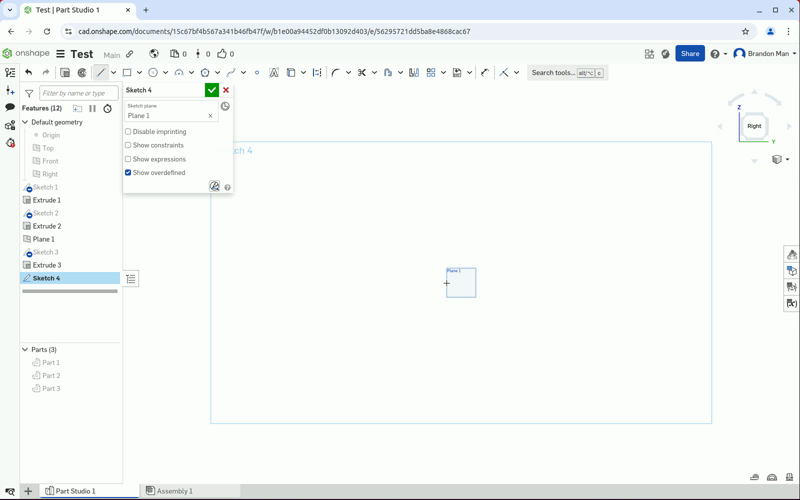
key_up(shift)
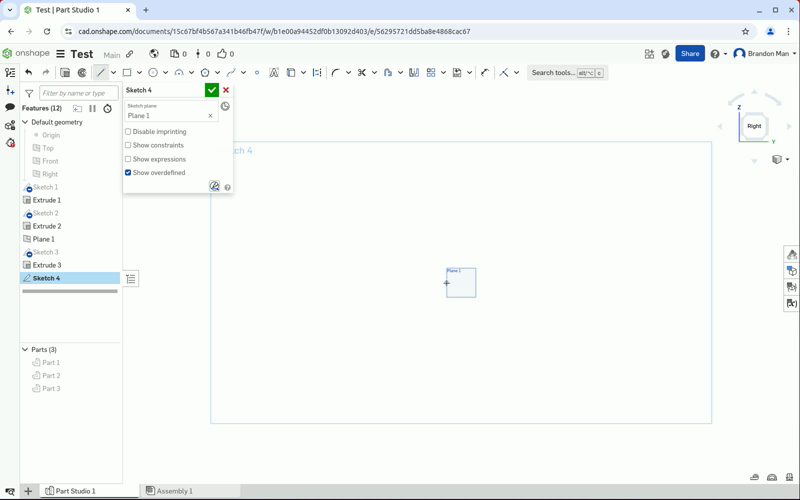
key_down(shift)
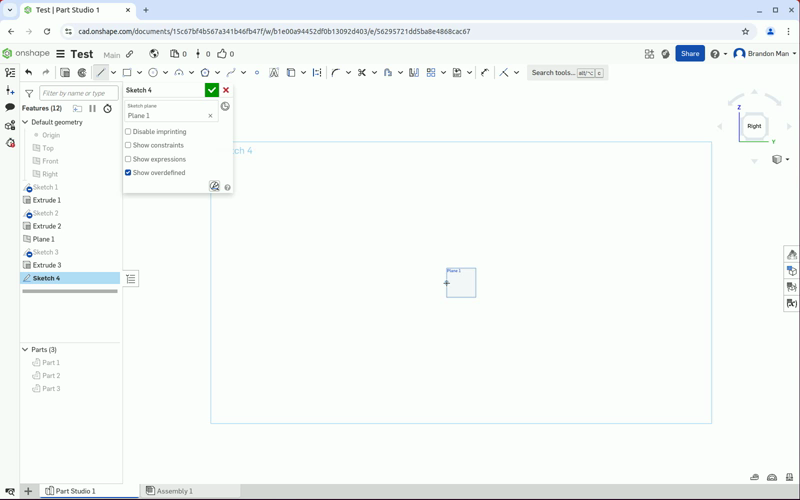
mouse_move(476, 282)
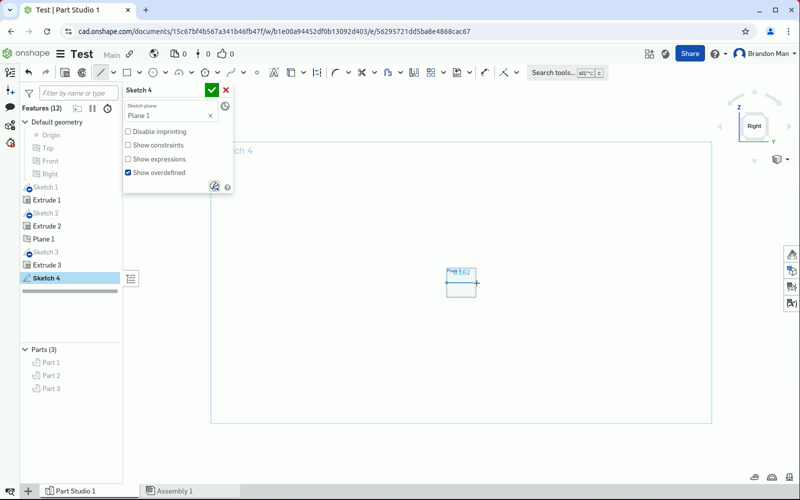
mouse_move(451, 282)
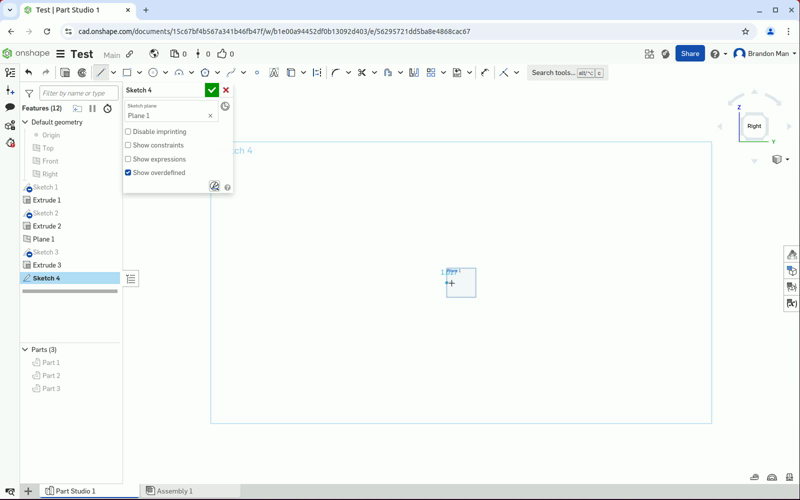
scroll(6)
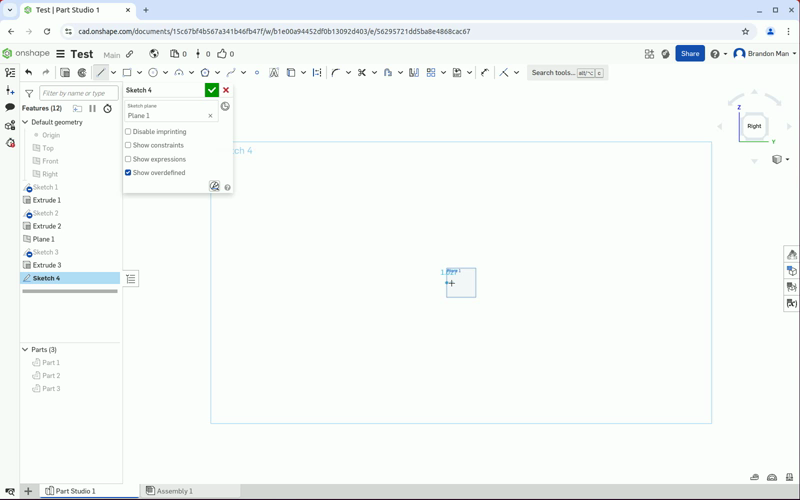
scroll(6)
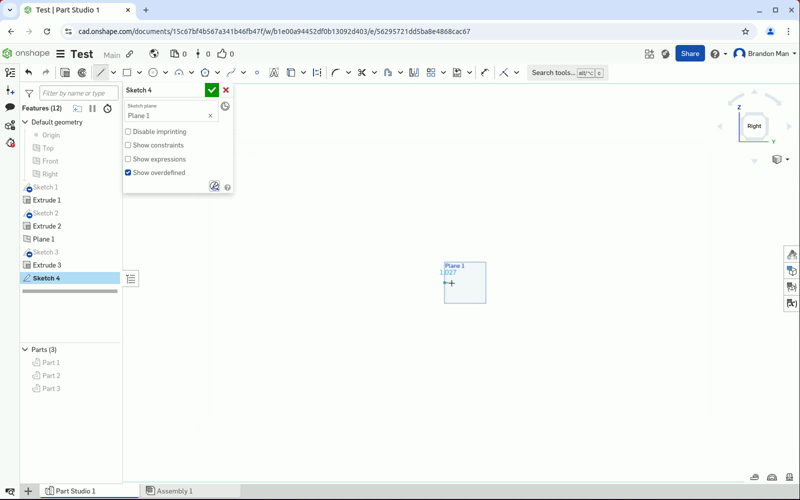
scroll(6)
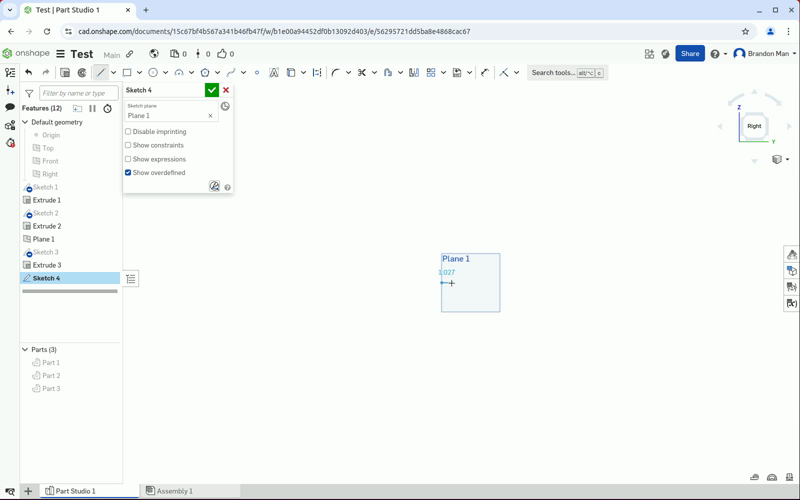
scroll(6)
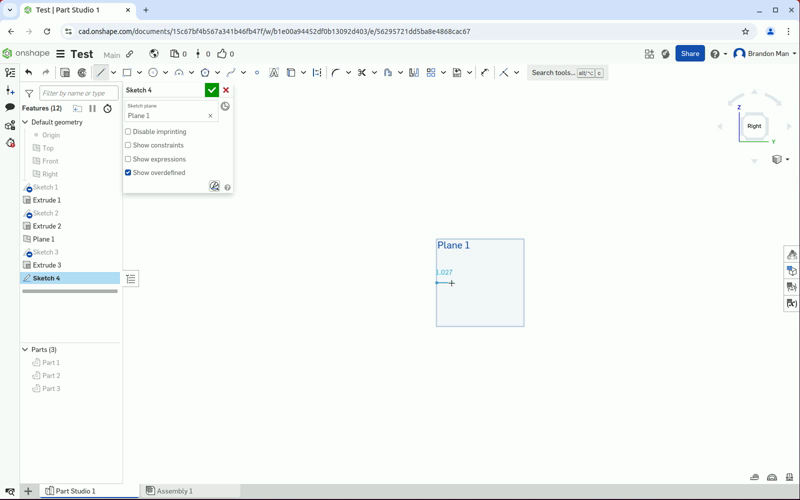
scroll(6)
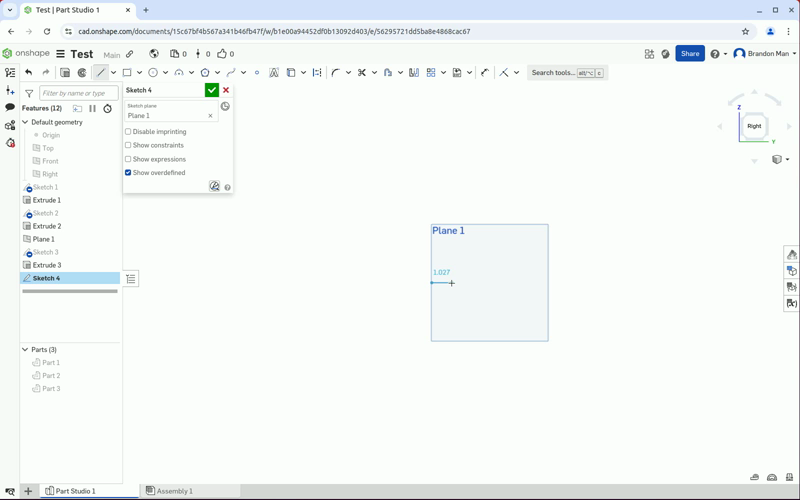
scroll(6)
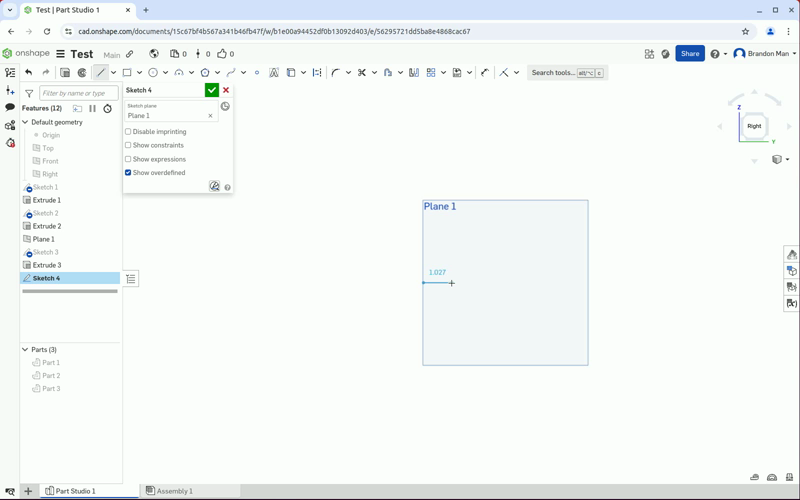
scroll(6)
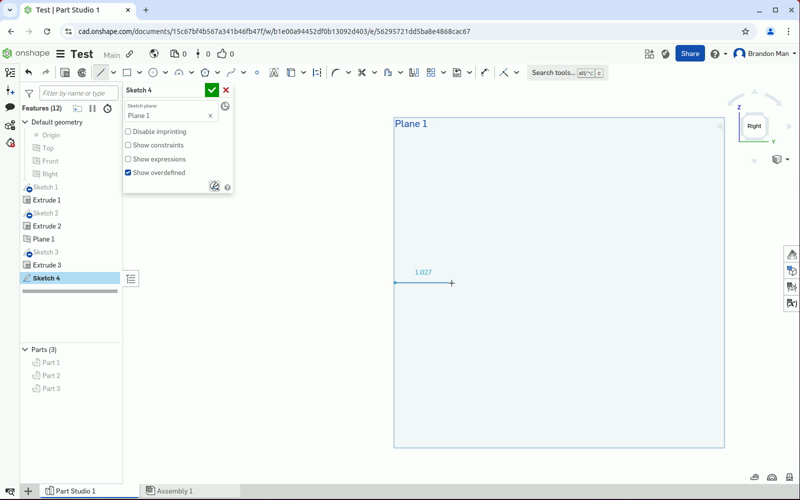
click(451, 282)
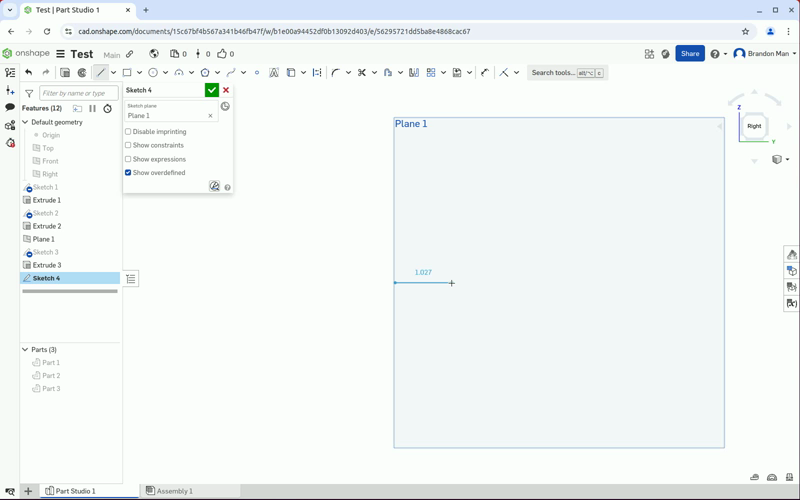
scroll(-6)
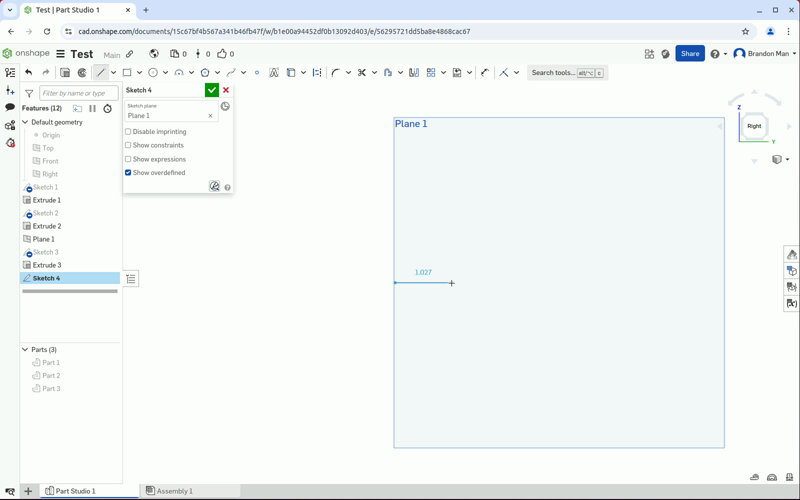
scroll(-6)
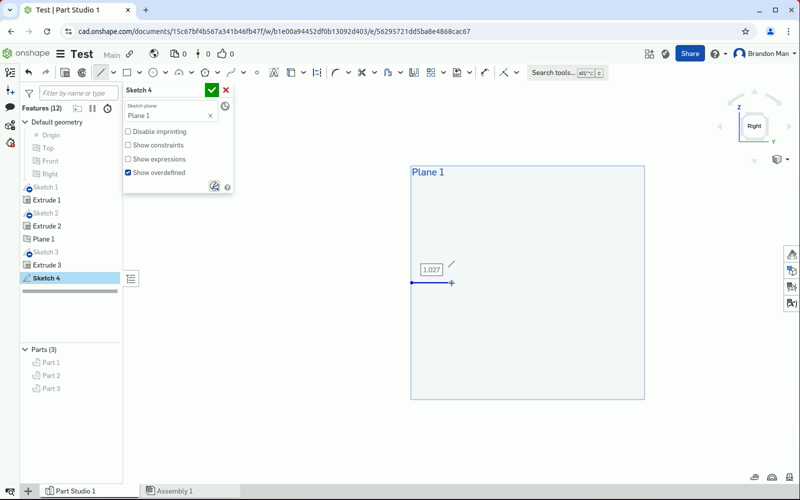
scroll(-6)
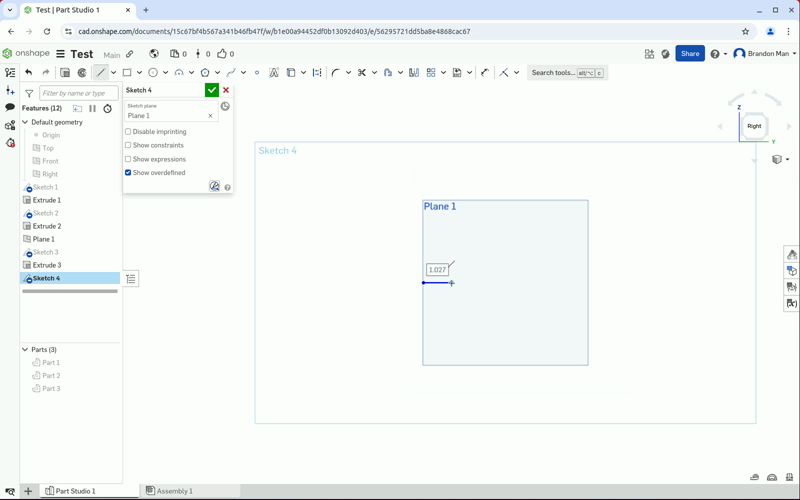
scroll(-6)
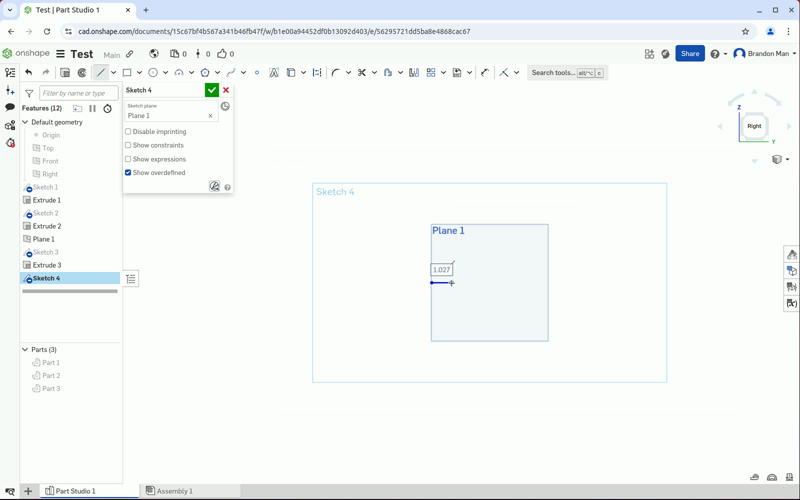
scroll(-6)
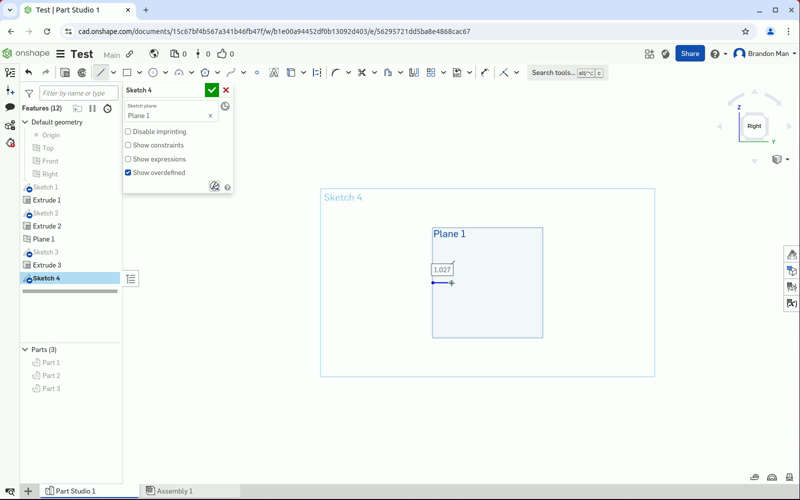
scroll(-6)
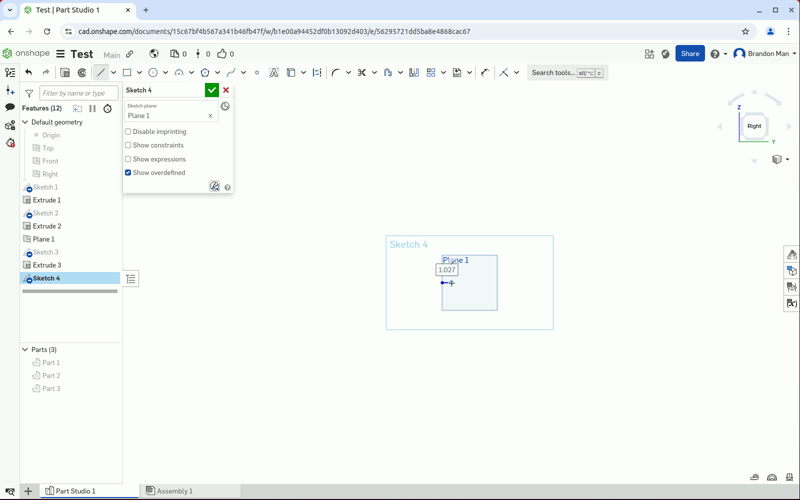
scroll(-6)
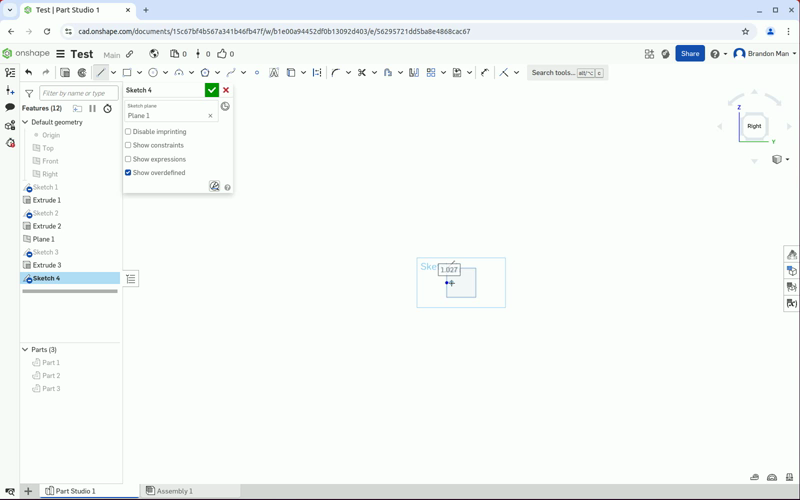
key_up(shift)
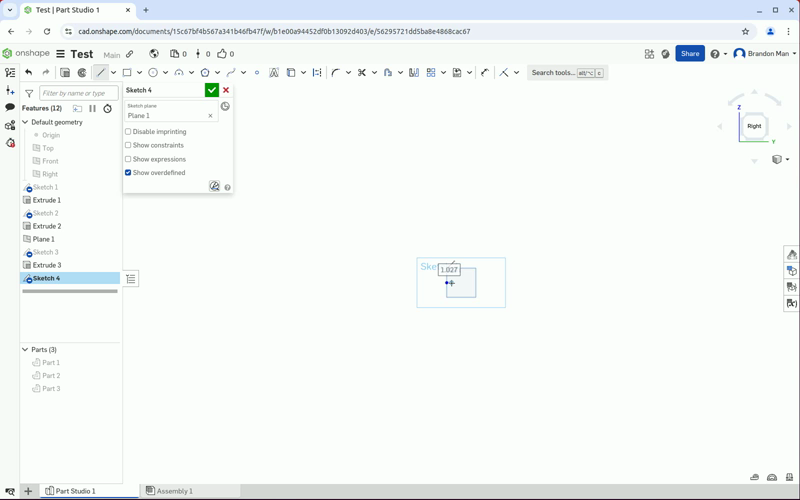
key_down(shift)
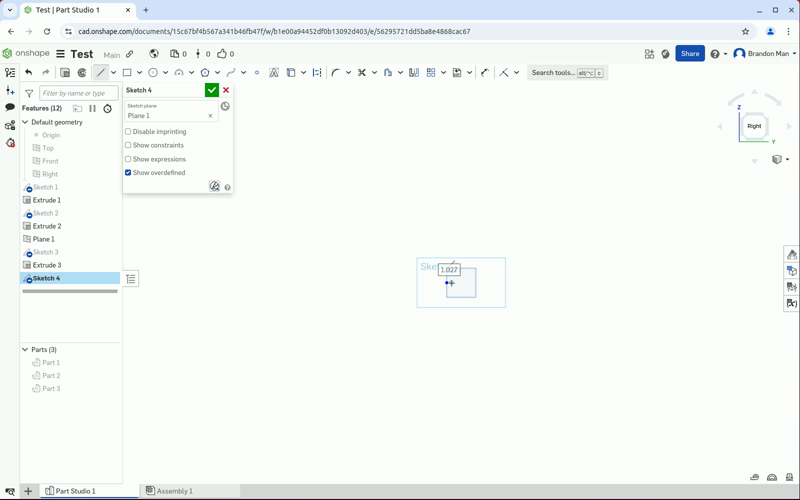
mouse_move(481, 282)
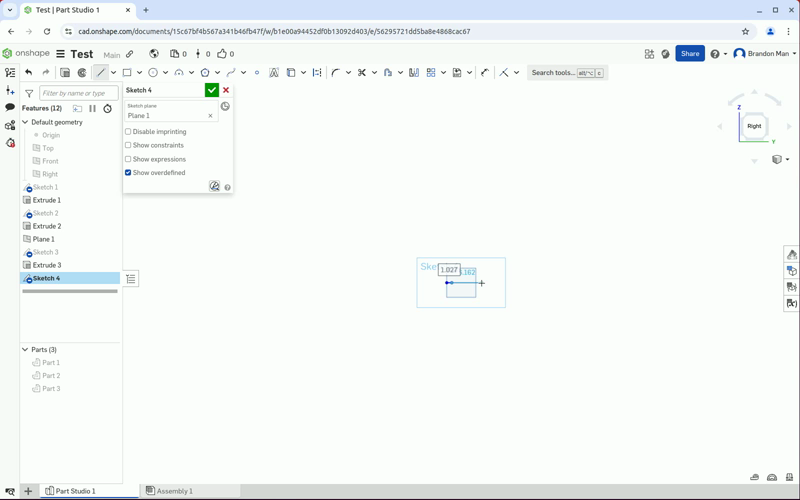
mouse_move(446, 276)
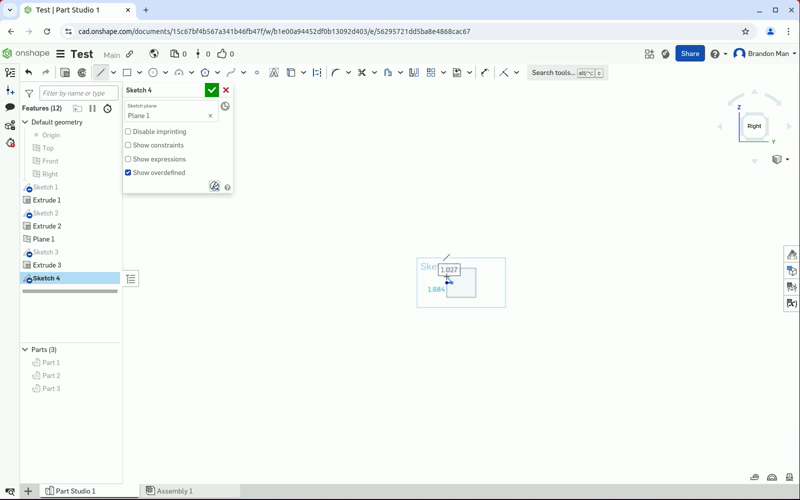
click(446, 276)
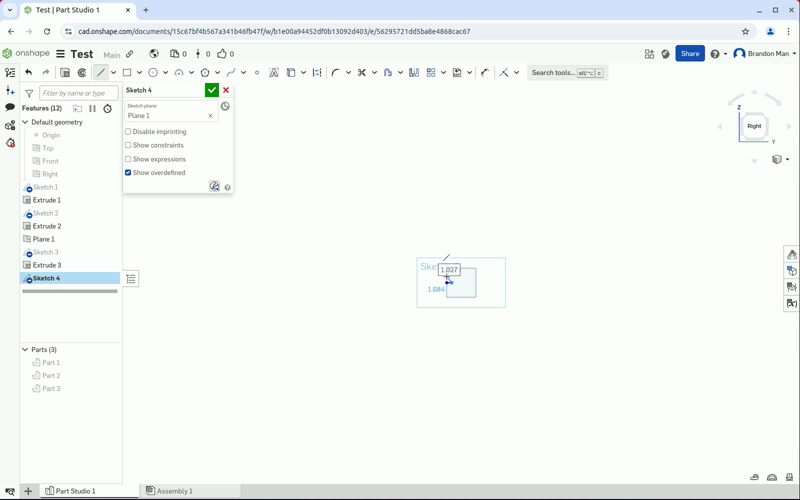
key_up(shift)
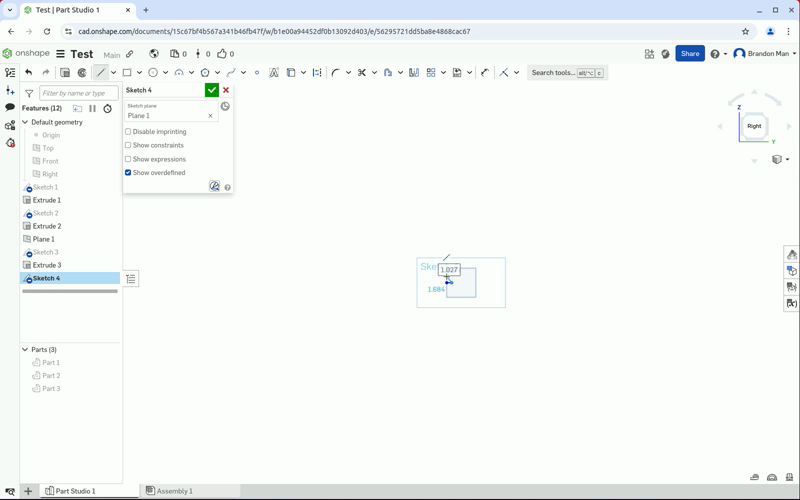
mouse_move(476, 276)
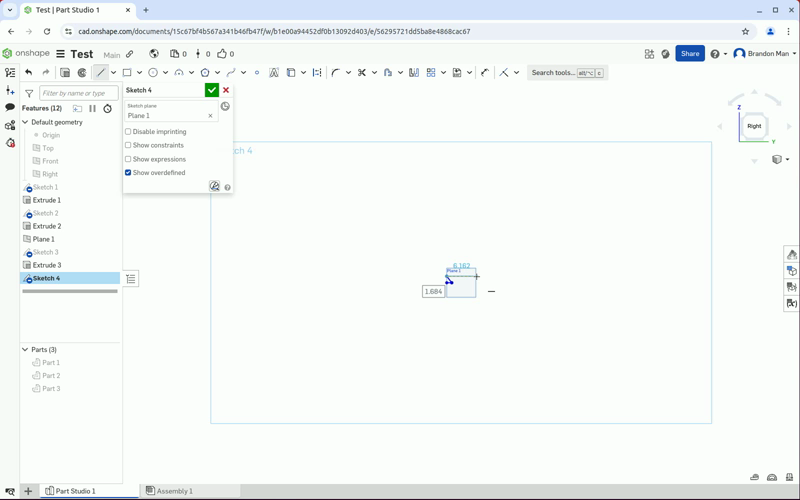
key_down(shift)
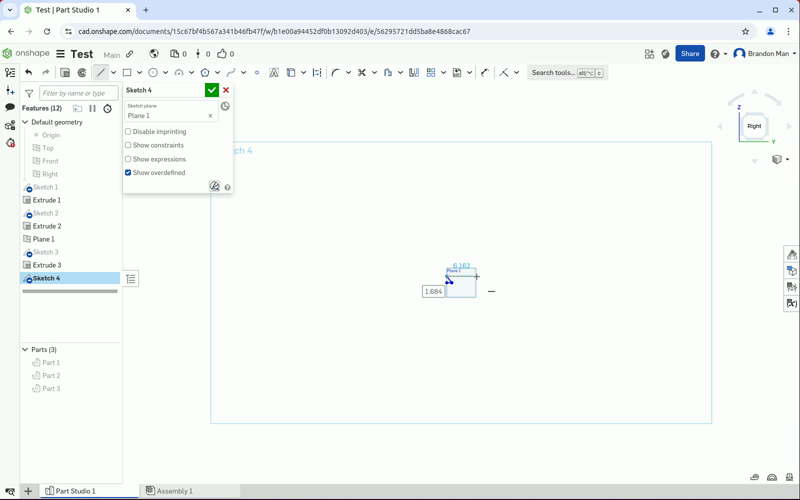
mouse_move(446, 282)
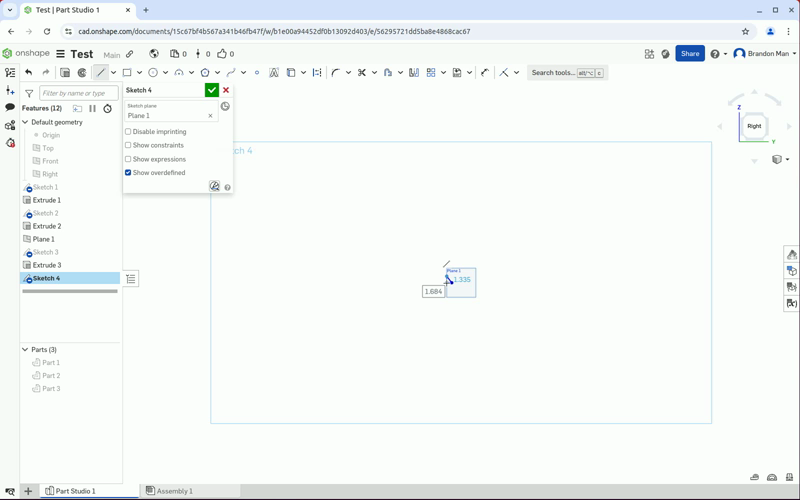
scroll(6)
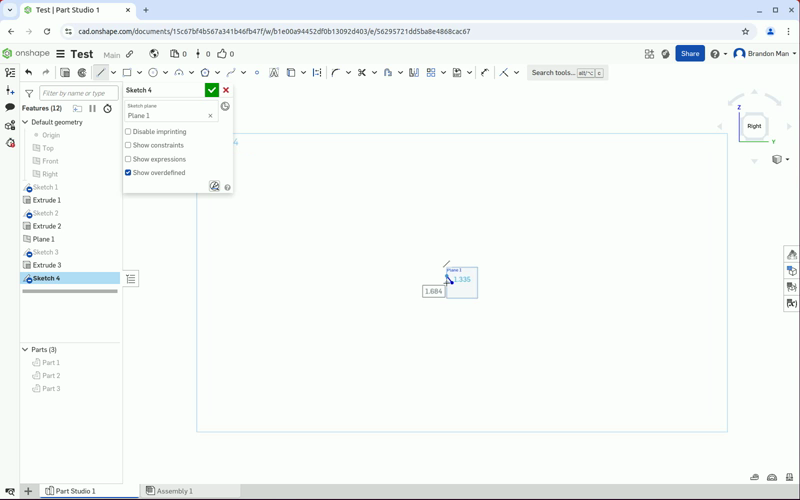
scroll(6)
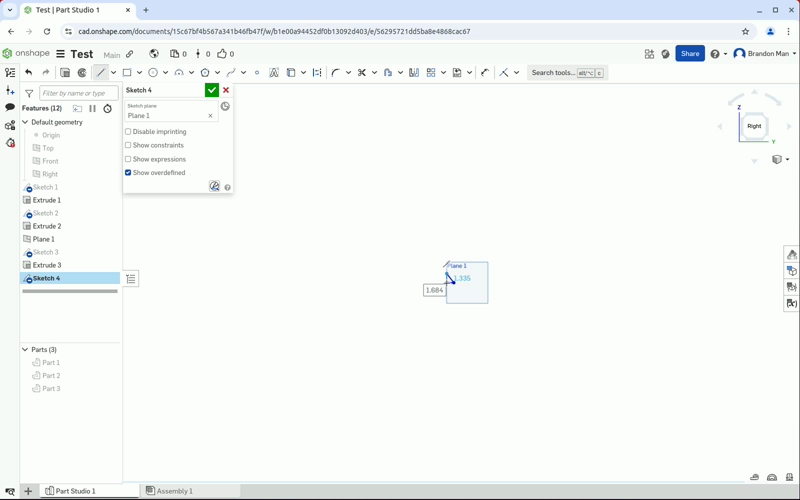
scroll(6)
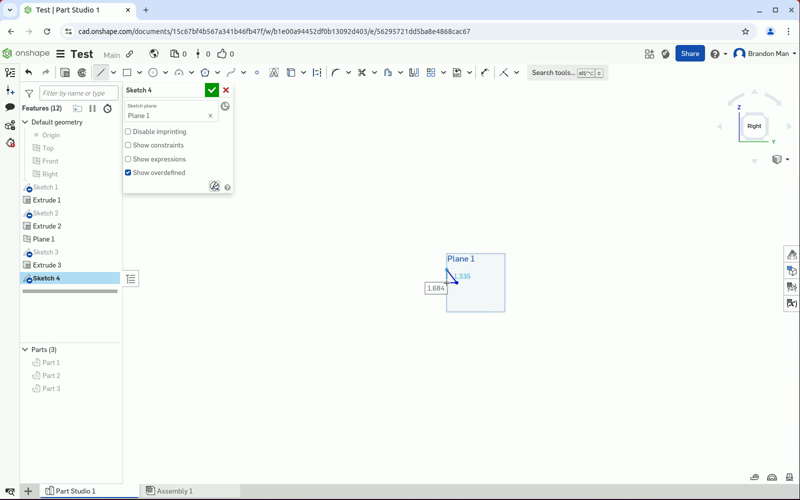
scroll(6)
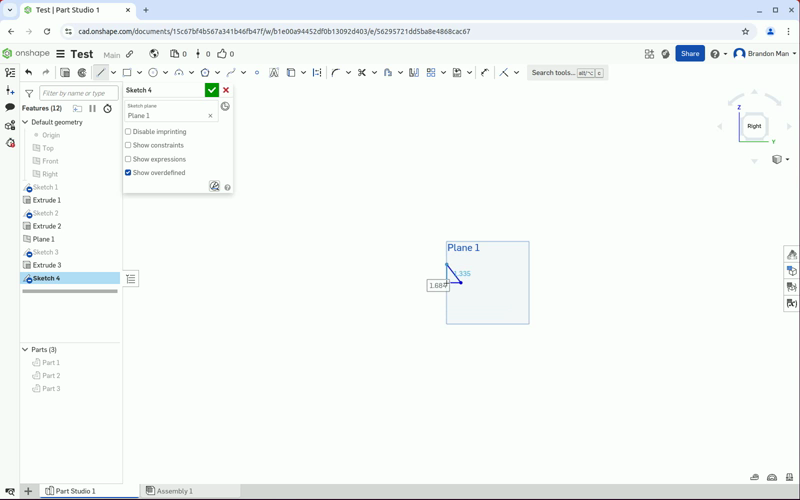
scroll(6)
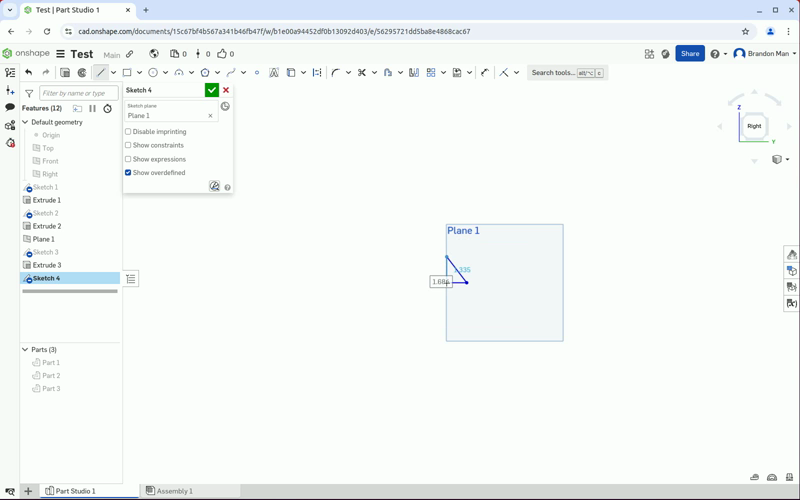
scroll(6)
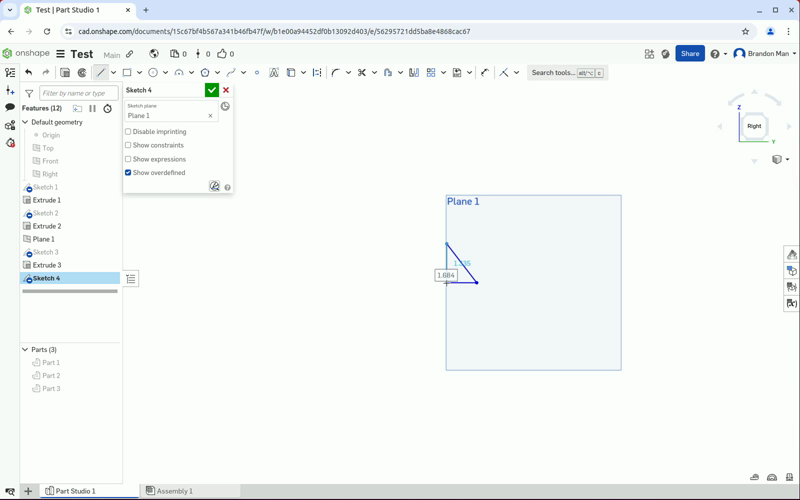
scroll(6)
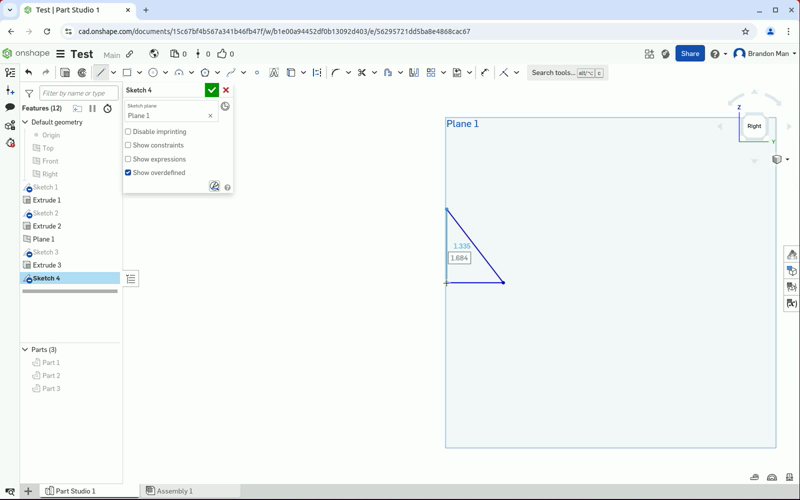
key_up(shift)
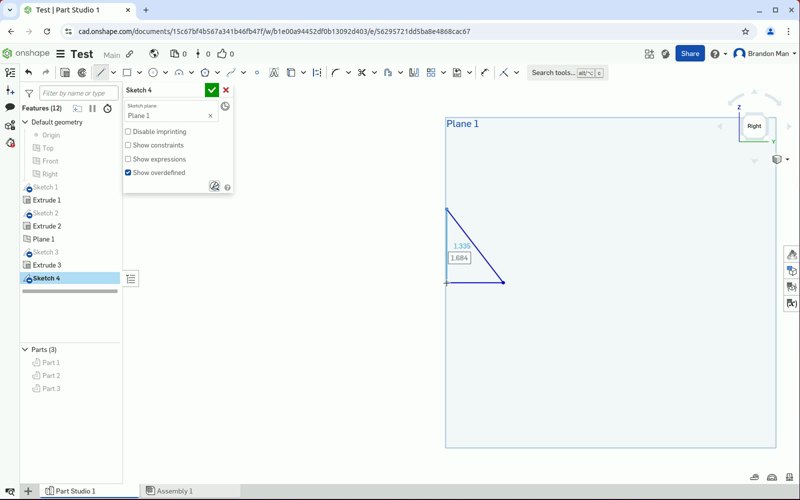
click(446, 282)
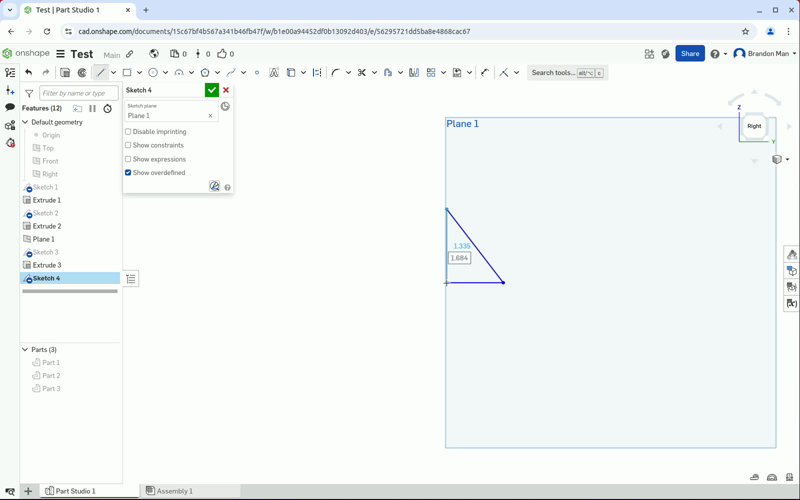
scroll(-6)
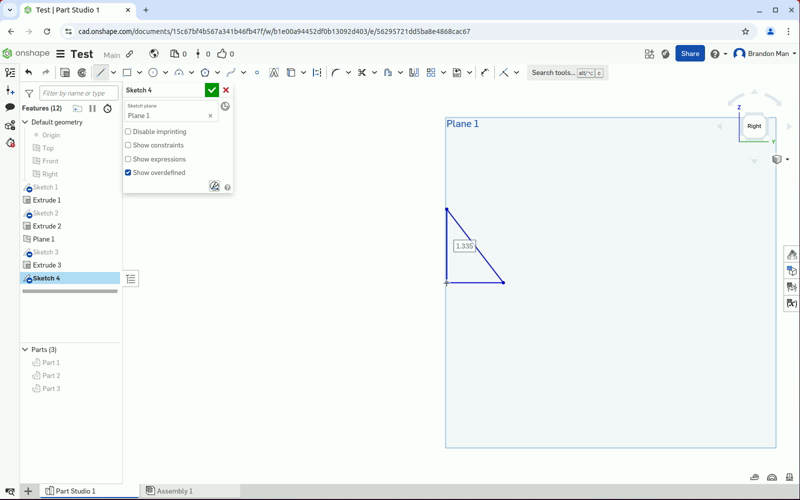
scroll(-6)
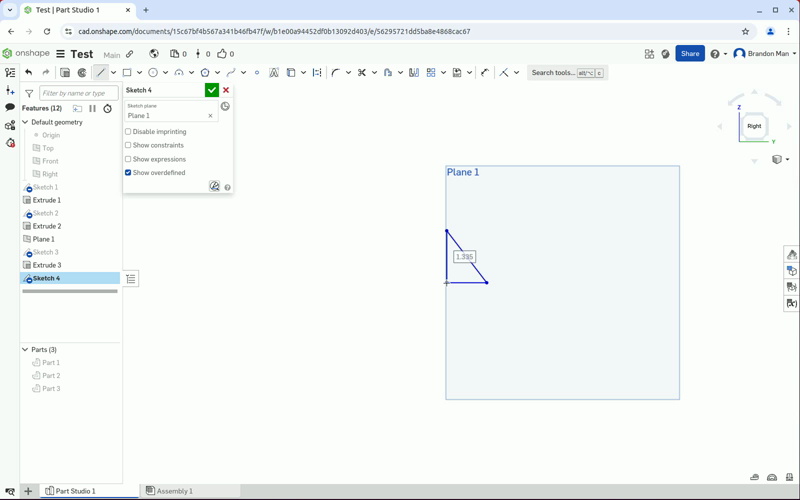
scroll(-6)
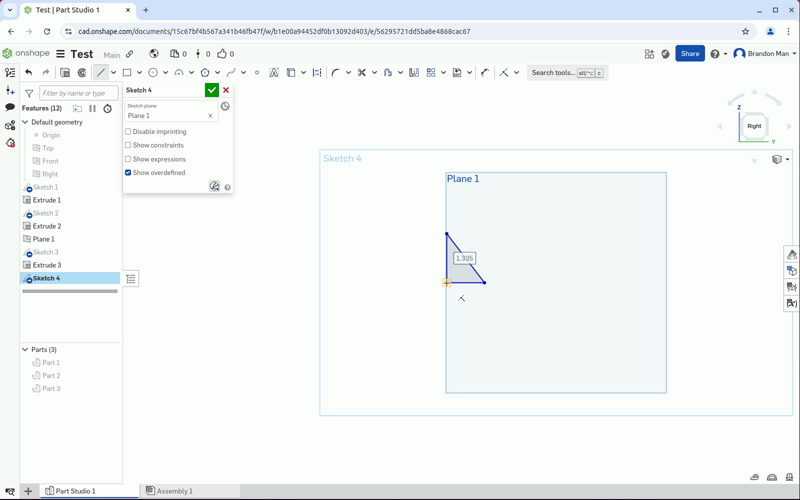
scroll(-6)
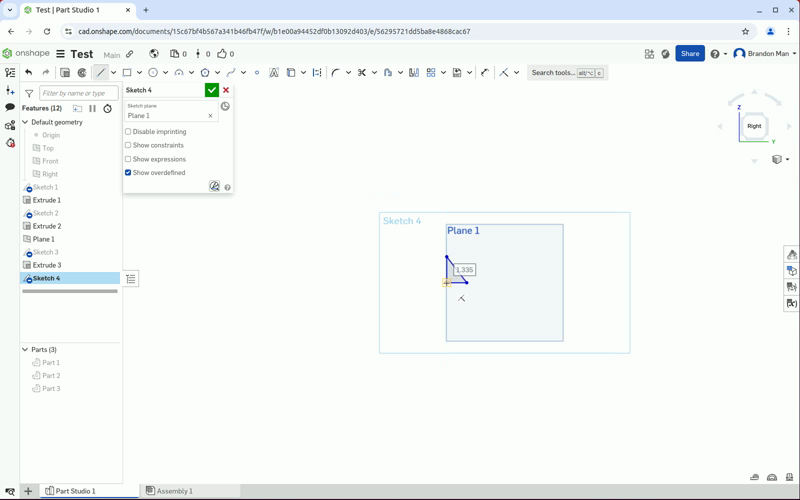
scroll(-6)
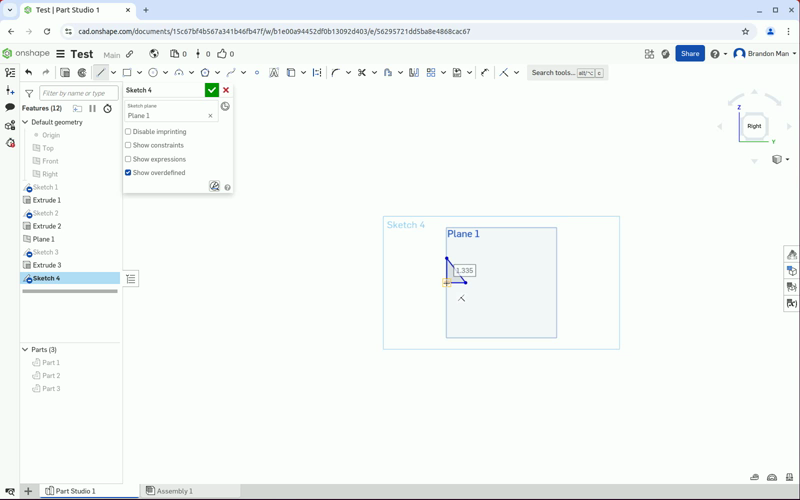
scroll(-6)
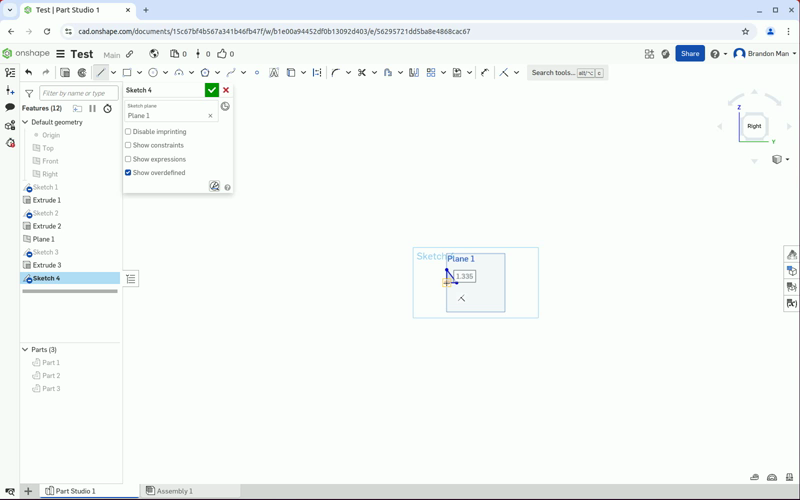
scroll(-6)
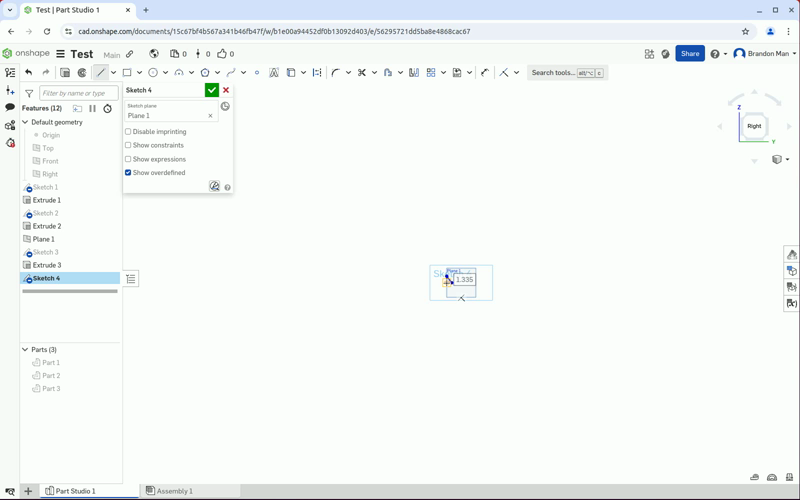
key(esc)
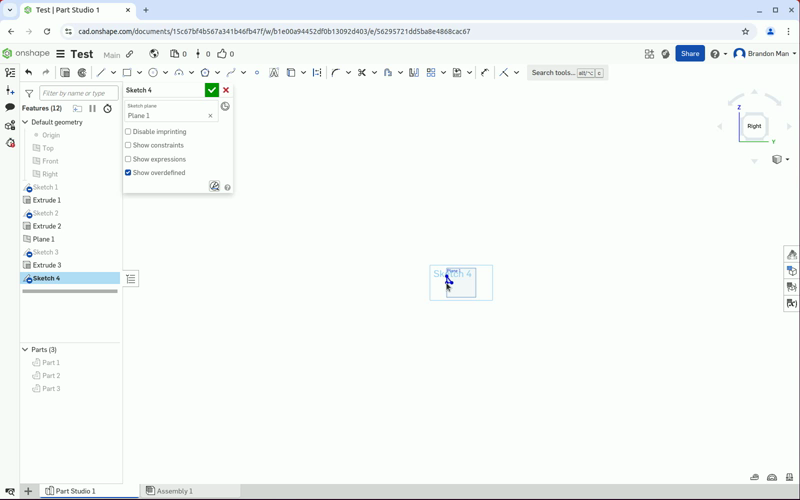
mouse_move(448, 281)
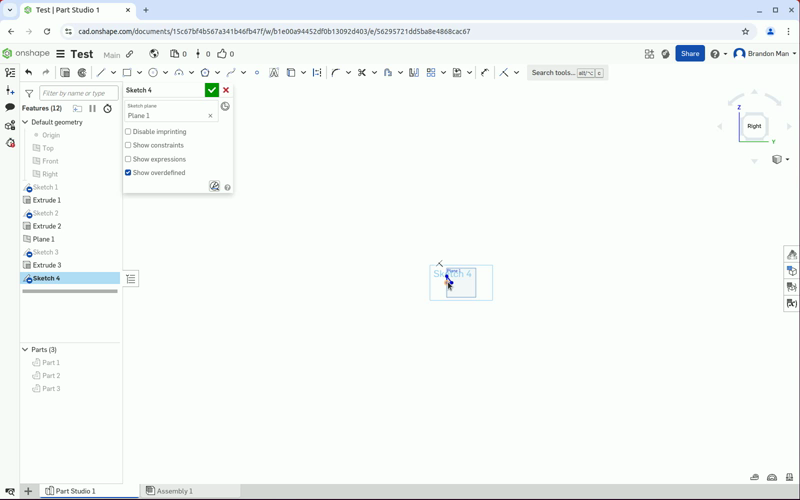
scroll(6)
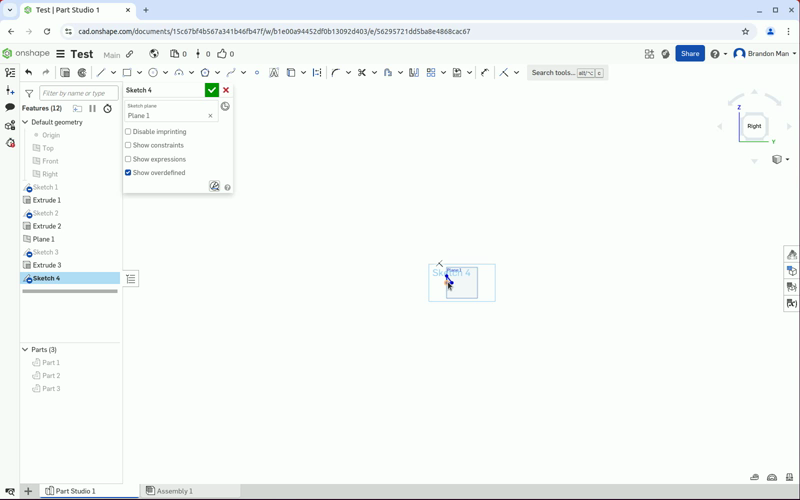
scroll(6)
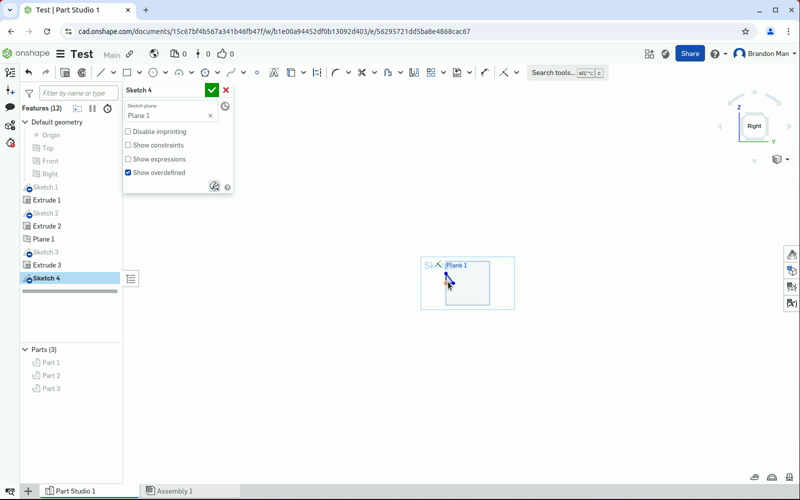
scroll(6)
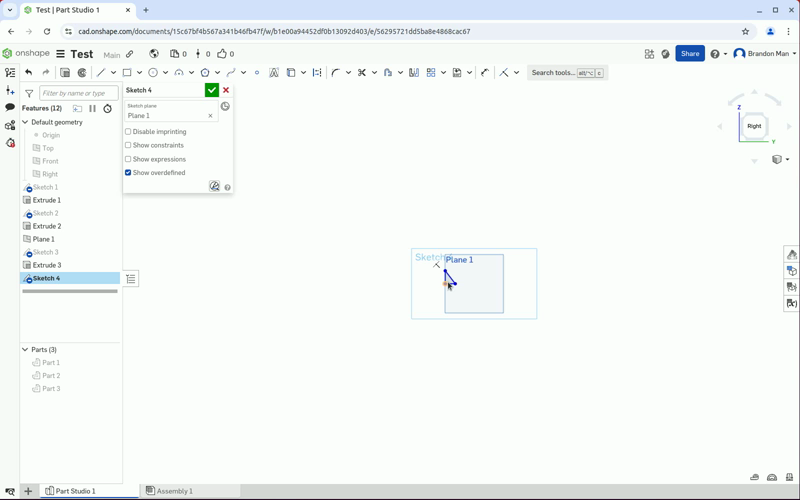
scroll(6)
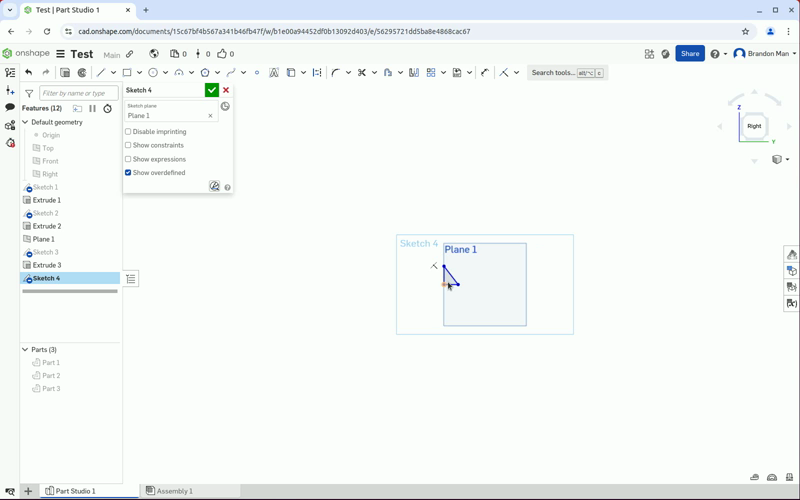
scroll(6)
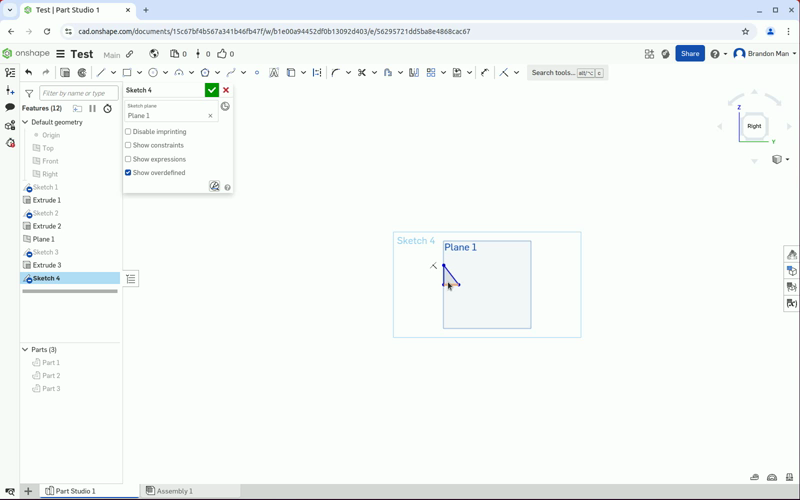
scroll(6)
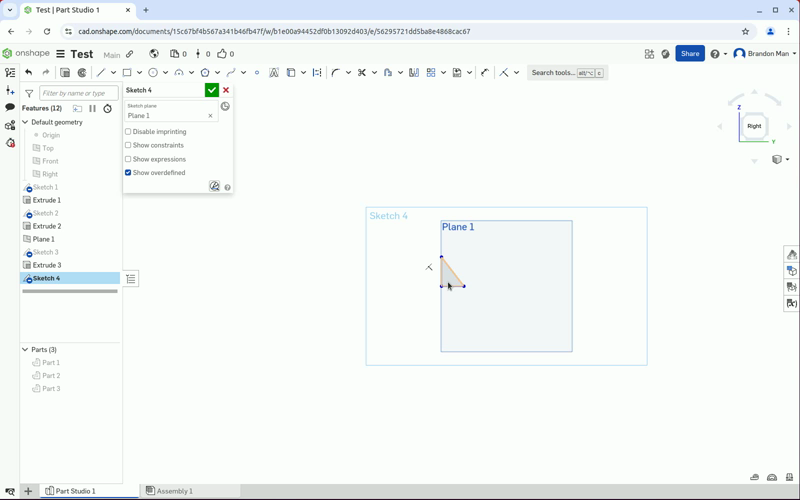
scroll(6)
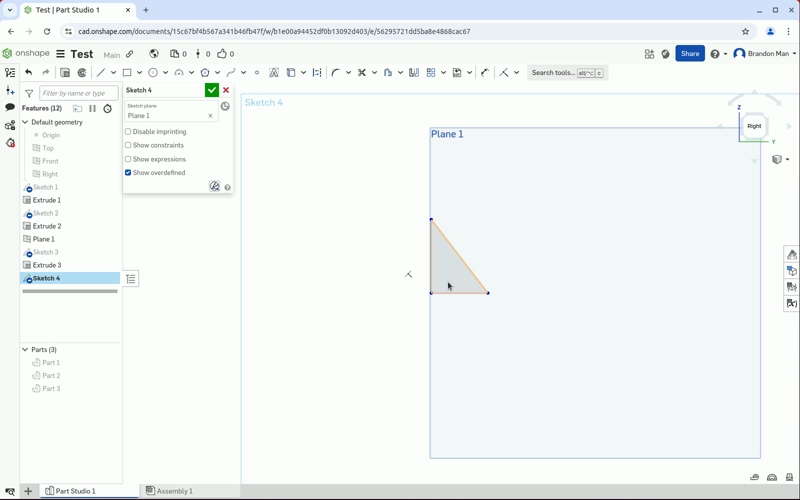
click(448, 281)
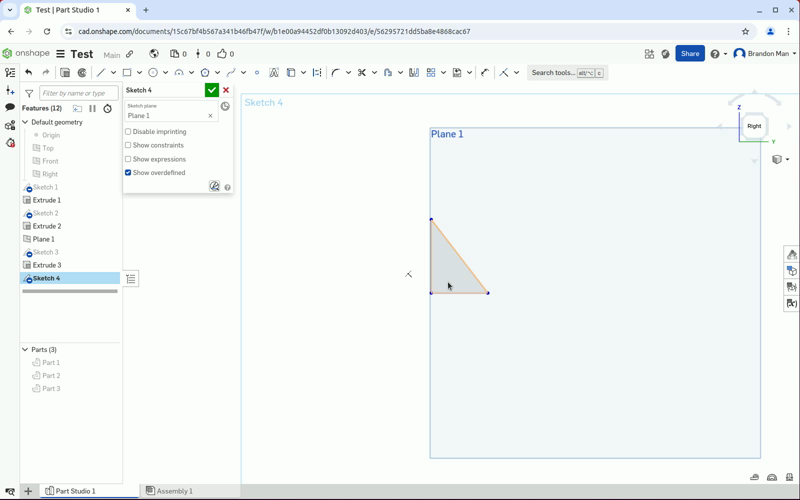
scroll(-6)
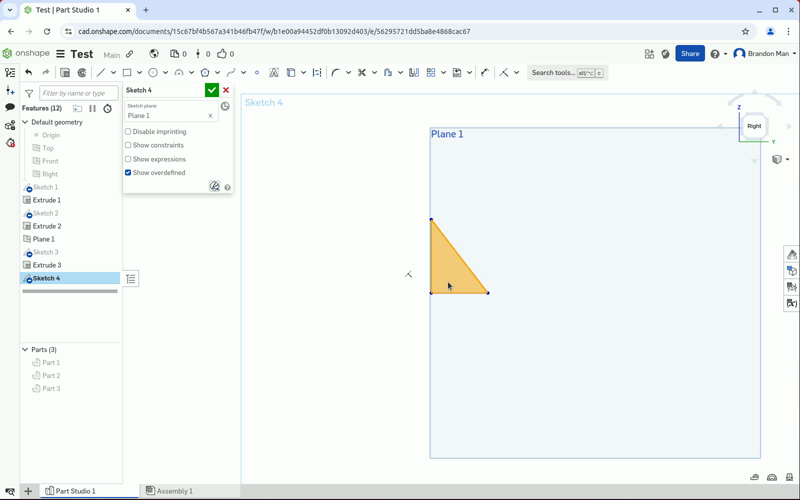
scroll(-6)
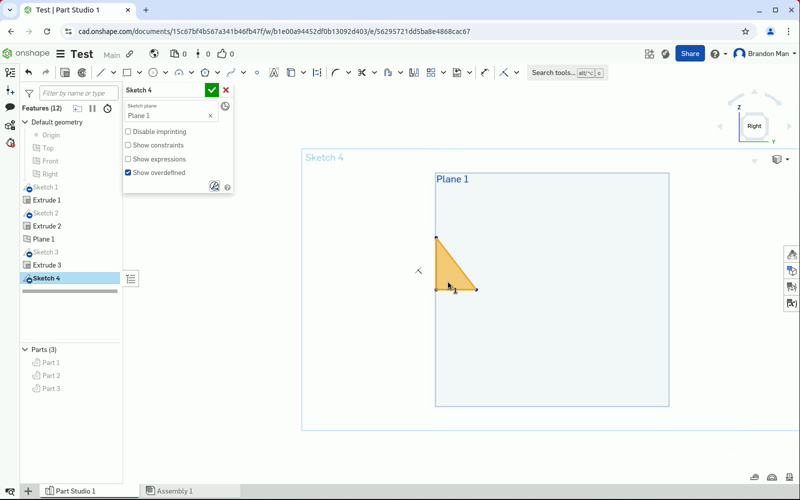
scroll(-6)
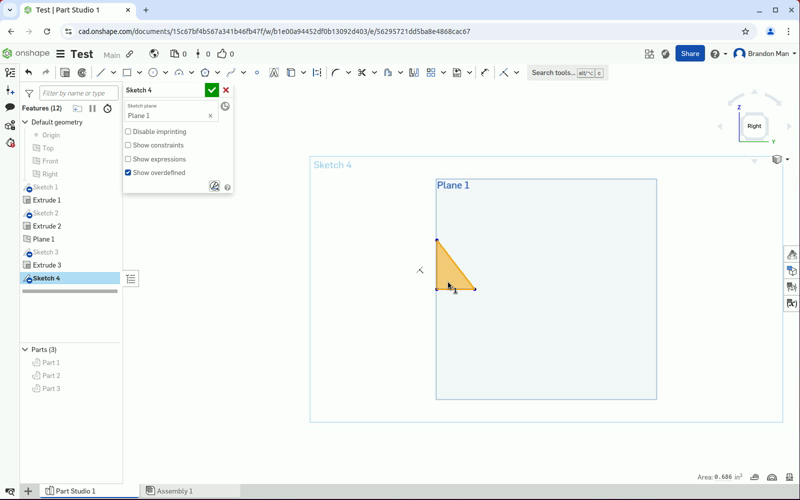
scroll(-6)
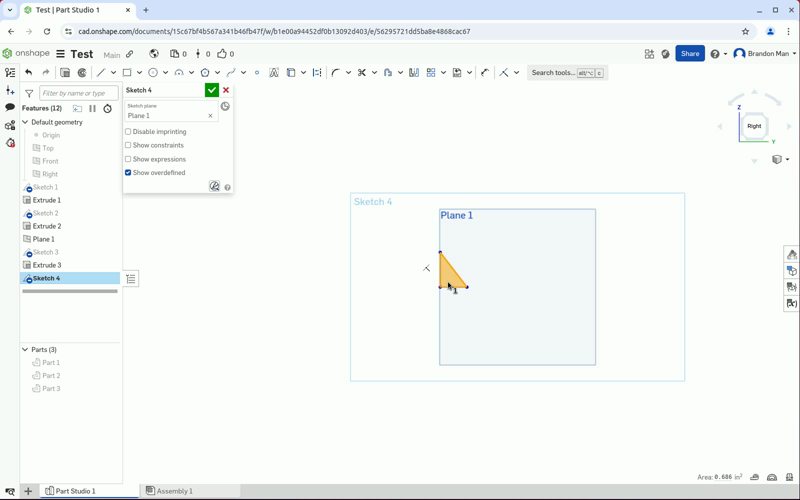
scroll(-6)
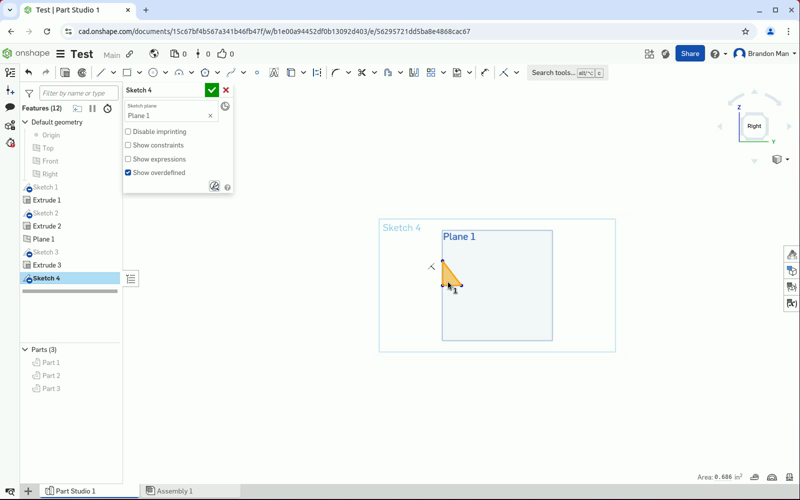
scroll(-6)
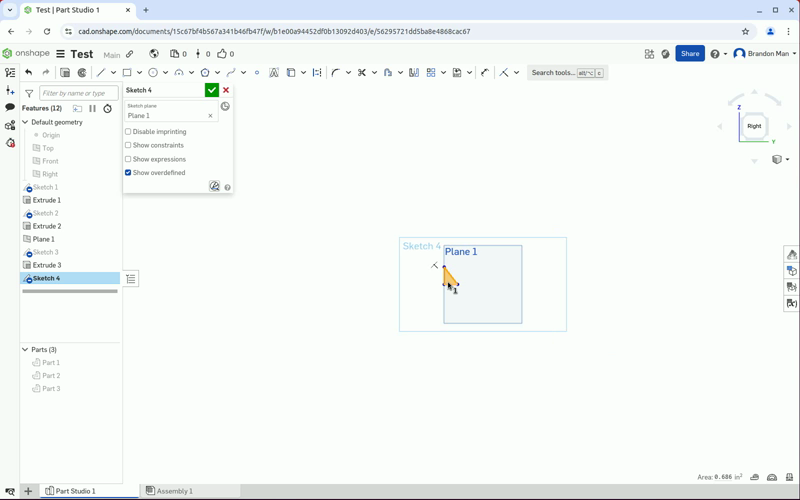
scroll(-6)
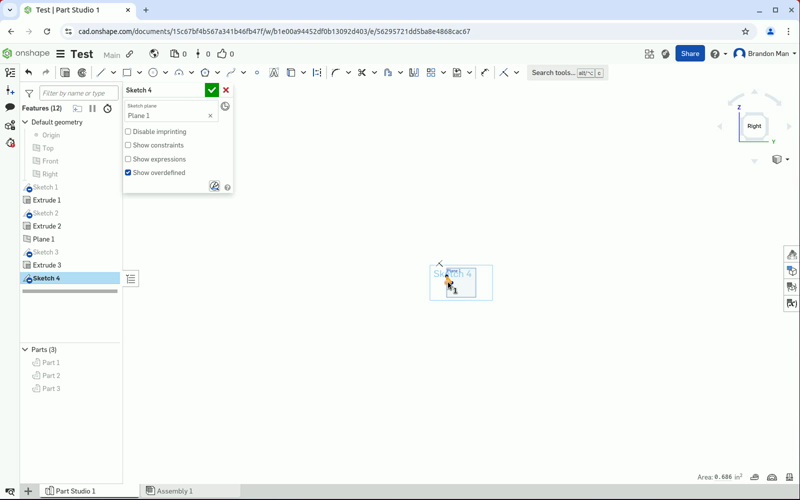
mouse_move(73, 352)
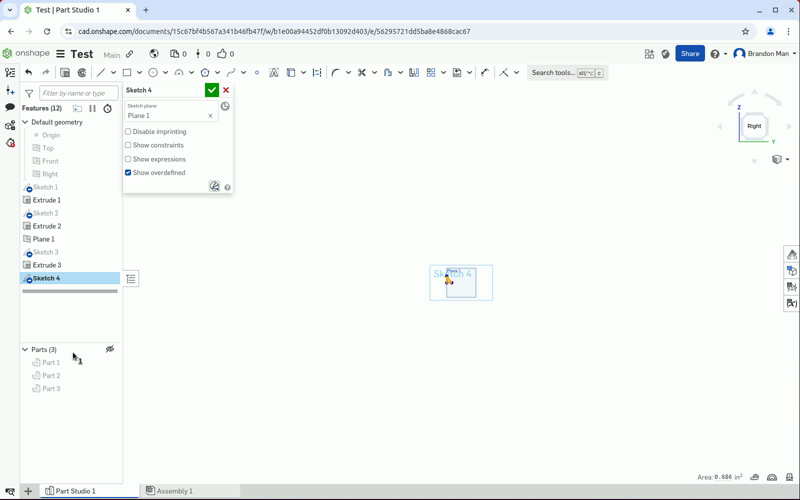
key(shift+y)
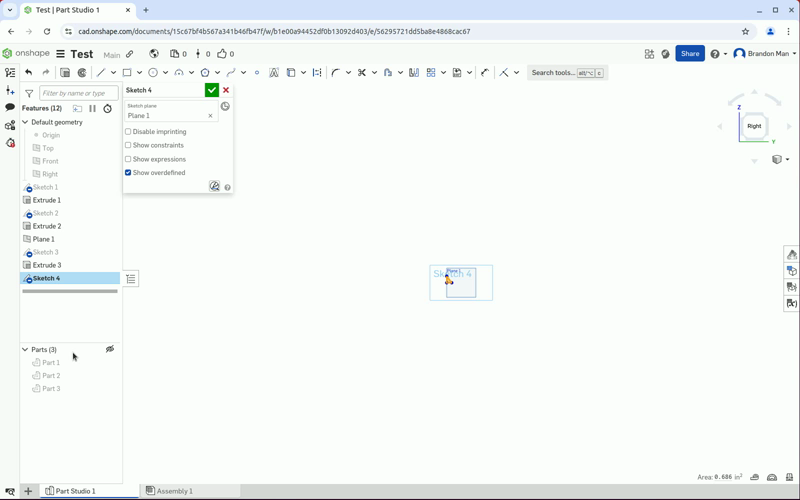
key(shift+e)
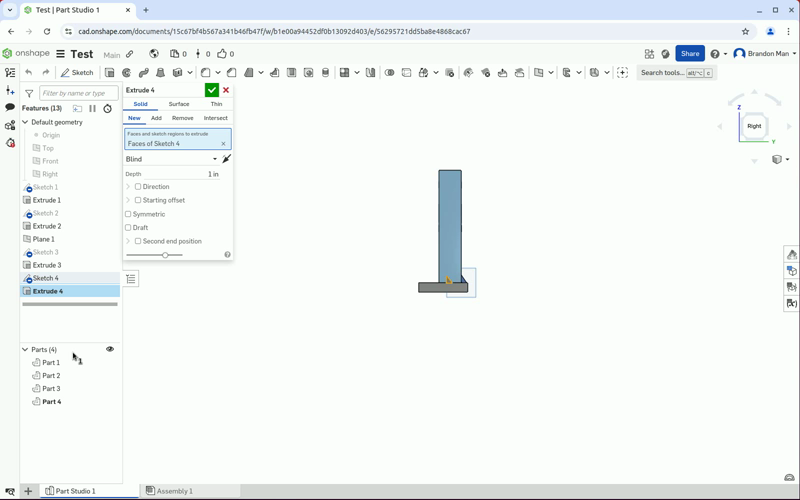
mouse_move(143, 106)
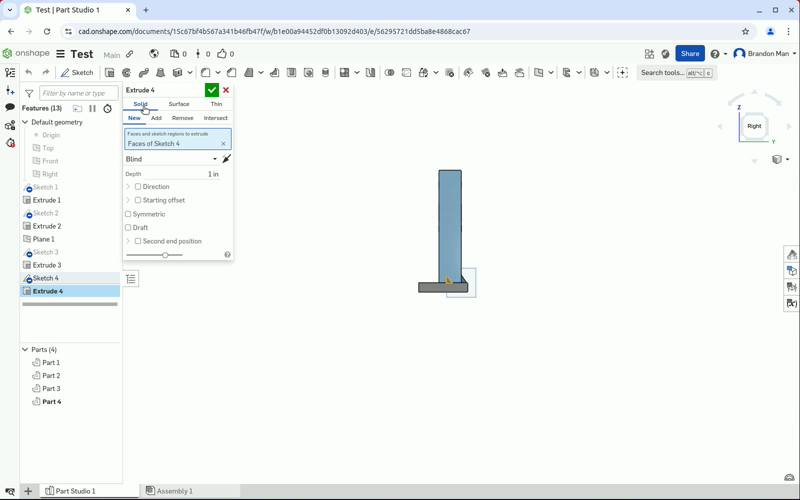
click(143, 106)
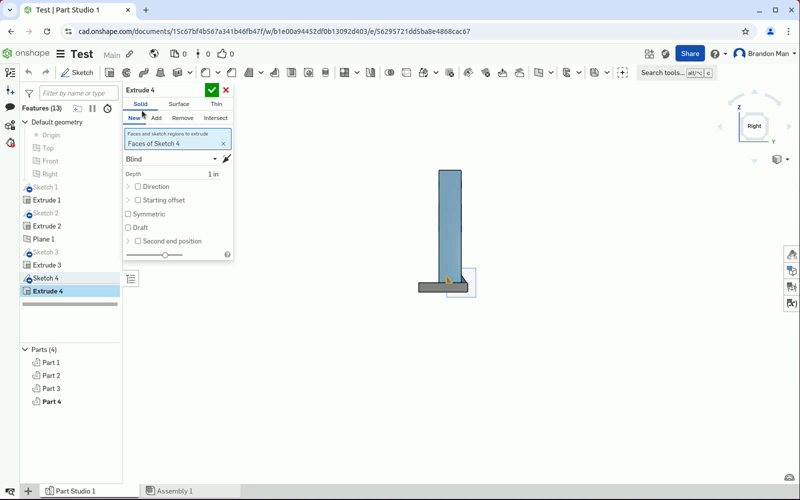
mouse_move(137, 120)
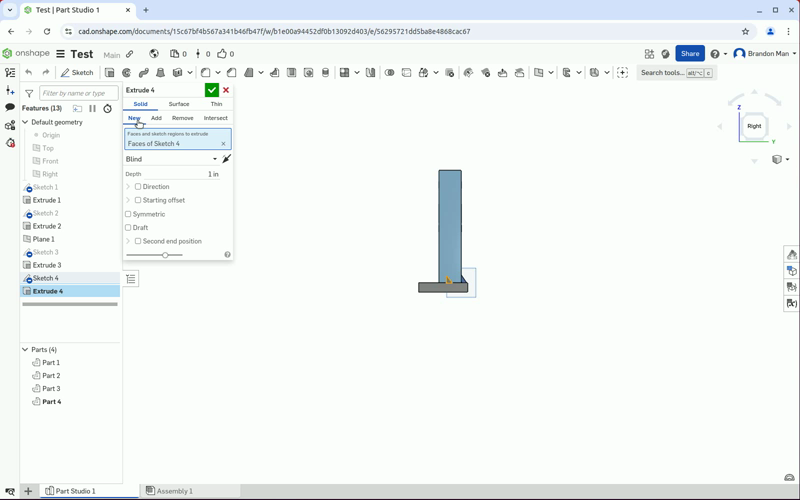
click(137, 120)
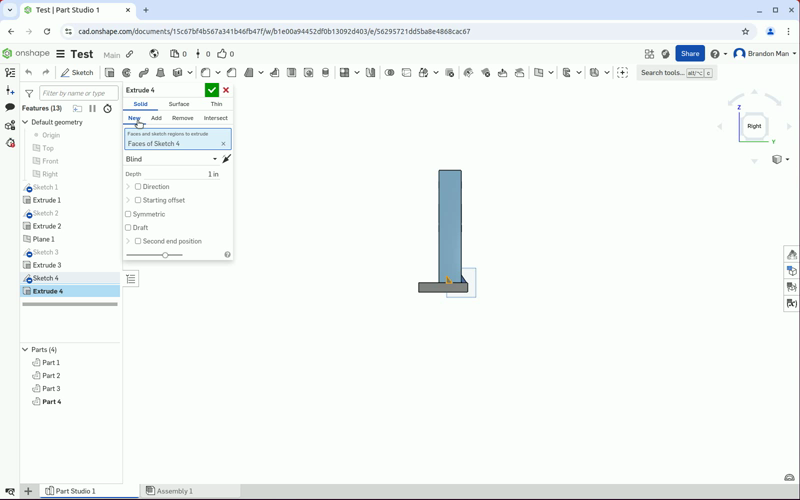
key(tab, 4)
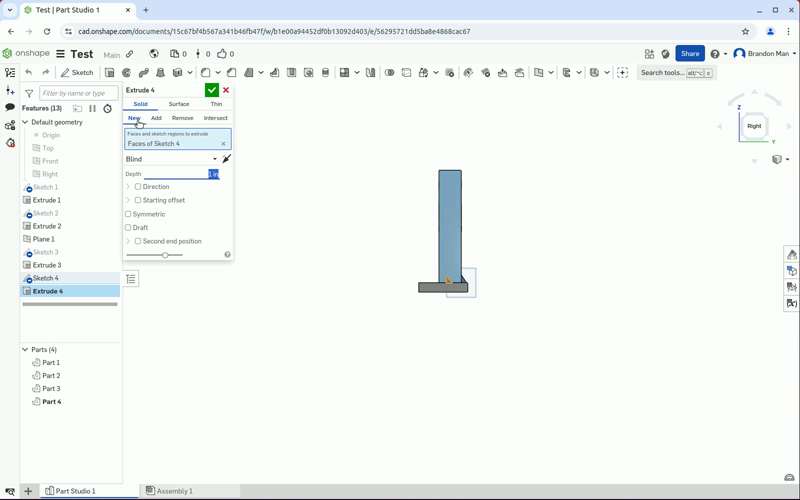
text(-17.09)
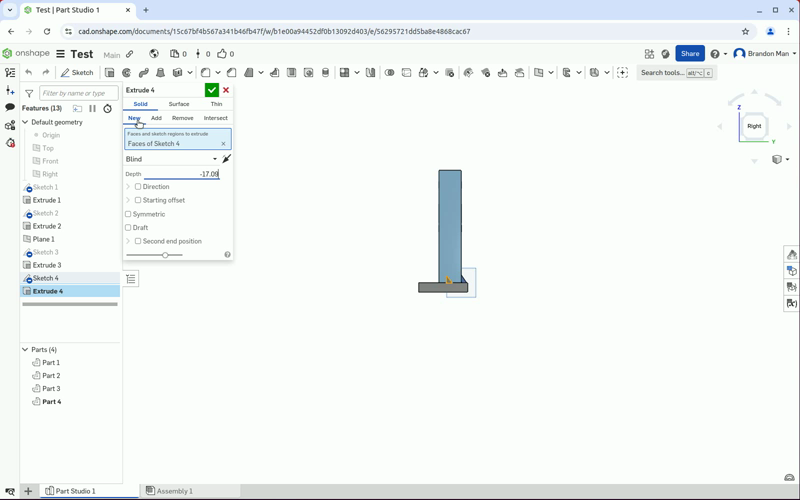
key(enter)
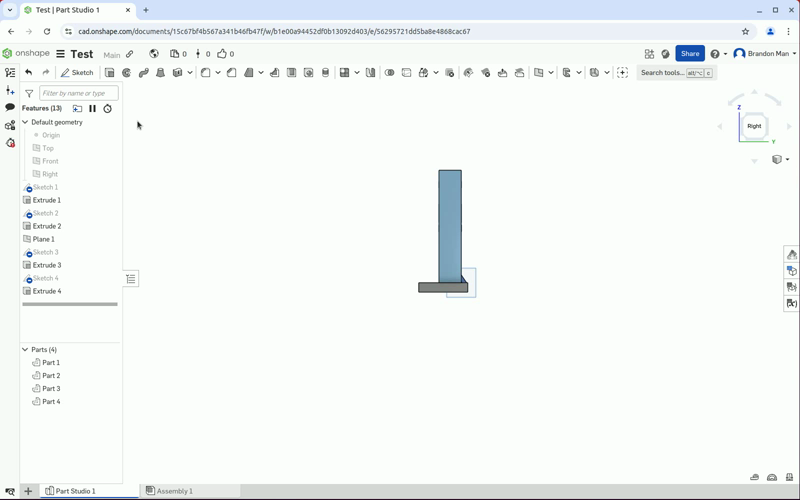
key(shift+h)
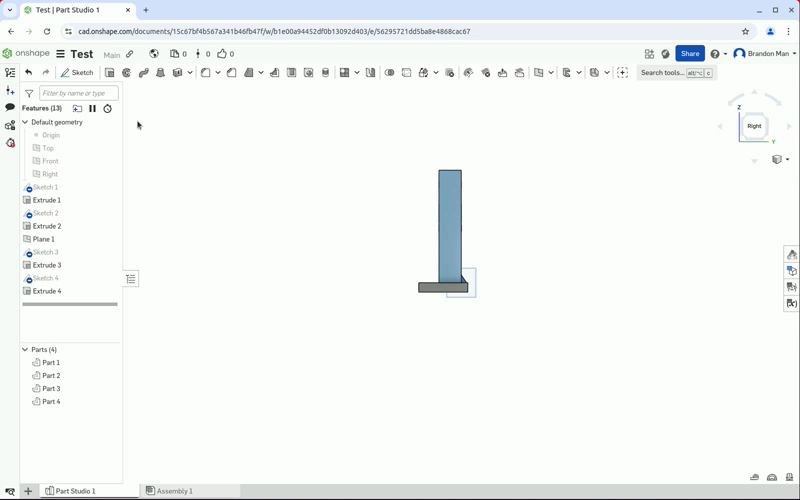
key(shift+h)
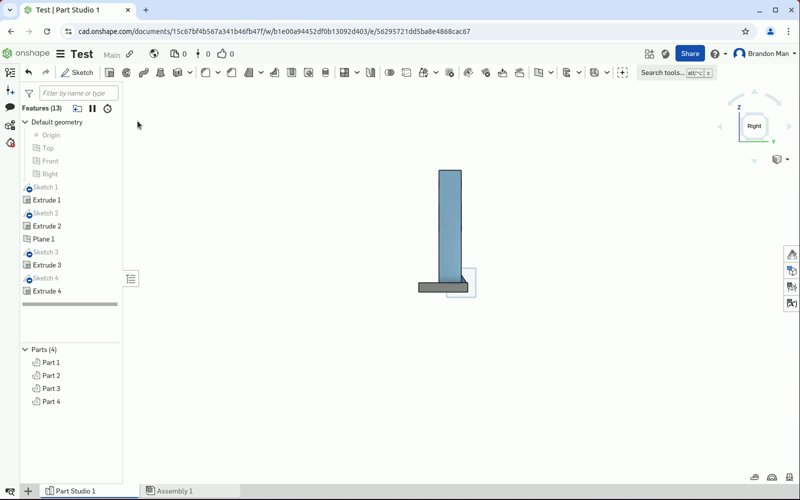
mouse_move(73, 189)
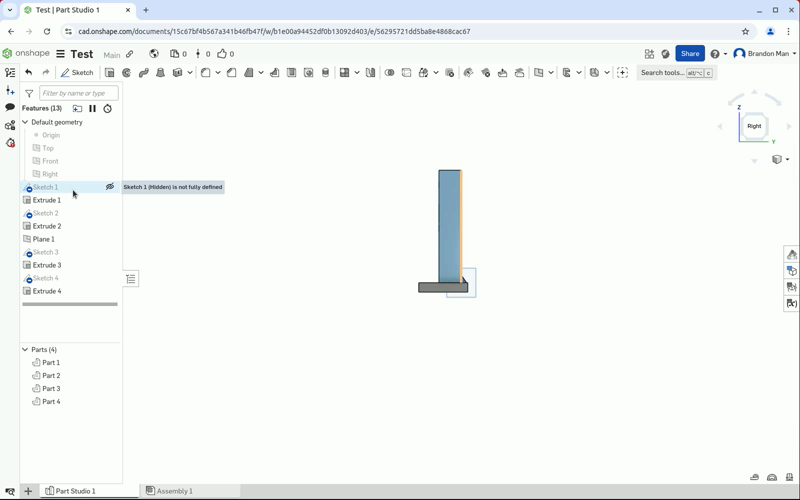
click(73, 189)
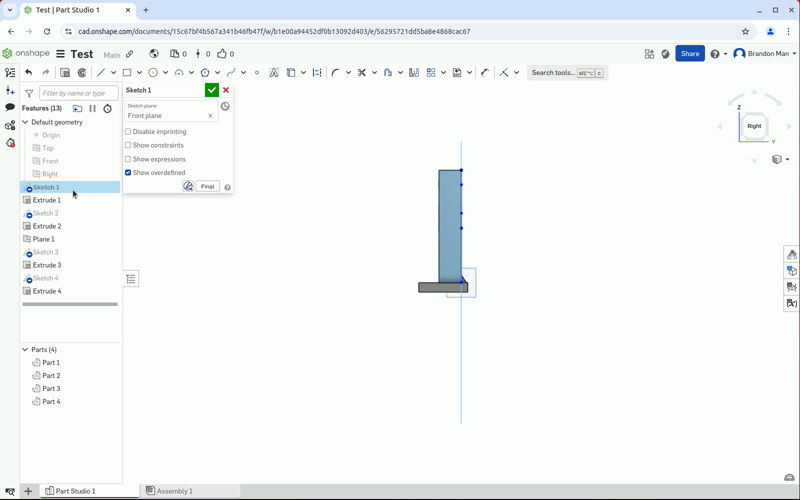
mouse_move(229, 92)
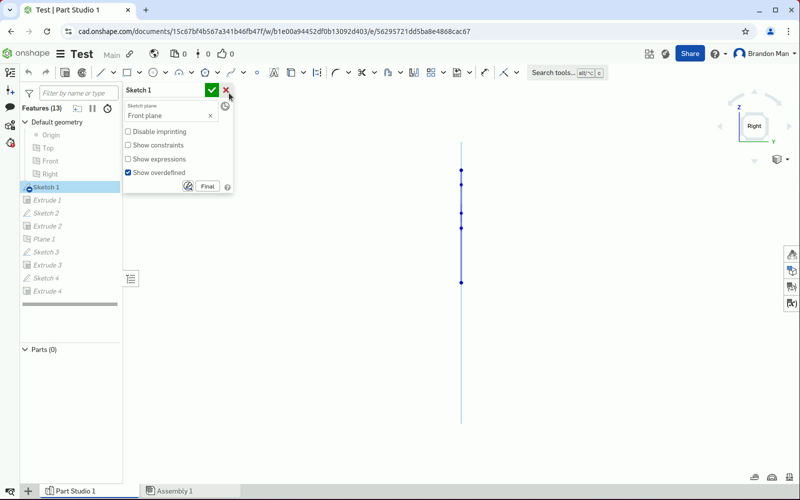
click(229, 92)
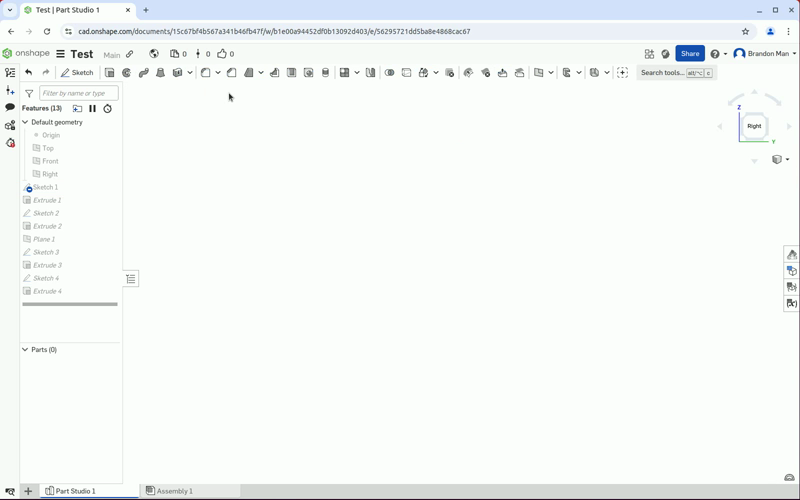
key(shift+s)
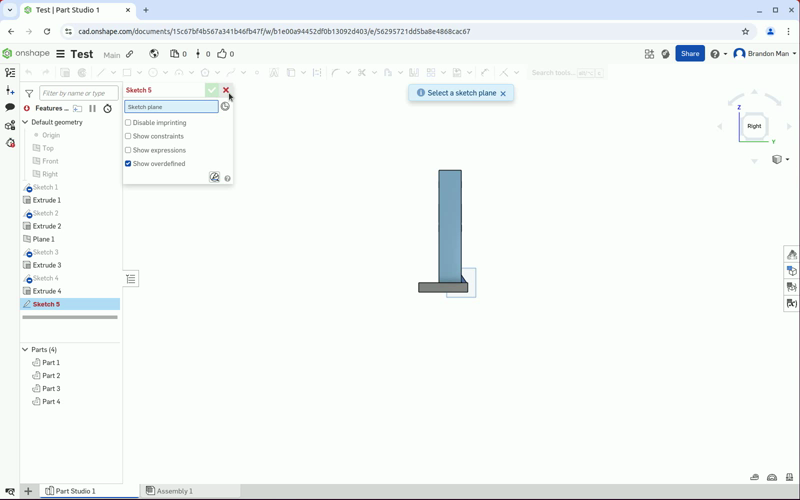
mouse_move(73, 241)
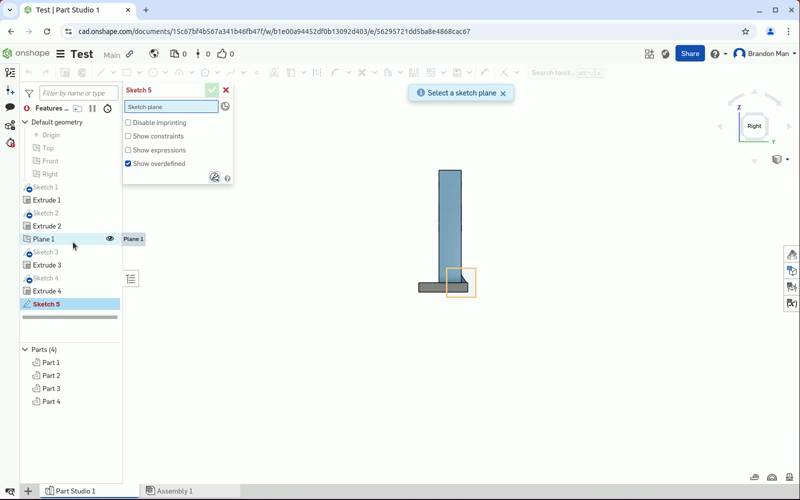
click(73, 241)
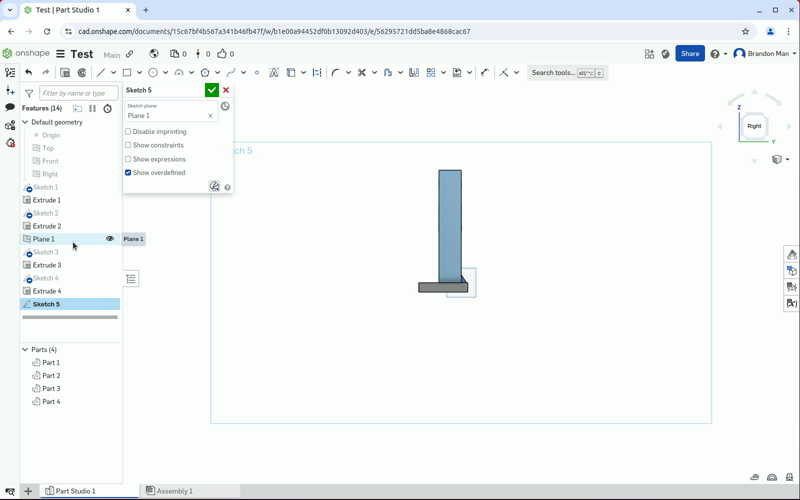
mouse_move(73, 352)
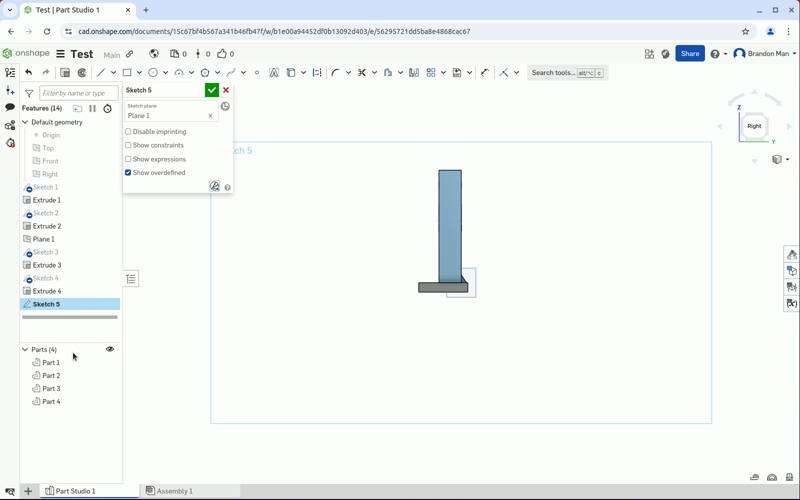
key(y)
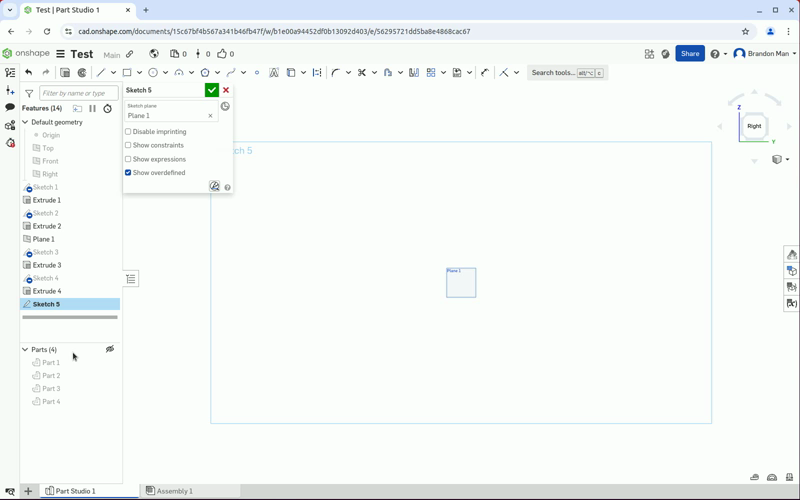
key(l)
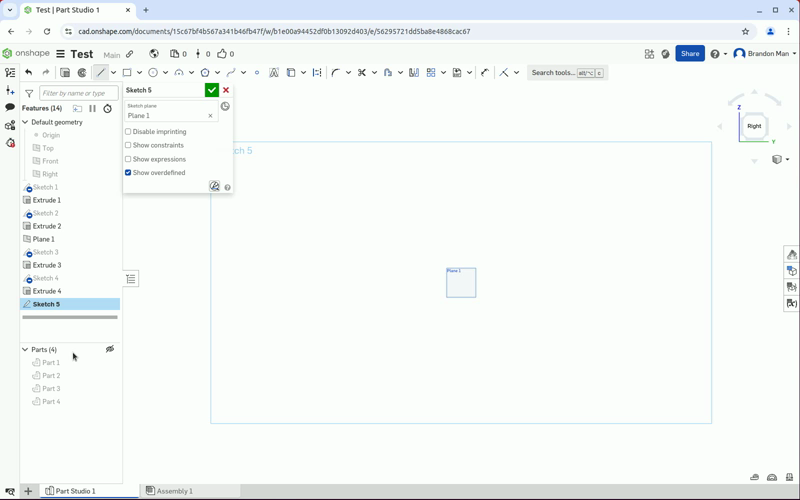
key_down(shift)
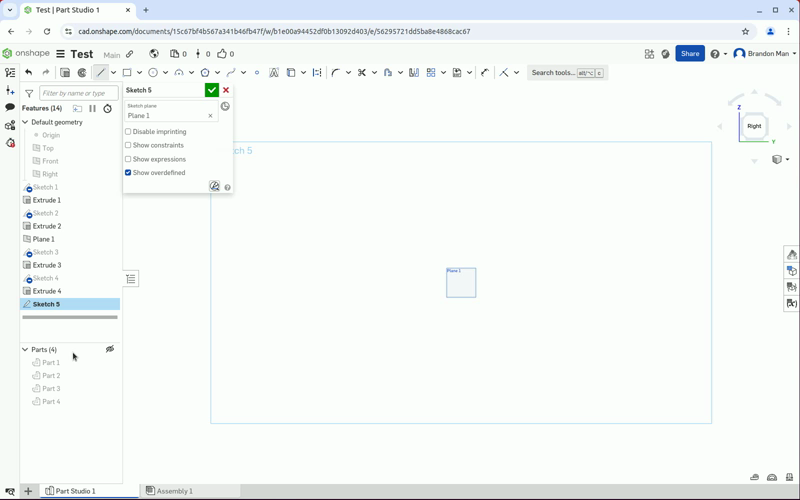
mouse_move(418, 282)
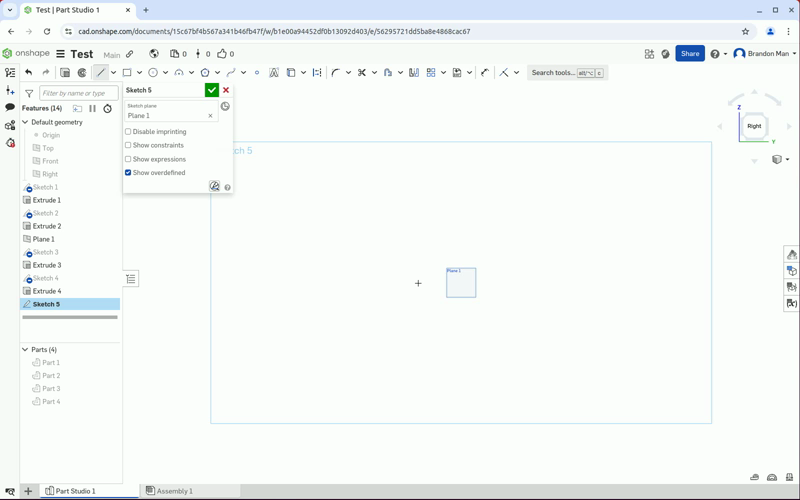
click(418, 282)
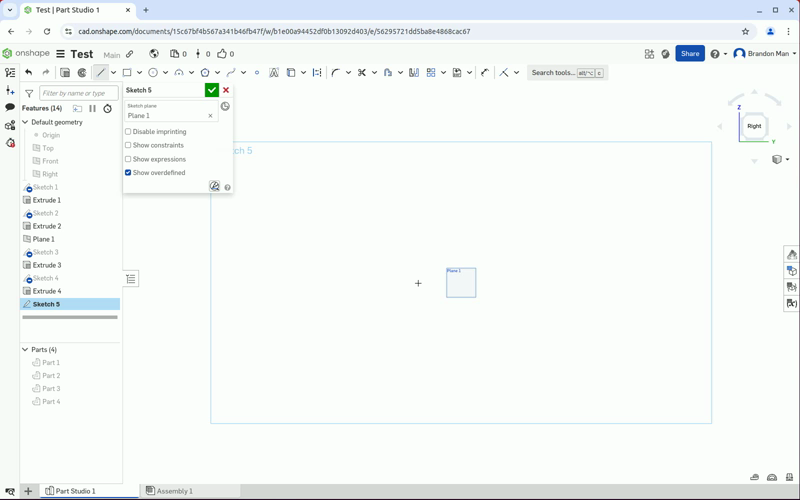
key_up(shift)
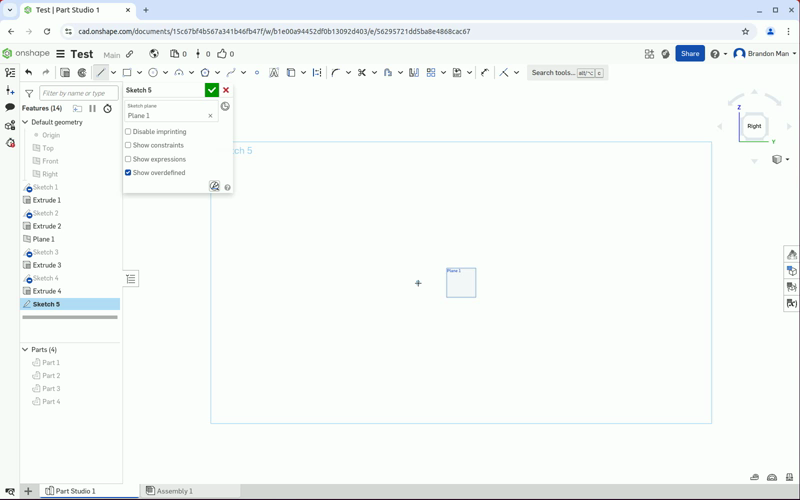
key_down(shift)
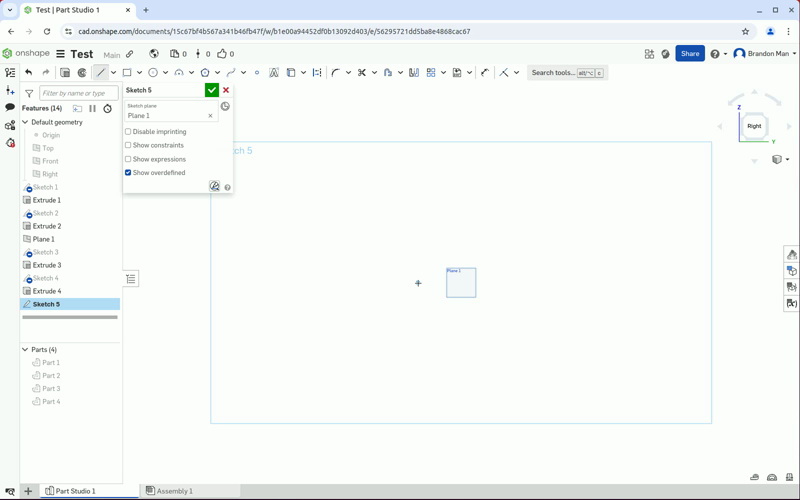
mouse_move(448, 282)
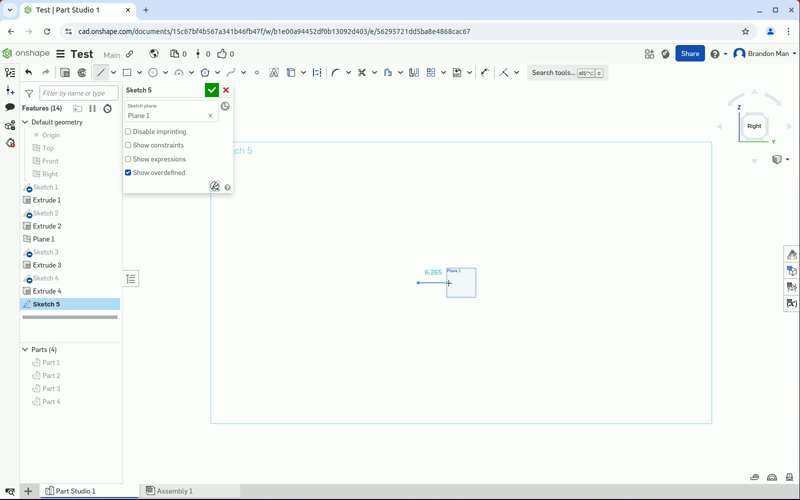
mouse_move(421, 282)
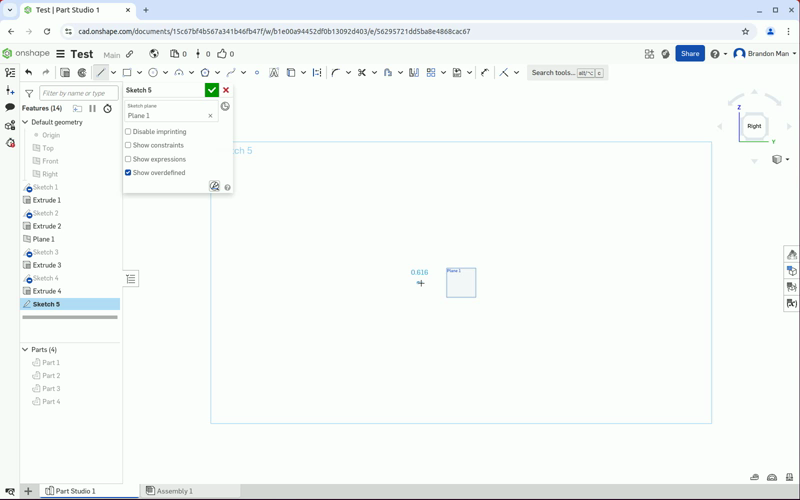
scroll(6)
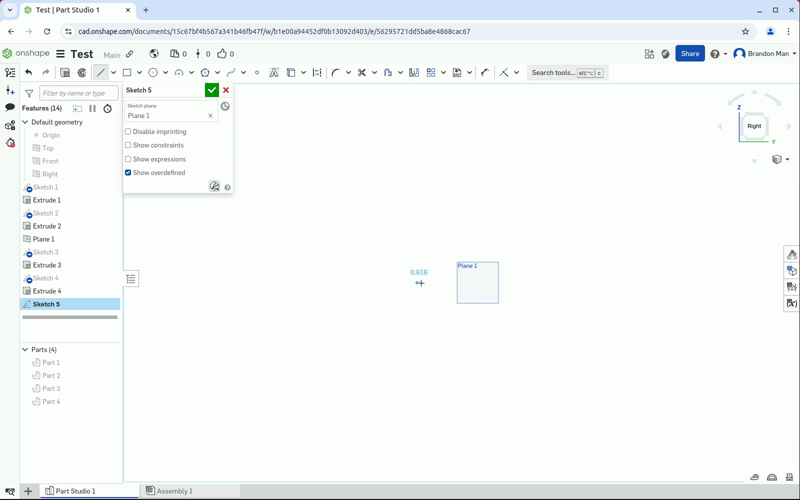
scroll(6)
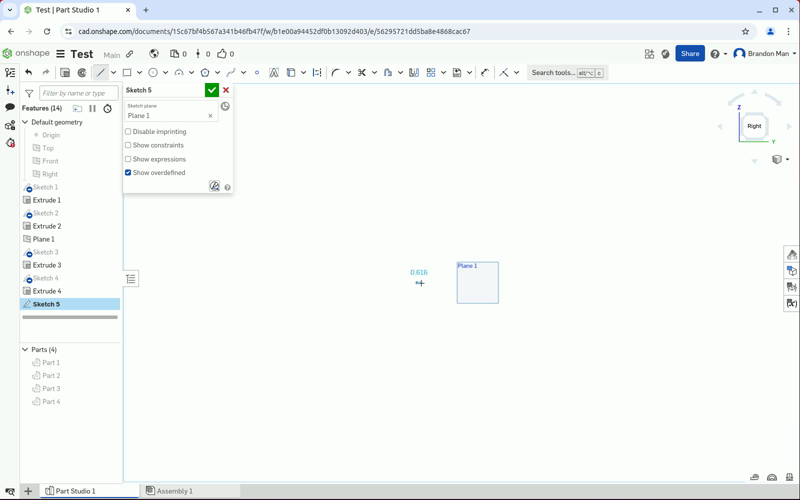
scroll(6)
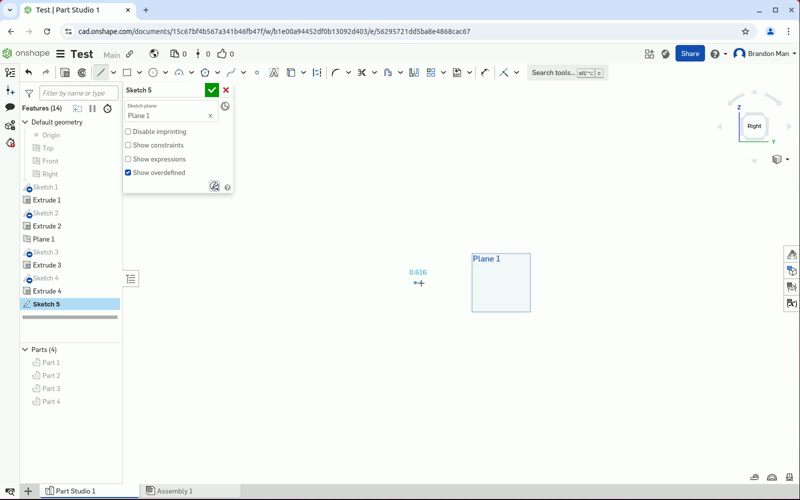
scroll(6)
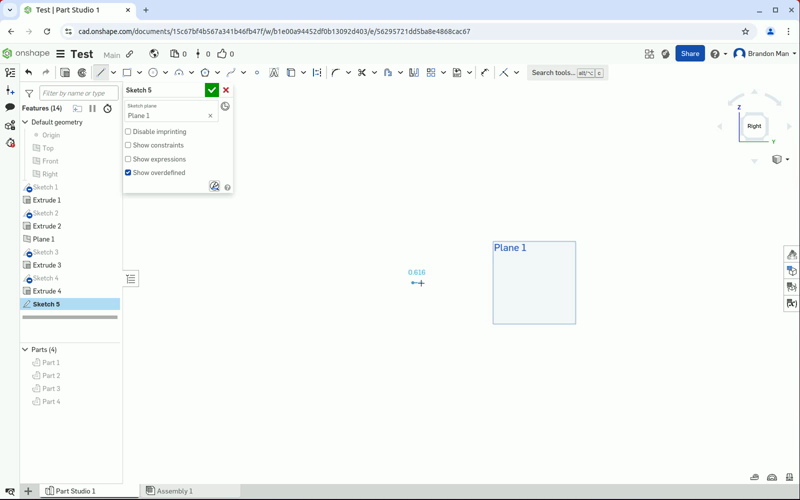
scroll(6)
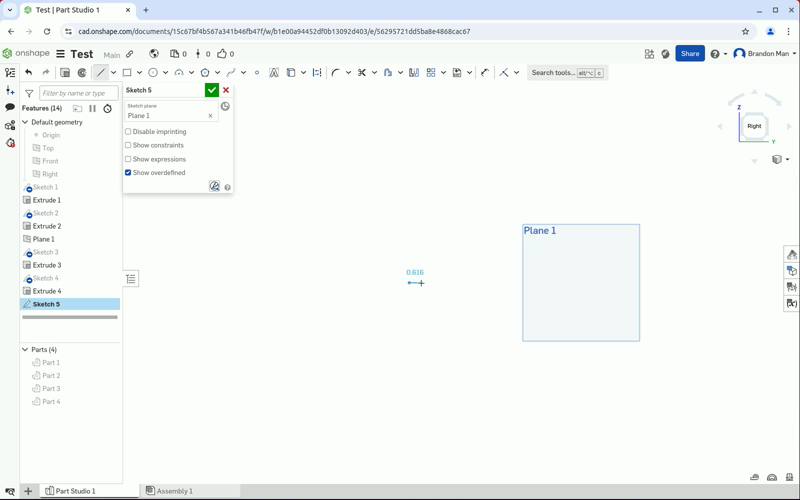
scroll(6)
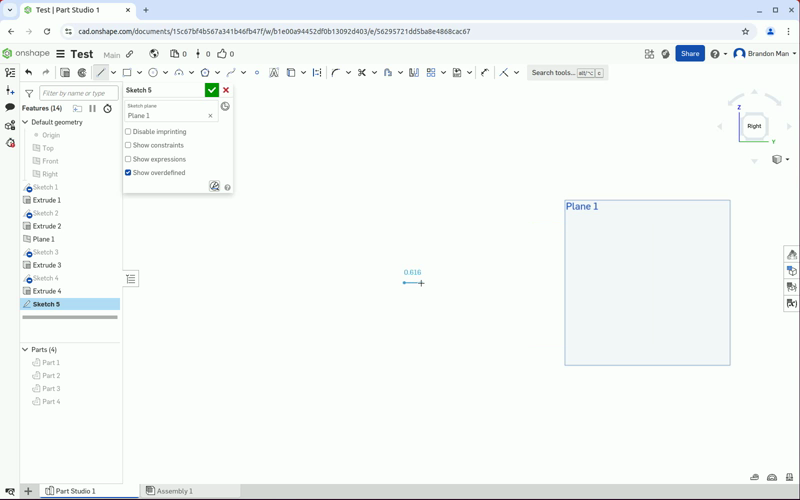
scroll(6)
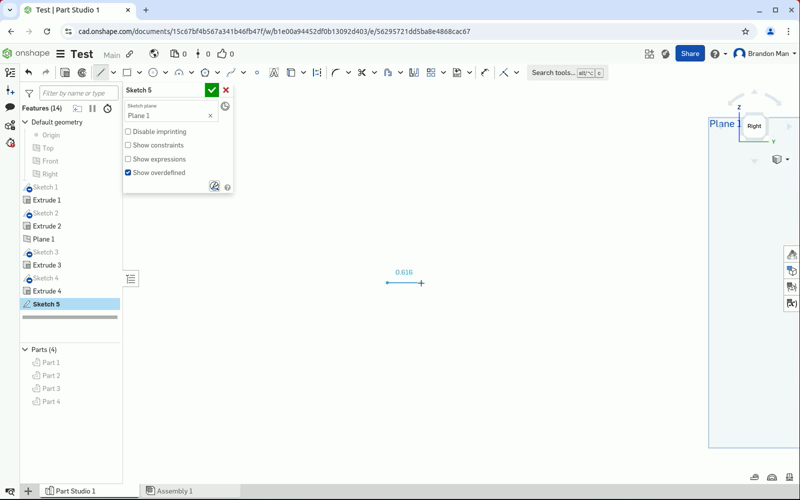
click(421, 282)
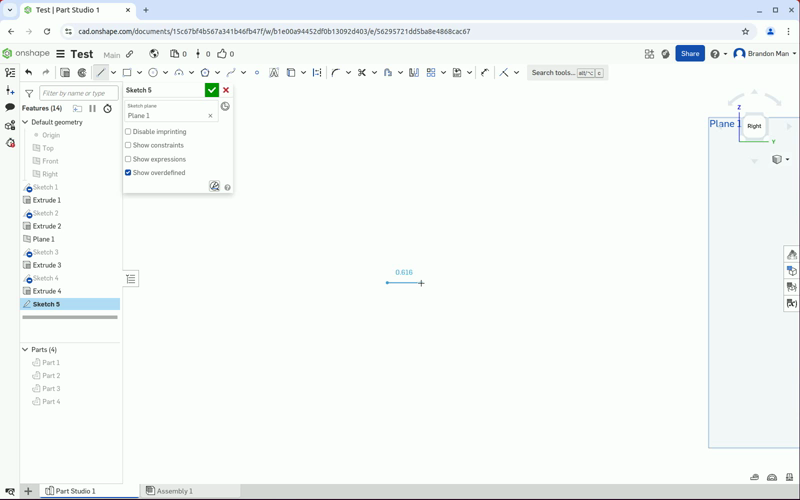
scroll(-6)
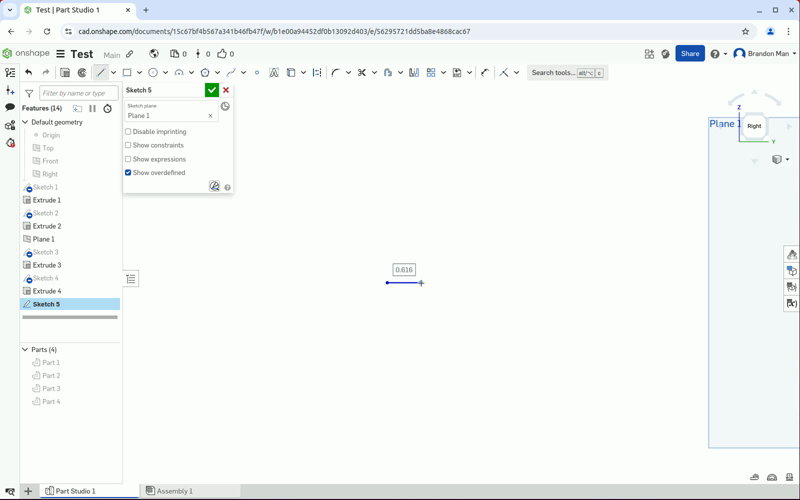
scroll(-6)
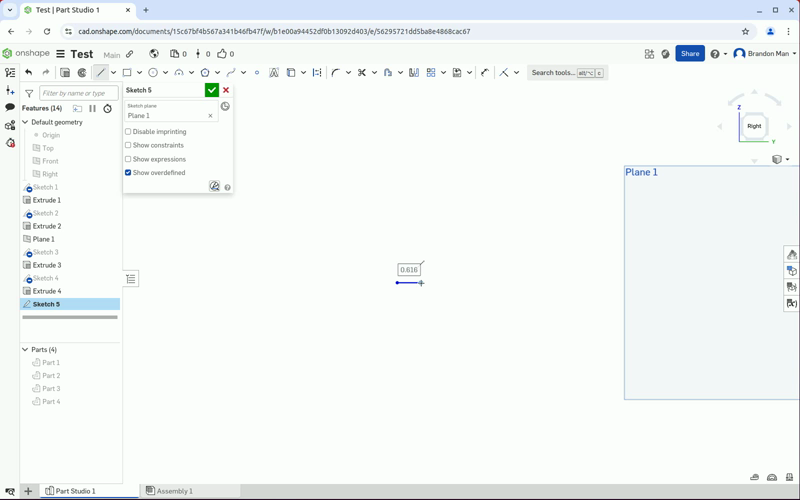
scroll(-6)
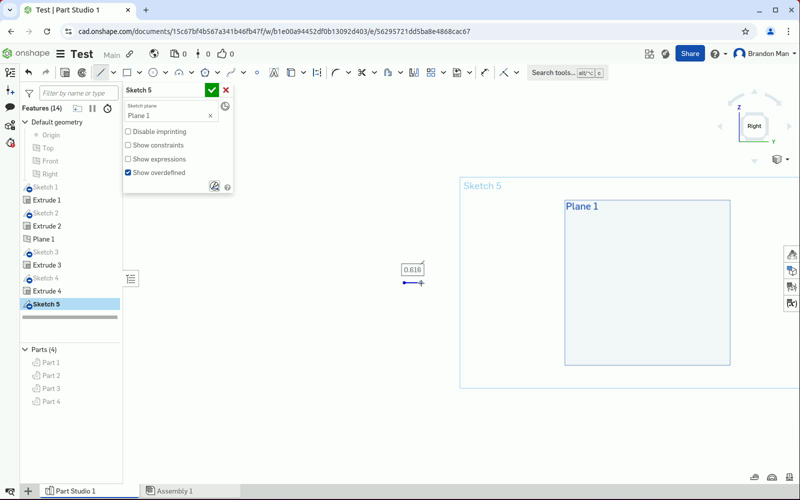
scroll(-6)
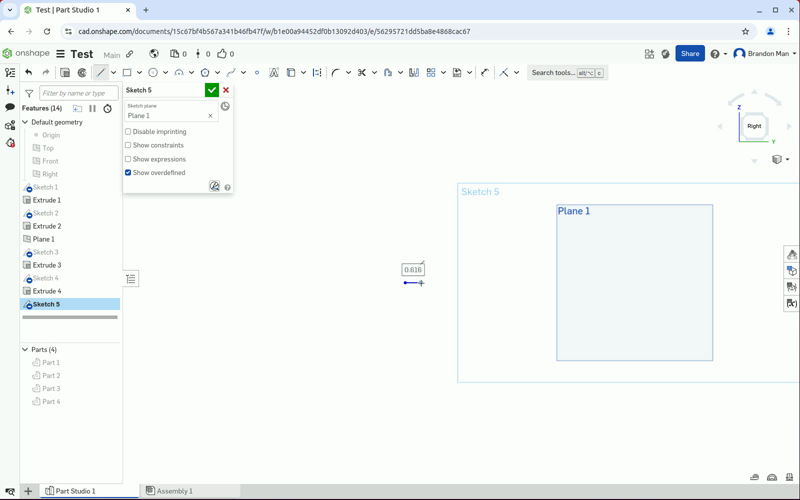
scroll(-6)
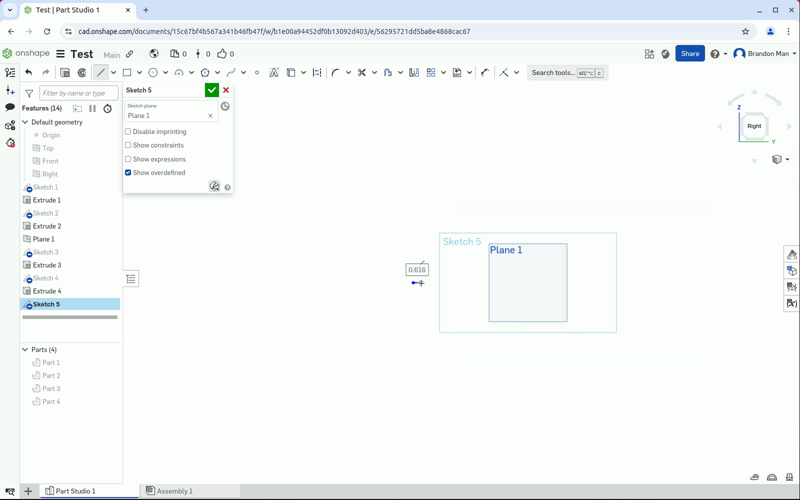
scroll(-6)
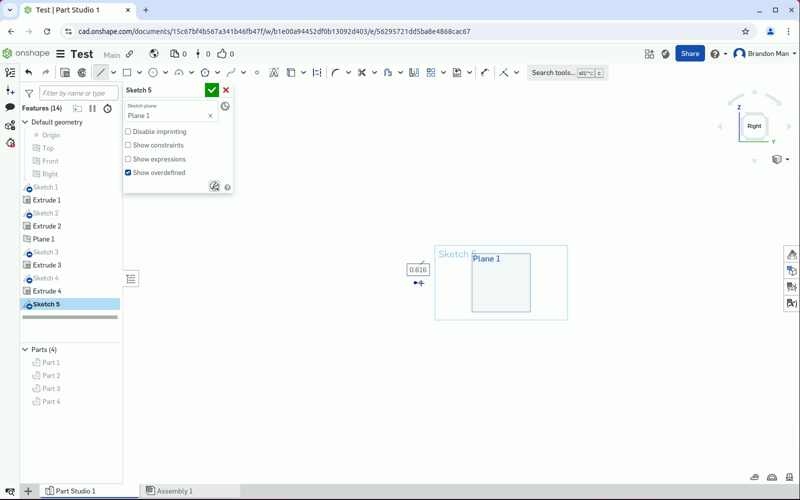
scroll(-6)
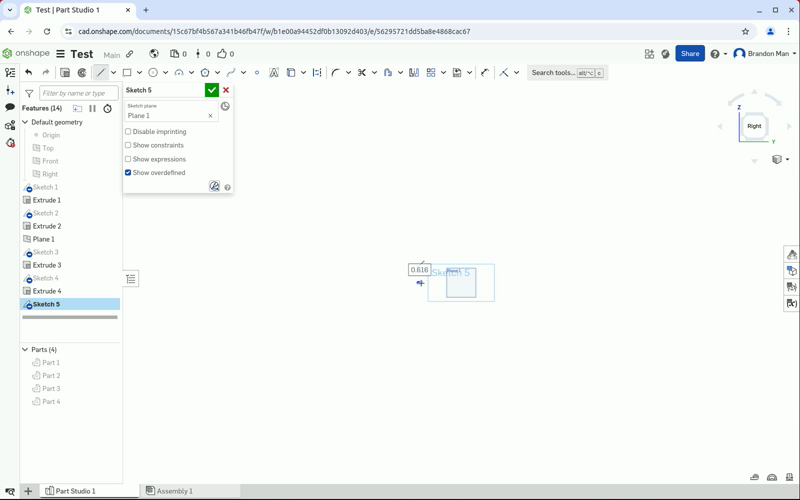
key_up(shift)
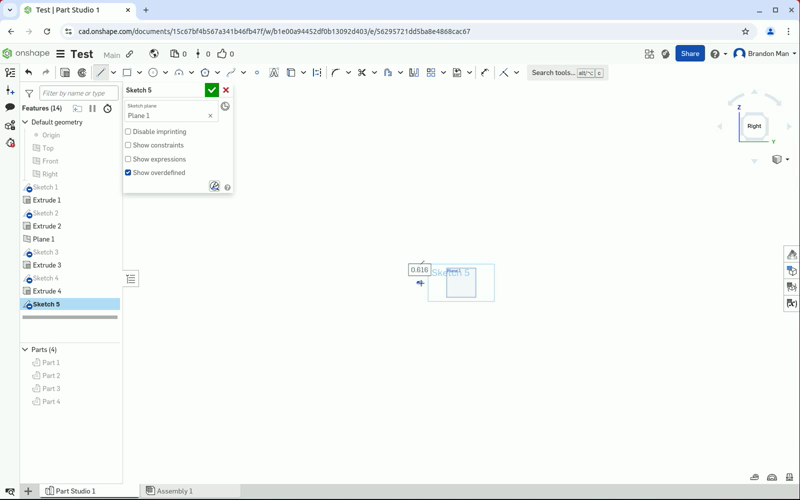
key_down(shift)
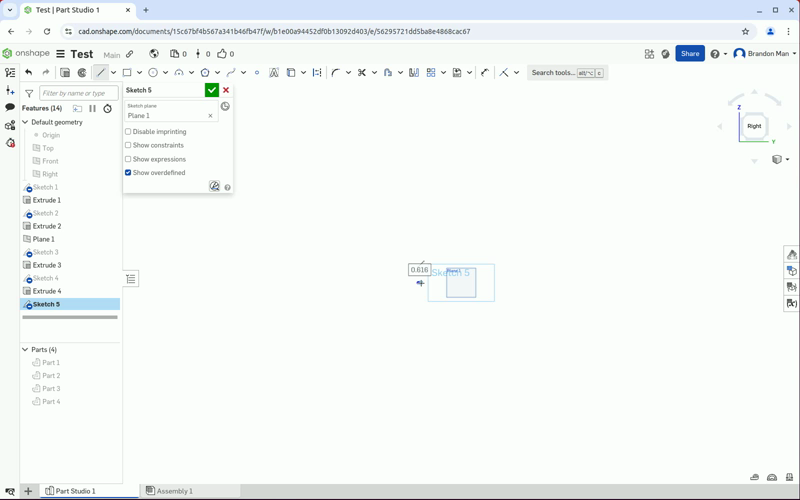
mouse_move(451, 282)
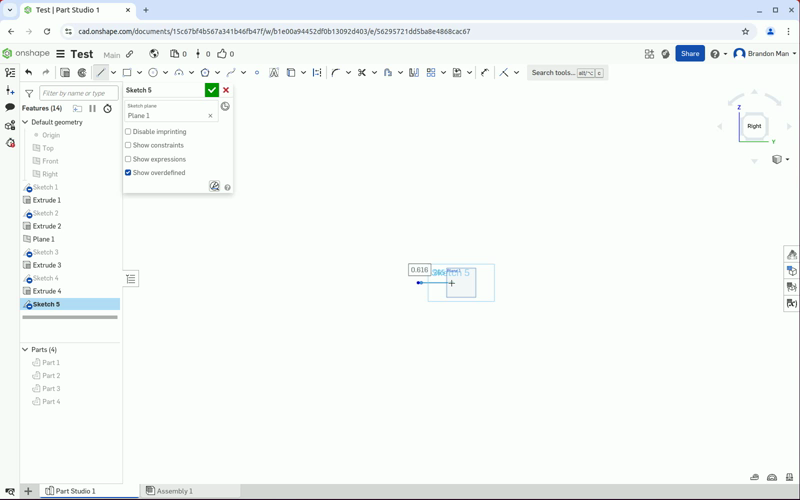
mouse_move(423, 269)
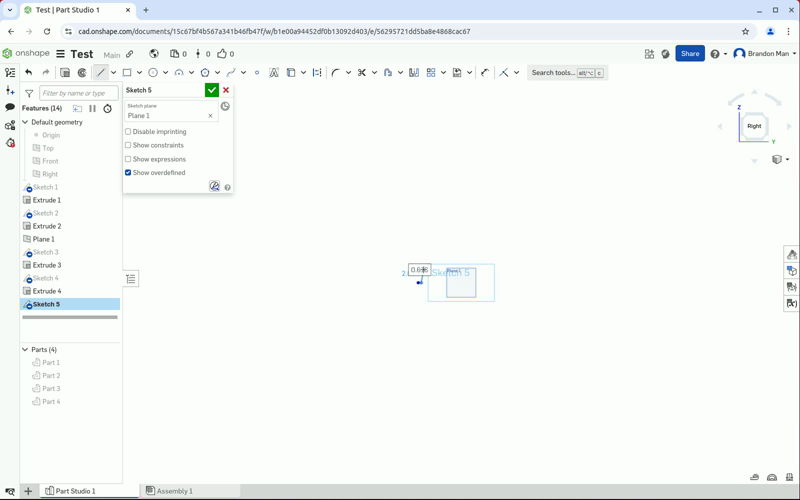
click(423, 269)
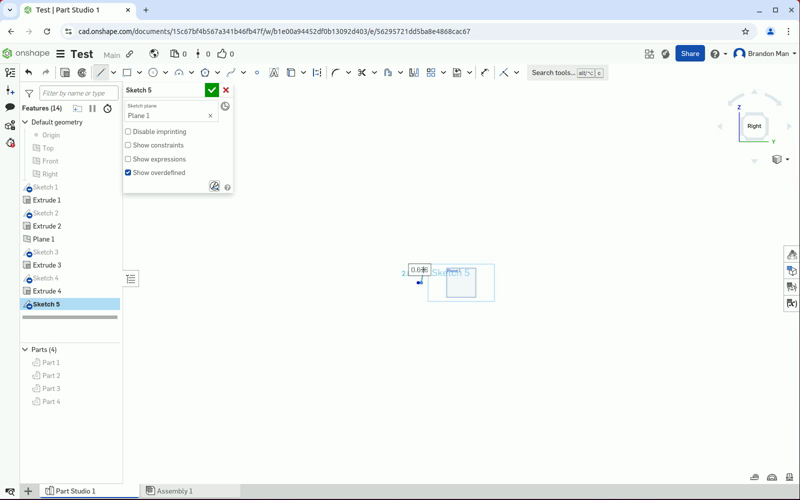
key_up(shift)
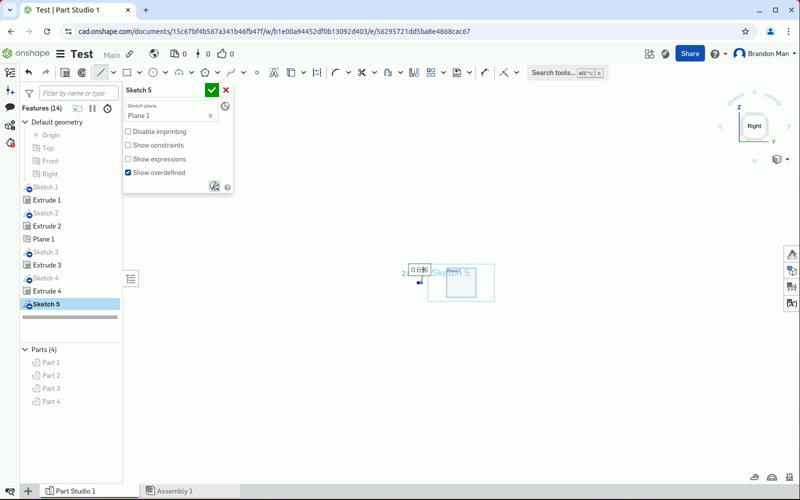
key_down(shift)
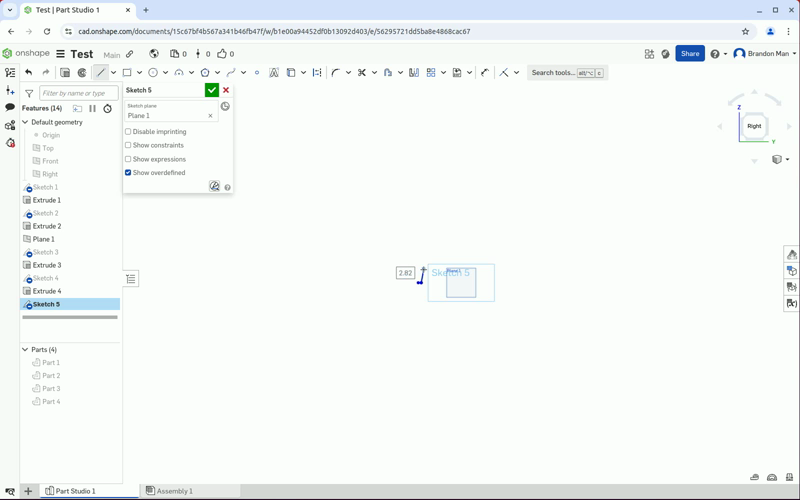
mouse_move(453, 269)
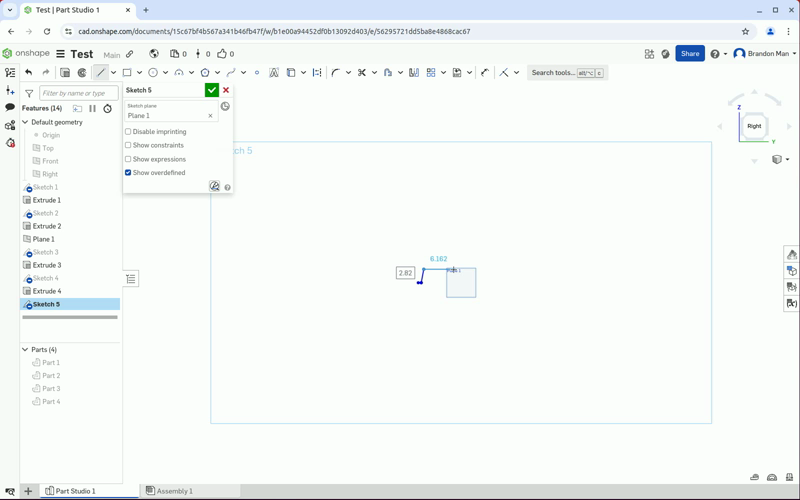
mouse_move(423, 253)
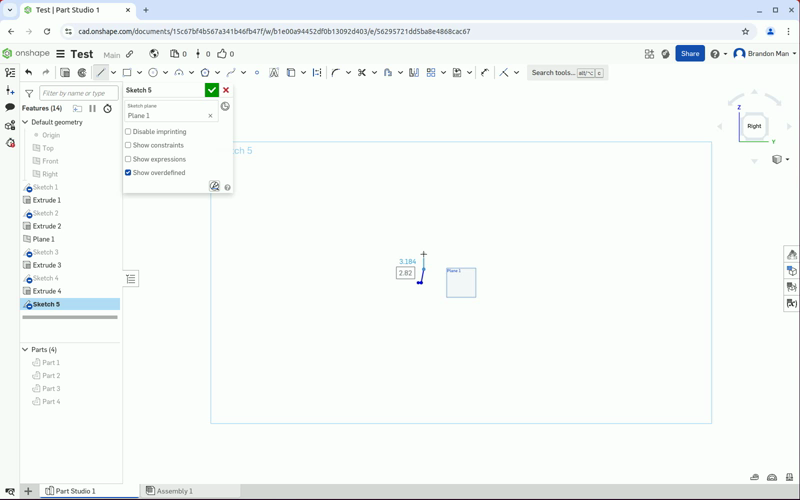
click(423, 253)
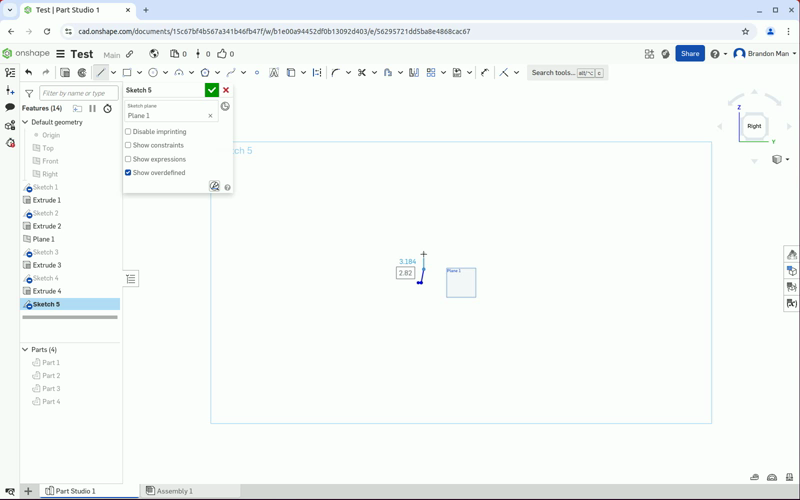
key_up(shift)
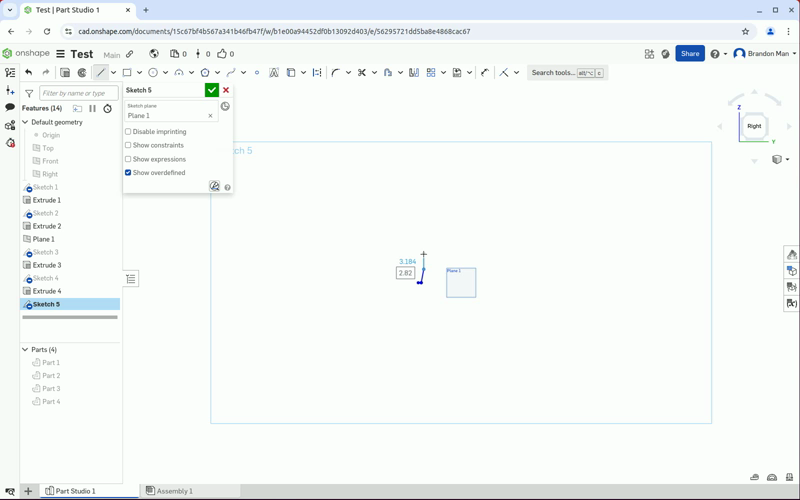
mouse_move(453, 253)
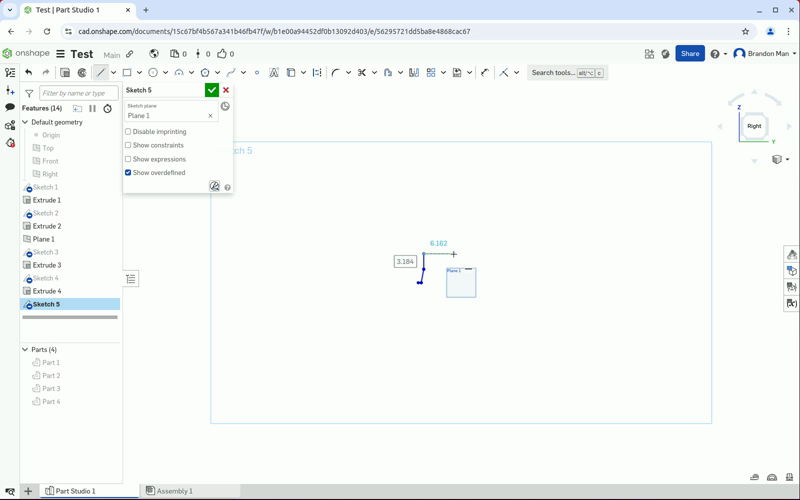
key_down(shift)
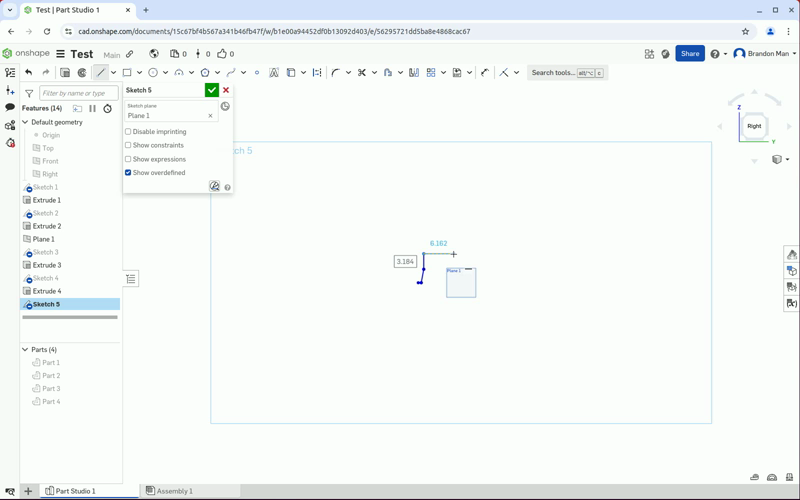
mouse_move(418, 282)
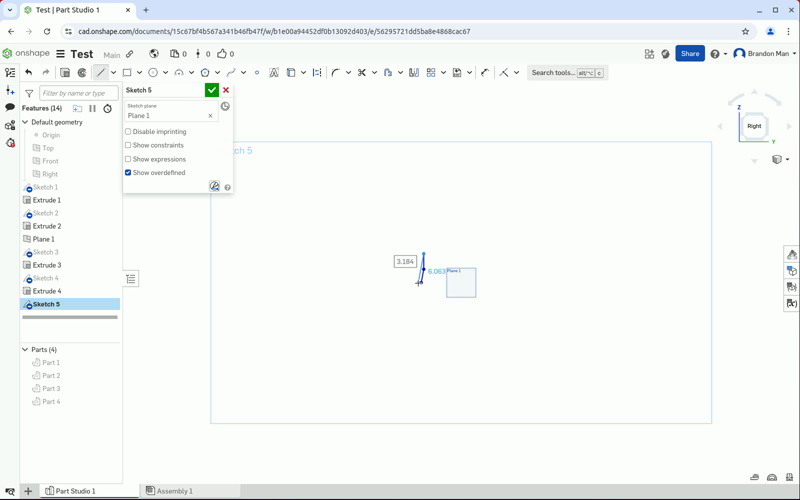
scroll(6)
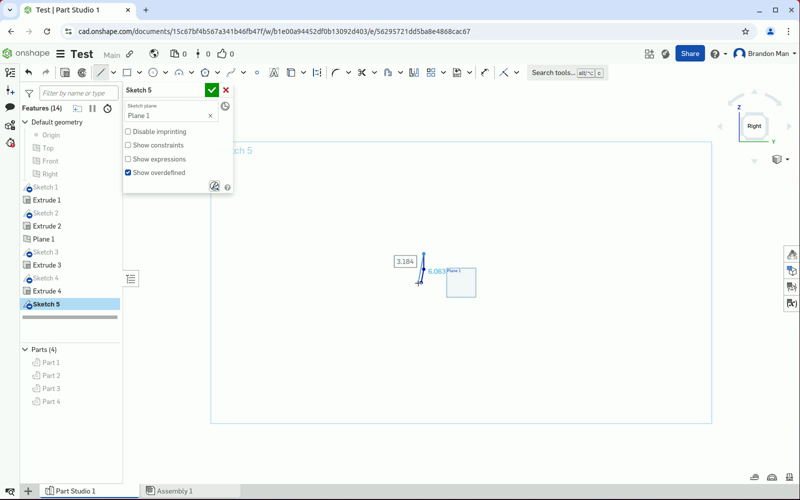
scroll(6)
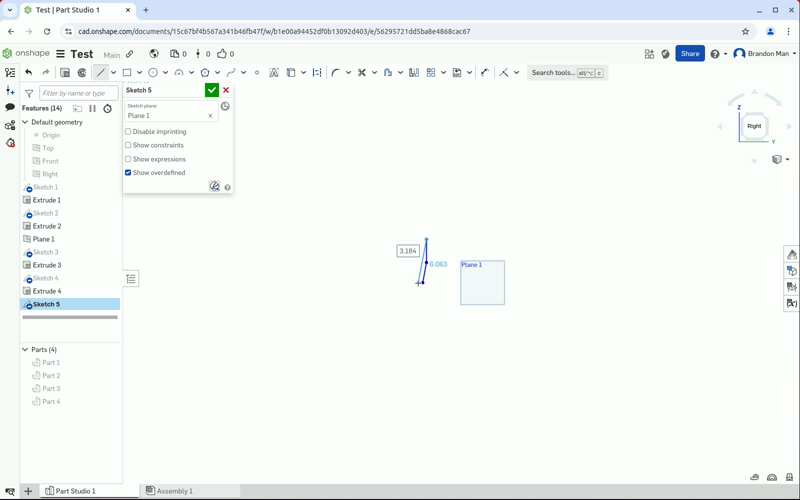
scroll(6)
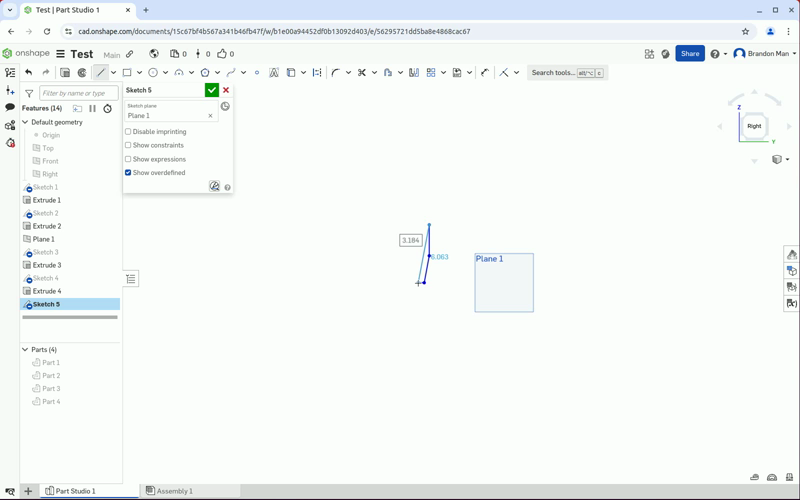
scroll(6)
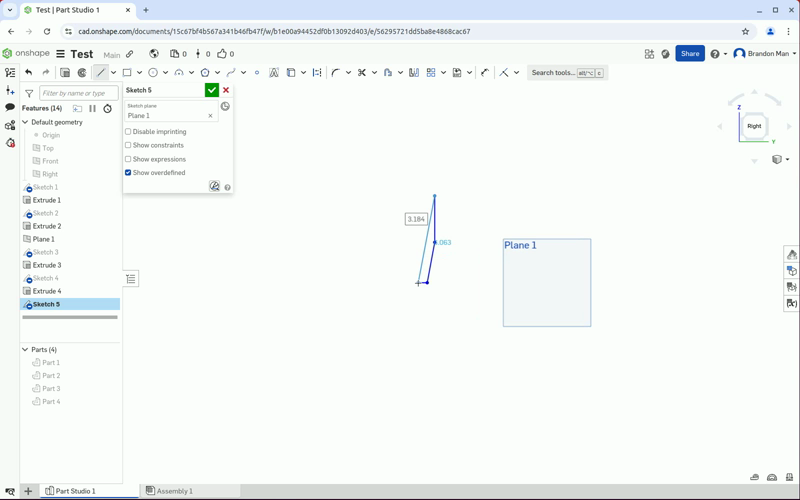
scroll(6)
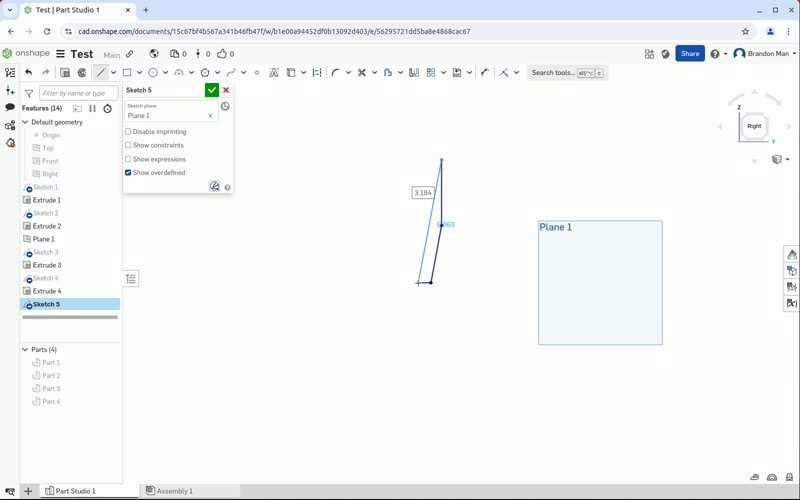
scroll(6)
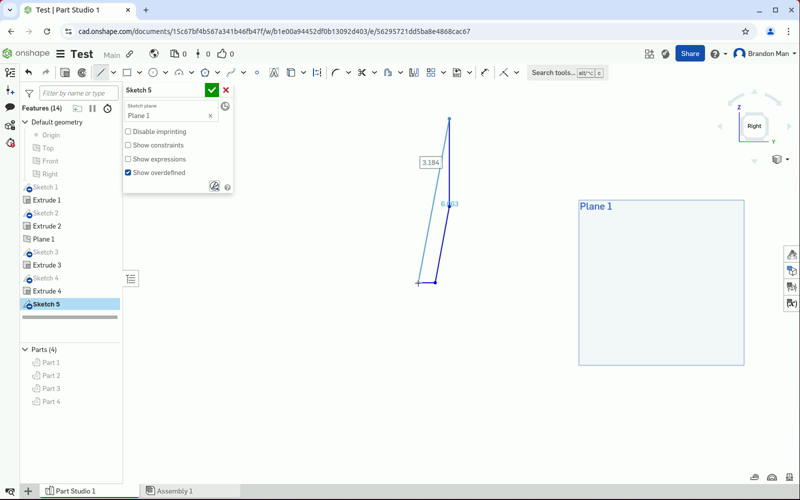
scroll(6)
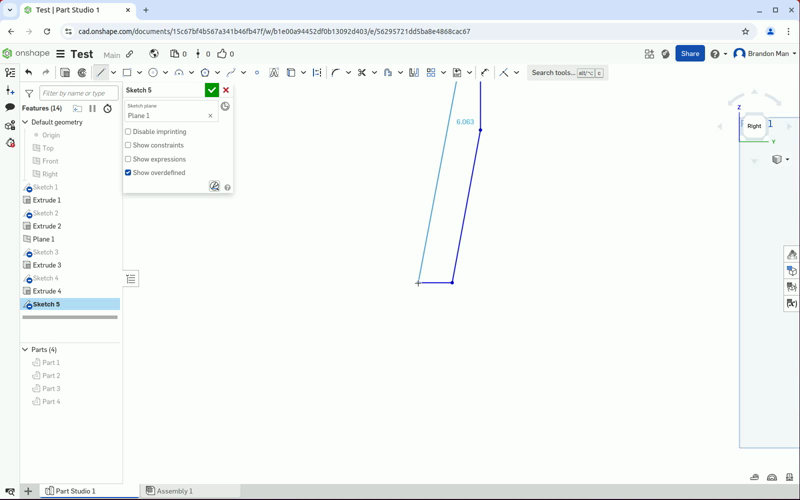
key_up(shift)
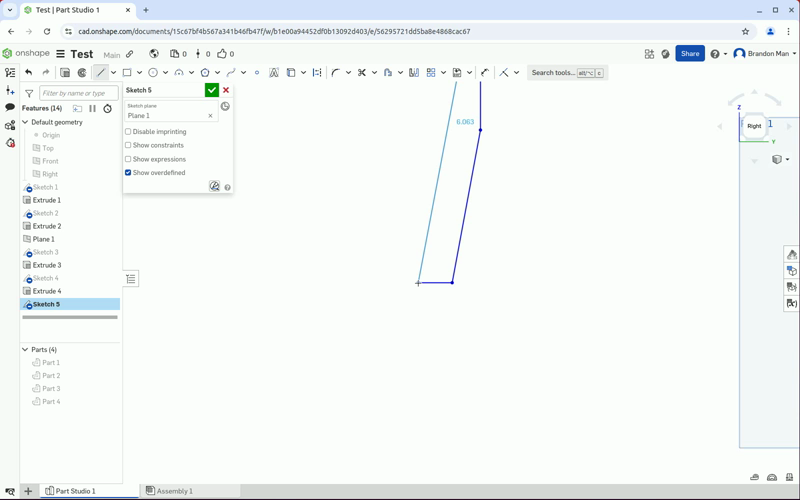
click(418, 282)
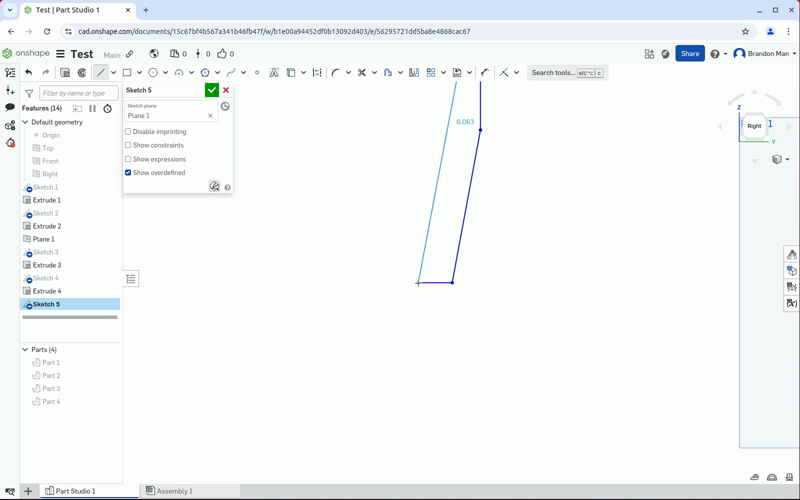
scroll(-6)
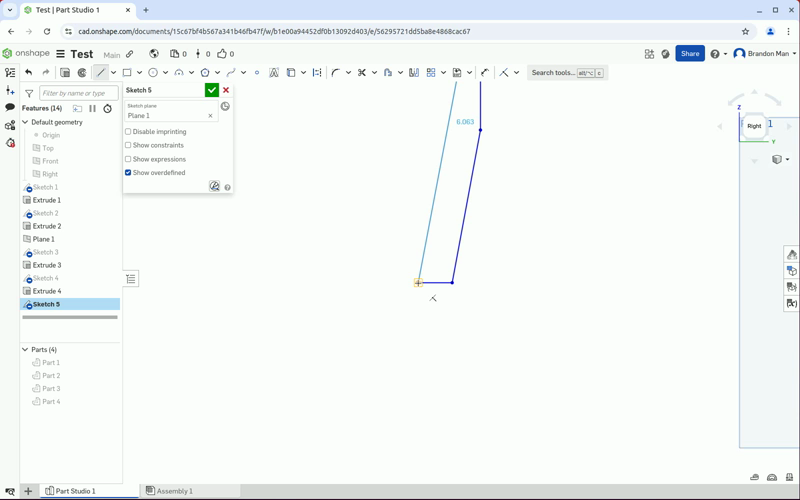
scroll(-6)
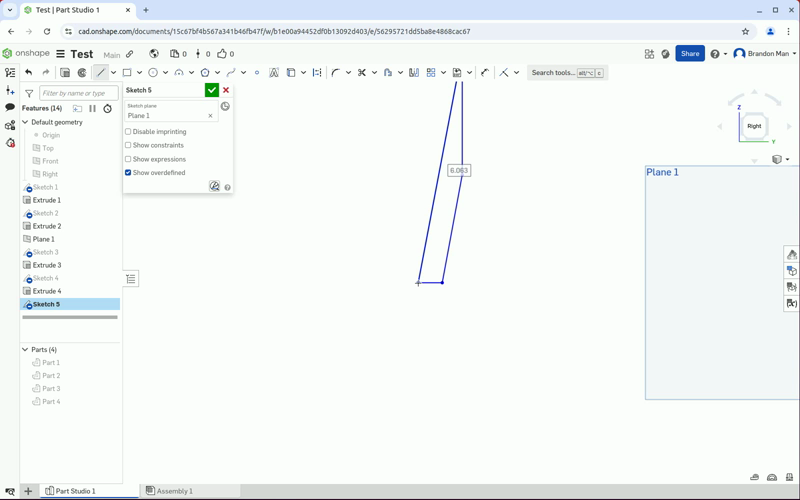
scroll(-6)
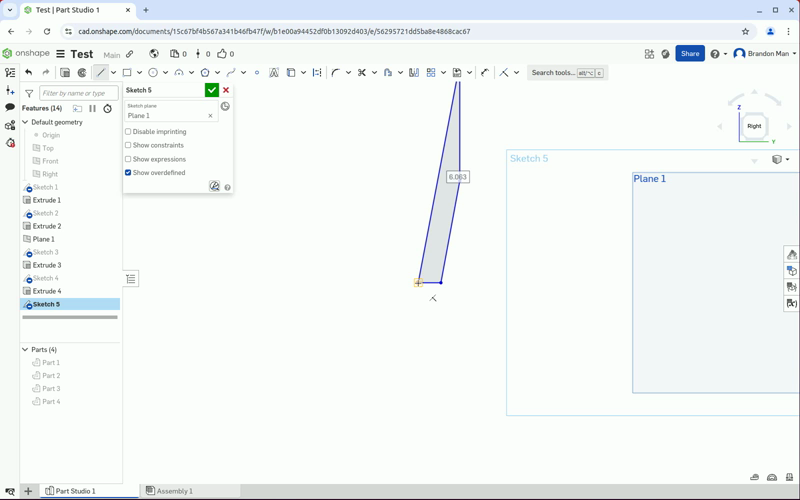
scroll(-6)
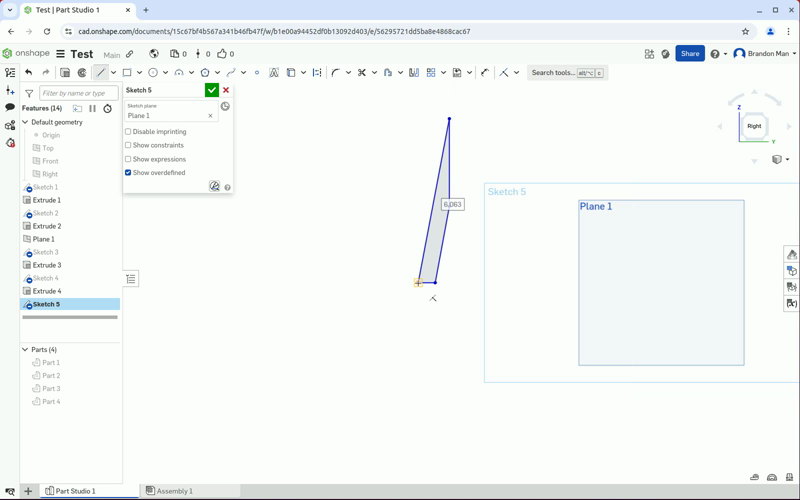
scroll(-6)
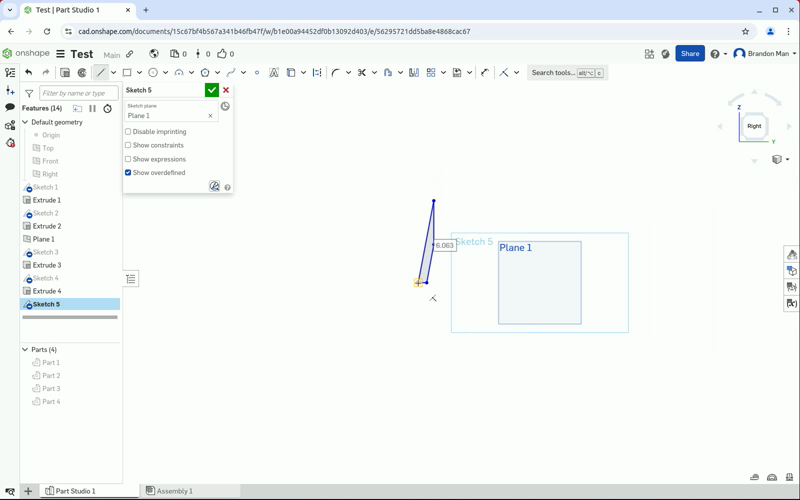
scroll(-6)
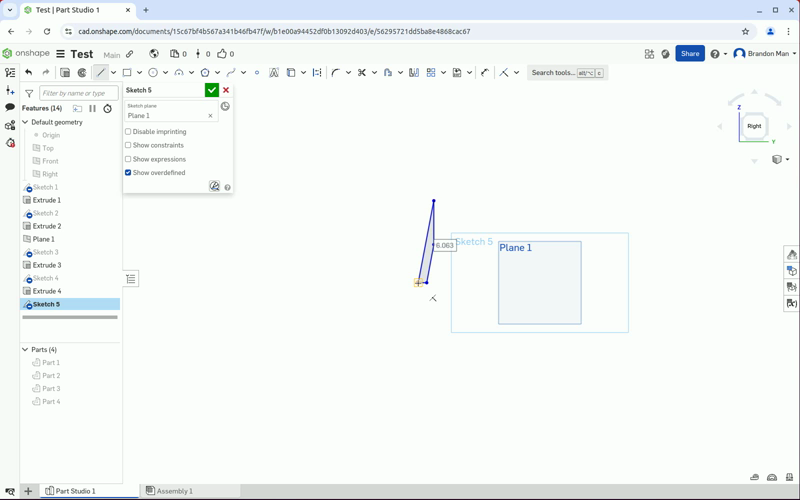
scroll(-6)
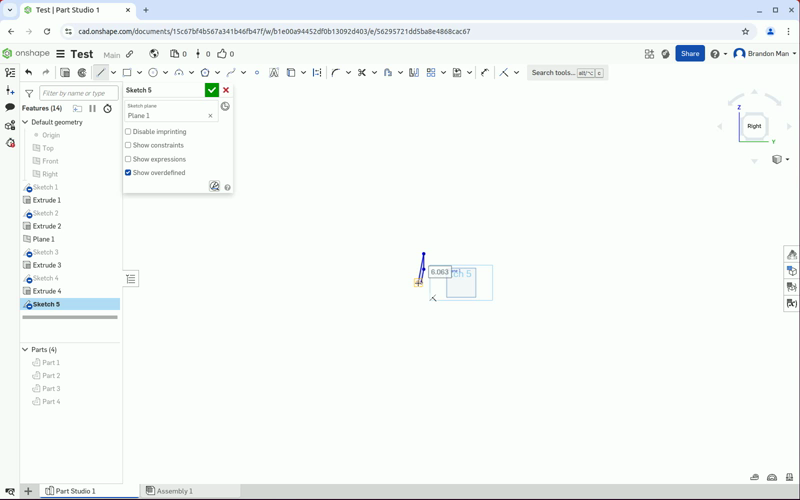
key(esc)
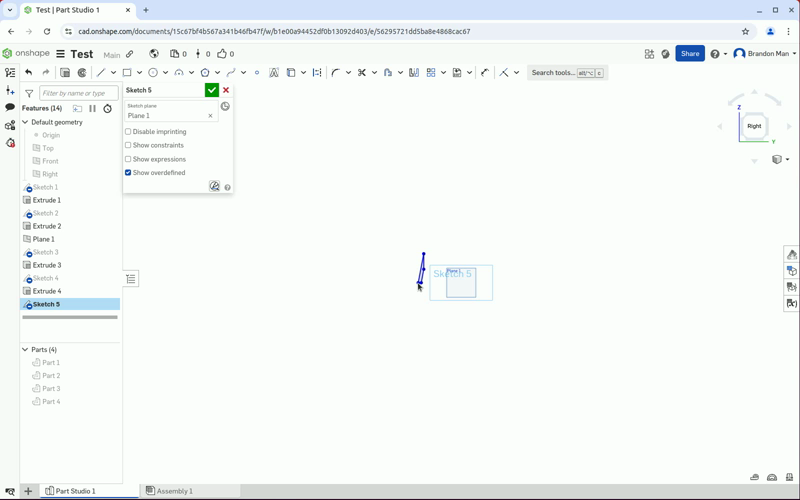
mouse_move(420, 282)
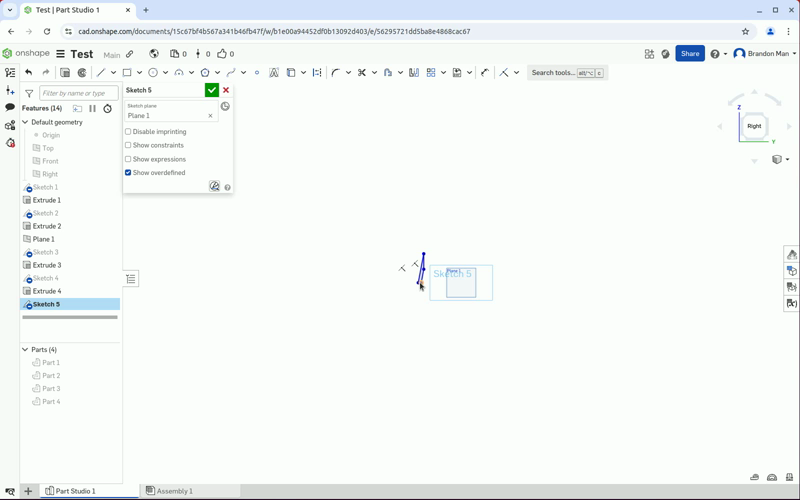
scroll(6)
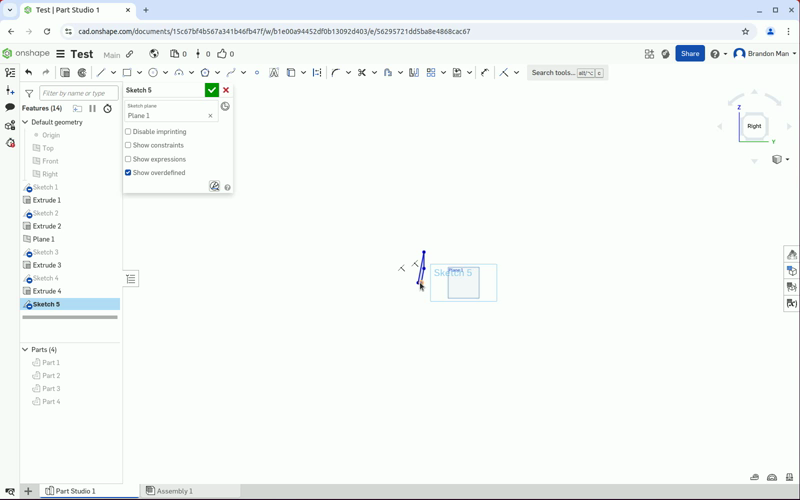
scroll(6)
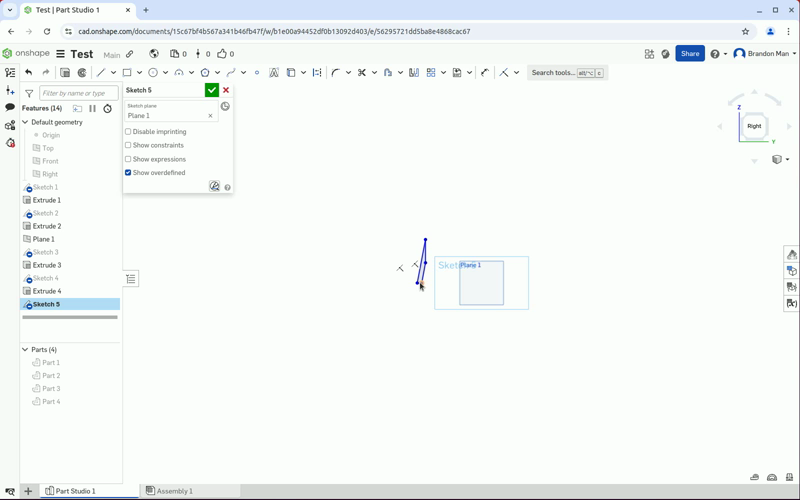
scroll(6)
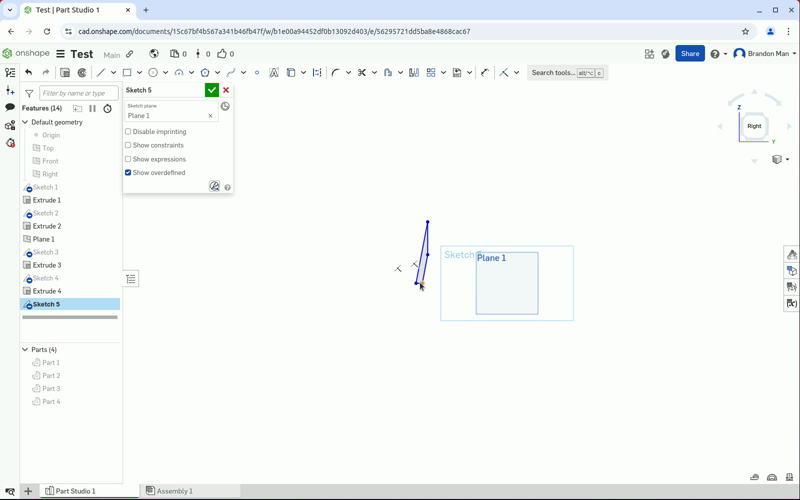
scroll(6)
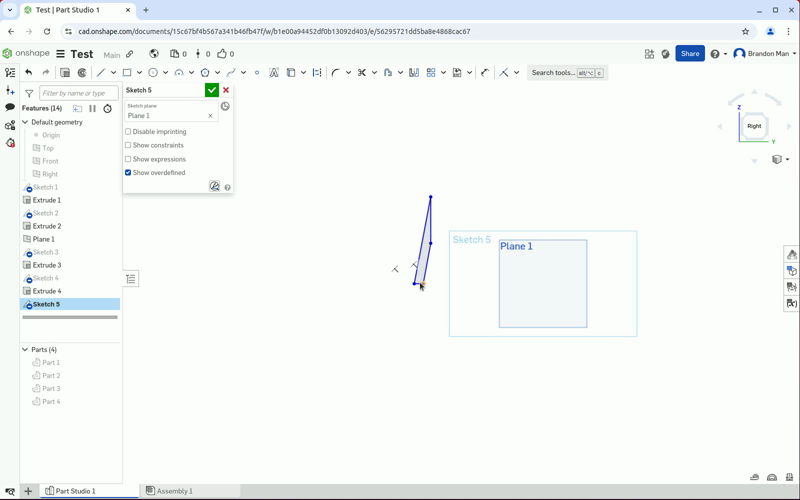
scroll(6)
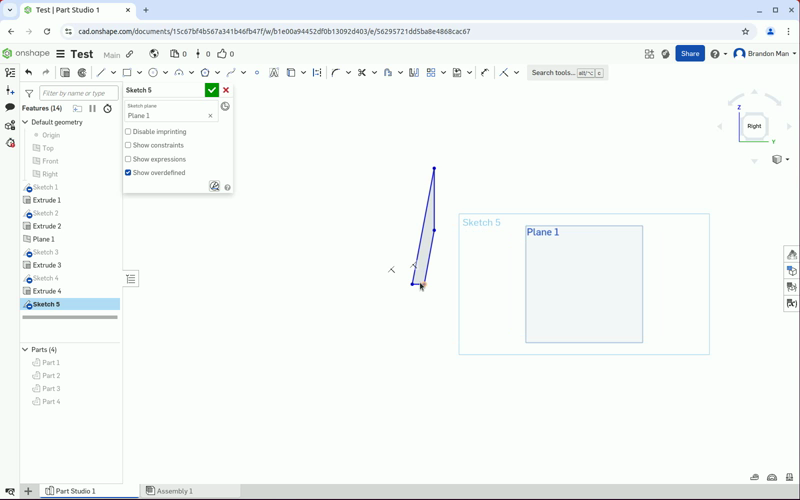
scroll(6)
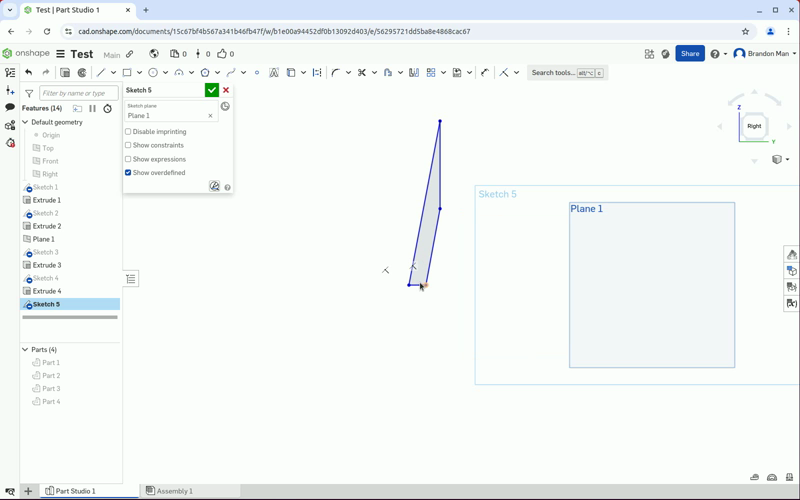
scroll(6)
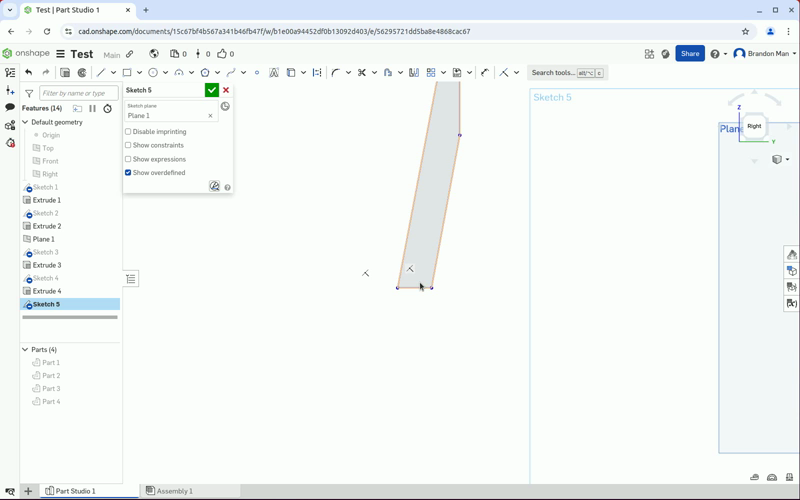
click(420, 282)
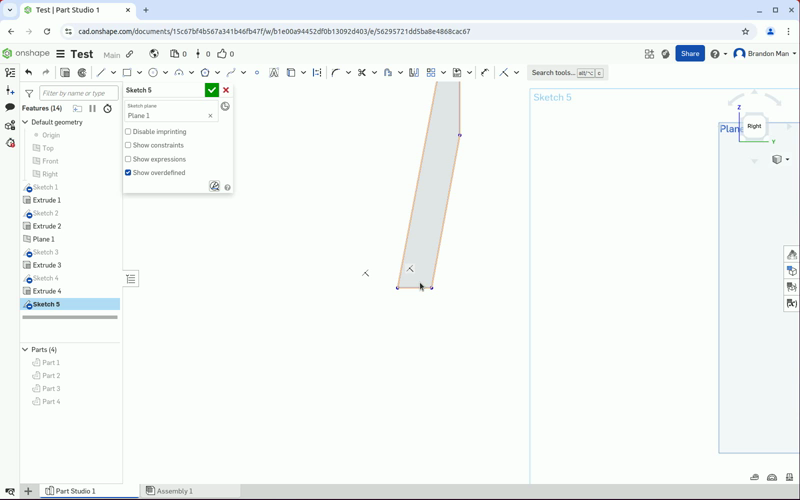
scroll(-6)
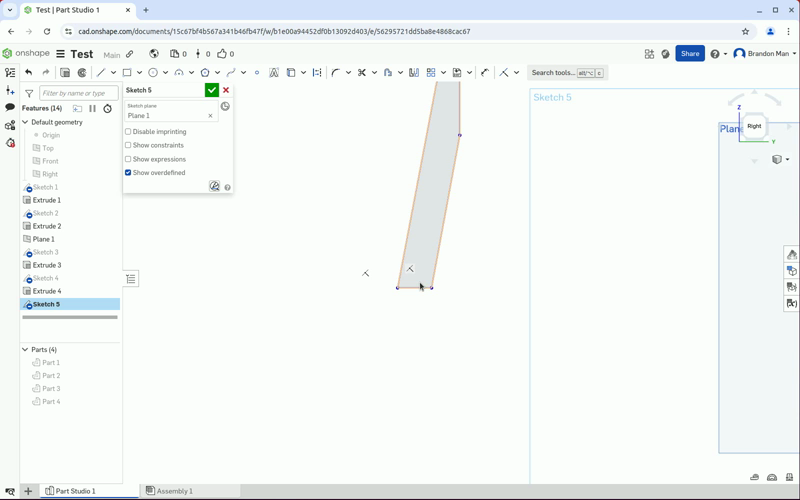
scroll(-6)
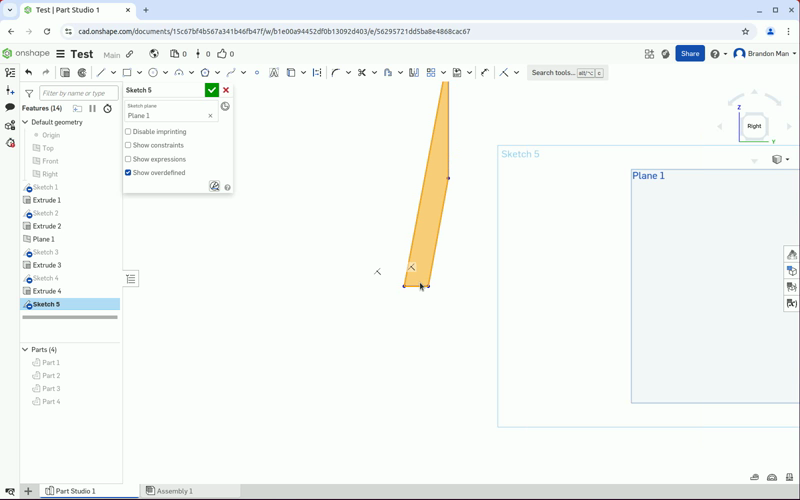
scroll(-6)
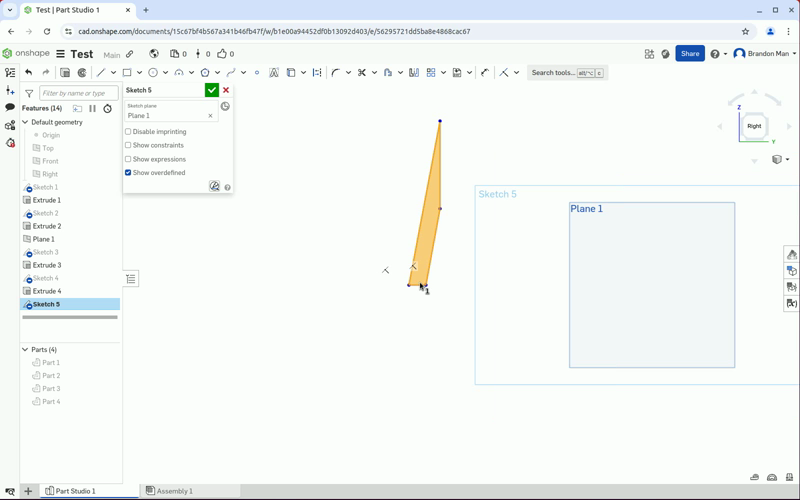
scroll(-6)
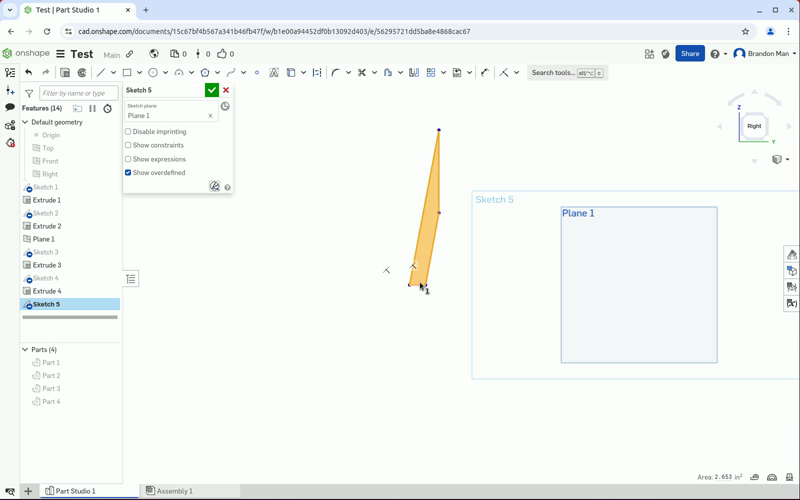
scroll(-6)
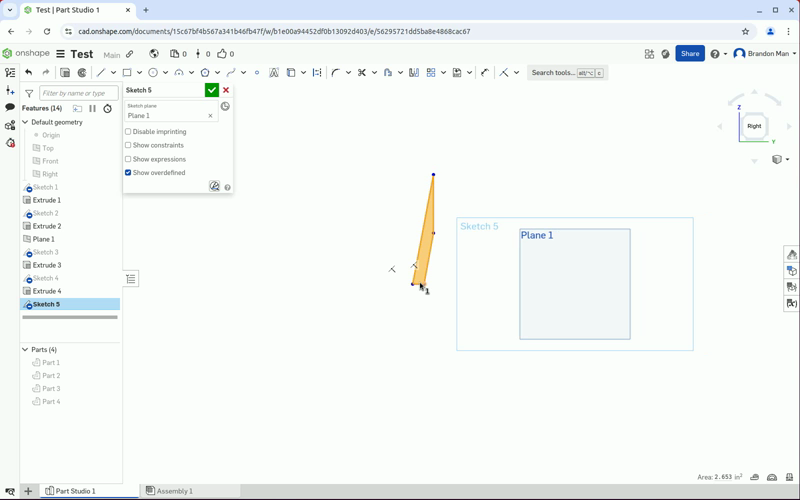
scroll(-6)
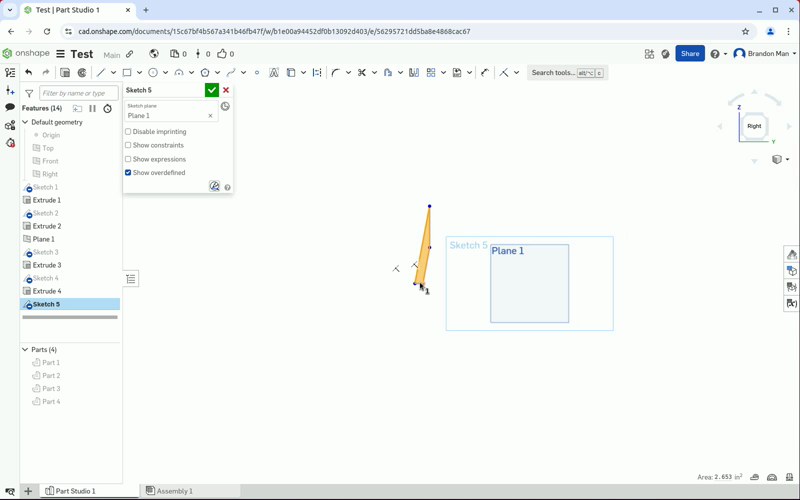
scroll(-6)
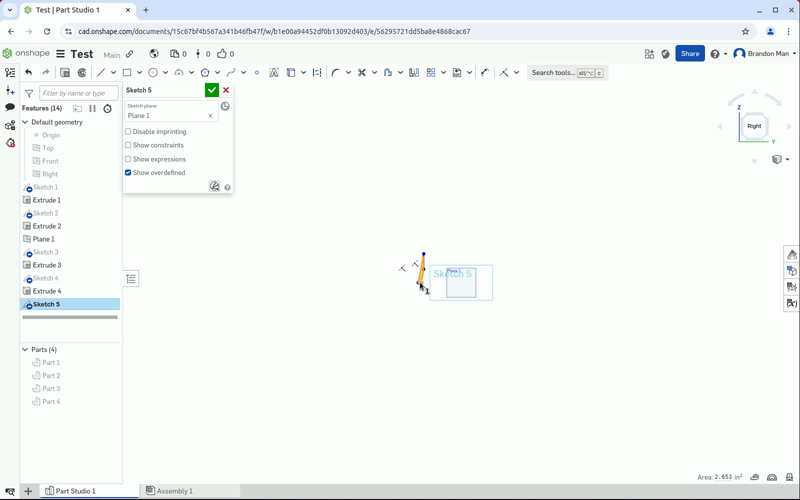
mouse_move(73, 352)
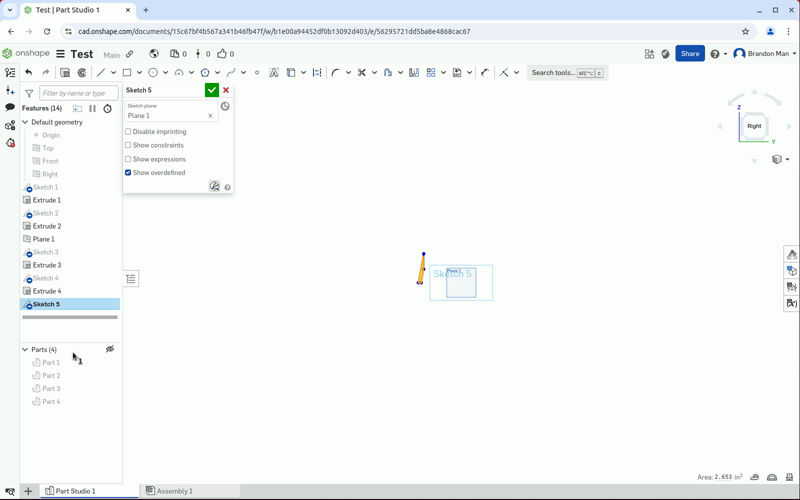
key(shift+y)
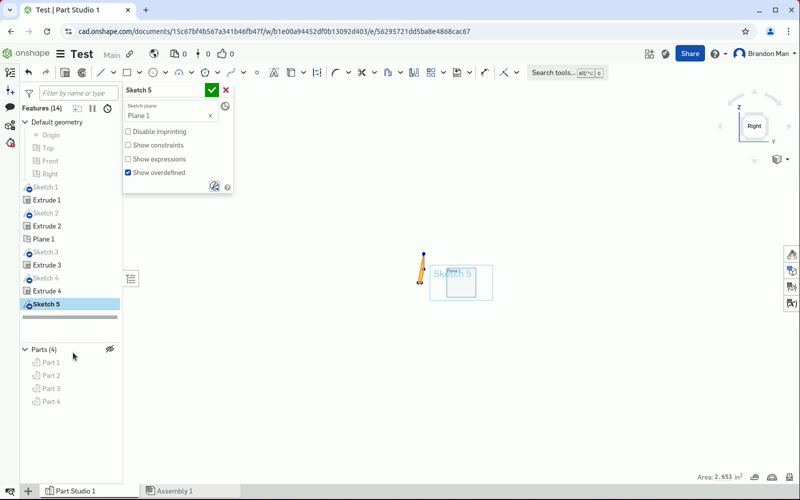
key(shift+e)
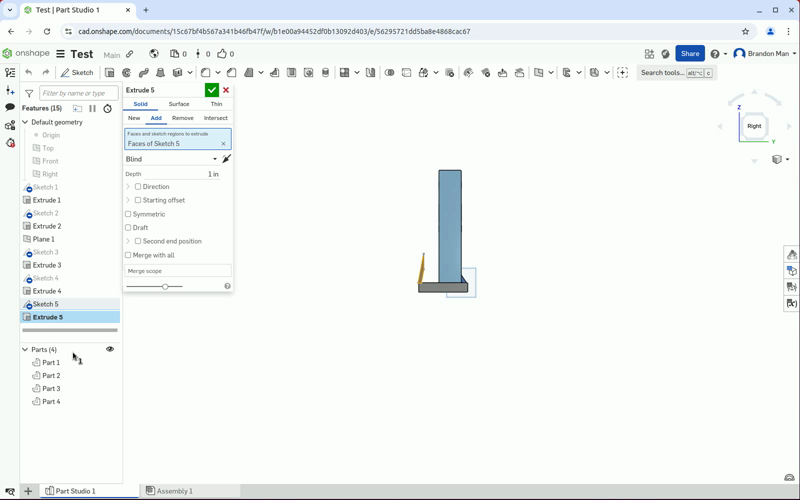
mouse_move(143, 106)
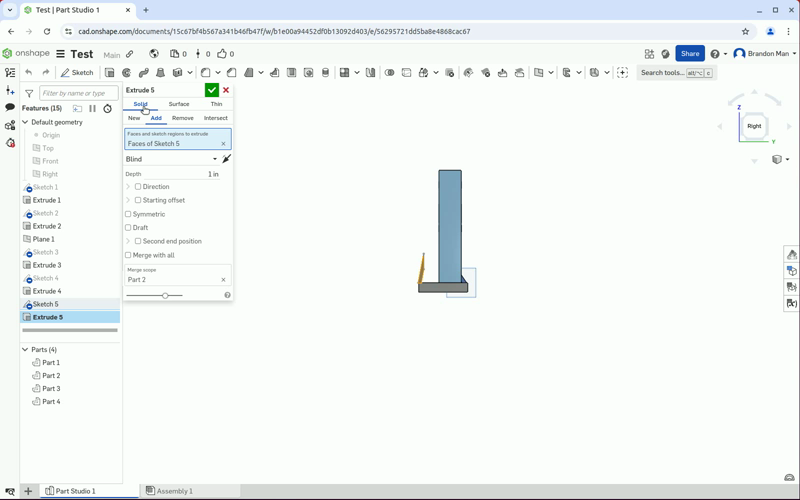
click(143, 106)
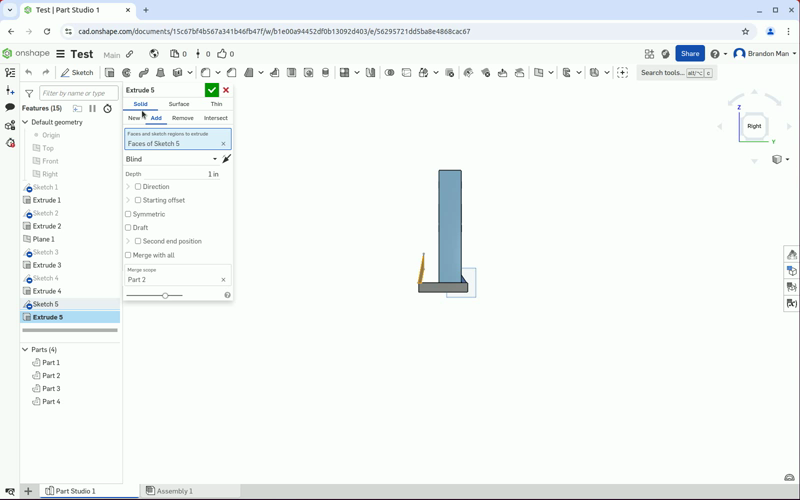
mouse_move(137, 120)
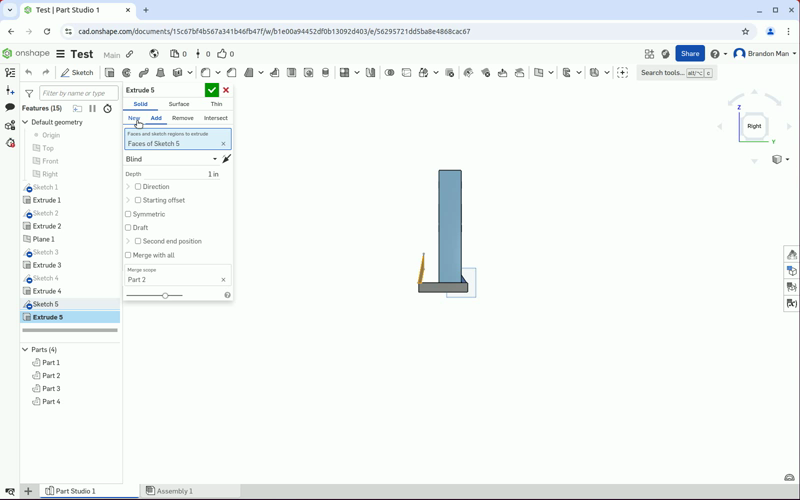
click(137, 120)
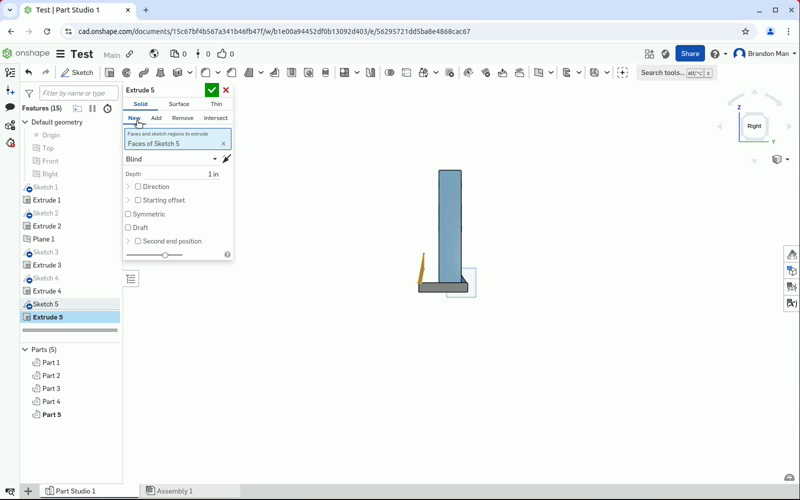
key(tab, 4)
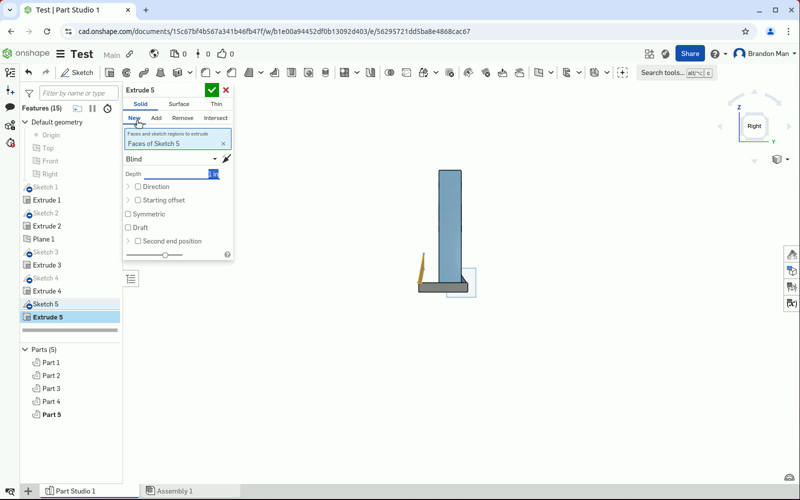
text(-17.09)
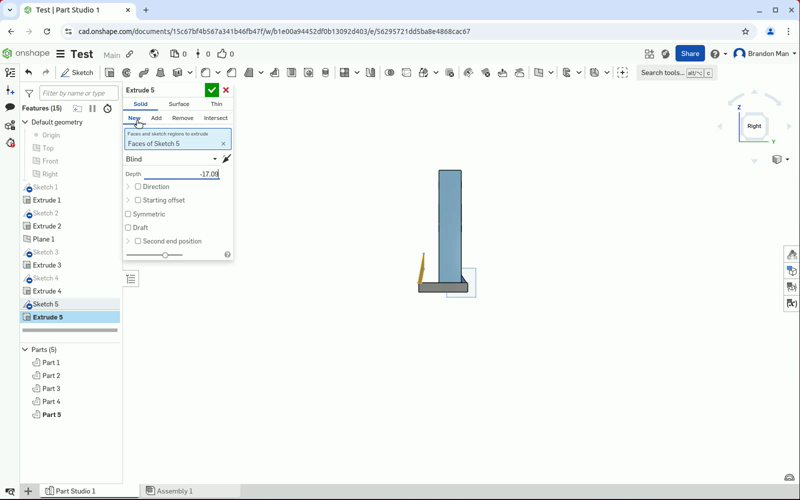
key(enter)
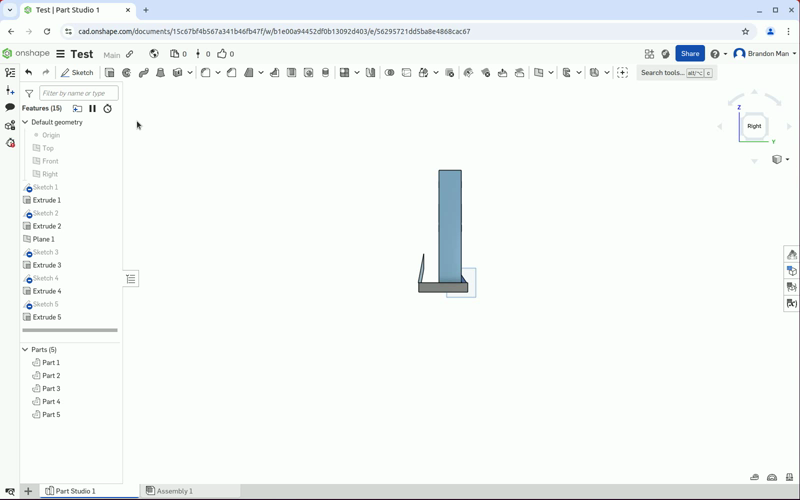
key(shift+h)
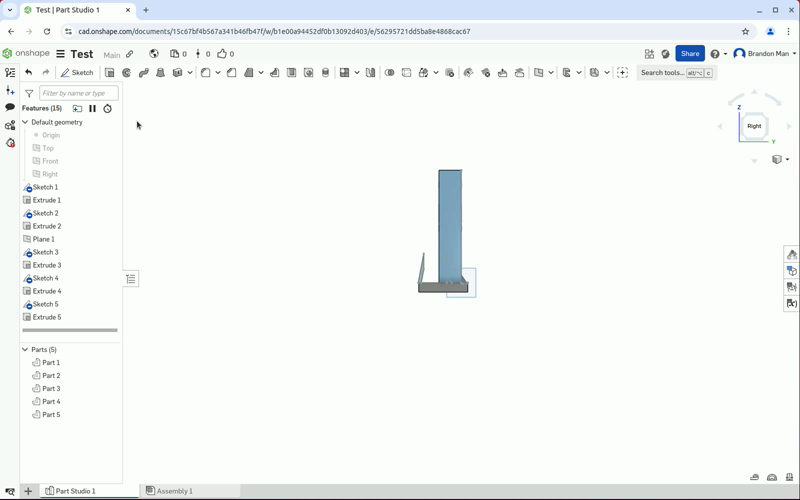
key(shift+h)
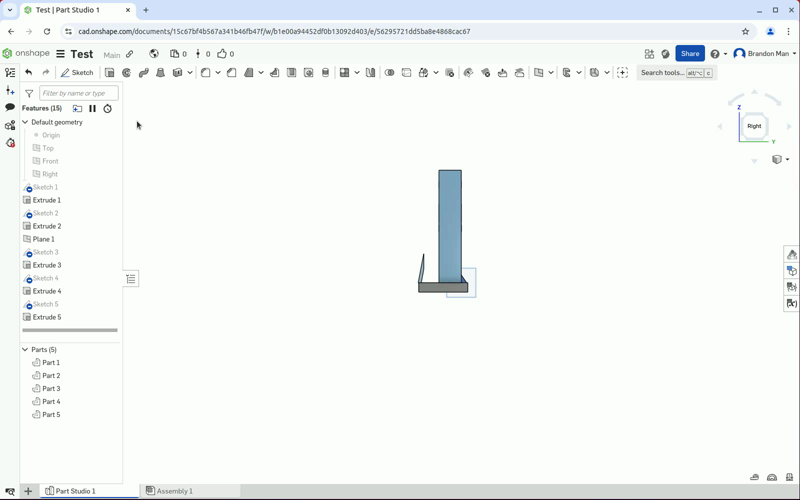
mouse_move(73, 189)
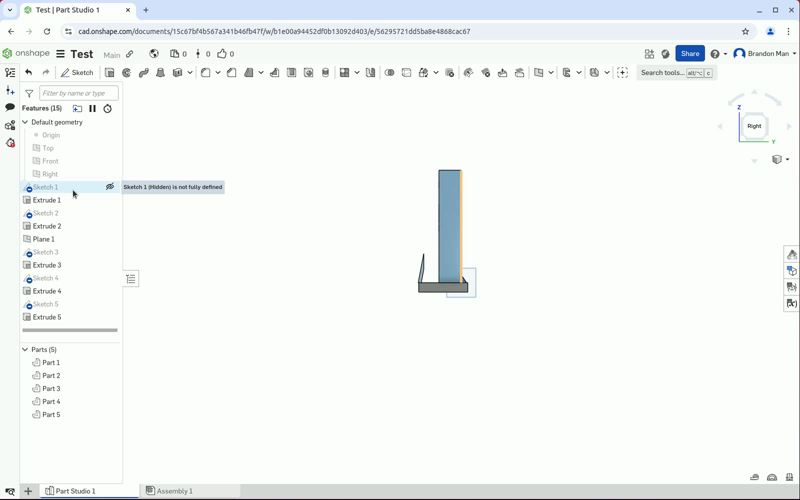
click(73, 189)
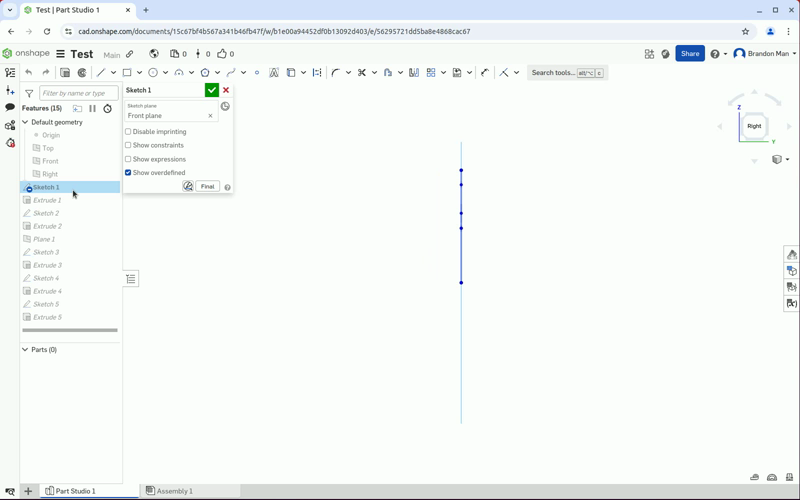
mouse_move(229, 92)
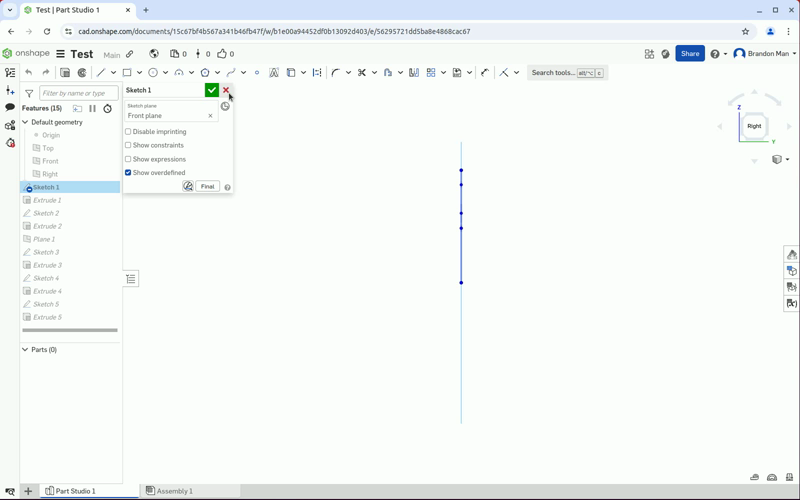
click(229, 92)
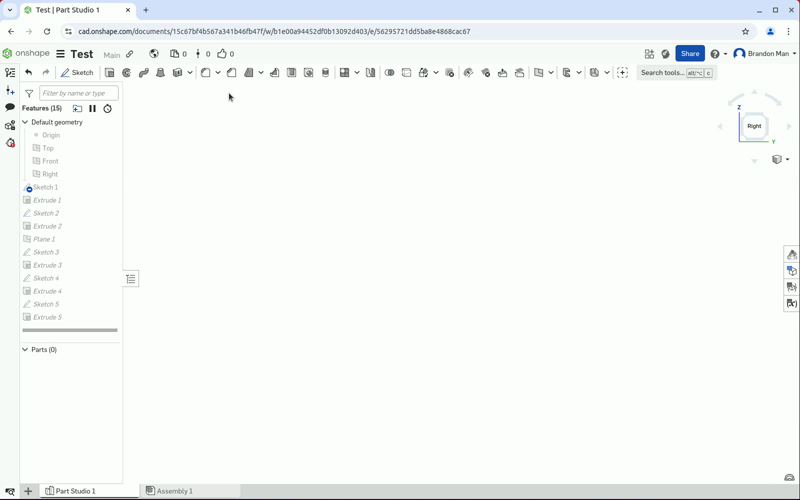
key(shift+s)
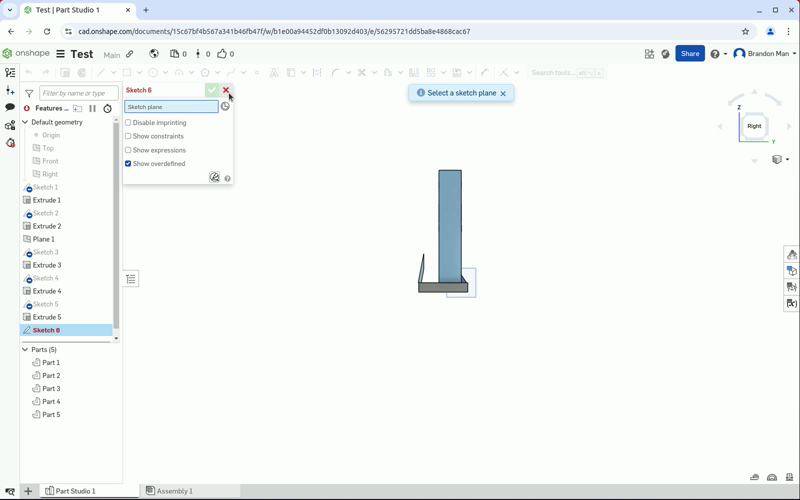
mouse_move(69, 241)
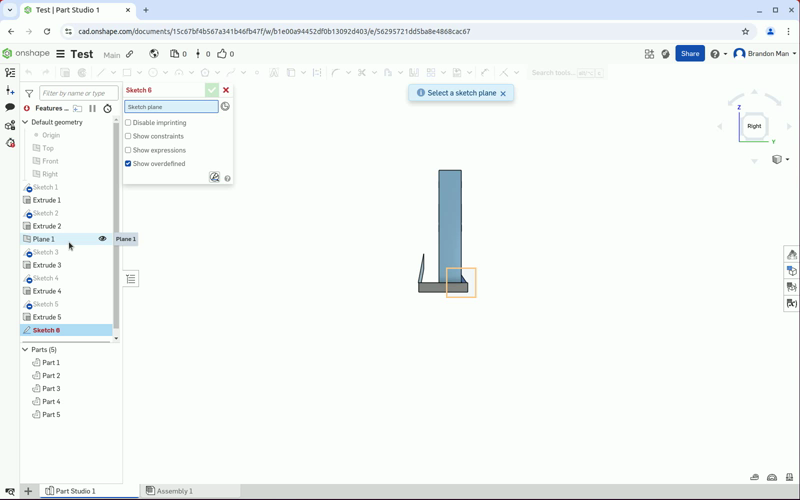
click(69, 241)
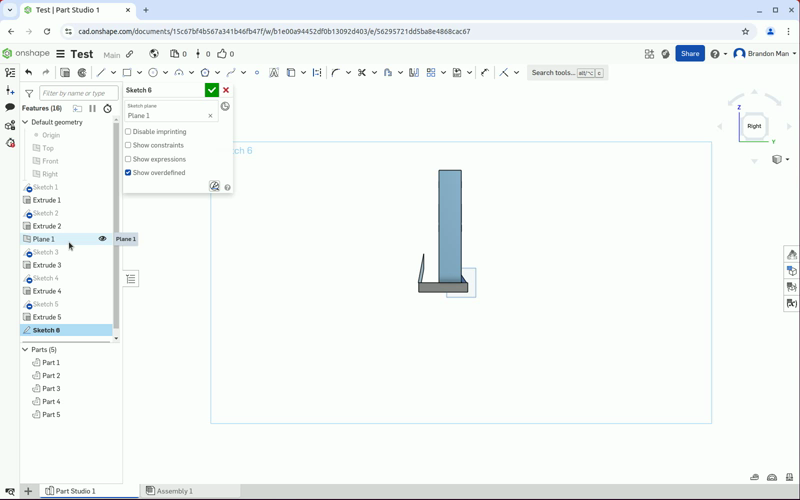
mouse_move(73, 352)
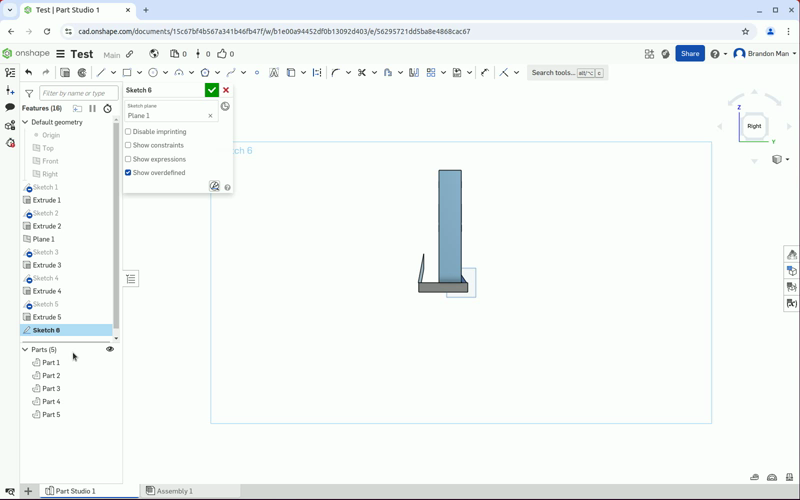
key(y)
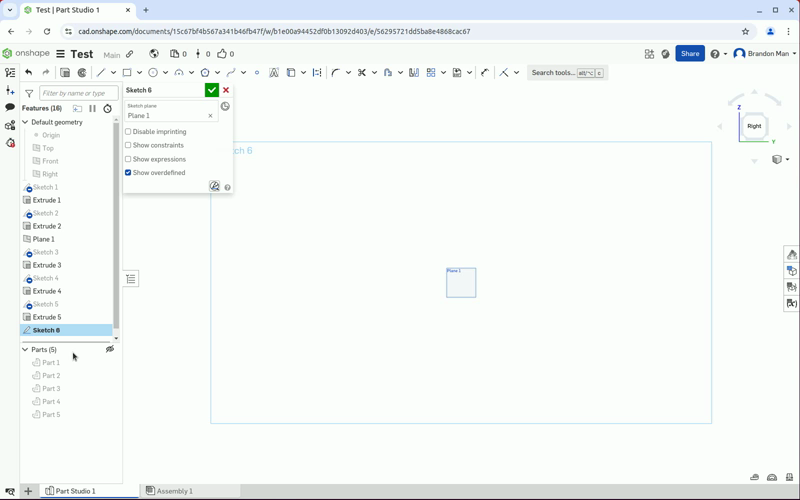
key(l)
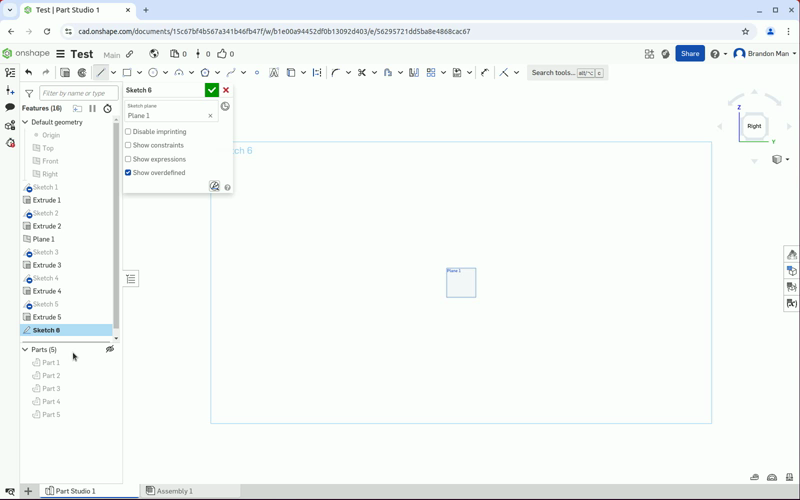
key_down(shift)
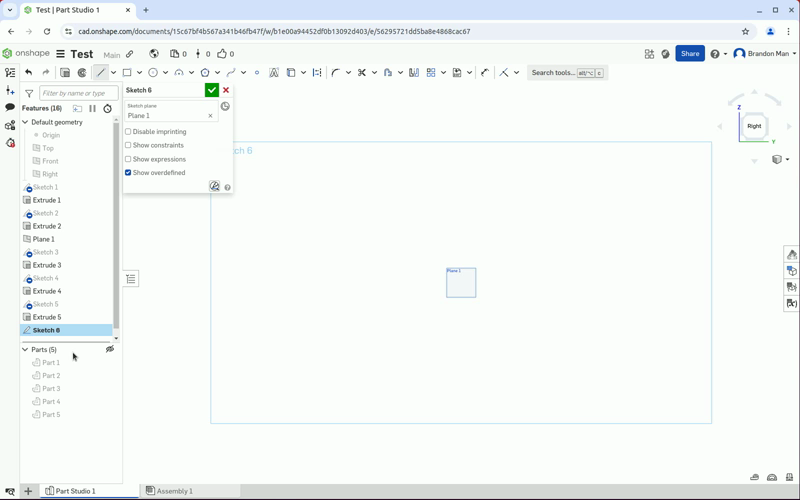
mouse_move(420, 282)
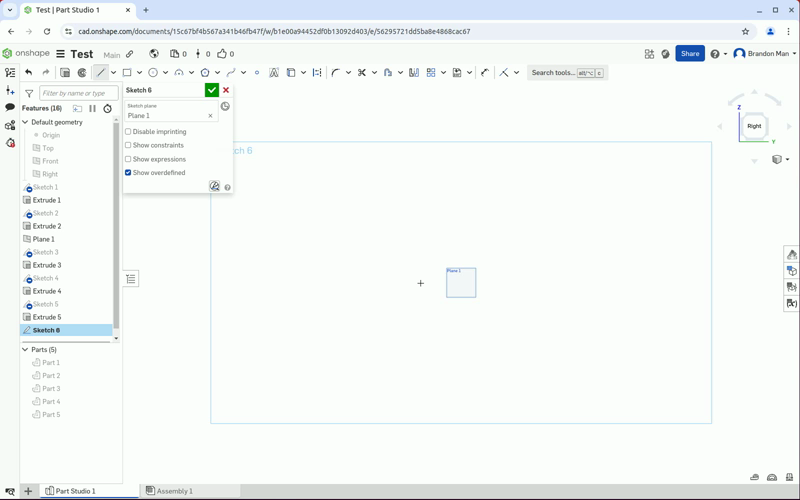
click(420, 282)
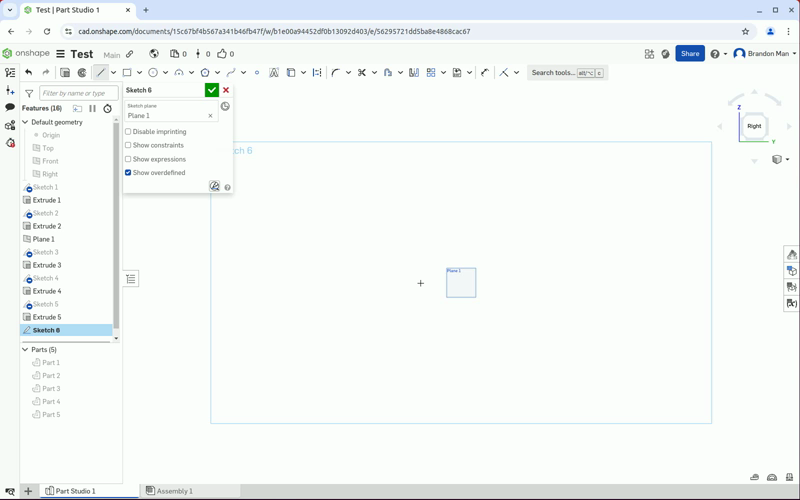
key_up(shift)
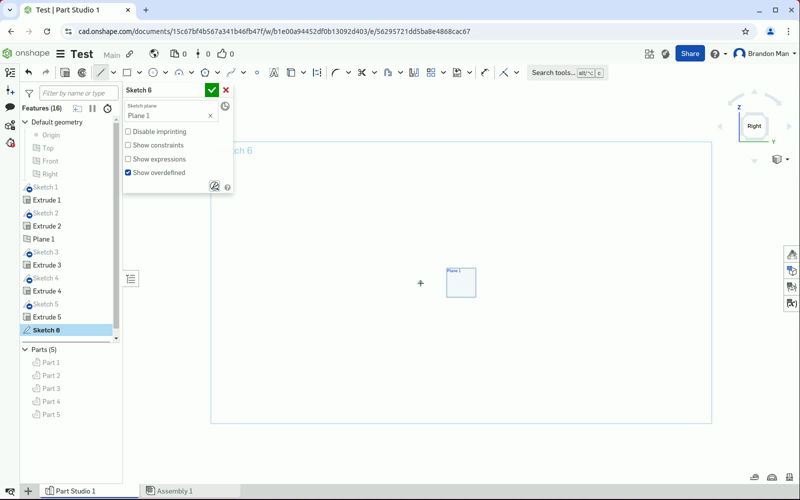
key_down(shift)
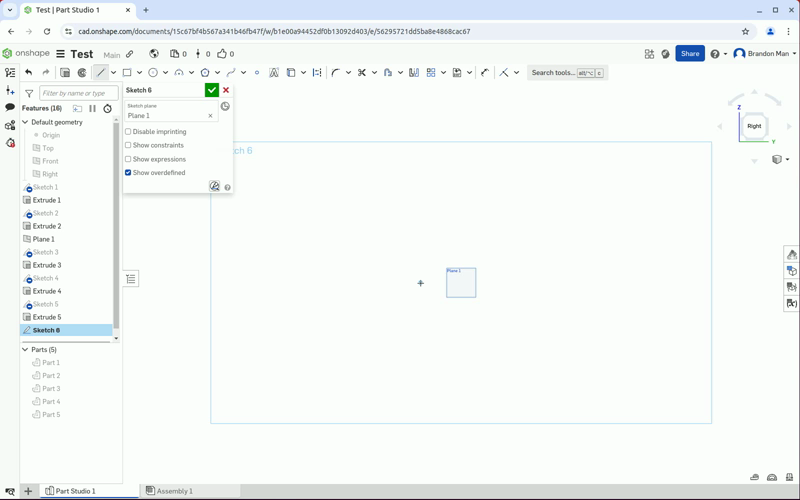
mouse_move(450, 282)
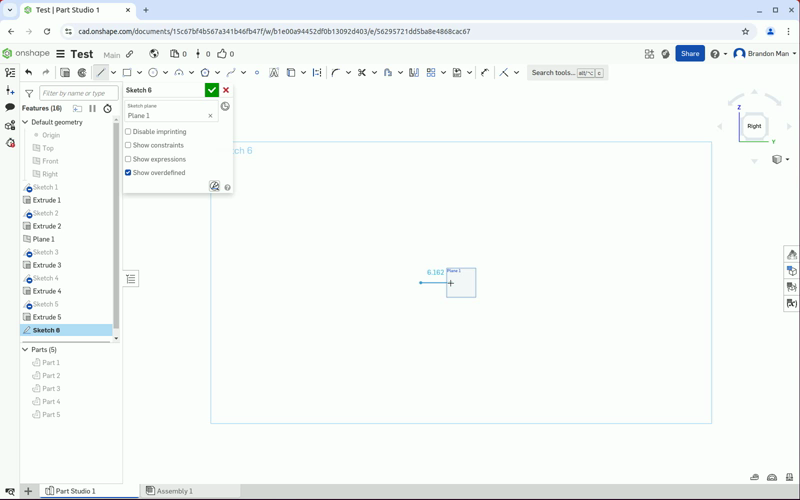
mouse_move(423, 282)
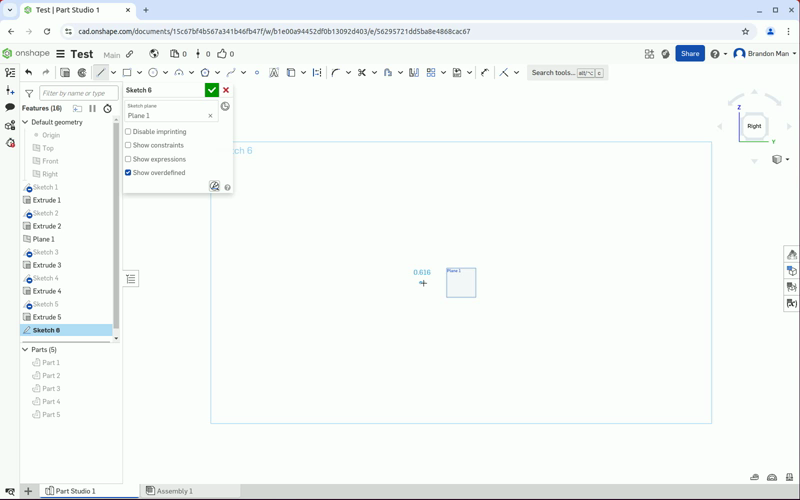
scroll(6)
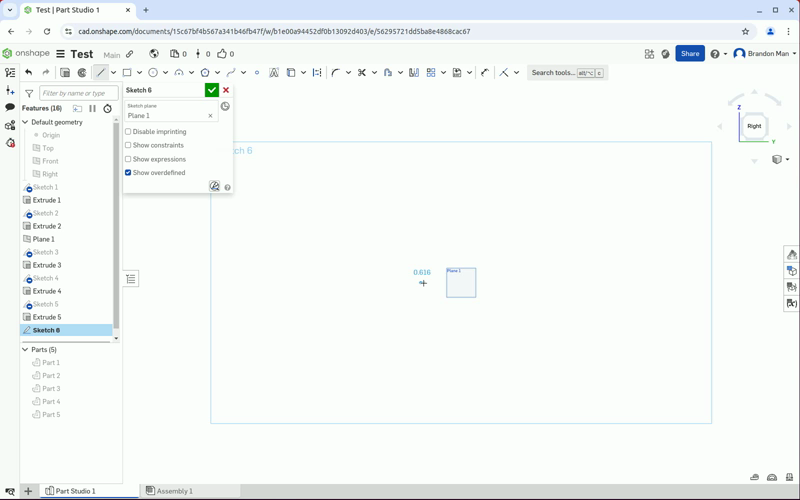
scroll(6)
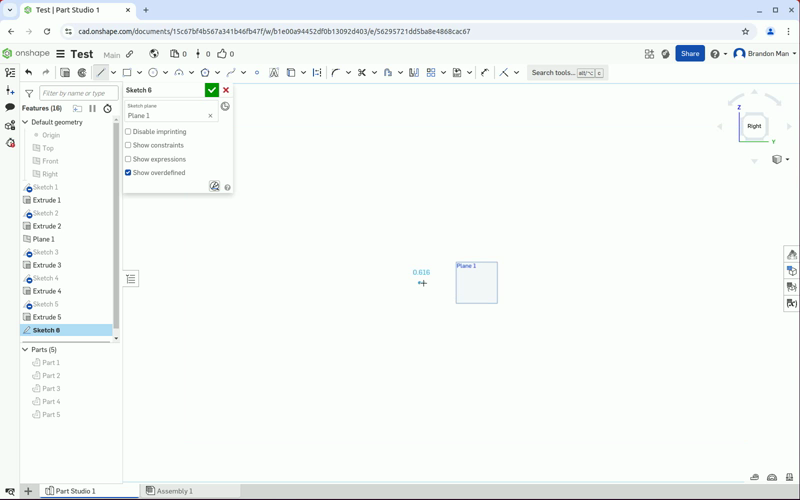
scroll(6)
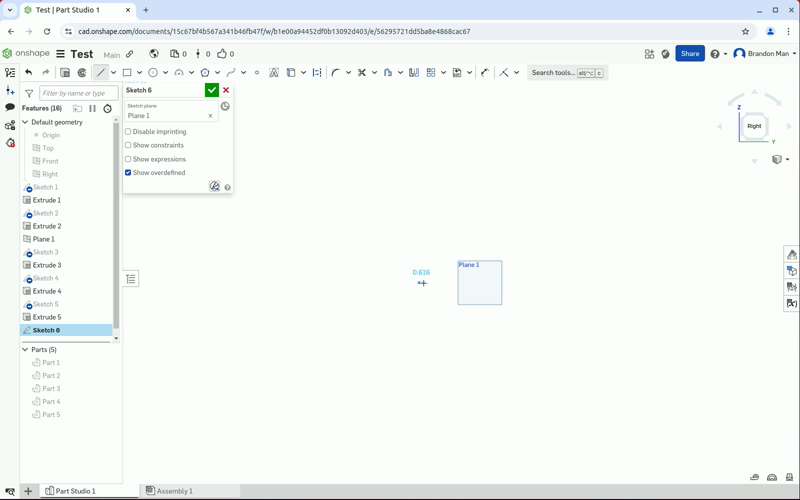
scroll(6)
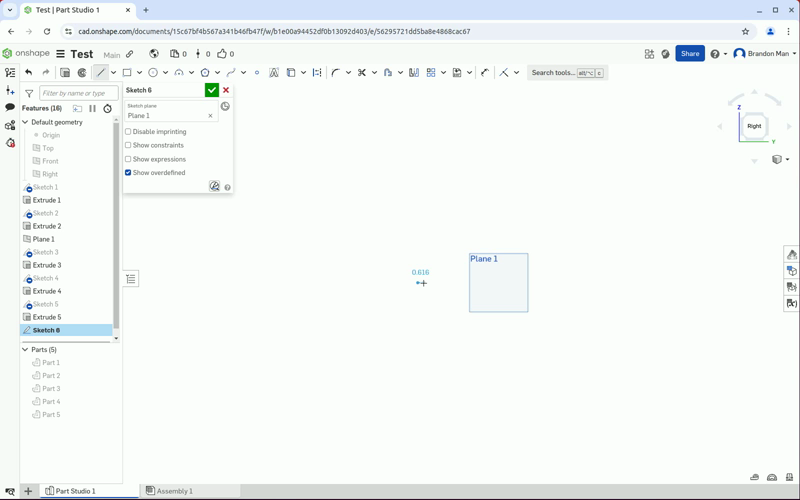
scroll(6)
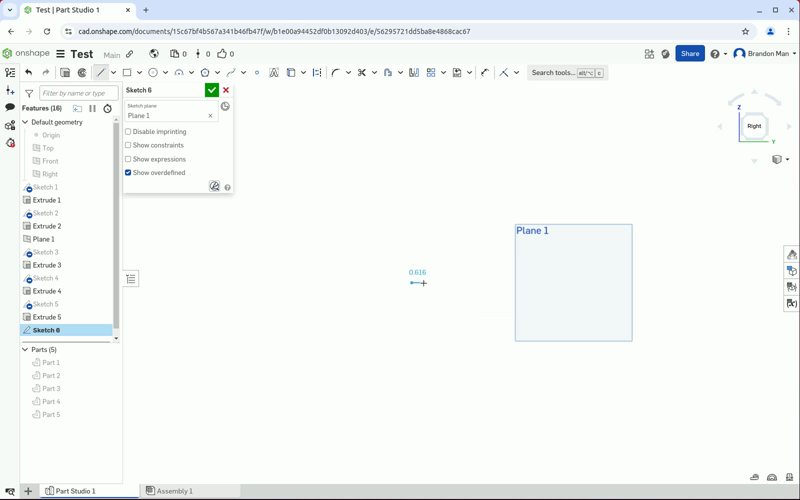
scroll(6)
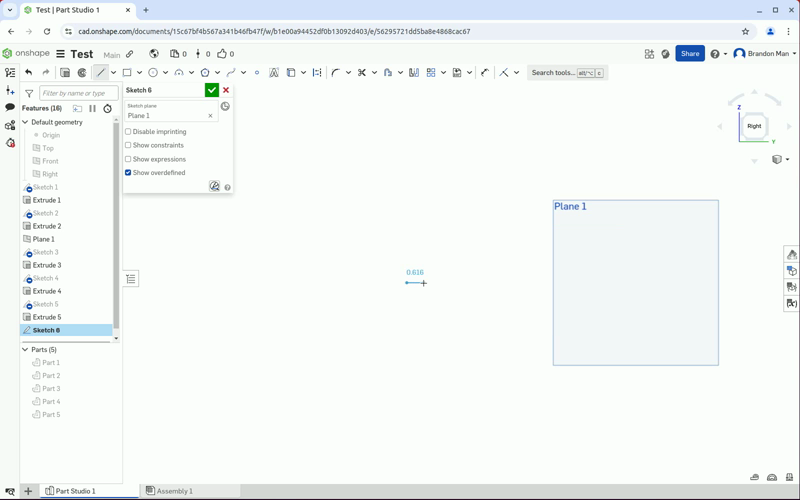
scroll(6)
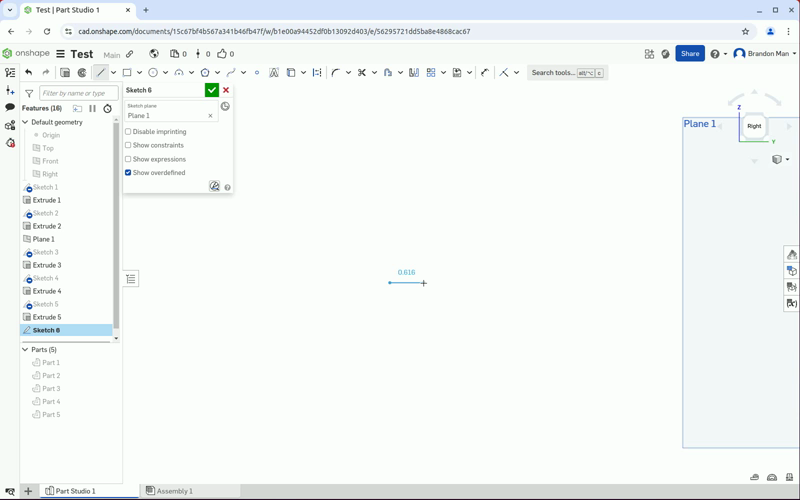
click(423, 282)
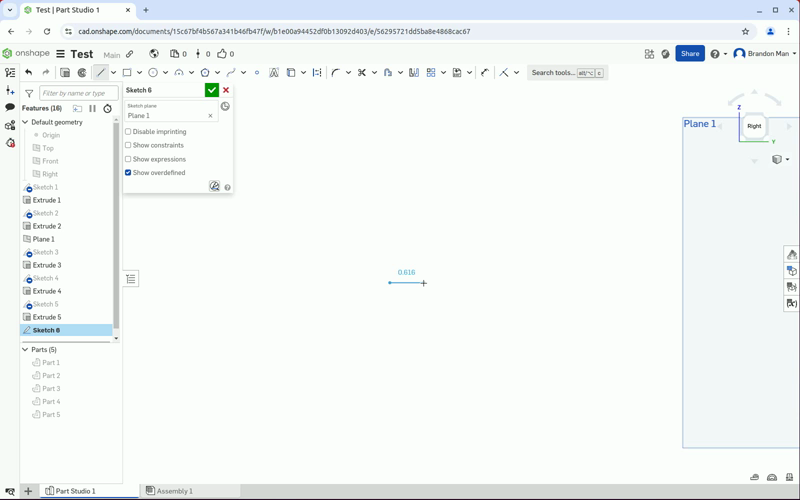
scroll(-6)
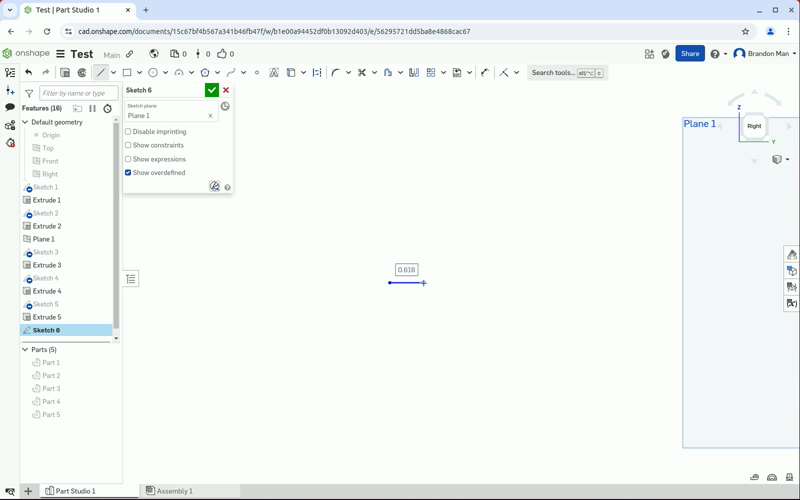
scroll(-6)
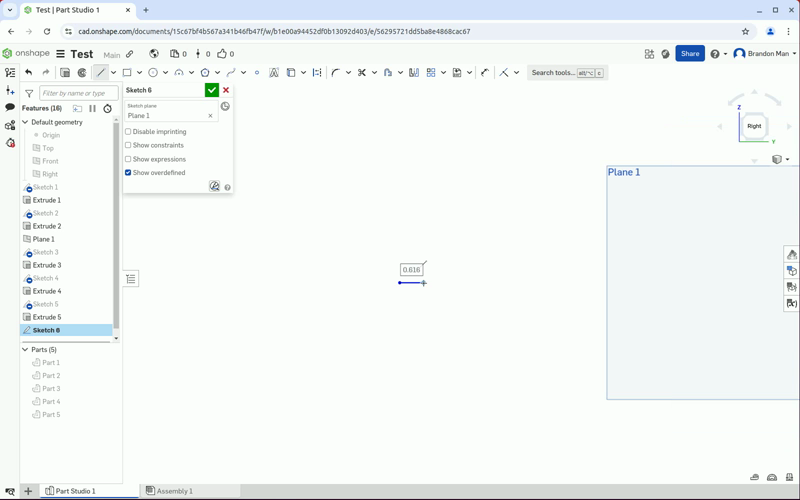
scroll(-6)
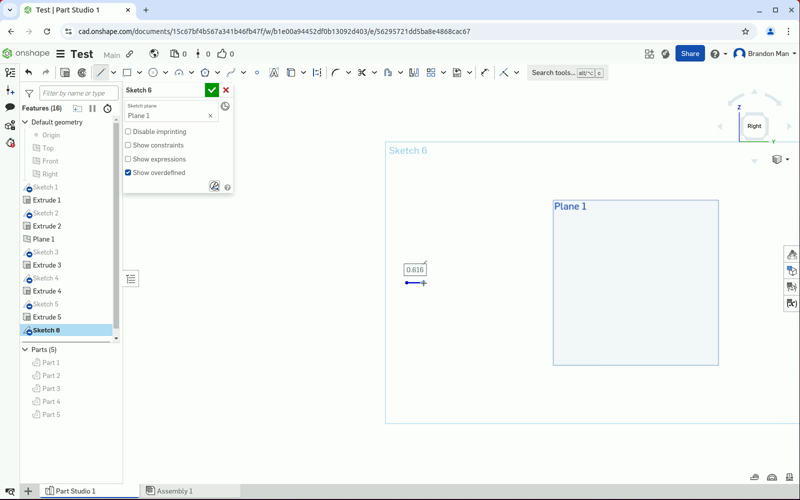
scroll(-6)
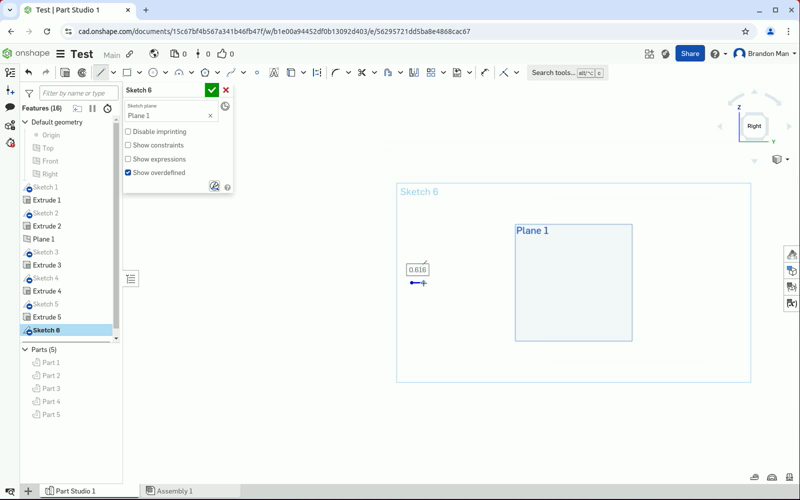
scroll(-6)
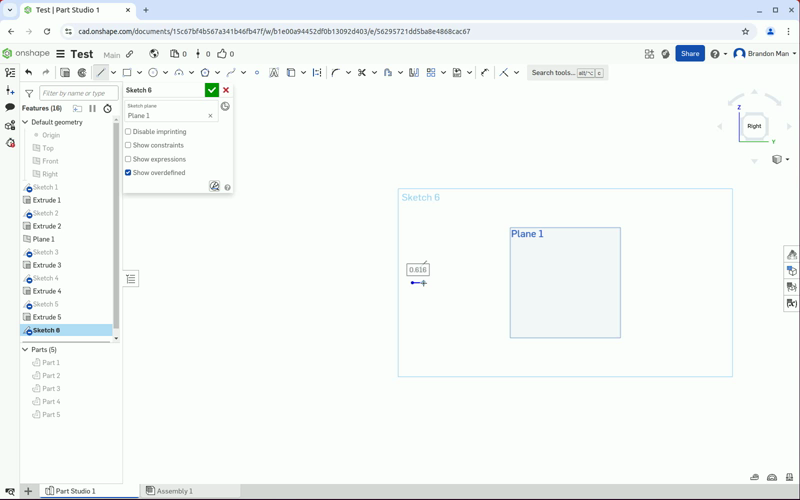
scroll(-6)
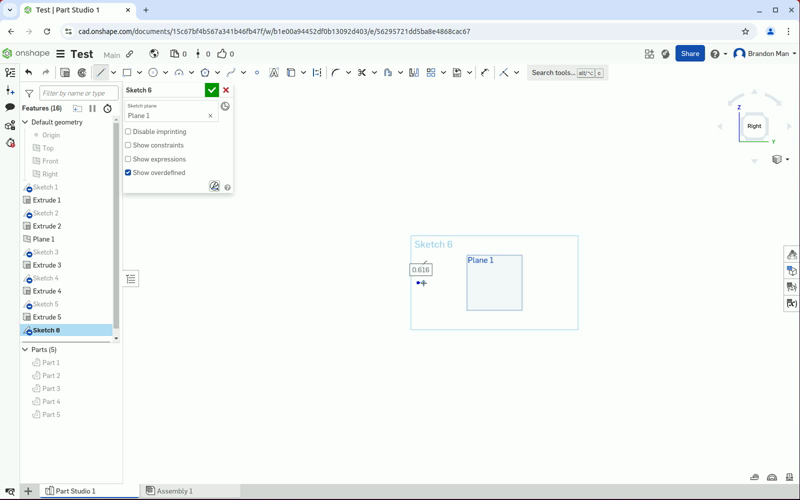
scroll(-6)
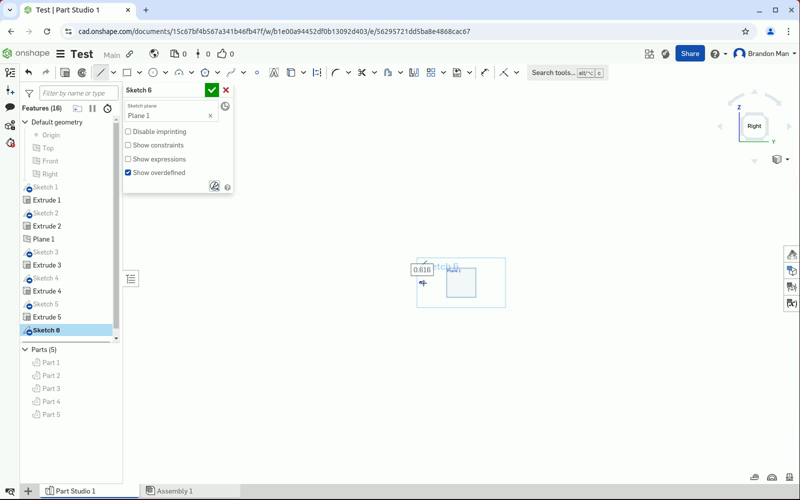
key_up(shift)
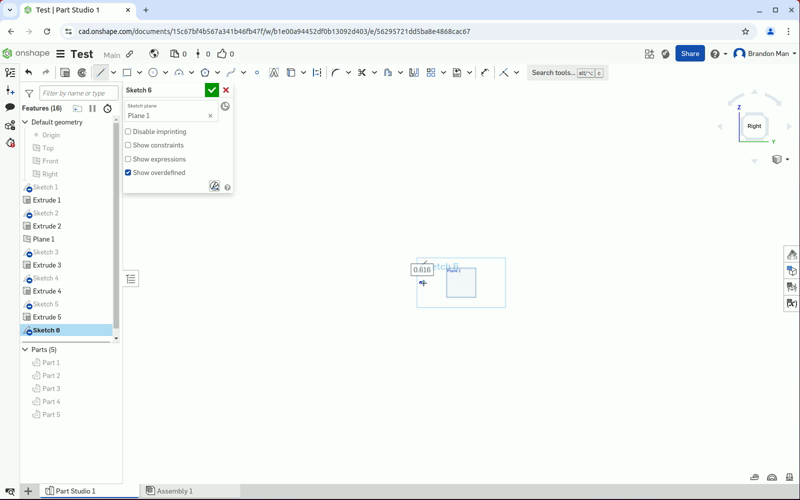
key_down(shift)
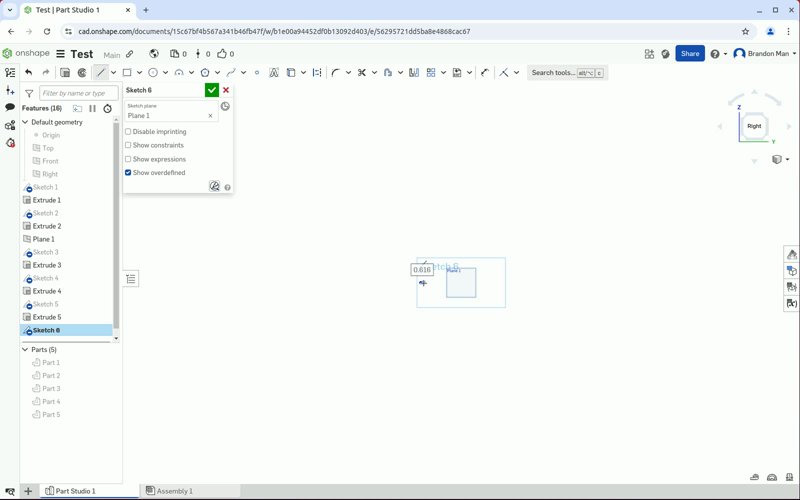
mouse_move(453, 282)
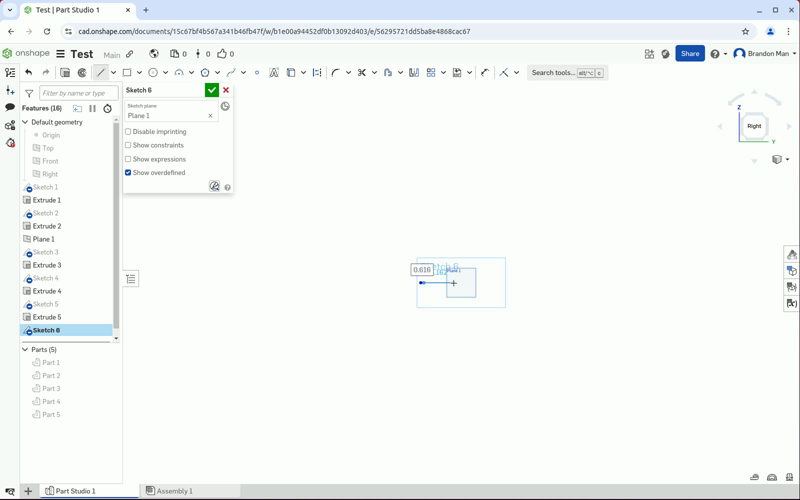
mouse_move(423, 267)
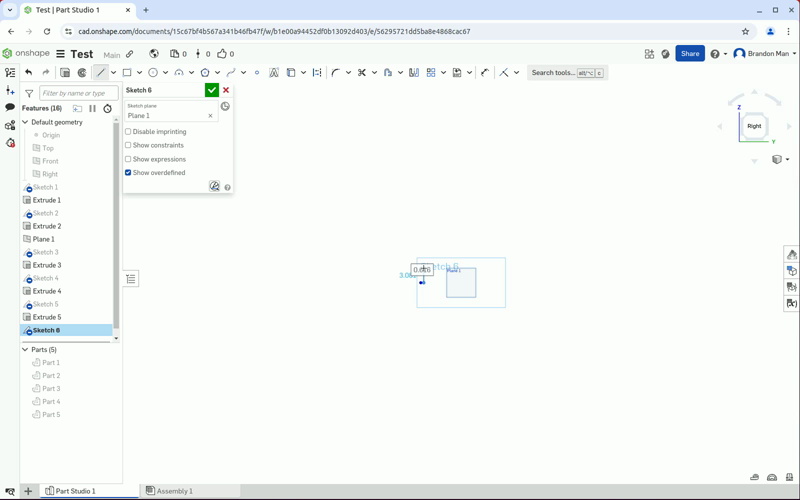
click(423, 267)
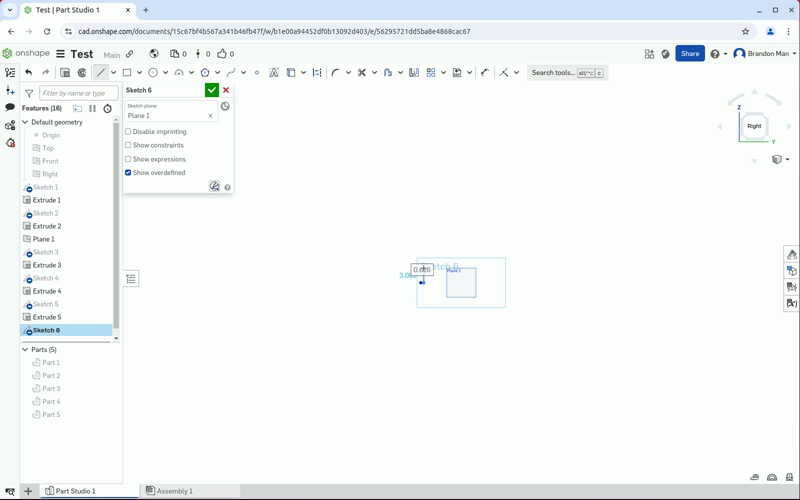
key_up(shift)
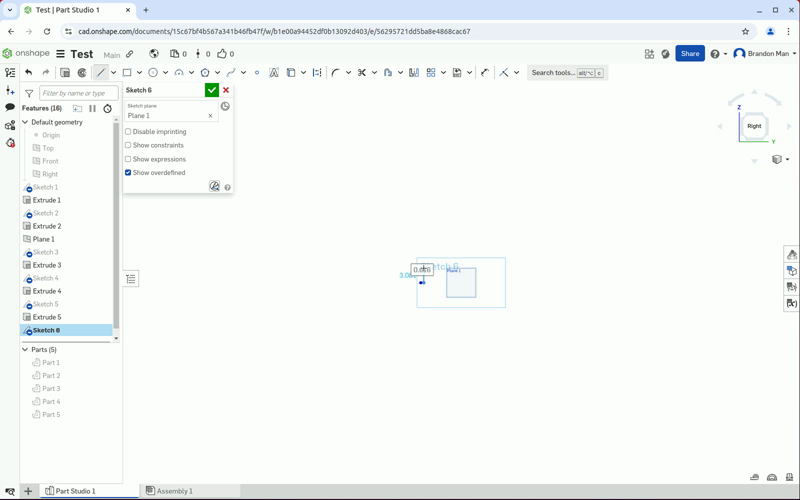
mouse_move(453, 267)
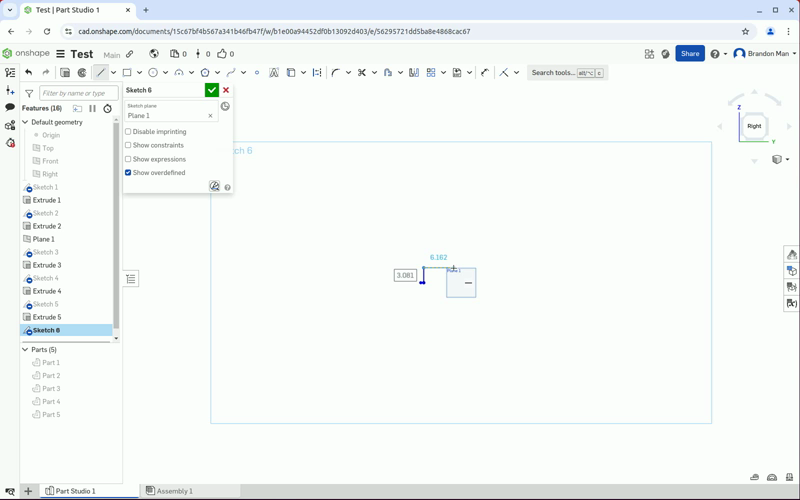
key_down(shift)
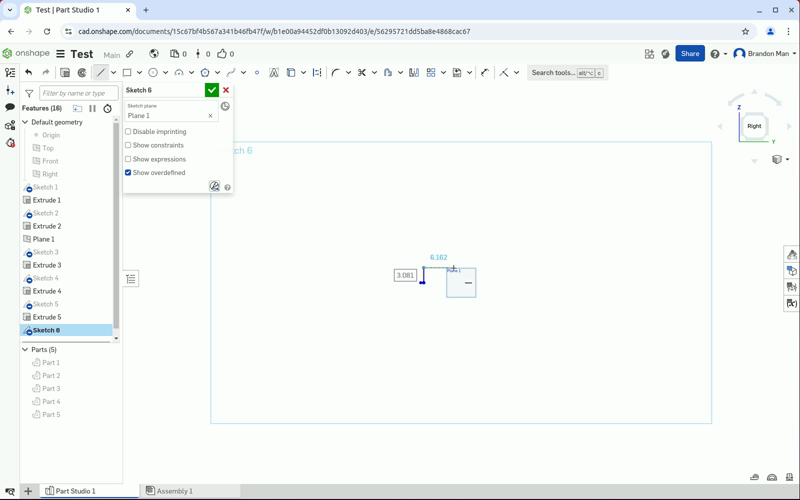
mouse_move(420, 282)
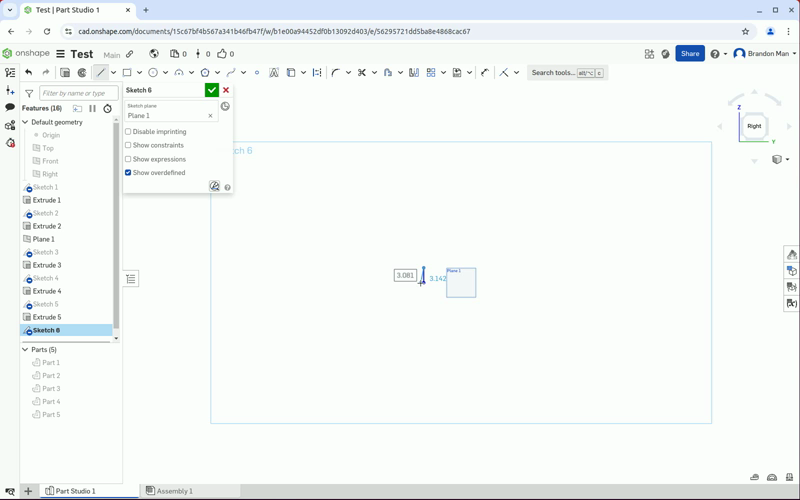
scroll(6)
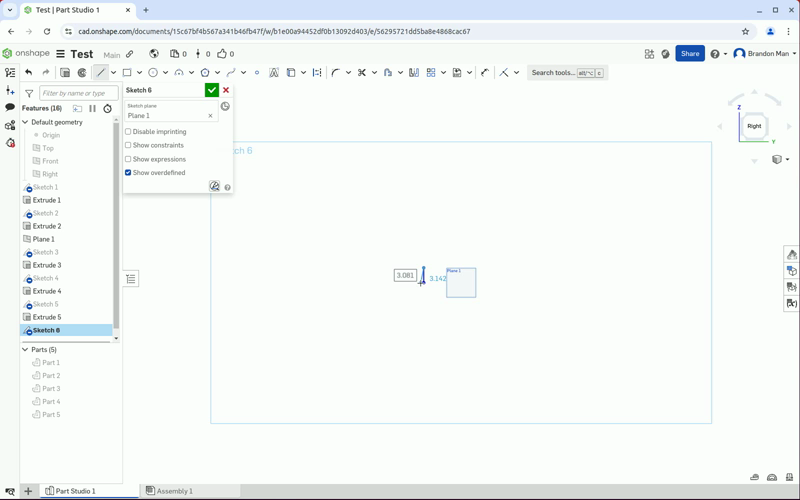
scroll(6)
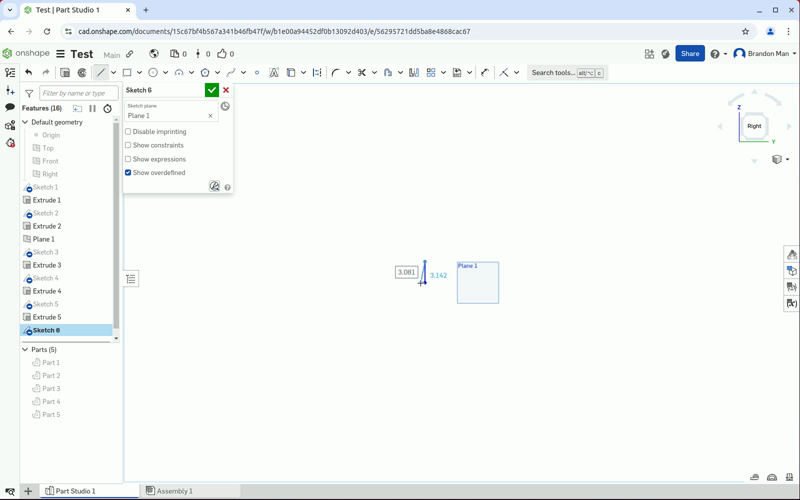
scroll(6)
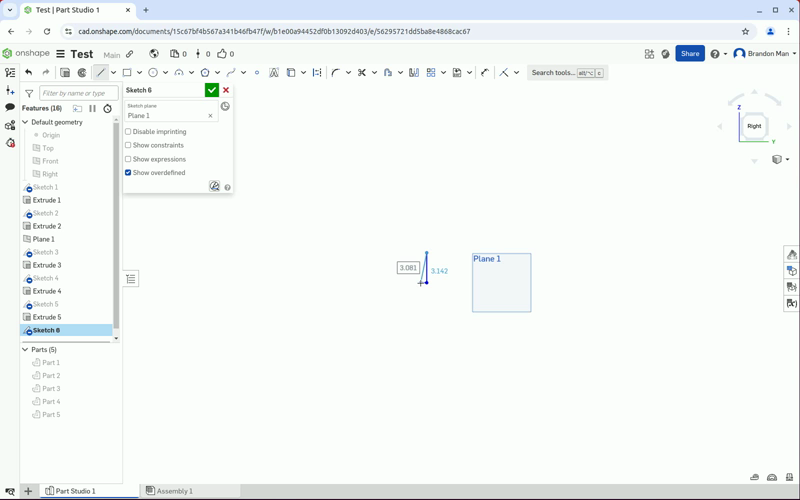
scroll(6)
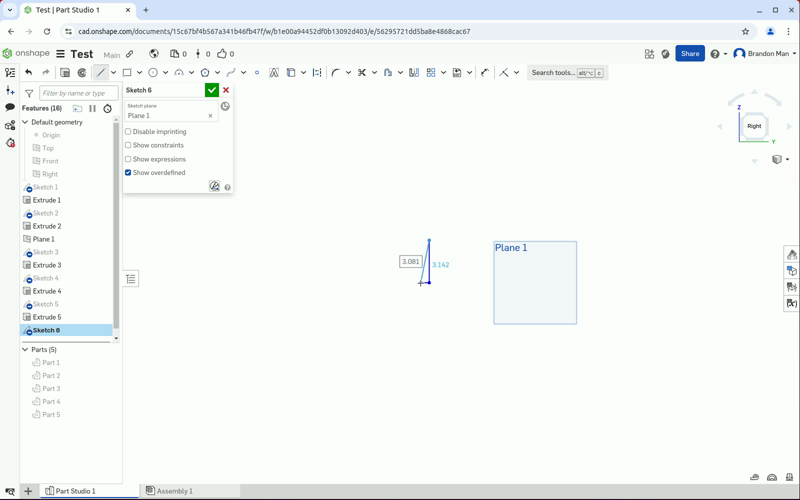
scroll(6)
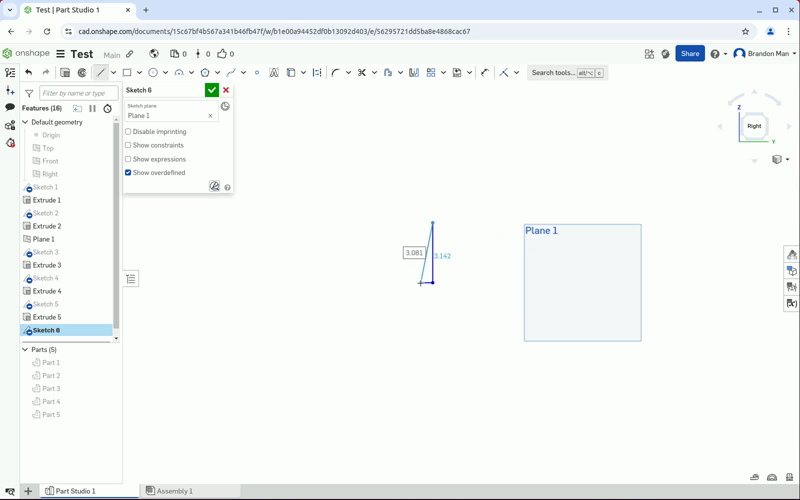
scroll(6)
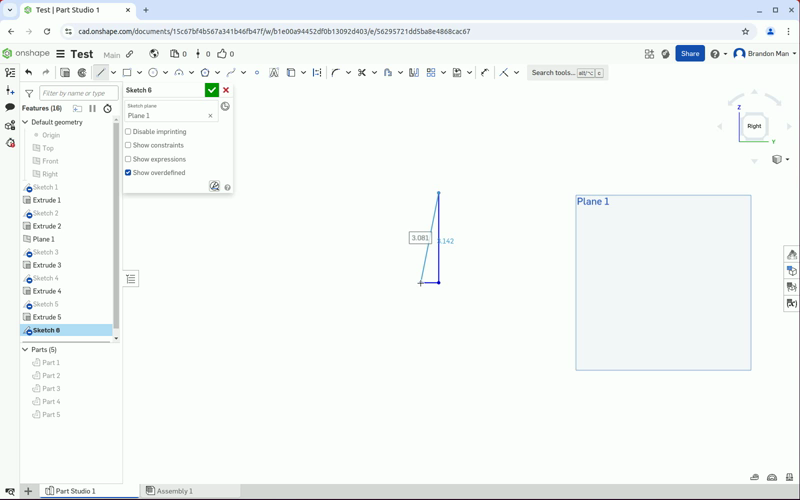
scroll(6)
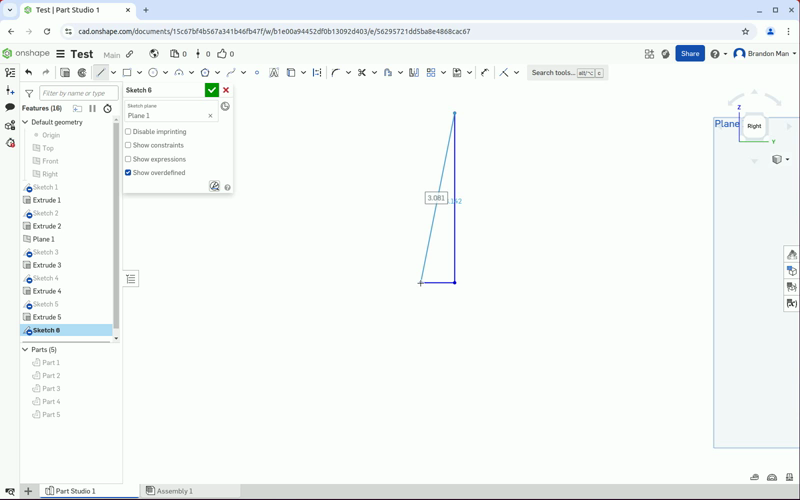
key_up(shift)
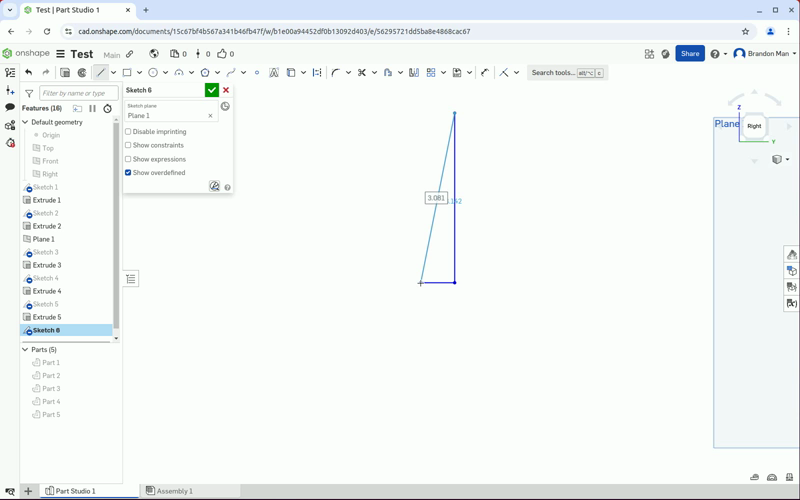
click(420, 282)
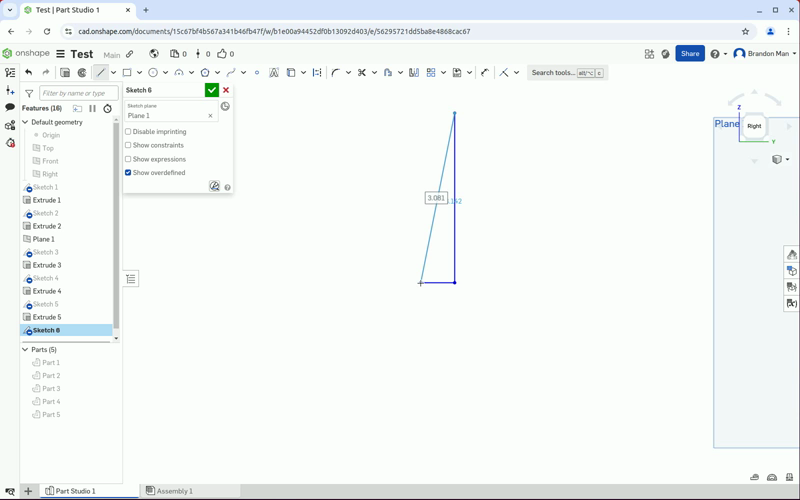
scroll(-6)
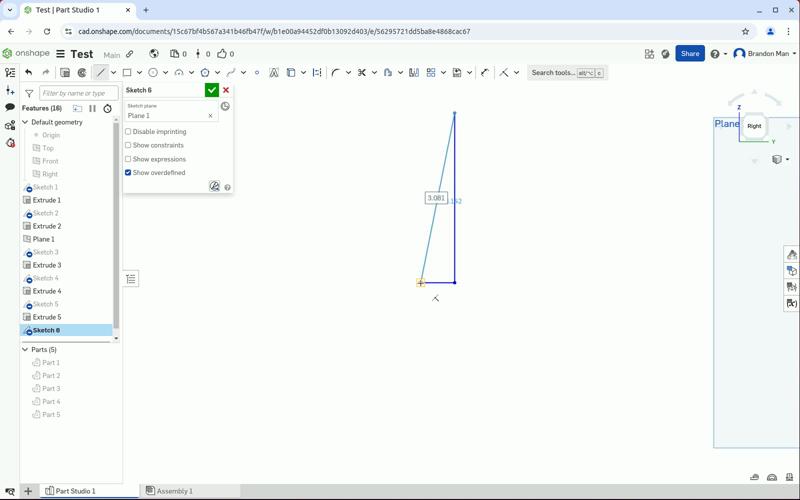
scroll(-6)
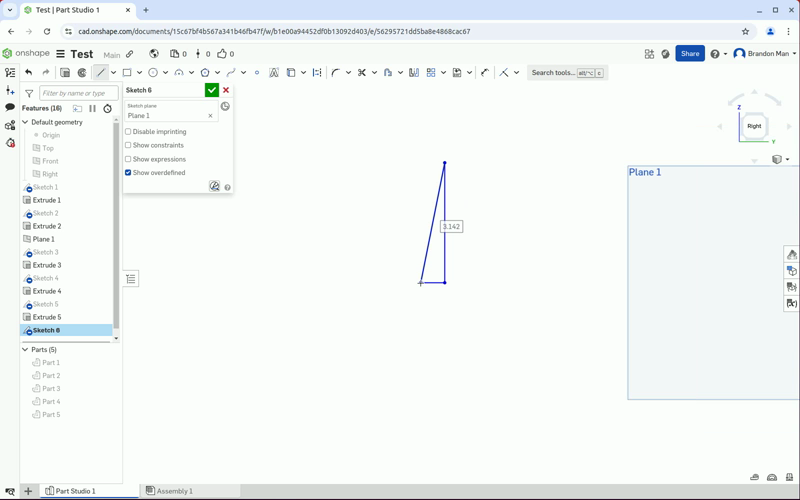
scroll(-6)
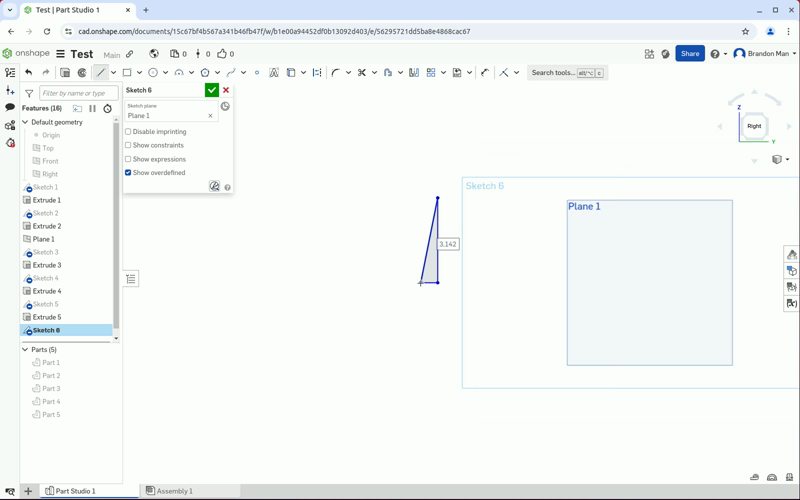
scroll(-6)
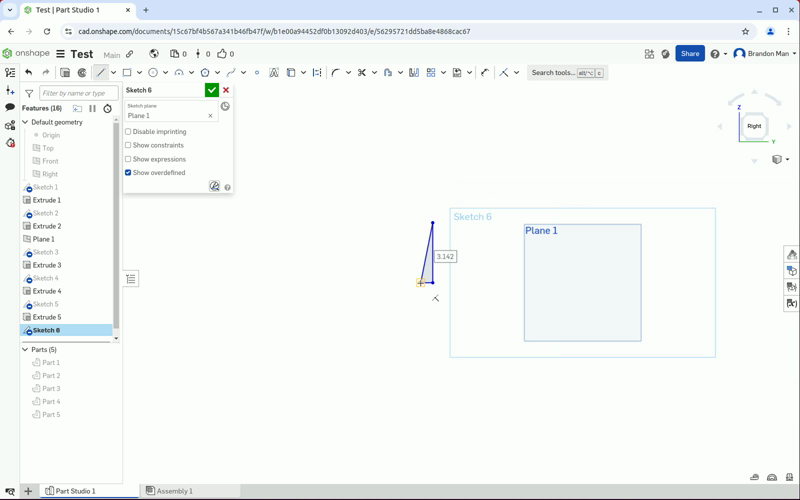
scroll(-6)
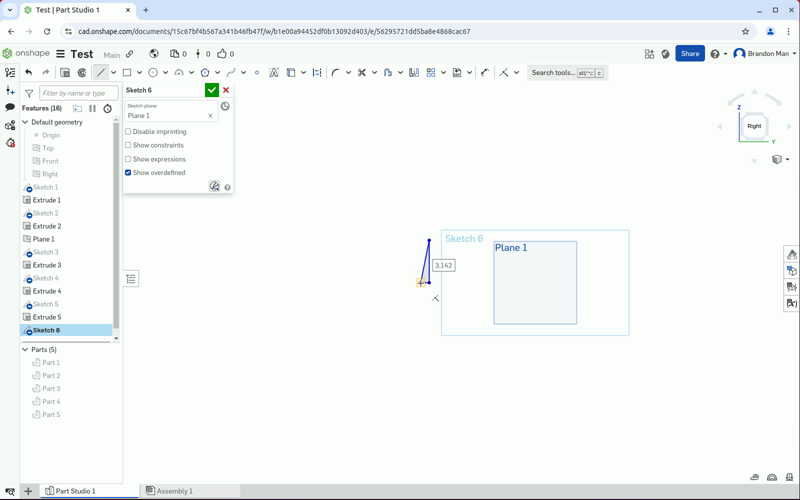
scroll(-6)
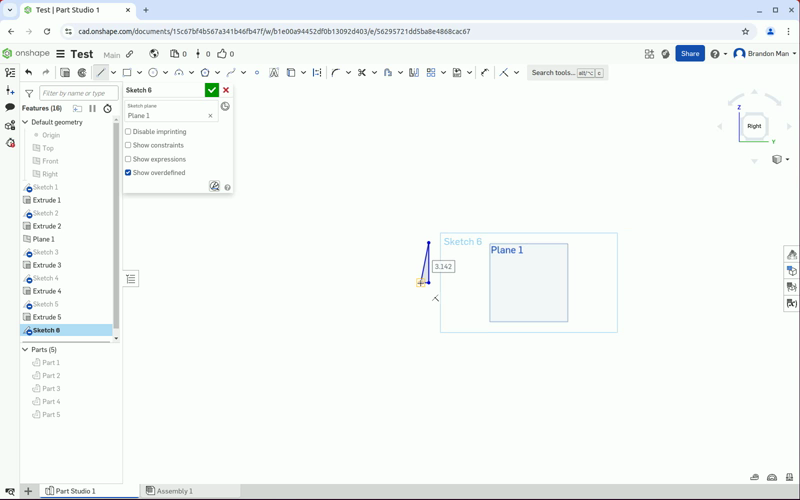
scroll(-6)
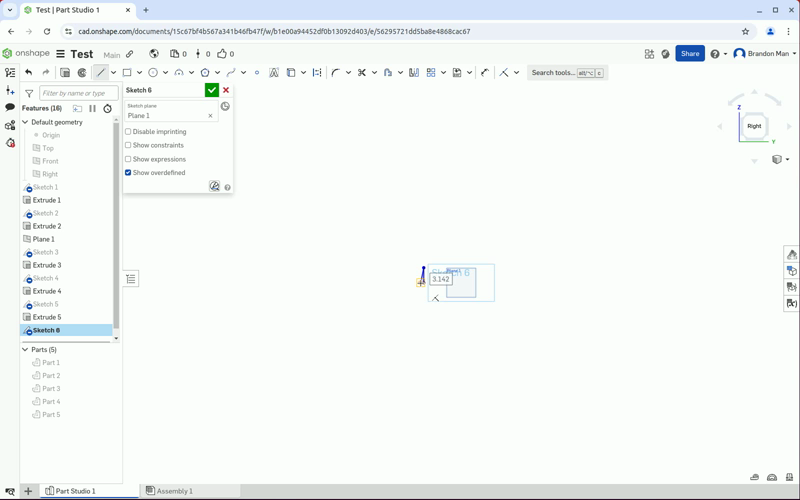
key(esc)
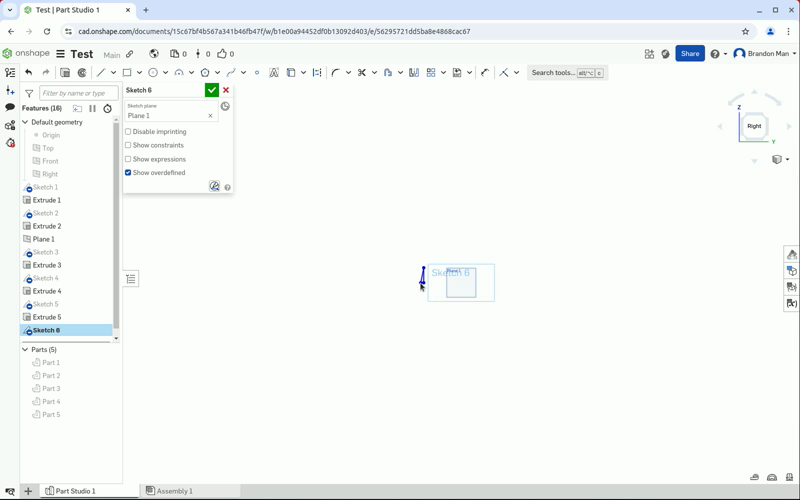
mouse_move(421, 282)
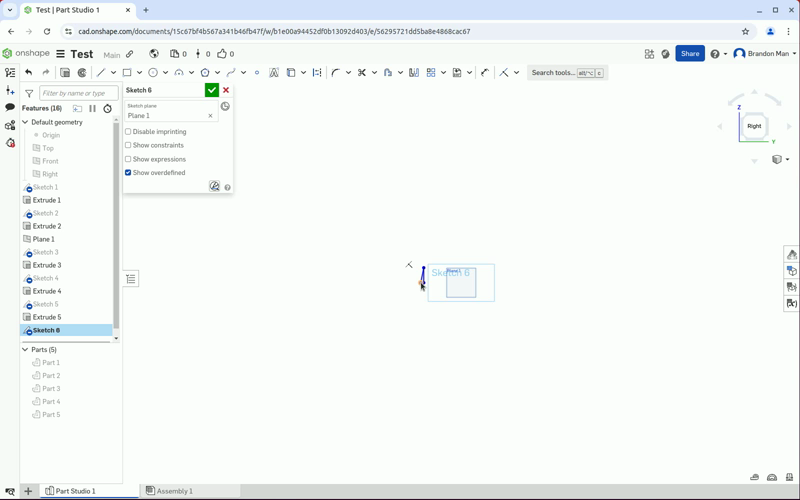
scroll(6)
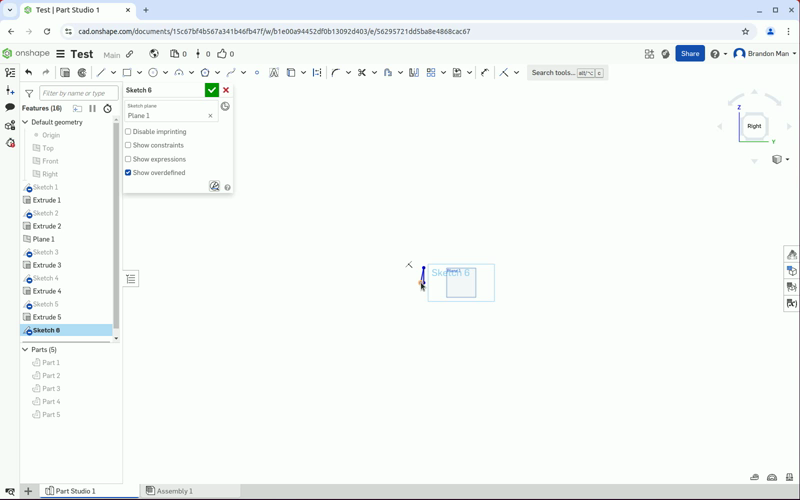
scroll(6)
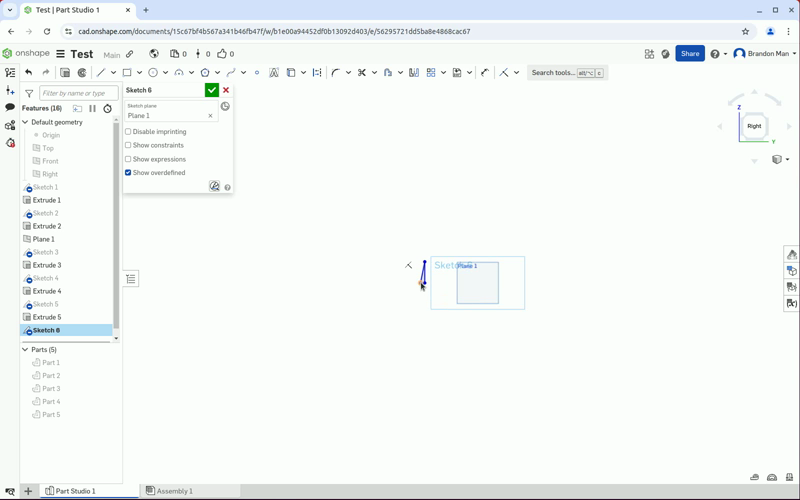
scroll(6)
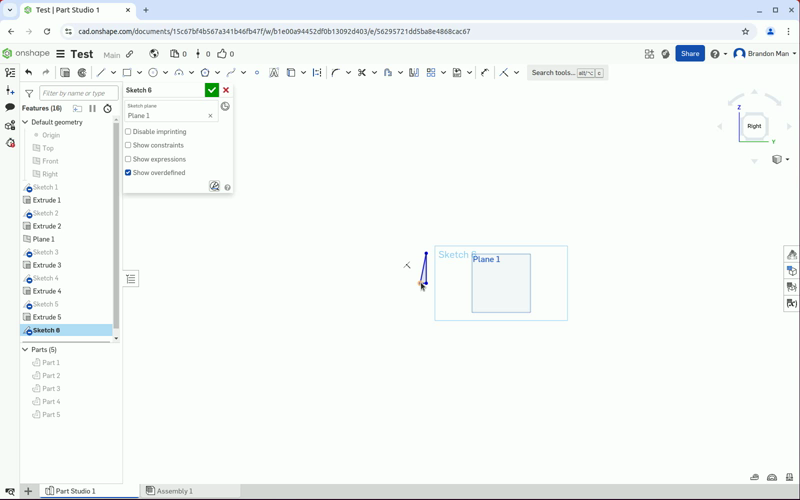
scroll(6)
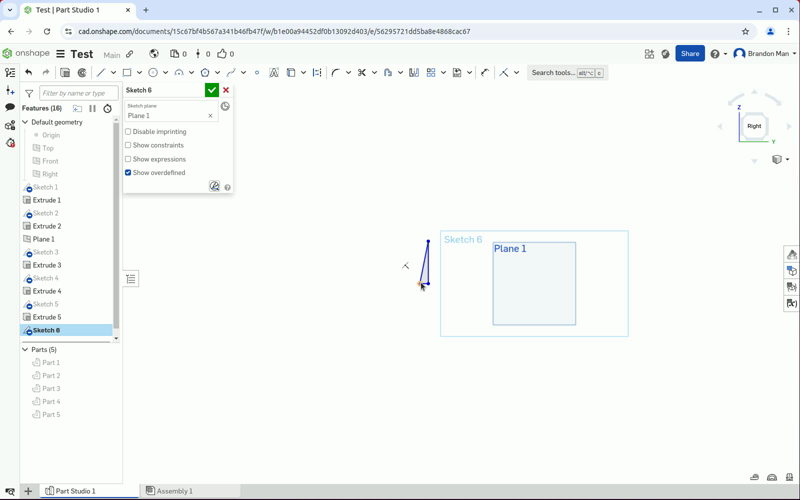
scroll(6)
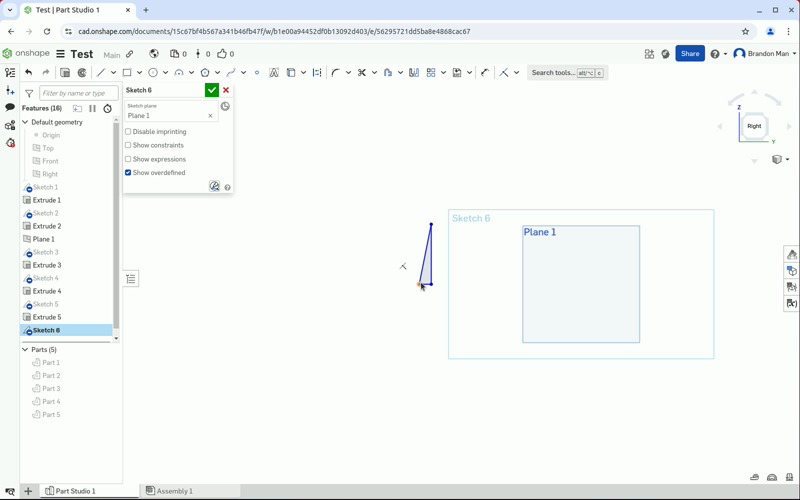
scroll(6)
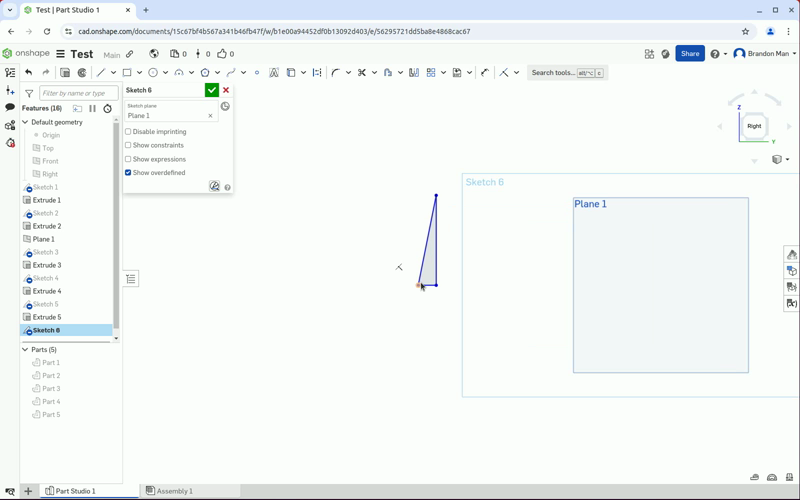
scroll(6)
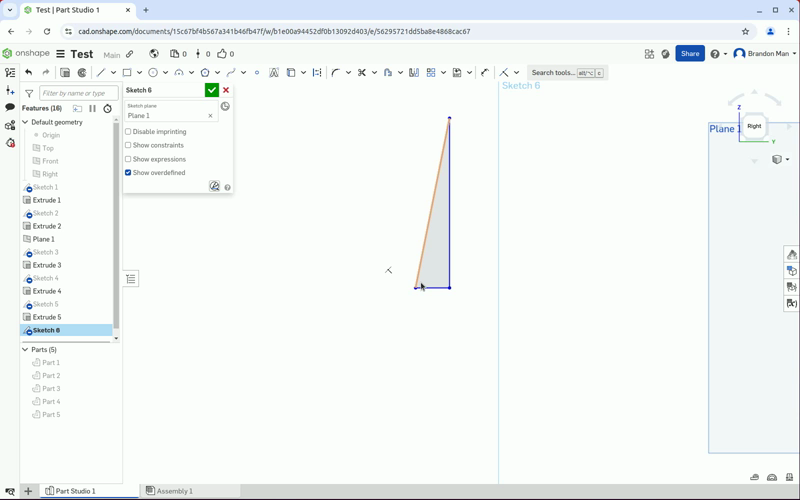
click(421, 282)
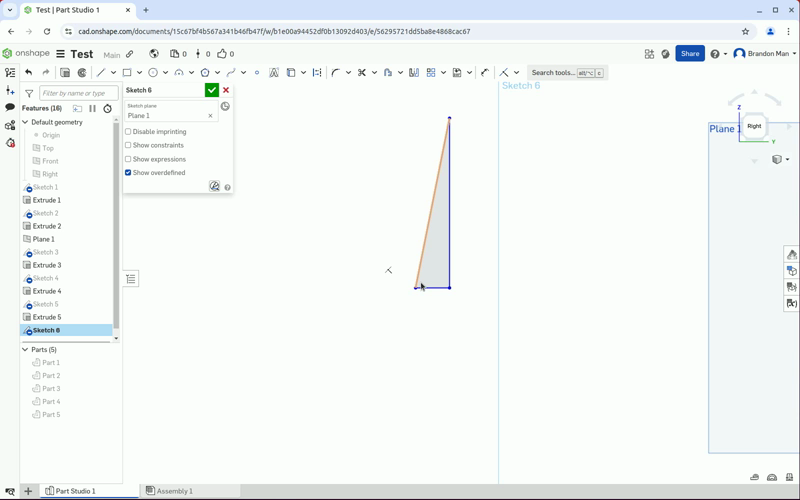
scroll(-6)
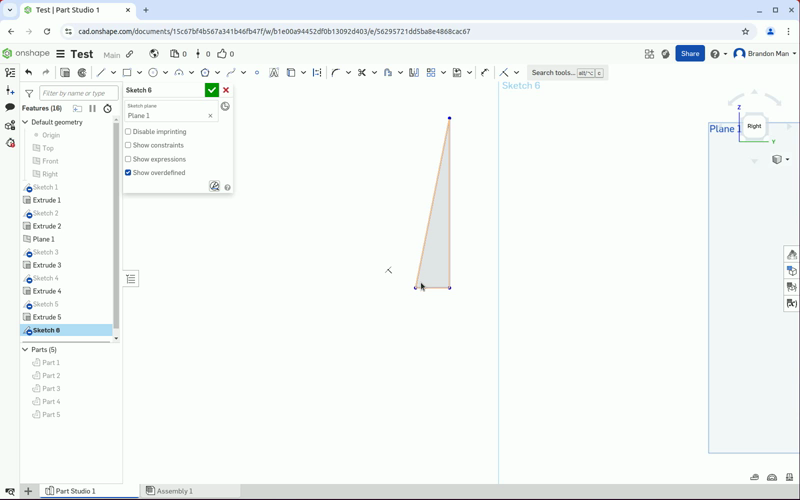
scroll(-6)
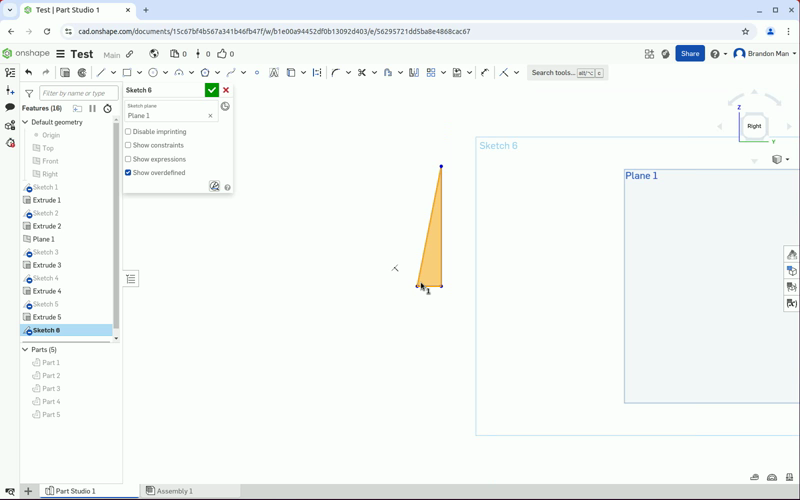
scroll(-6)
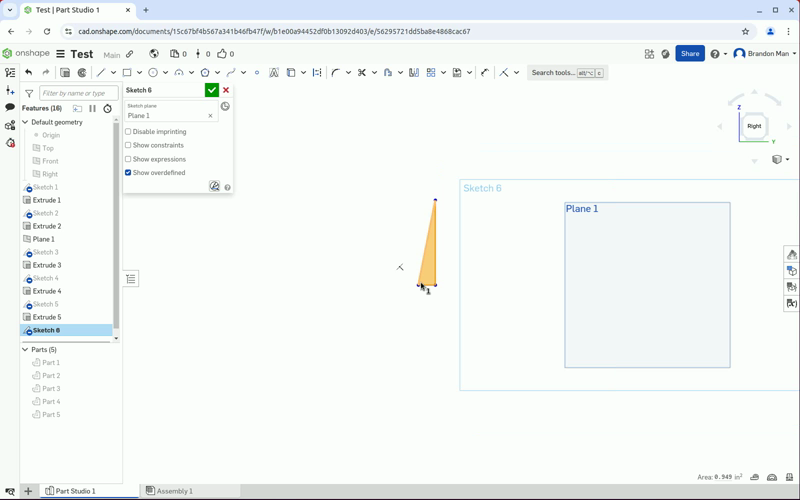
scroll(-6)
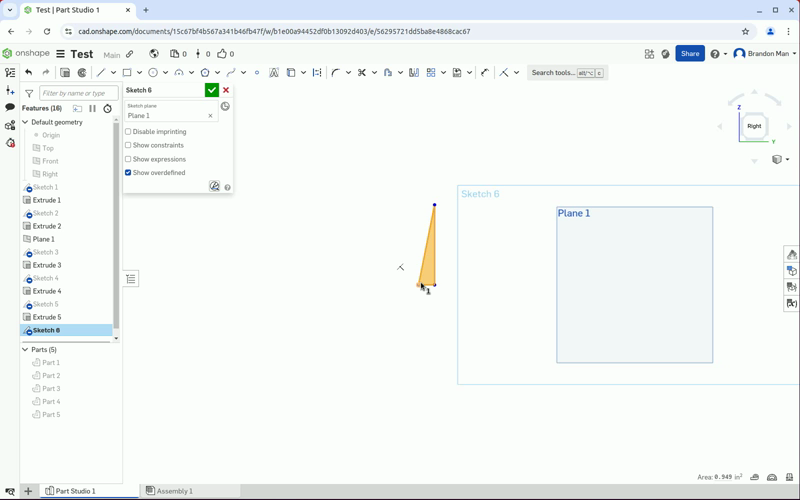
scroll(-6)
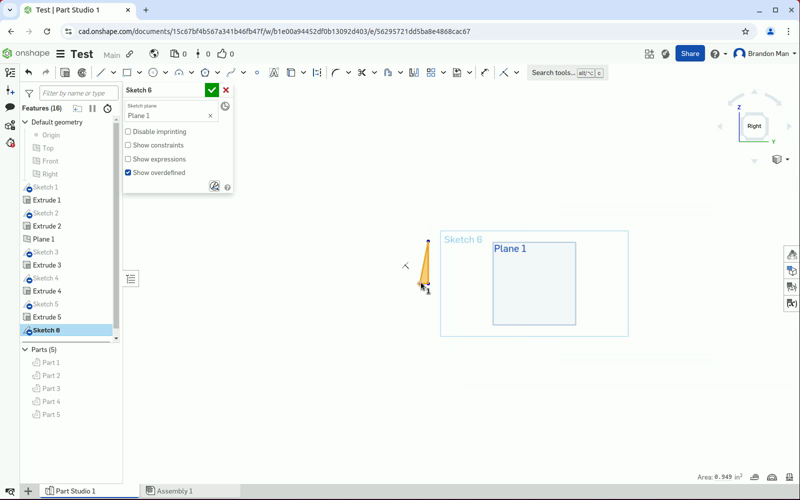
scroll(-6)
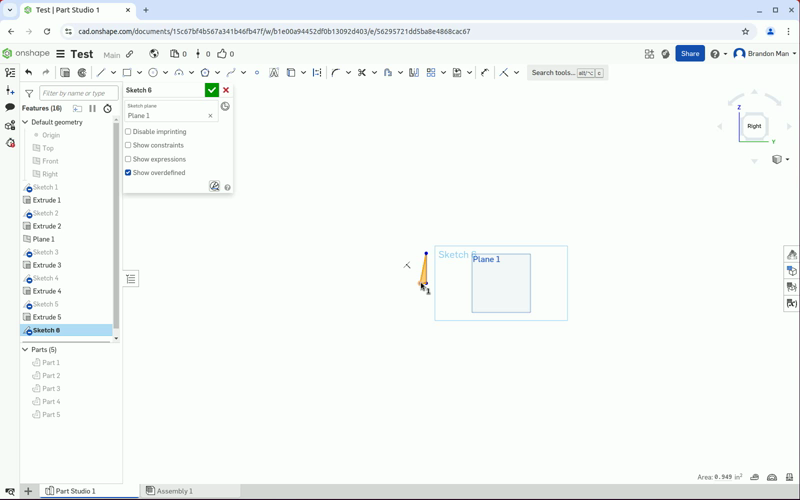
scroll(-6)
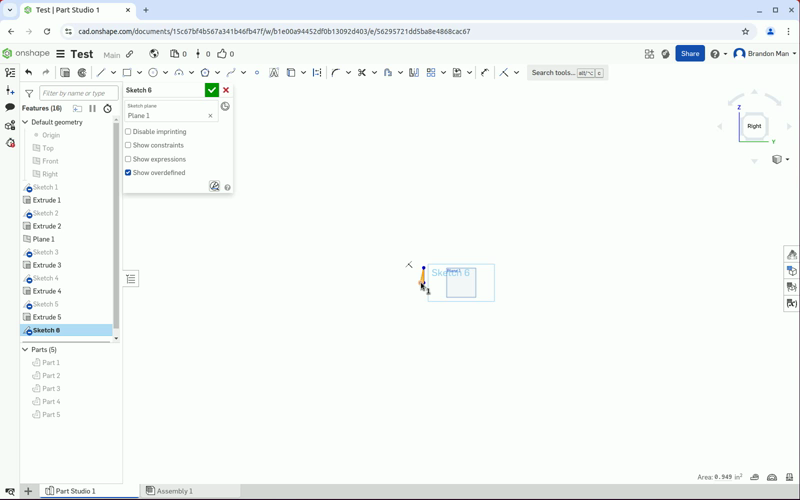
mouse_move(73, 352)
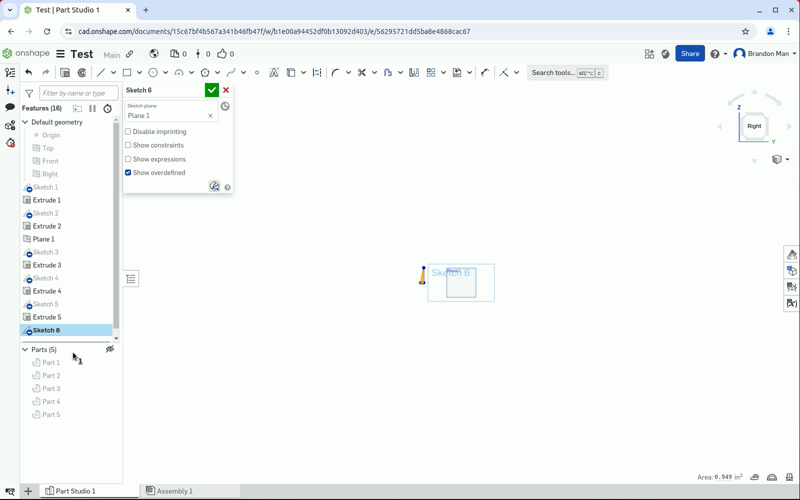
key(shift+y)
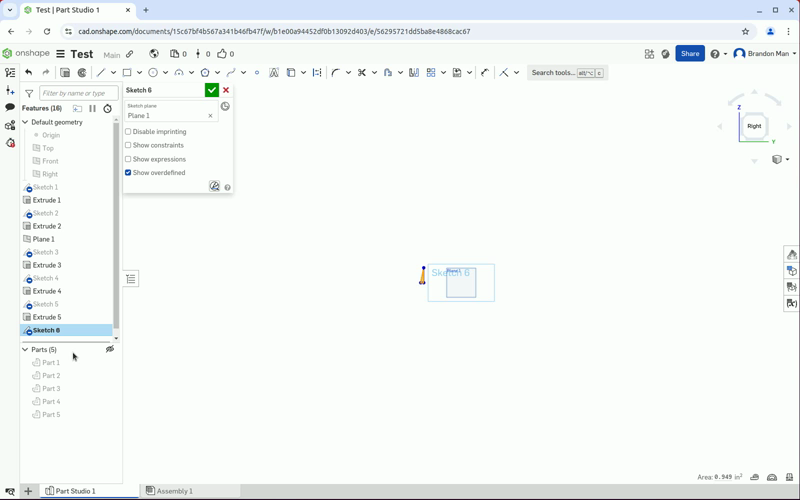
key(shift+e)
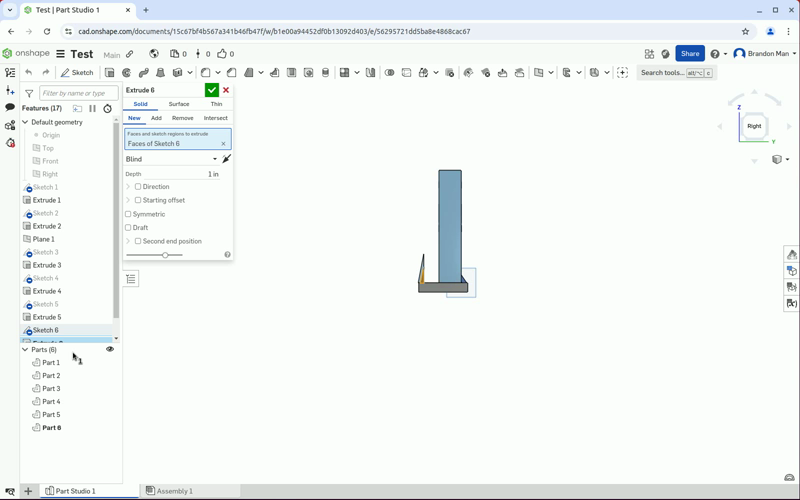
mouse_move(143, 106)
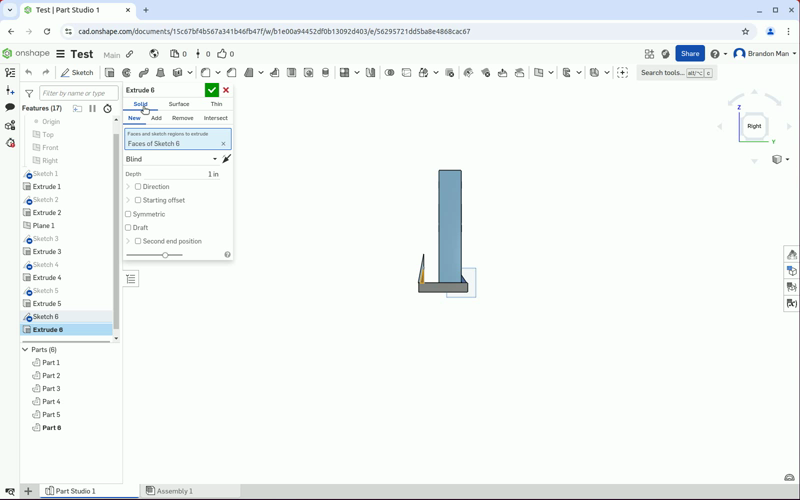
click(143, 106)
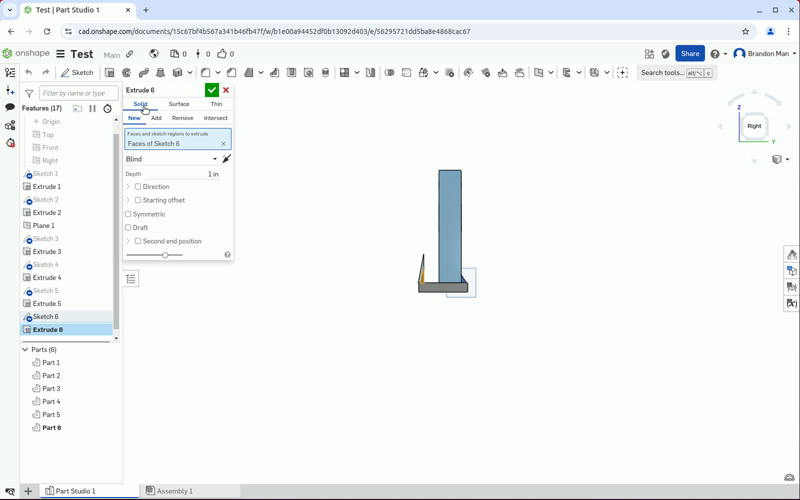
mouse_move(137, 120)
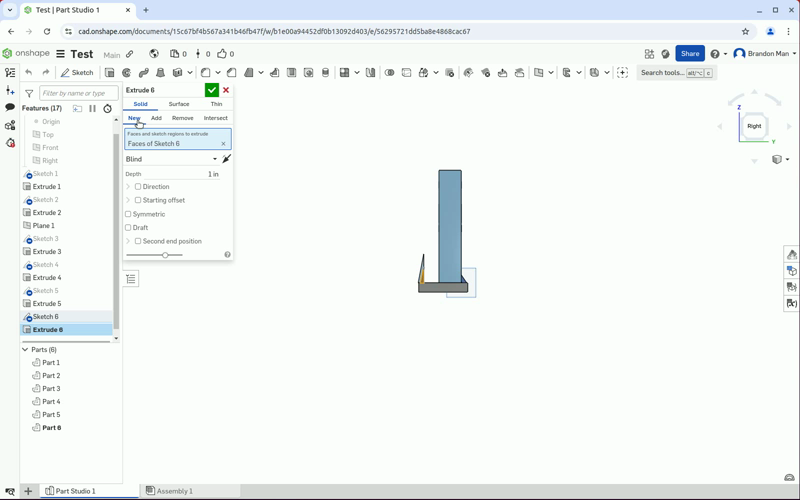
click(137, 120)
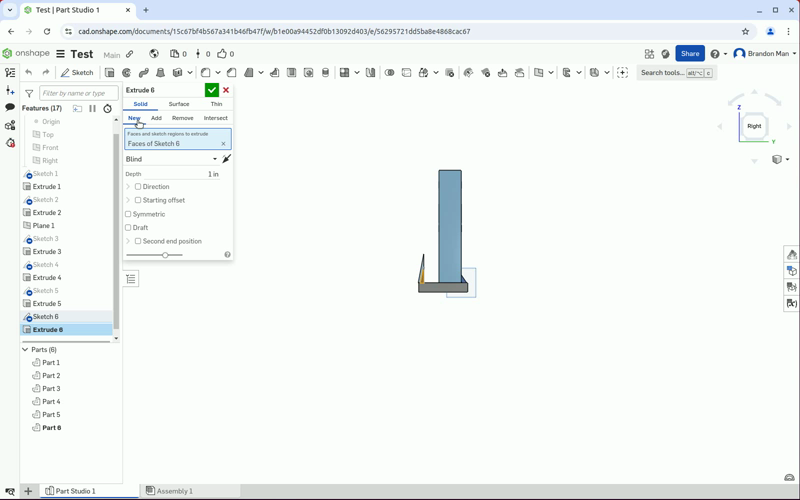
key(tab, 4)
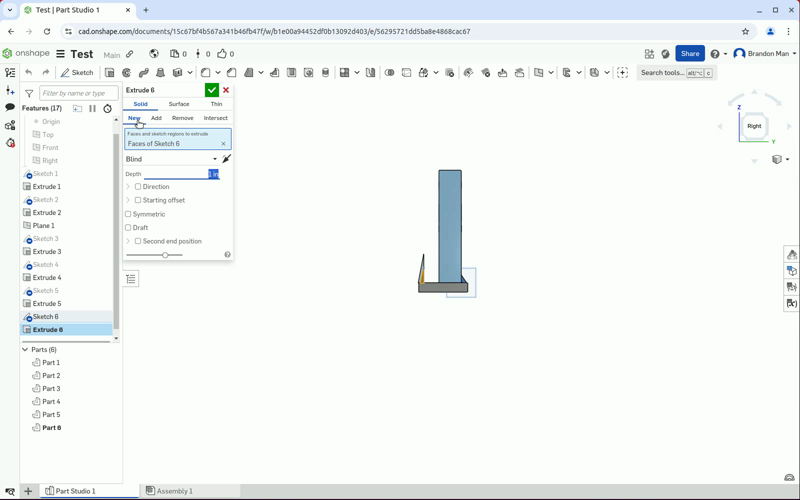
text(-17.09)
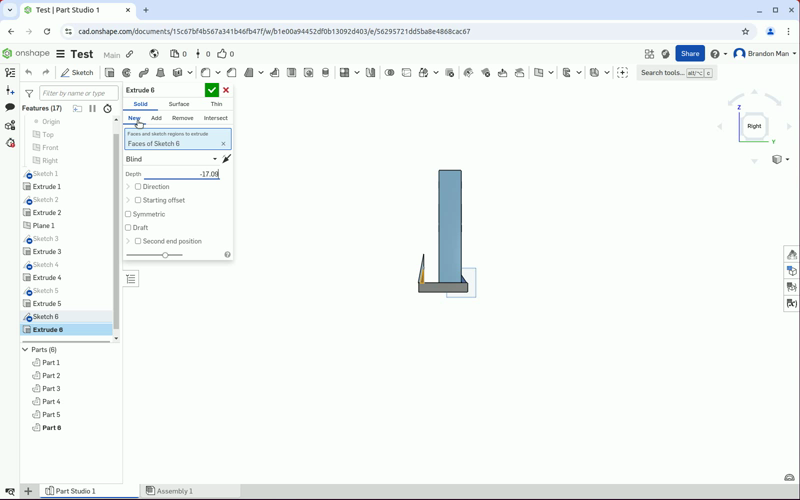
key(enter)
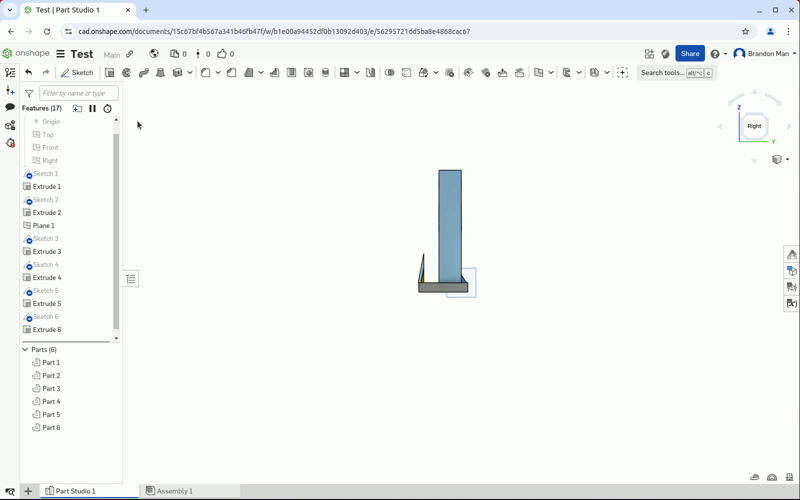
key(shift+h)
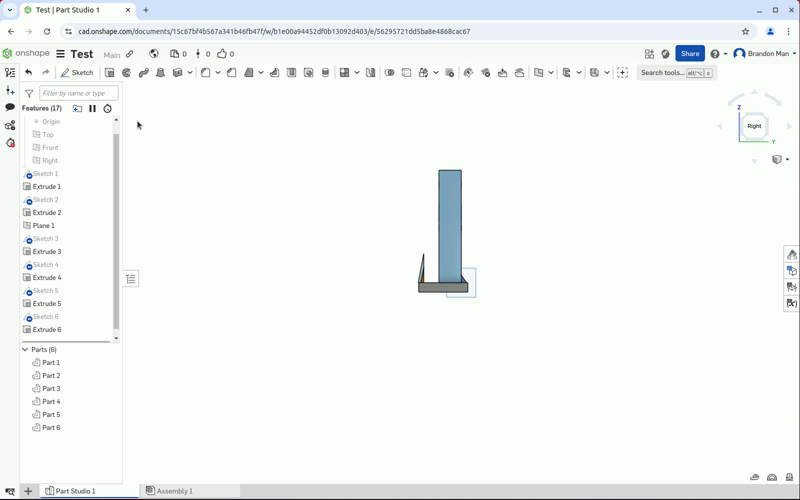
key(shift+h)
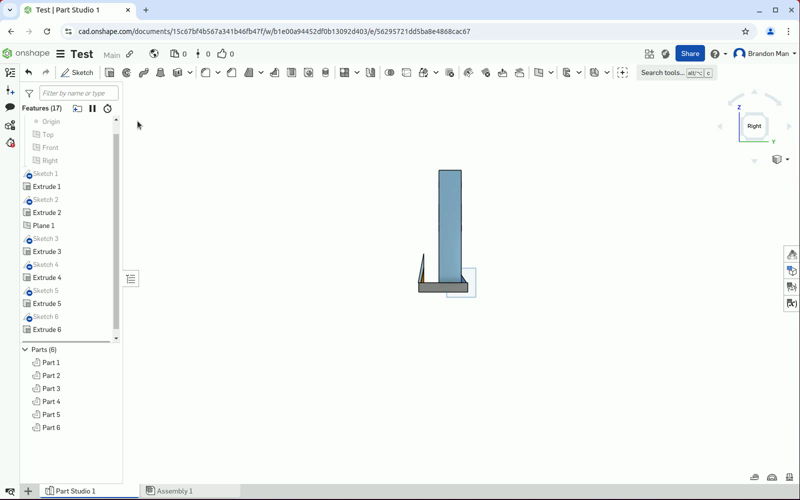
mouse_move(69, 176)
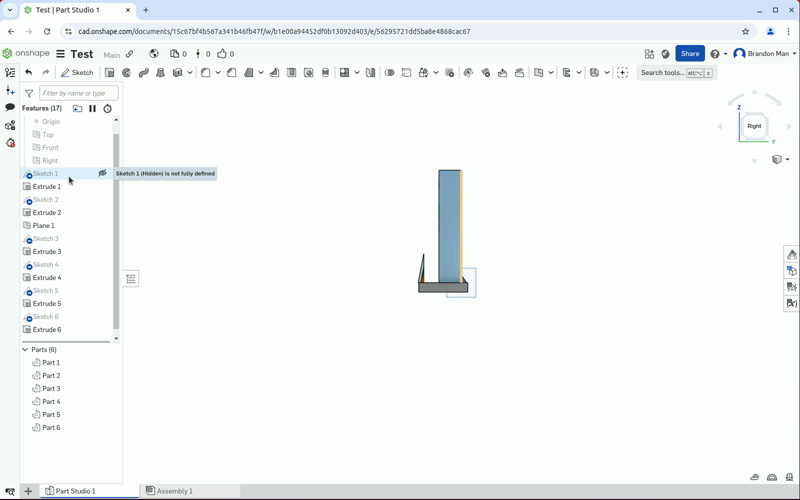
click(69, 176)
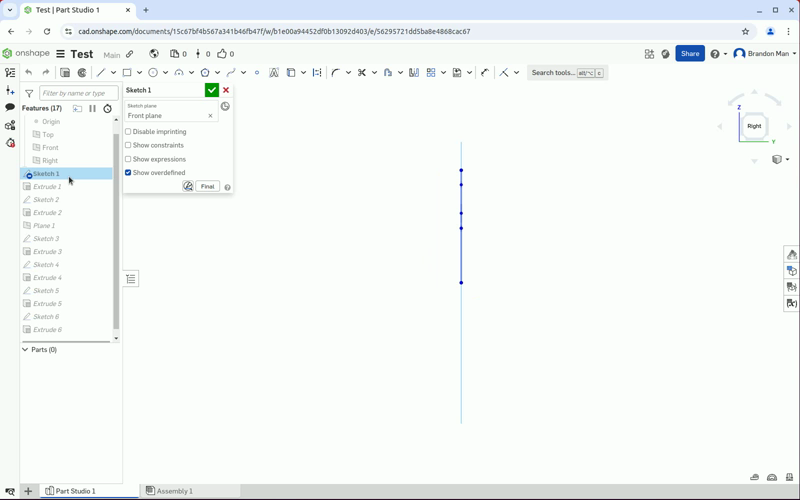
mouse_move(229, 92)
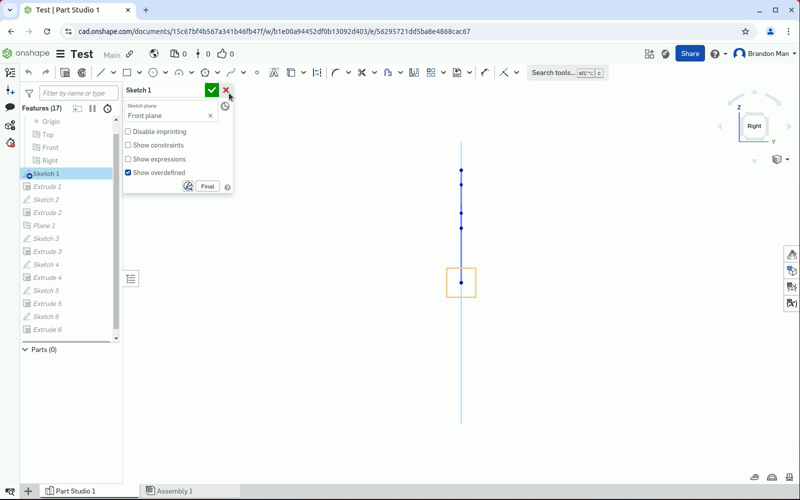
click(229, 92)
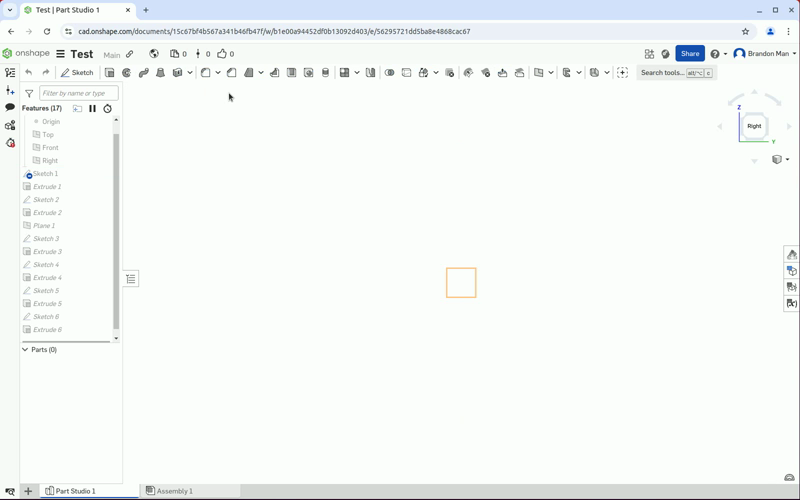
key(shift+s)
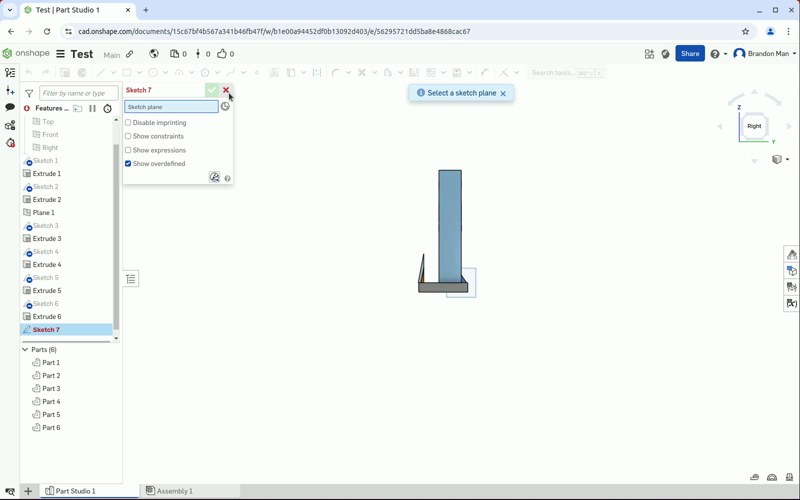
mouse_move(69, 215)
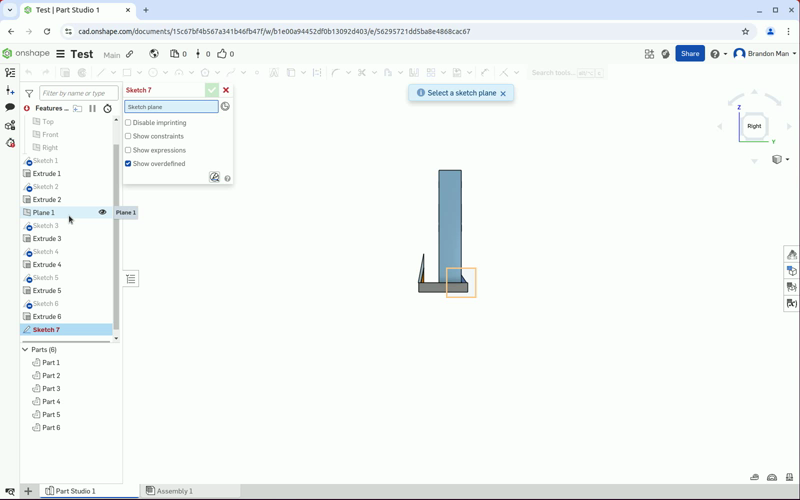
click(69, 215)
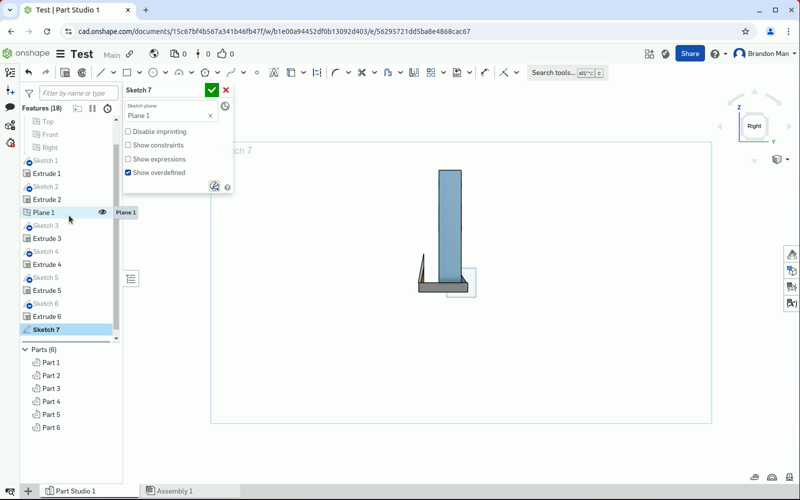
mouse_move(73, 352)
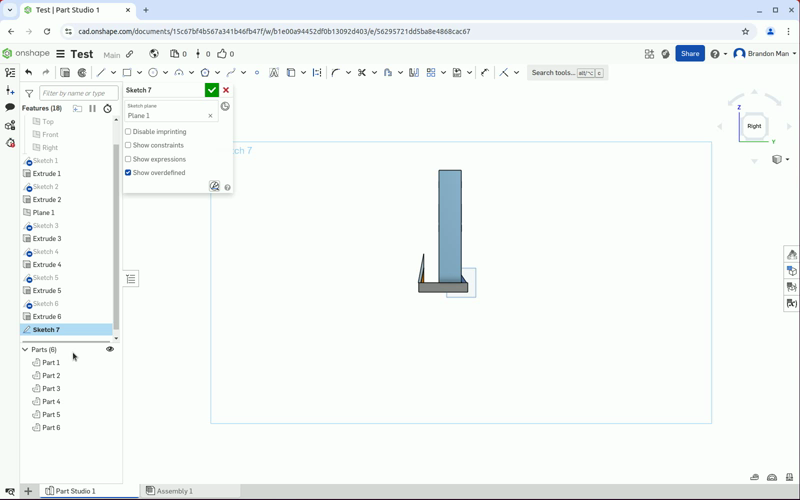
key(y)
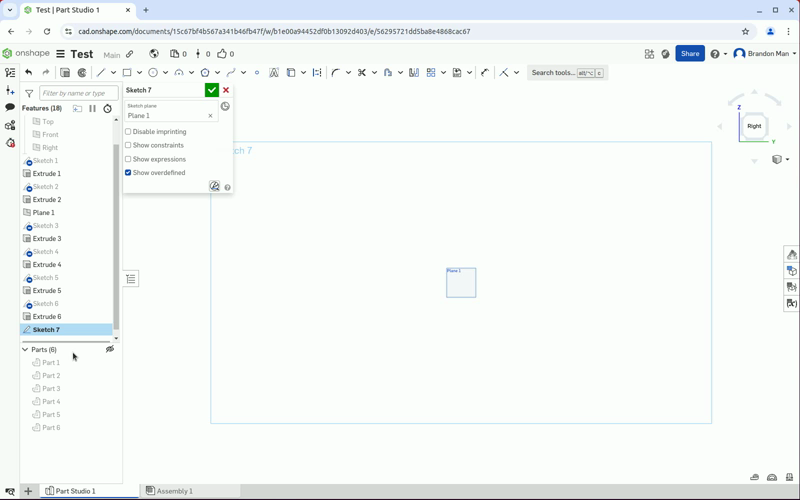
key(l)
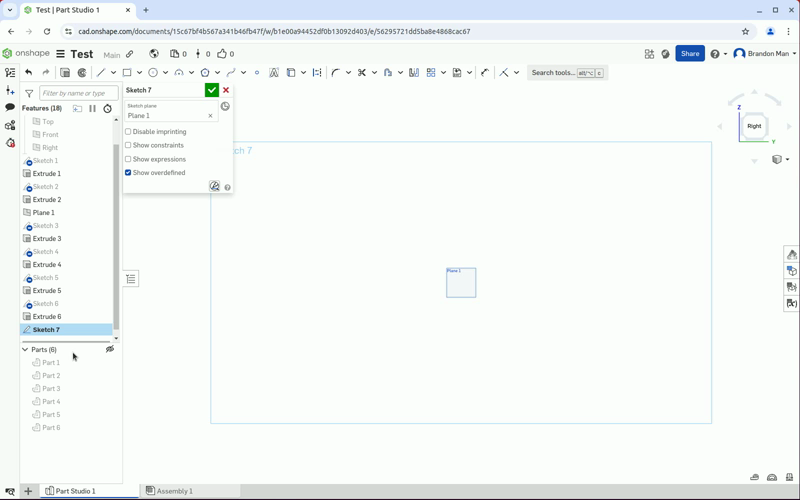
key_down(shift)
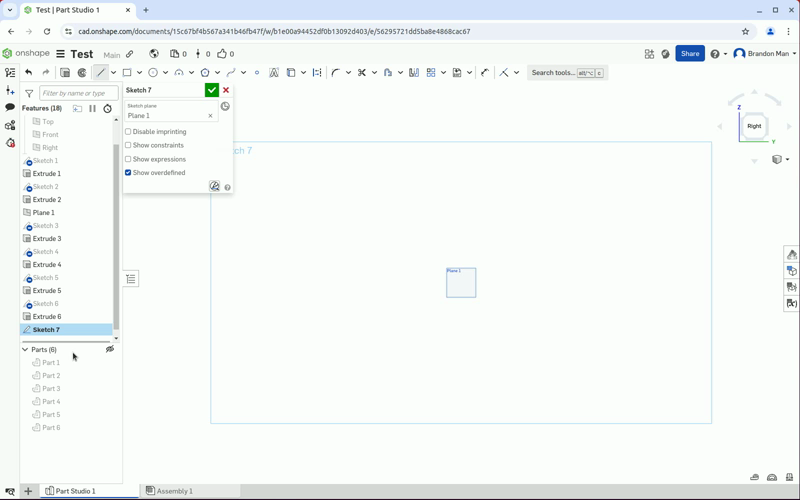
mouse_move(446, 270)
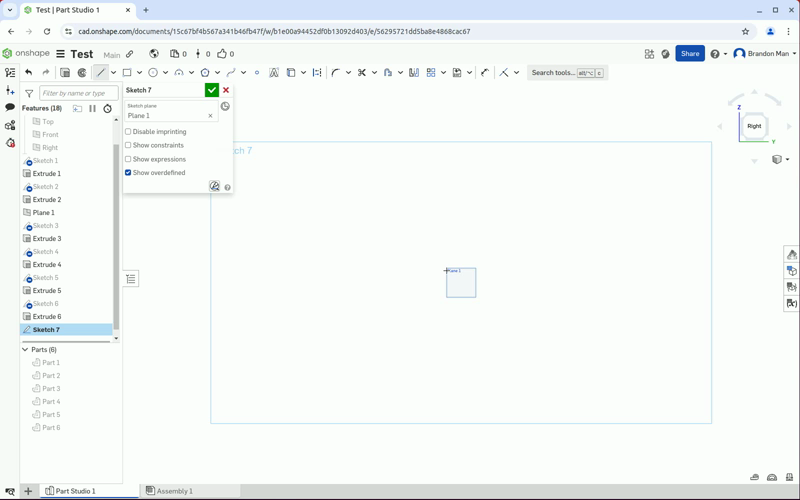
click(446, 270)
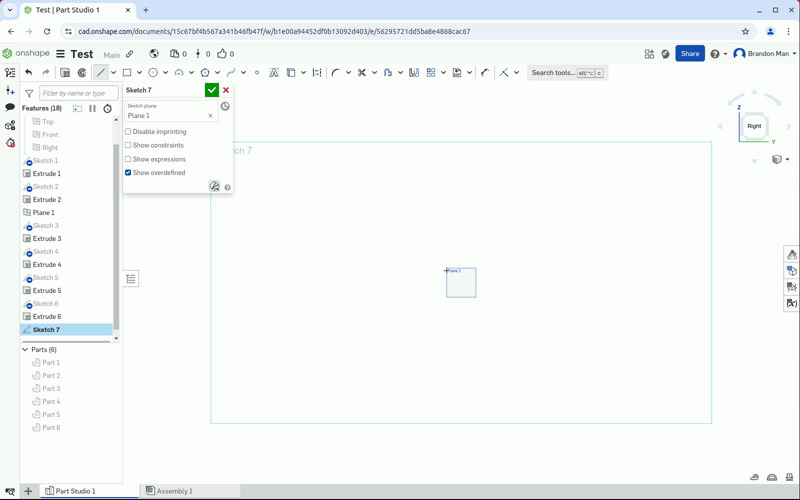
key_up(shift)
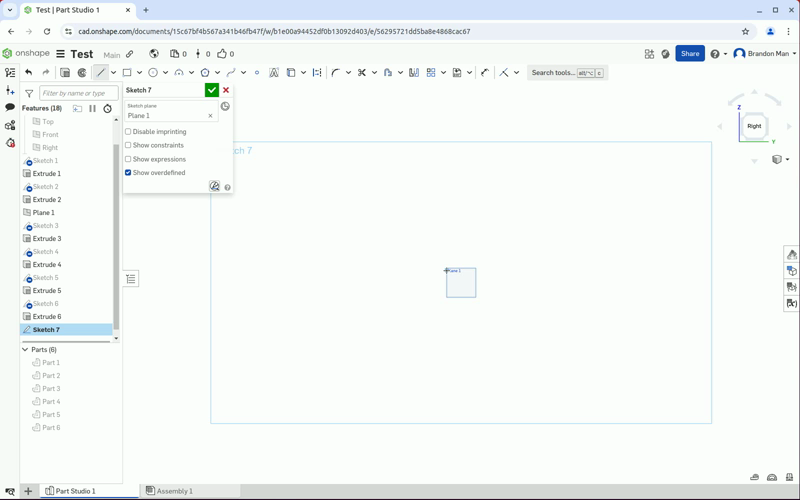
key_down(shift)
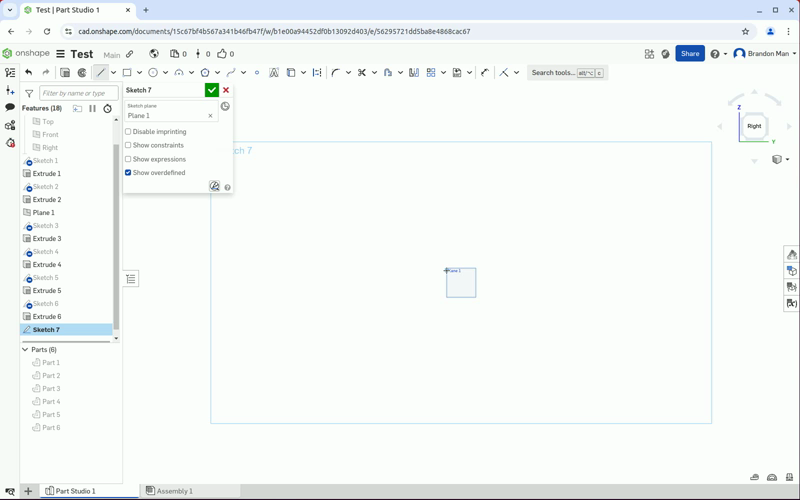
mouse_move(476, 270)
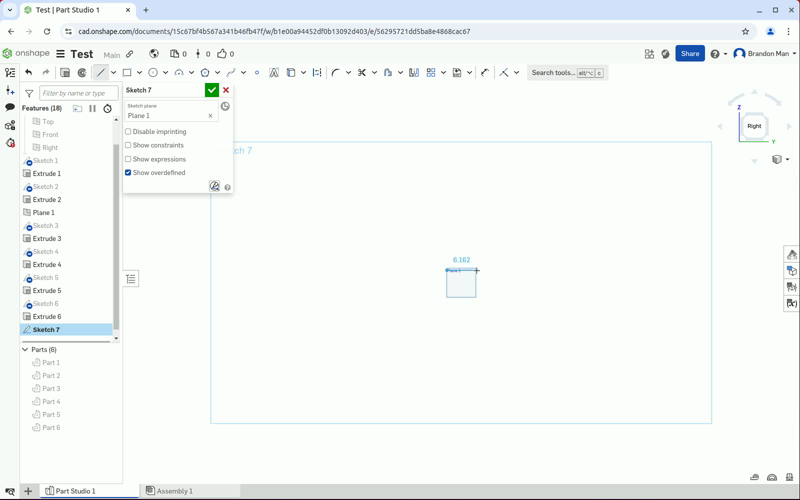
mouse_move(456, 284)
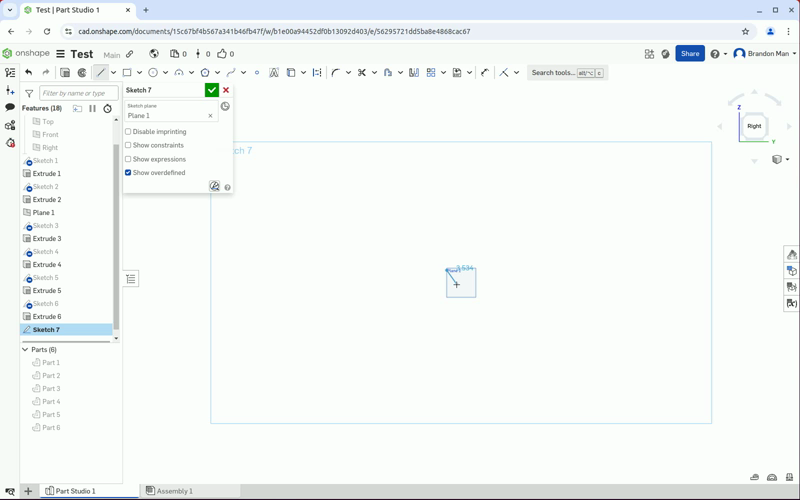
click(456, 284)
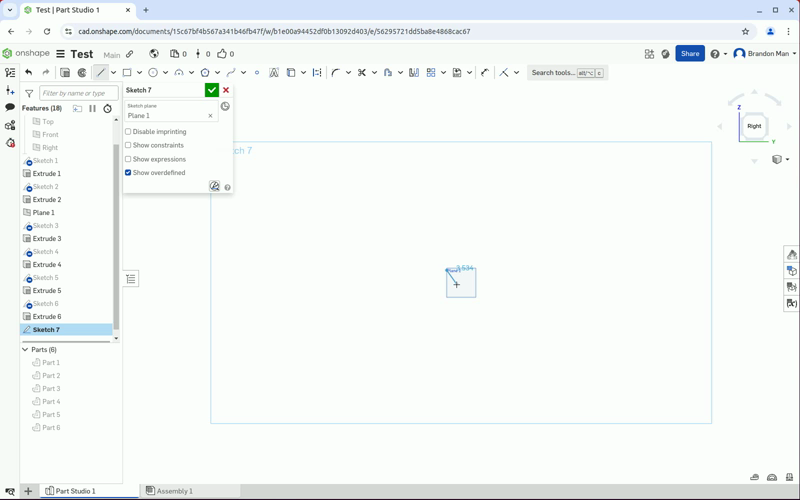
key_up(shift)
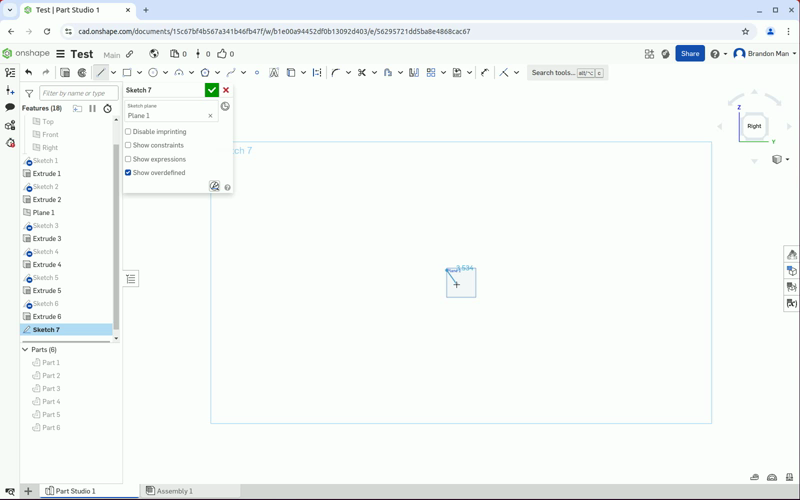
key_down(shift)
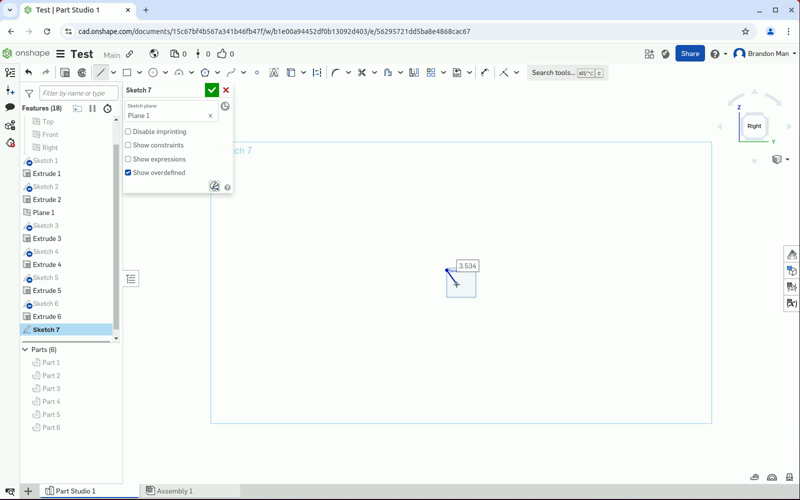
mouse_move(486, 284)
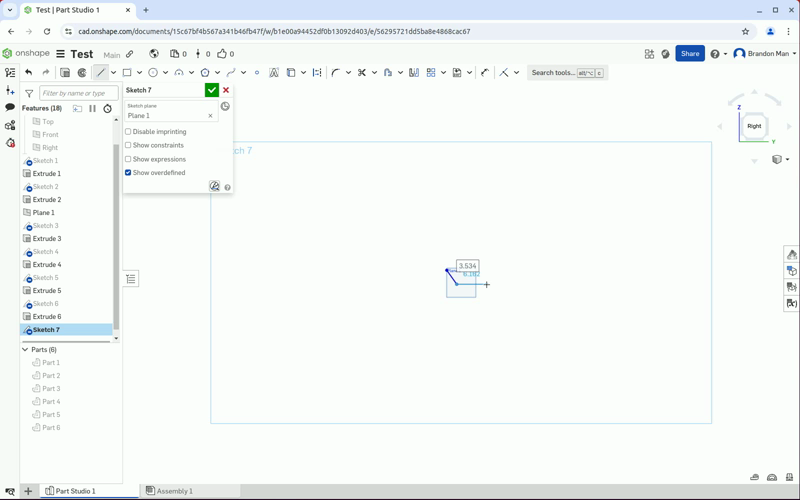
mouse_move(462, 284)
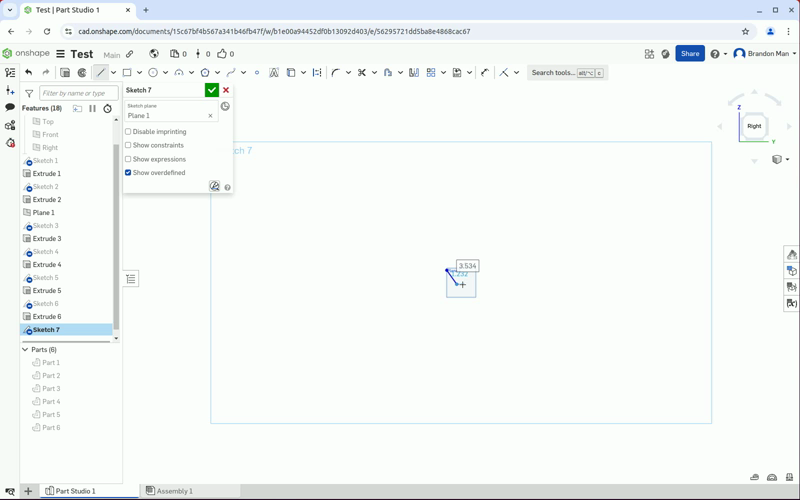
scroll(6)
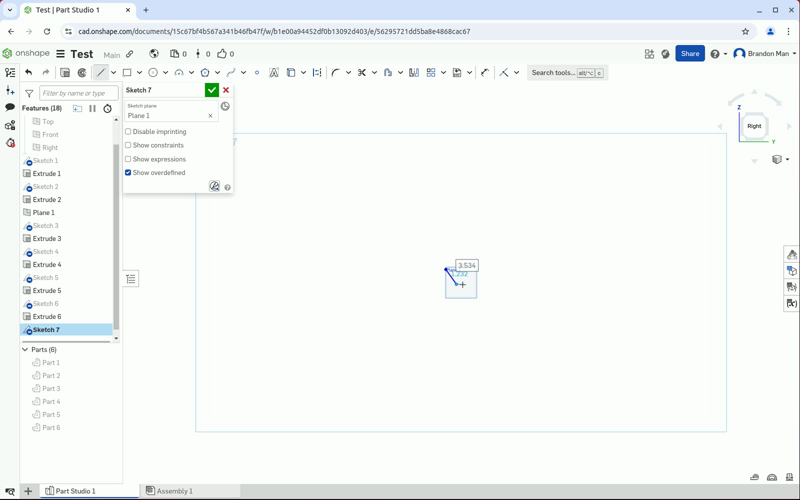
scroll(6)
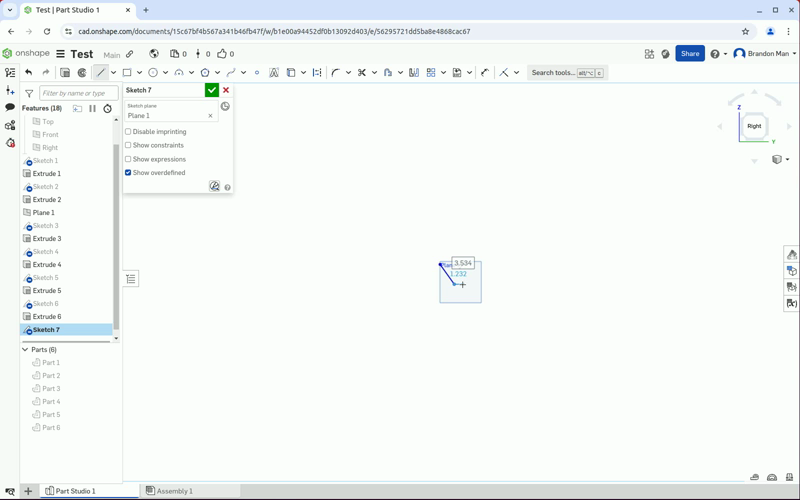
scroll(6)
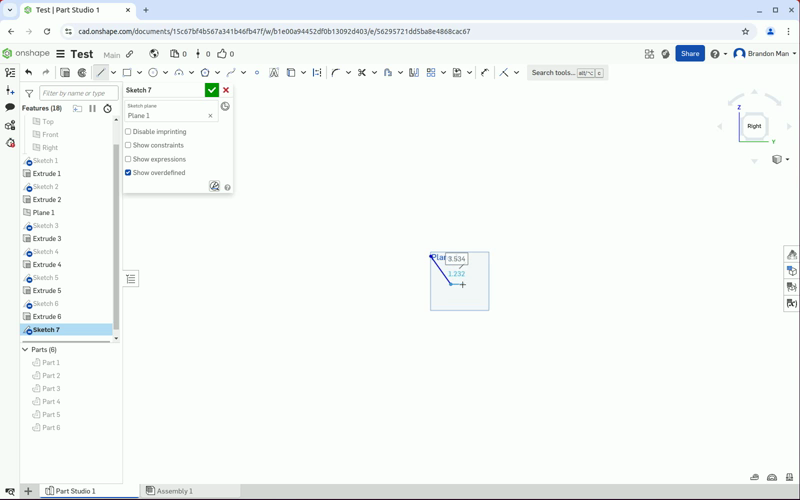
scroll(6)
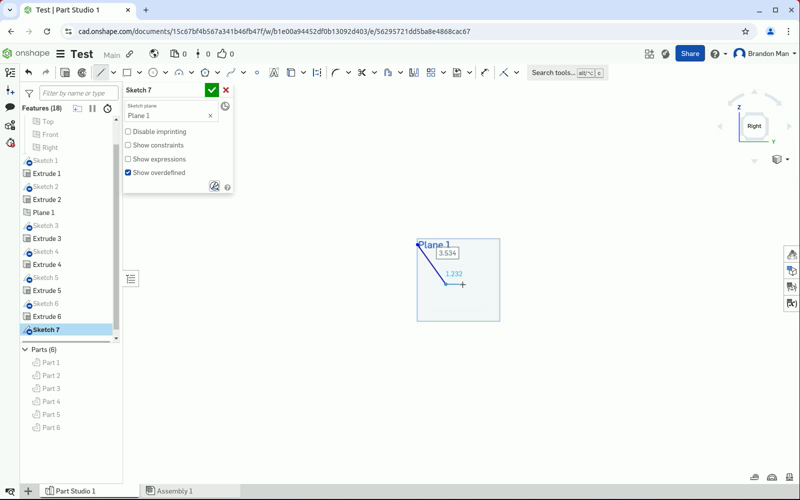
scroll(6)
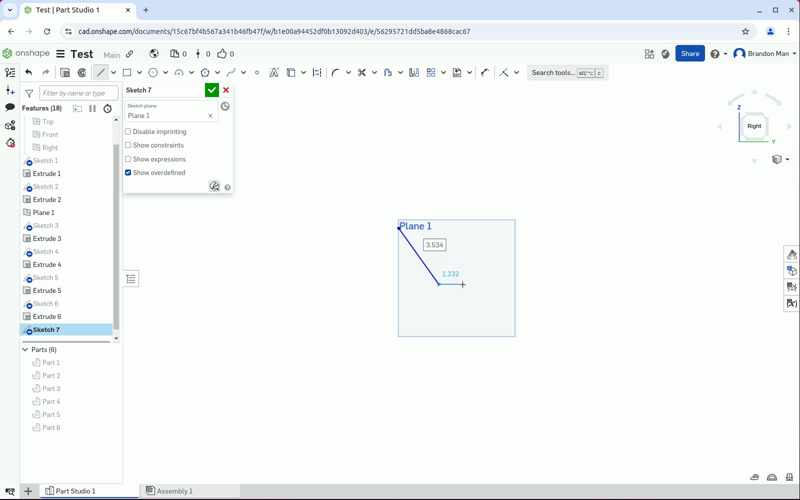
scroll(6)
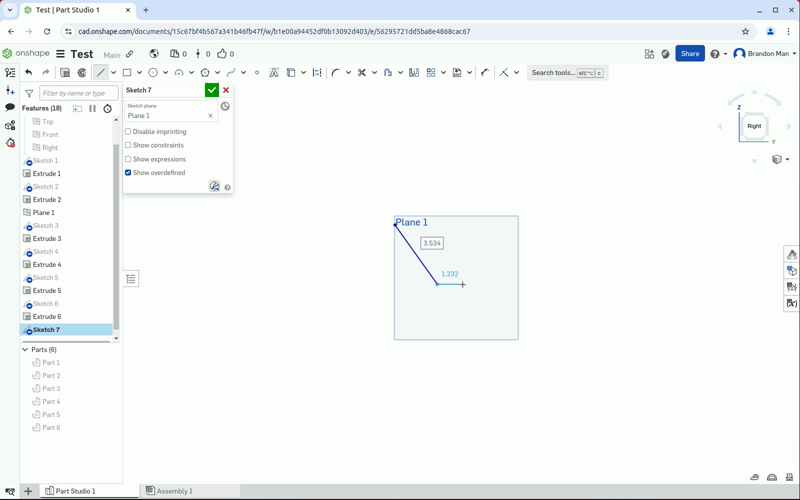
scroll(6)
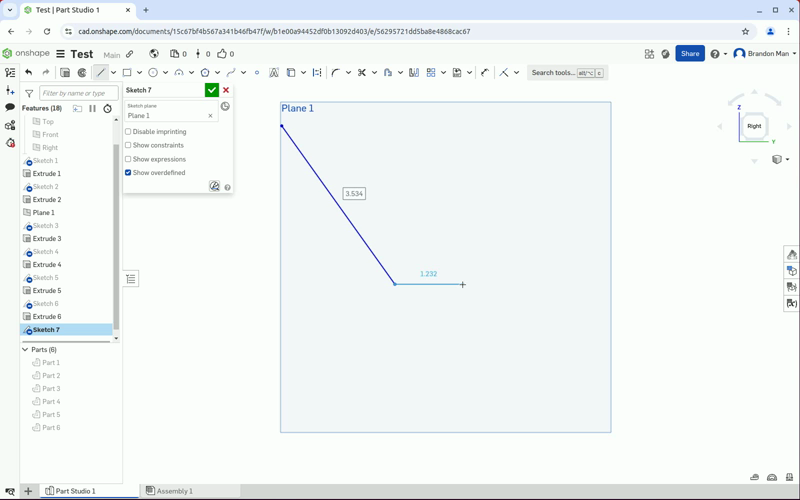
click(462, 284)
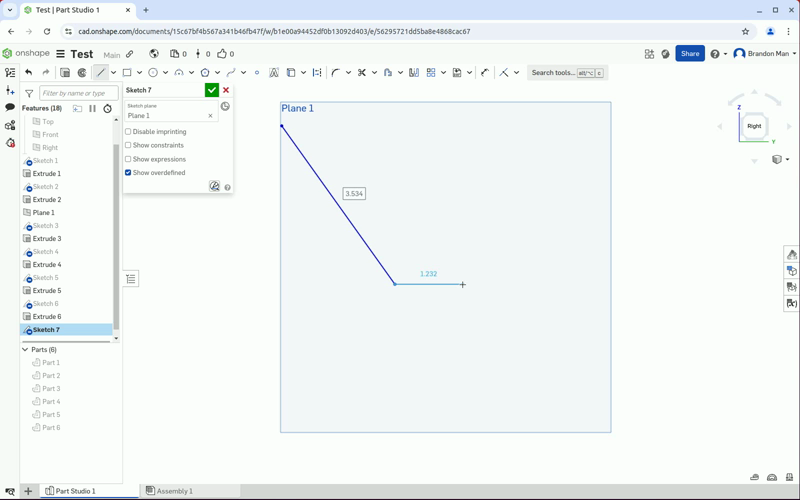
scroll(-6)
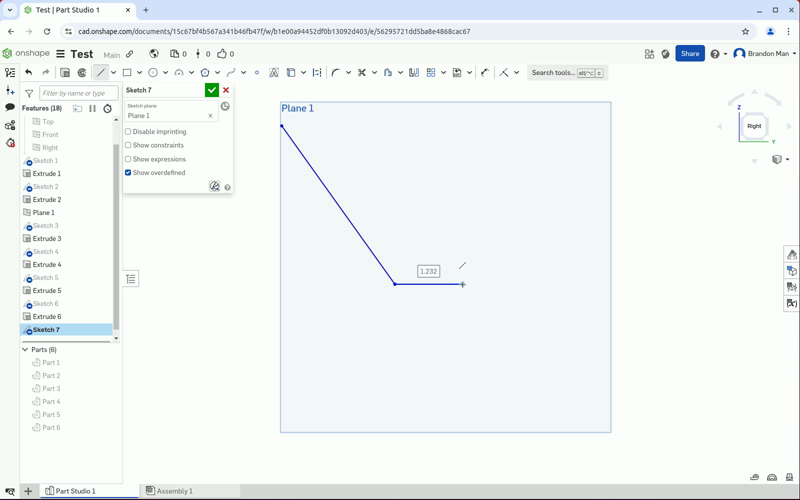
scroll(-6)
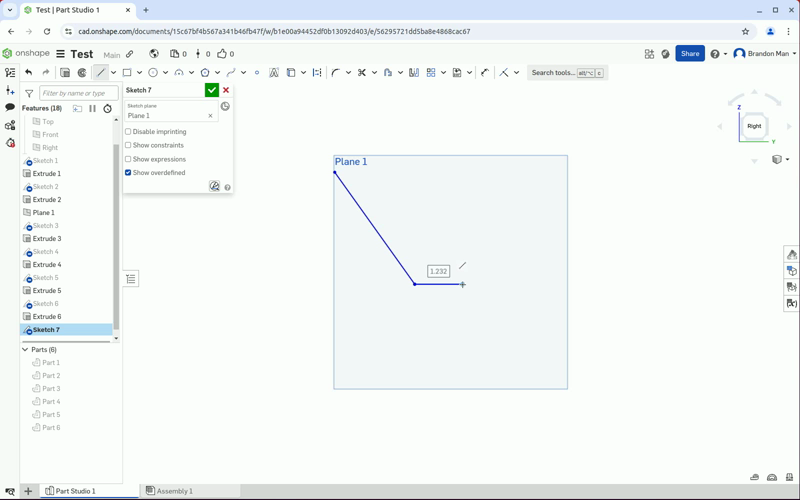
scroll(-6)
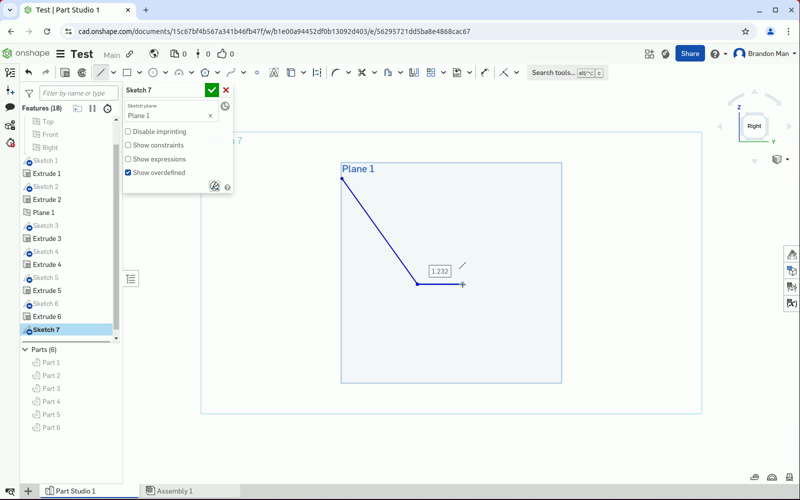
scroll(-6)
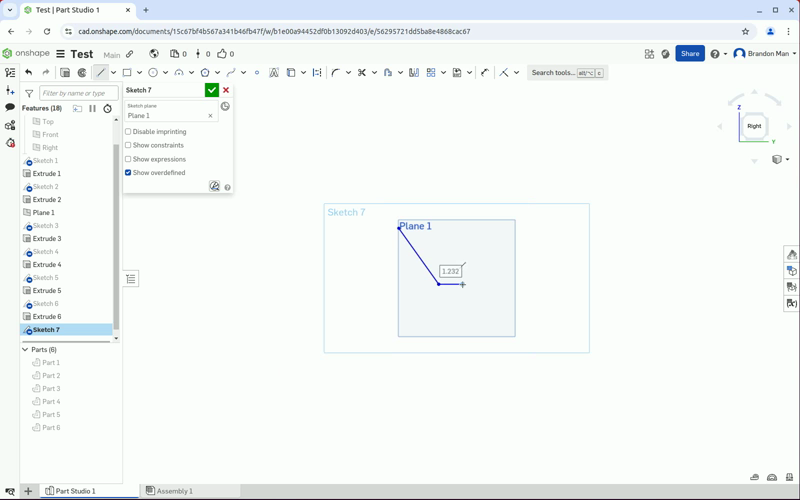
scroll(-6)
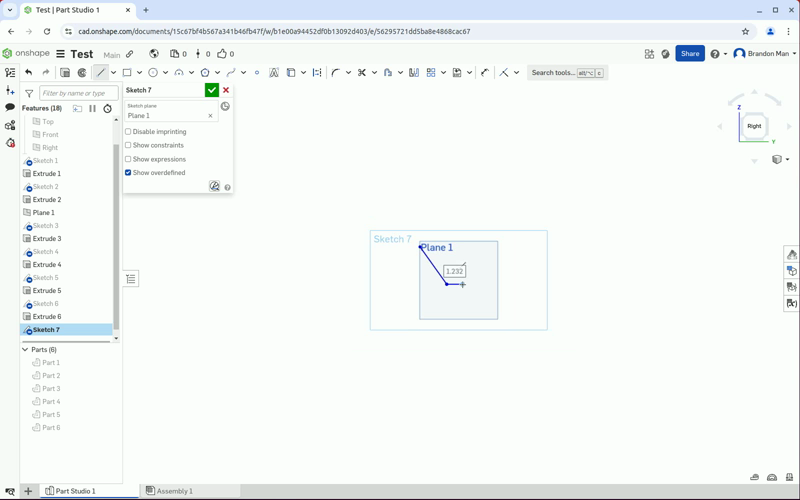
scroll(-6)
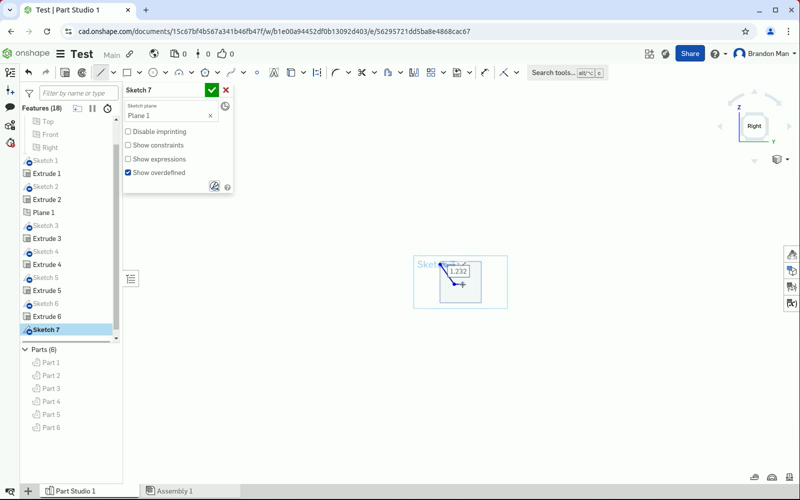
scroll(-6)
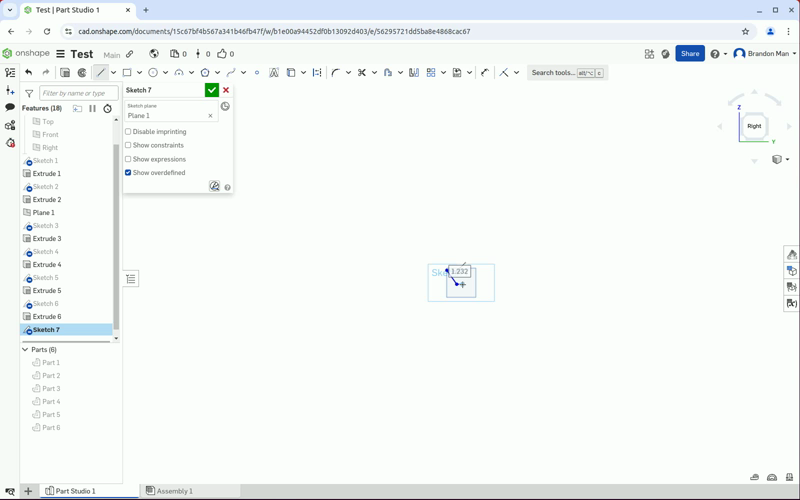
key_up(shift)
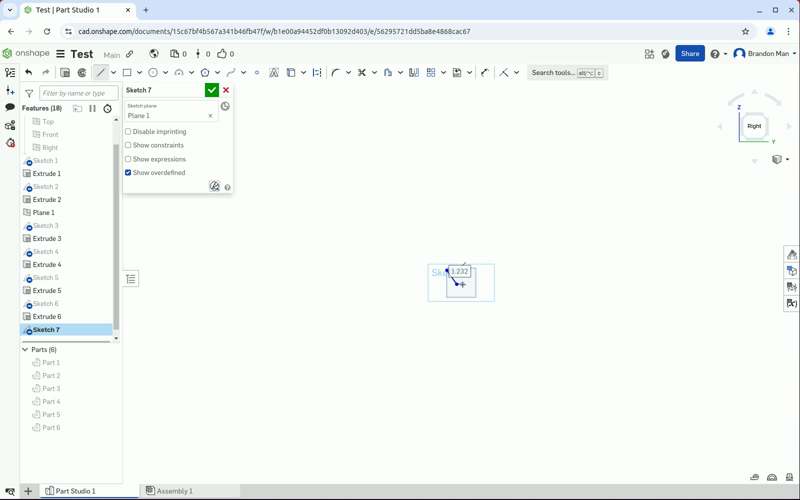
key_down(shift)
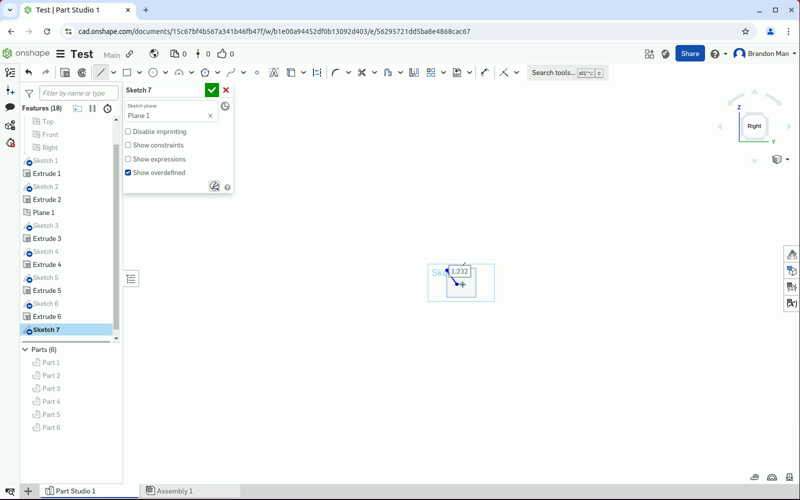
mouse_move(492, 284)
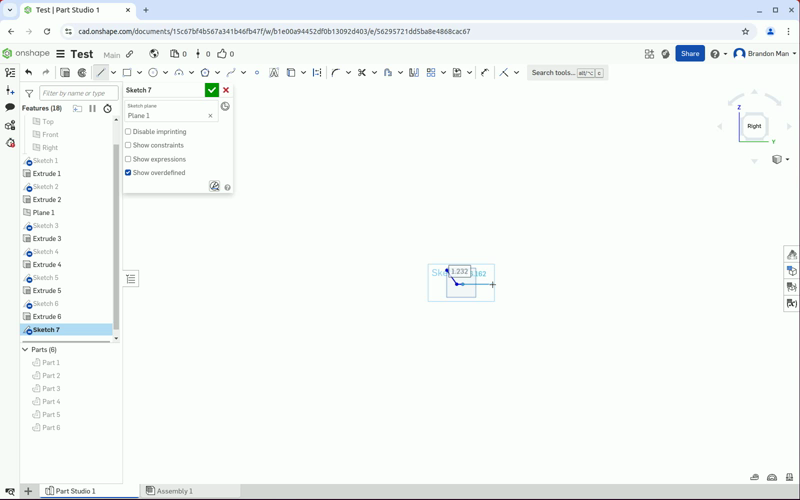
mouse_move(446, 260)
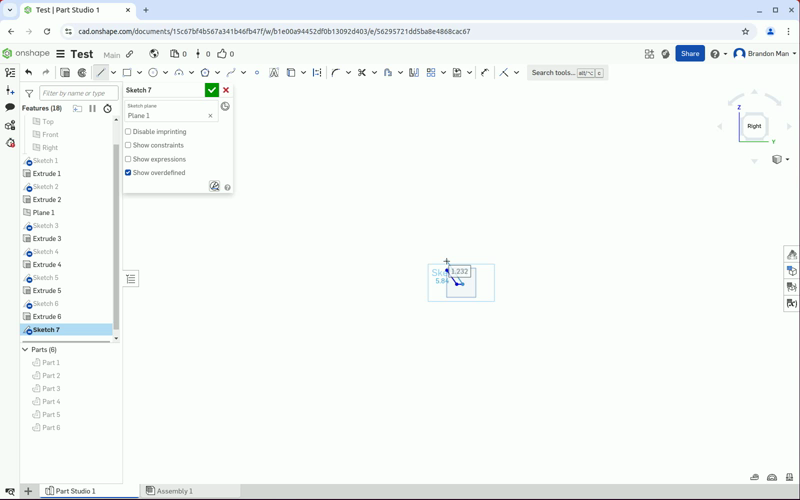
click(446, 260)
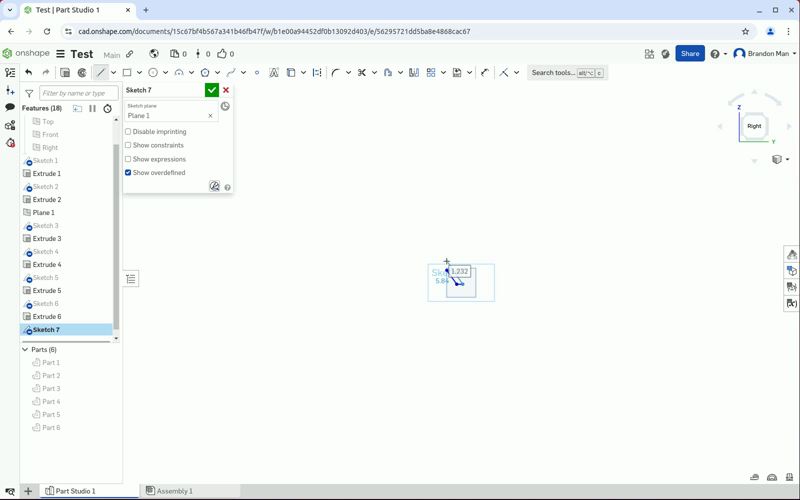
key_up(shift)
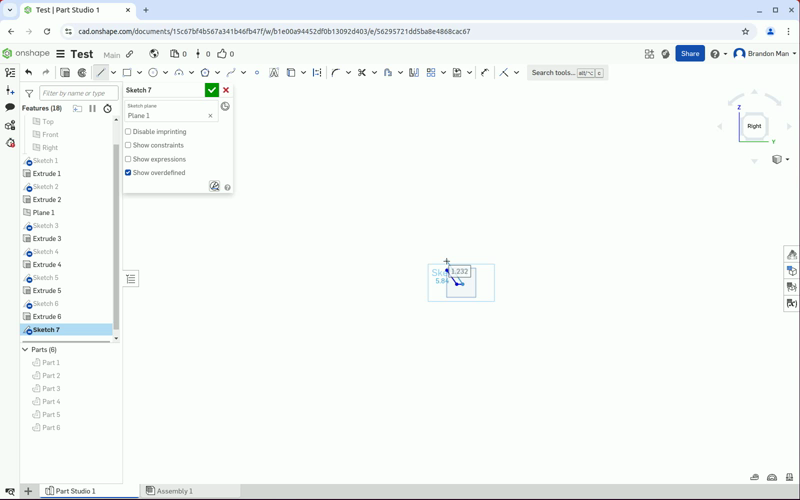
mouse_move(476, 260)
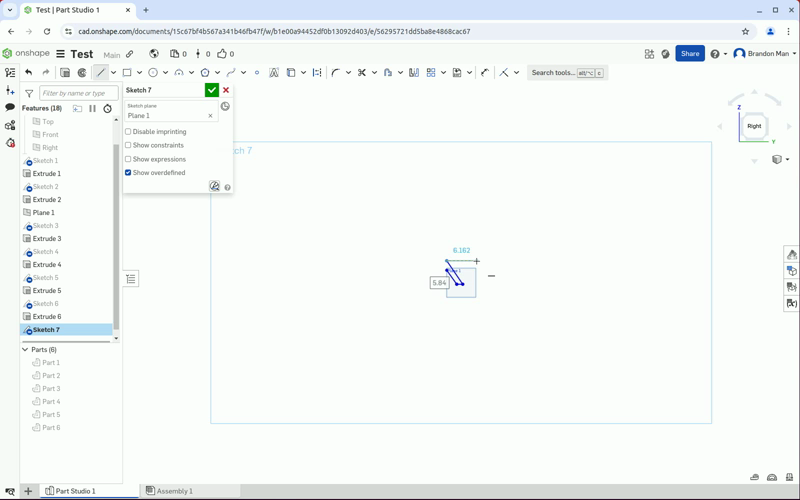
key_down(shift)
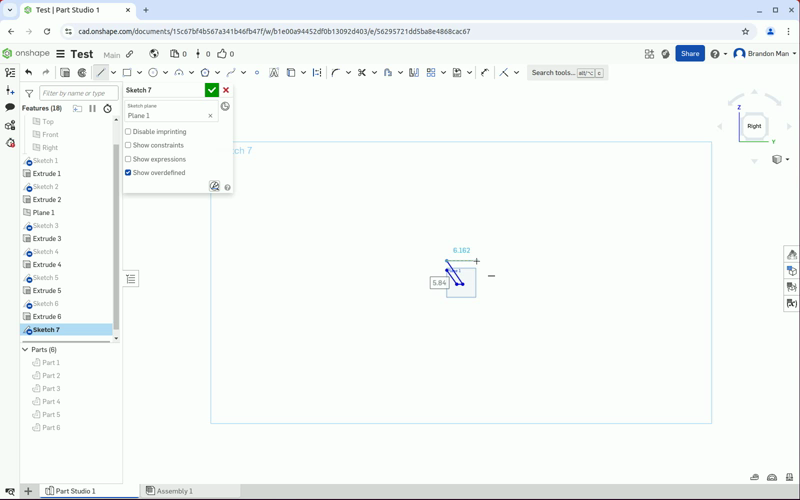
mouse_move(446, 270)
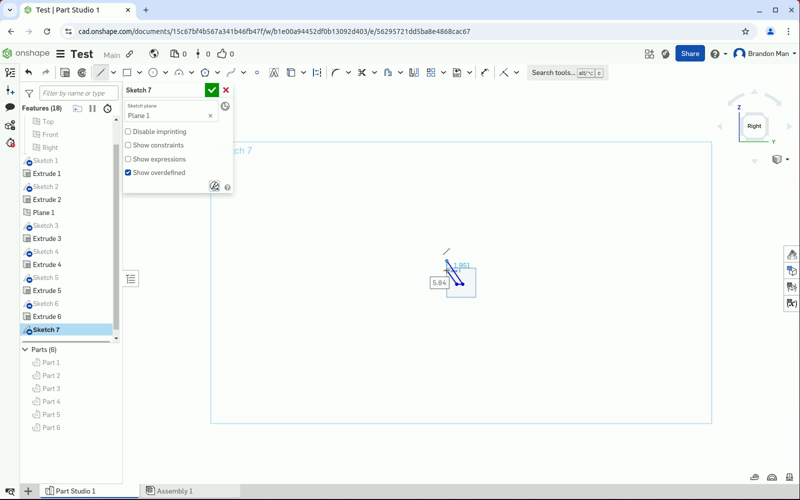
key_up(shift)
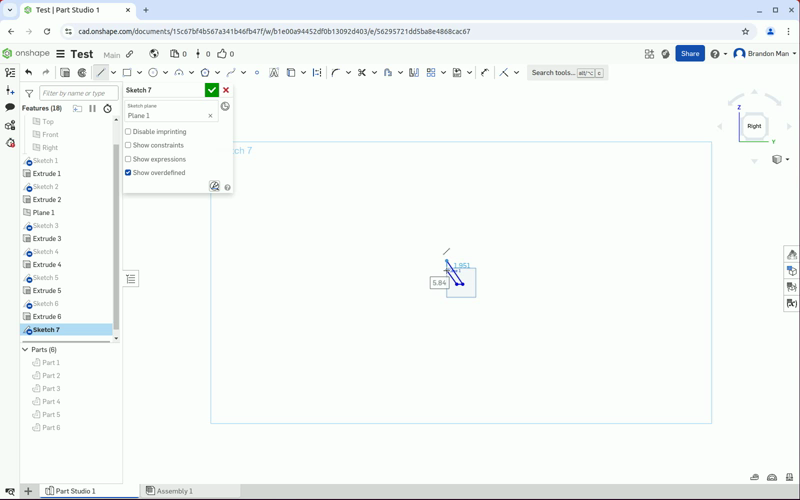
click(446, 270)
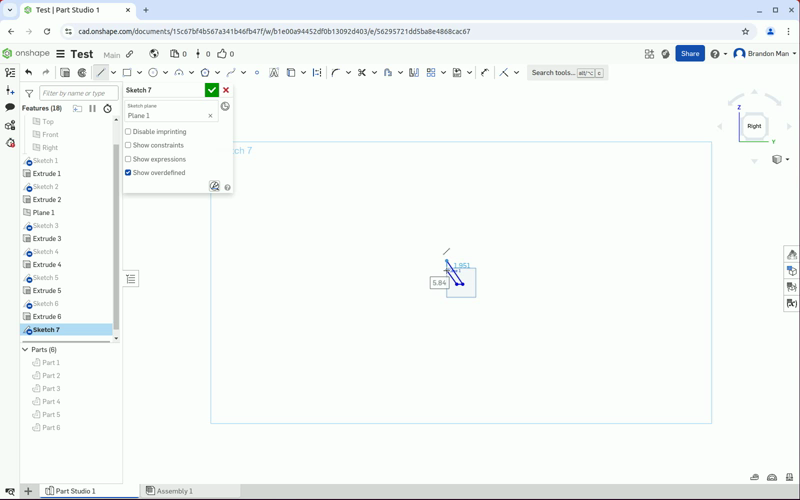
key(esc)
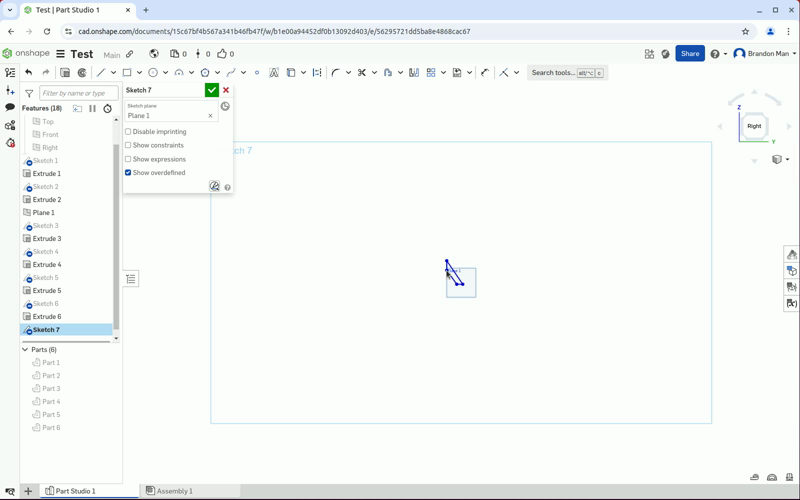
mouse_move(461, 283)
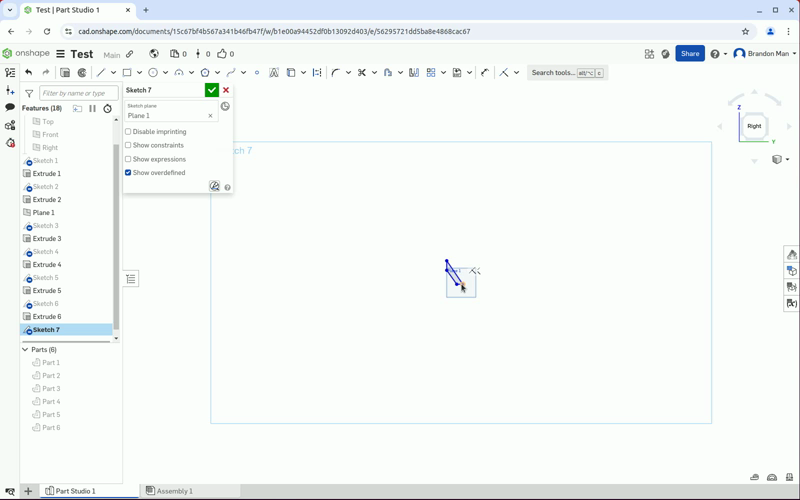
scroll(6)
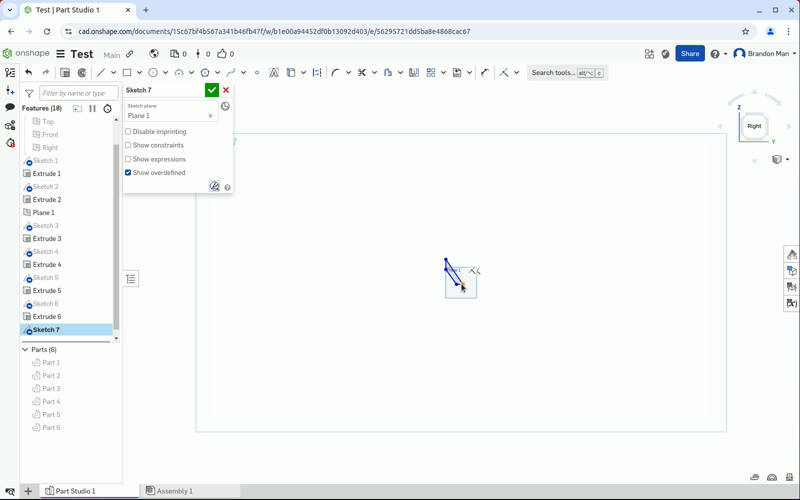
scroll(6)
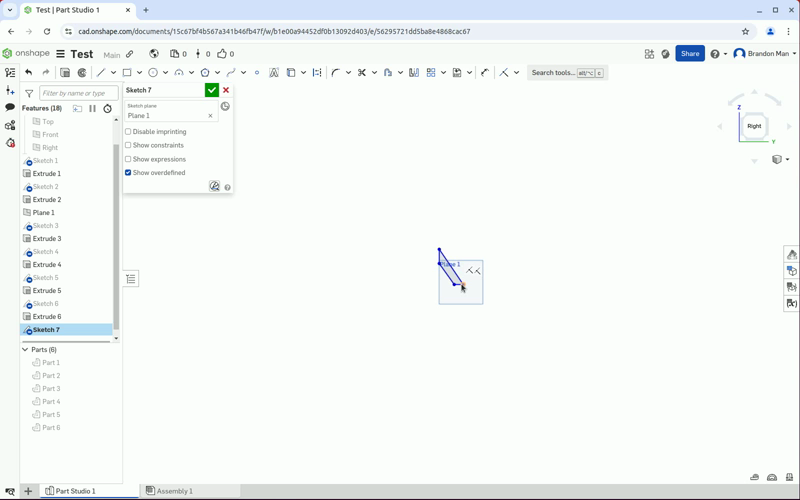
scroll(6)
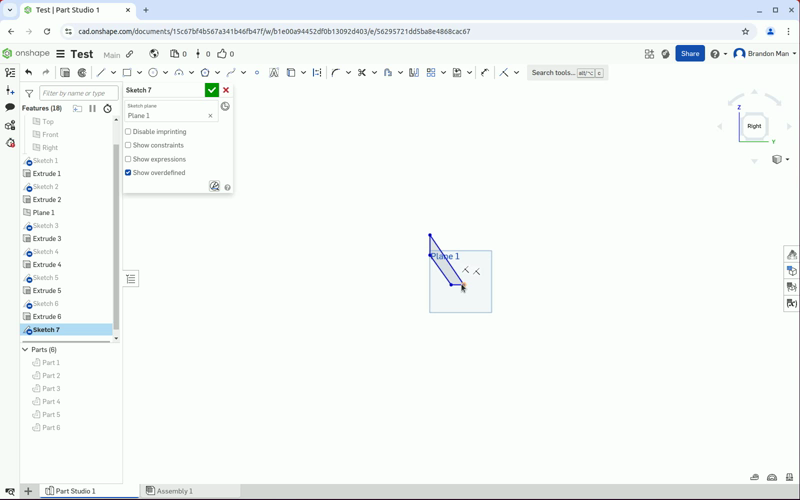
scroll(6)
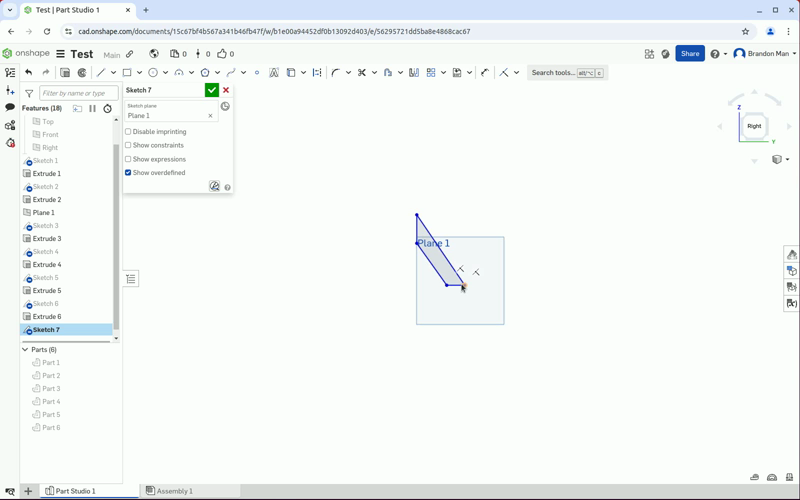
scroll(6)
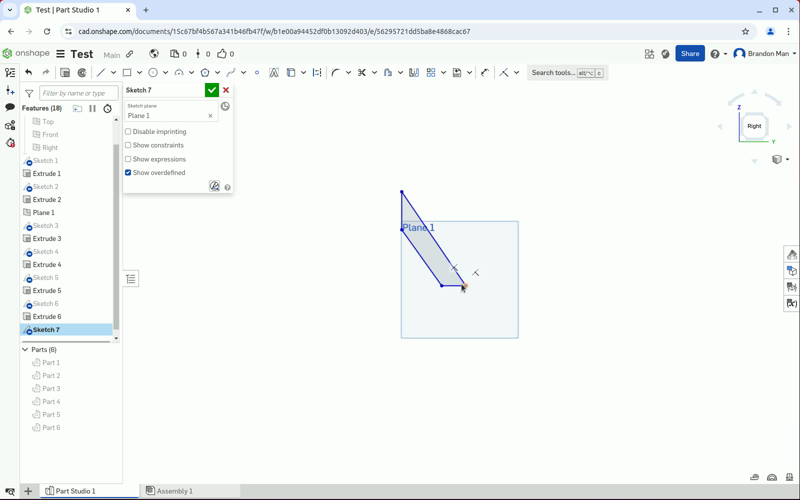
scroll(6)
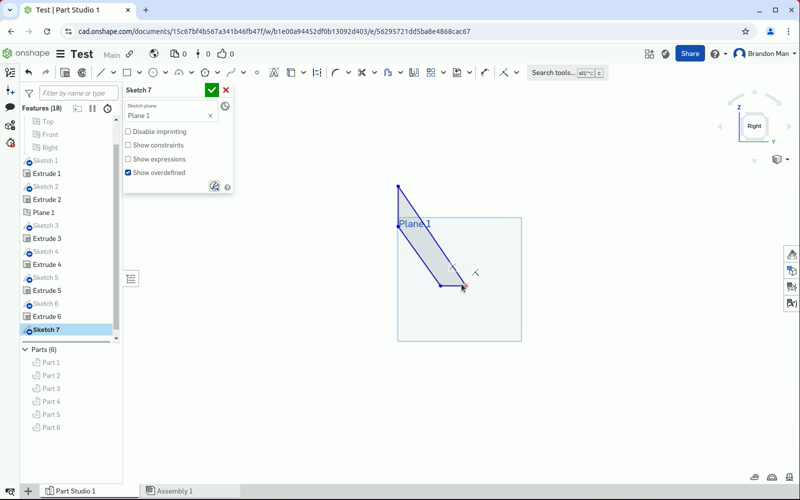
scroll(6)
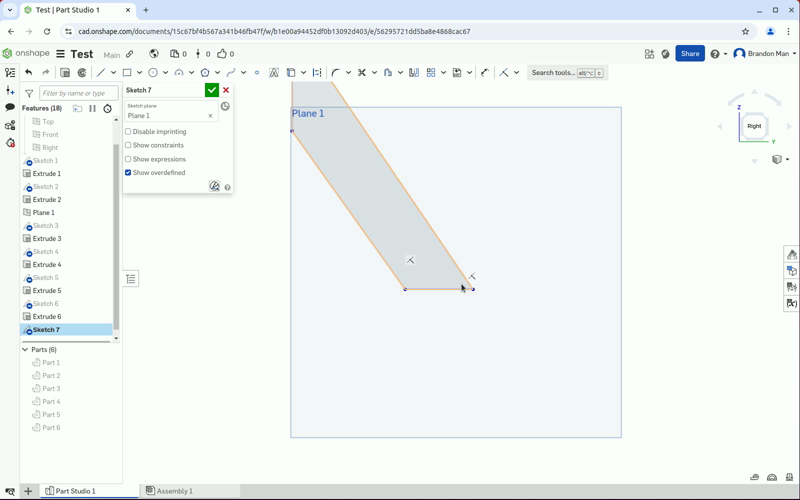
click(461, 283)
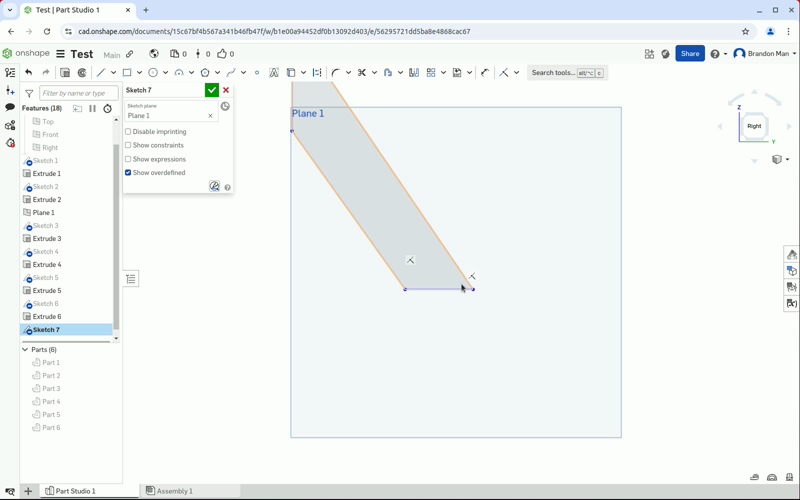
scroll(-6)
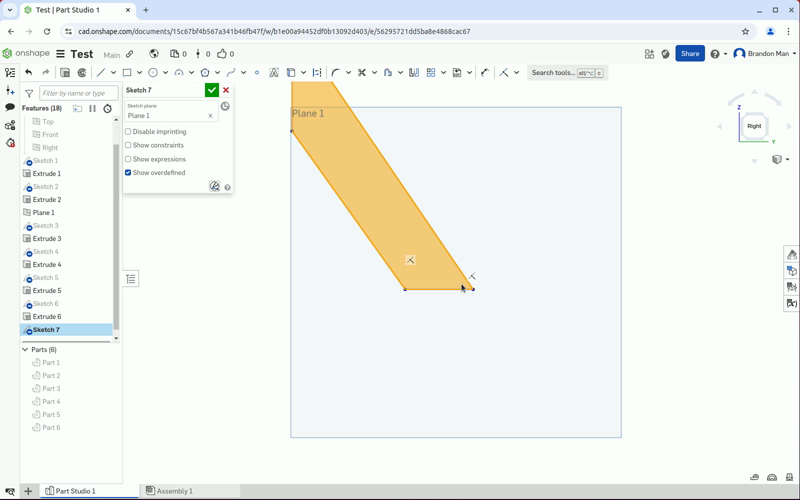
scroll(-6)
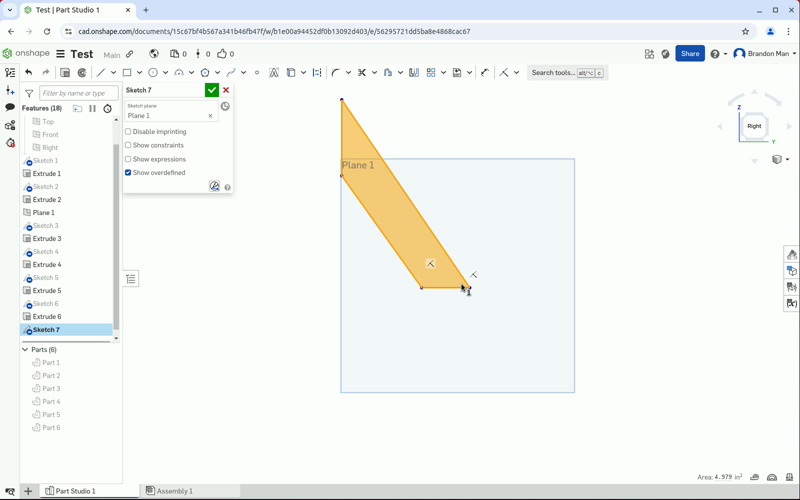
scroll(-6)
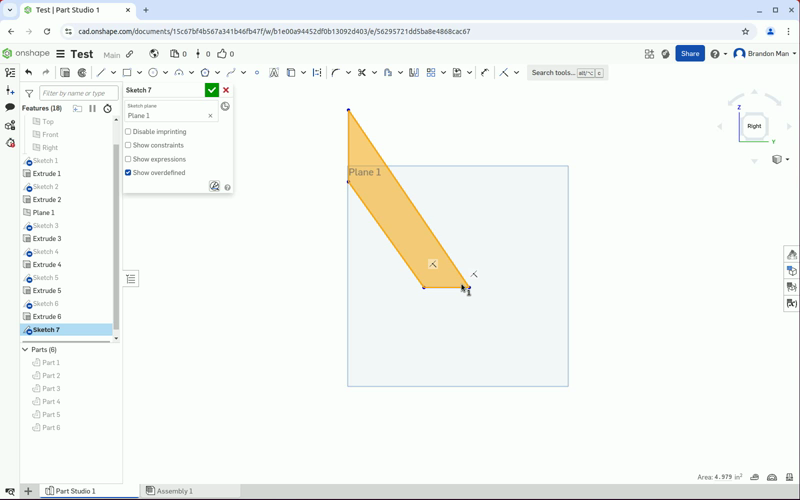
scroll(-6)
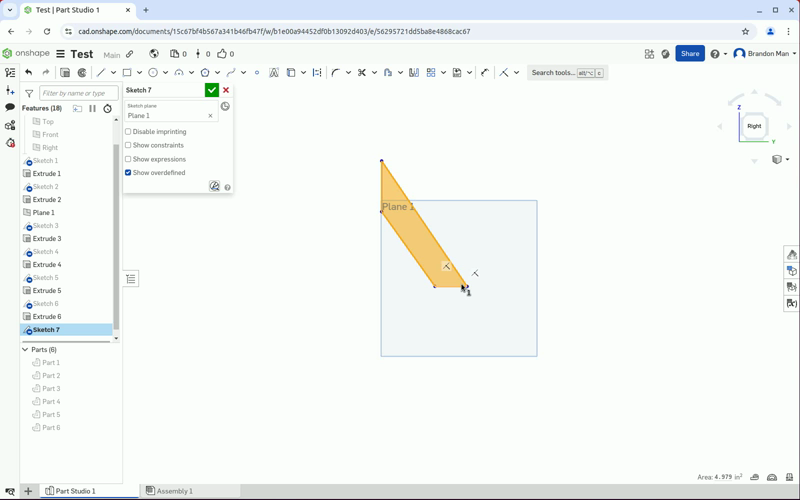
scroll(-6)
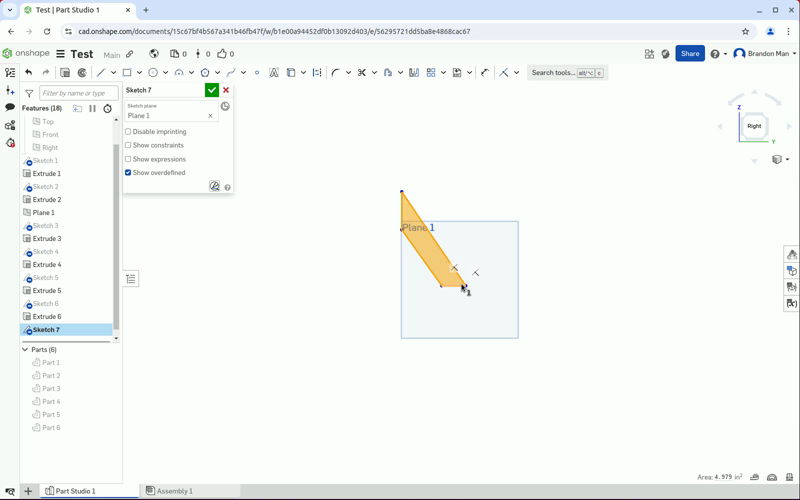
scroll(-6)
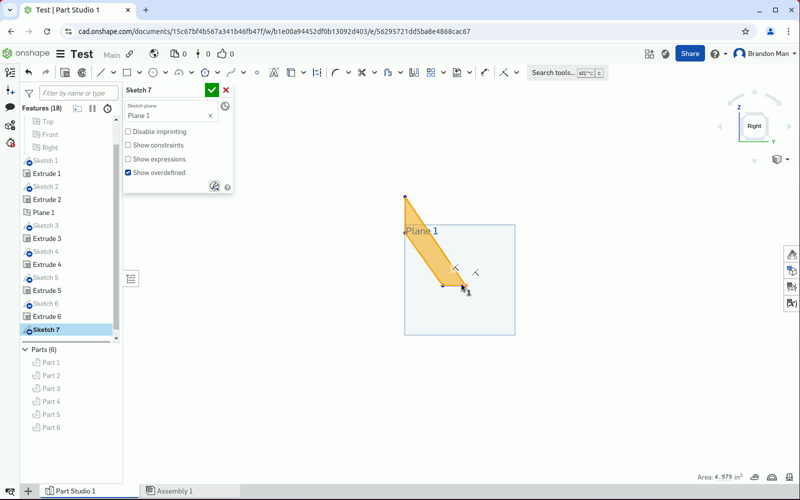
scroll(-6)
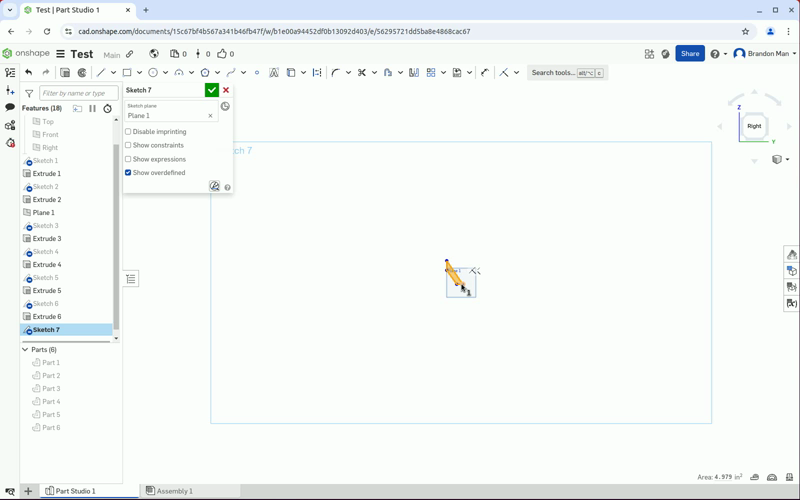
mouse_move(73, 352)
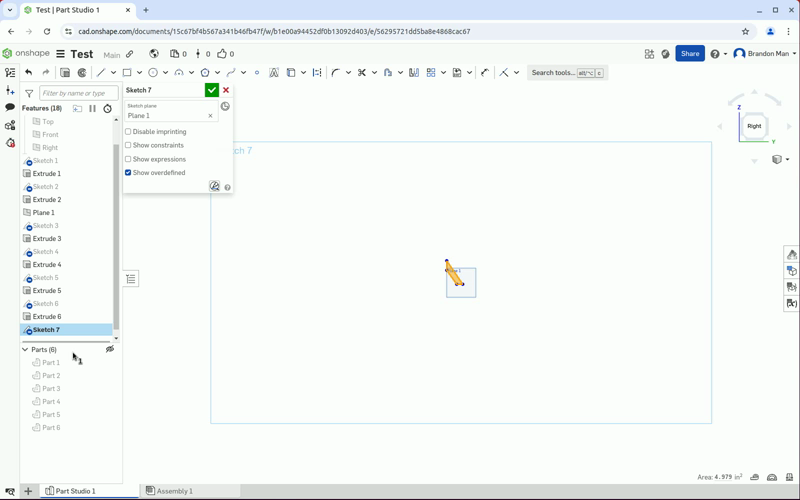
key(shift+y)
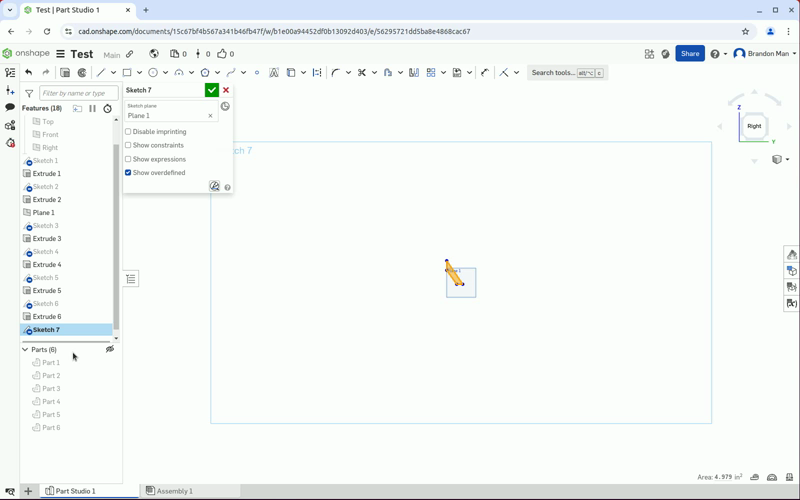
key(shift+e)
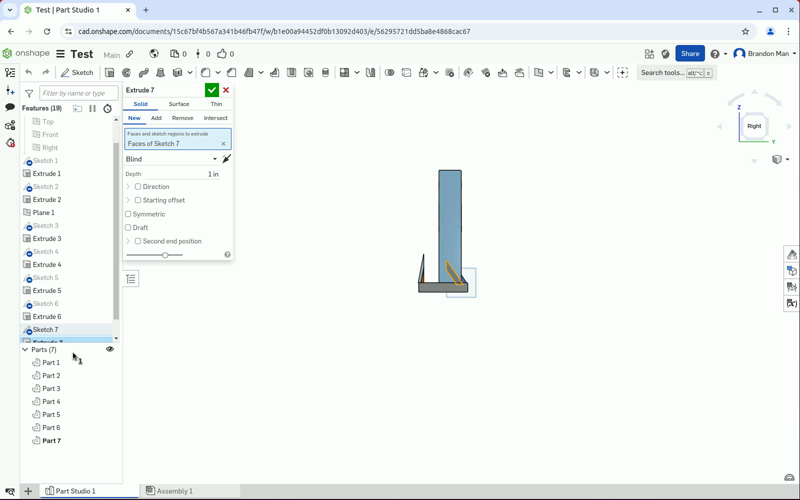
mouse_move(143, 106)
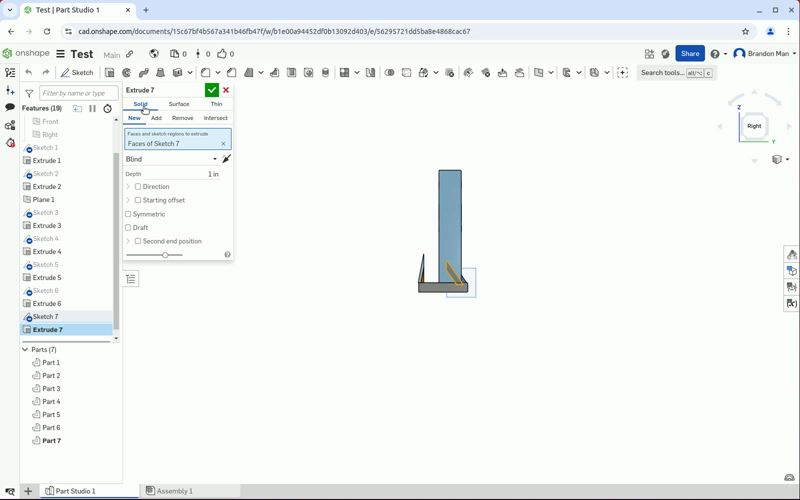
click(143, 106)
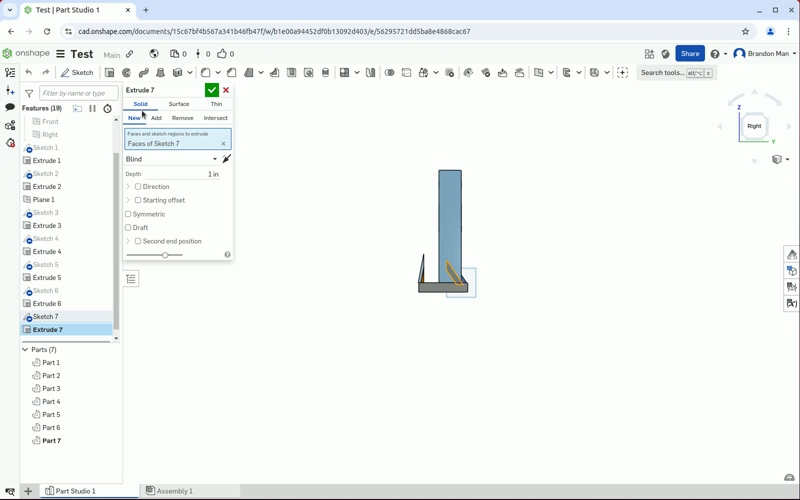
mouse_move(137, 120)
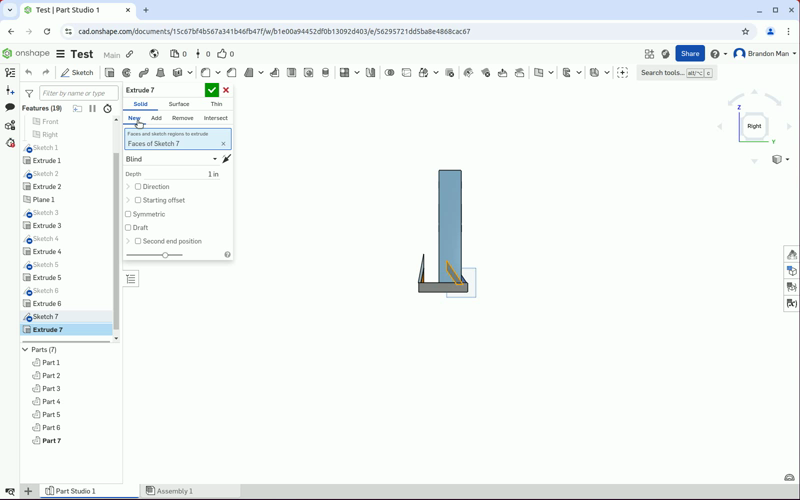
click(137, 120)
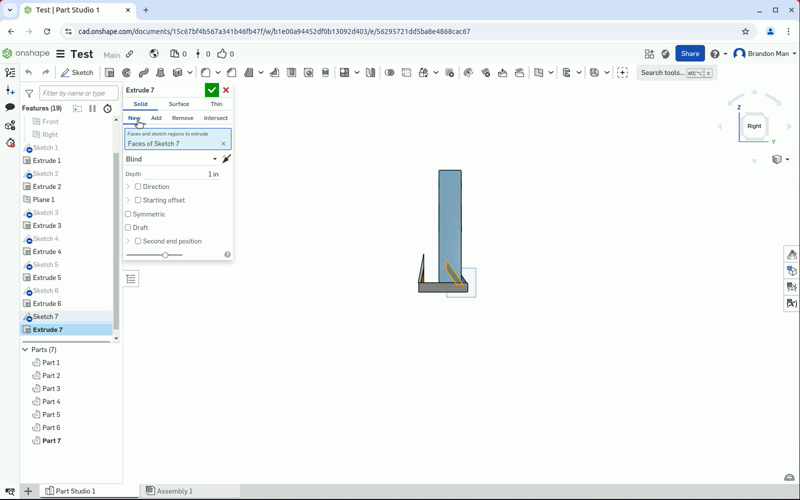
key(tab, 4)
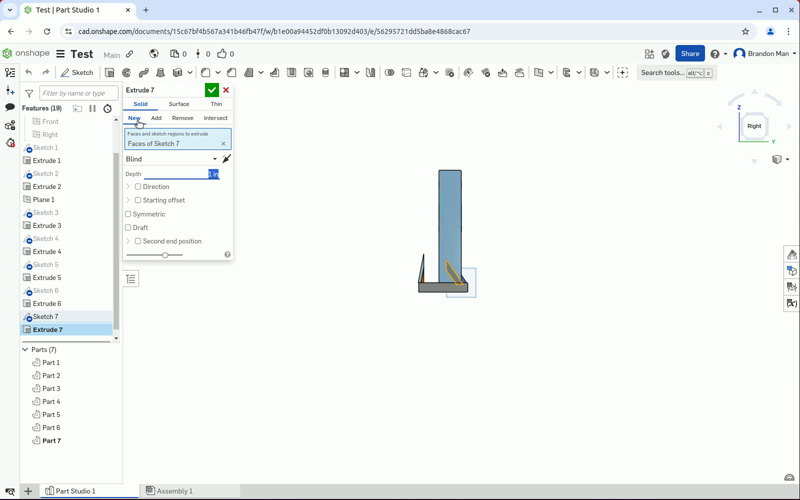
text(-17.09)
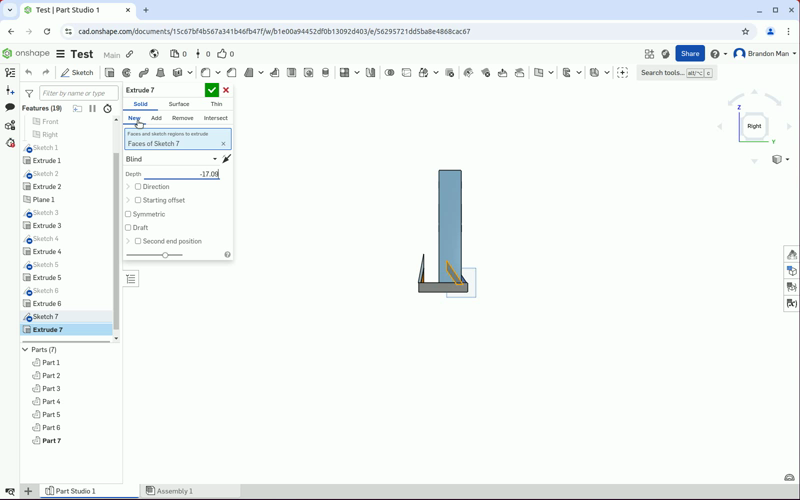
key(enter)
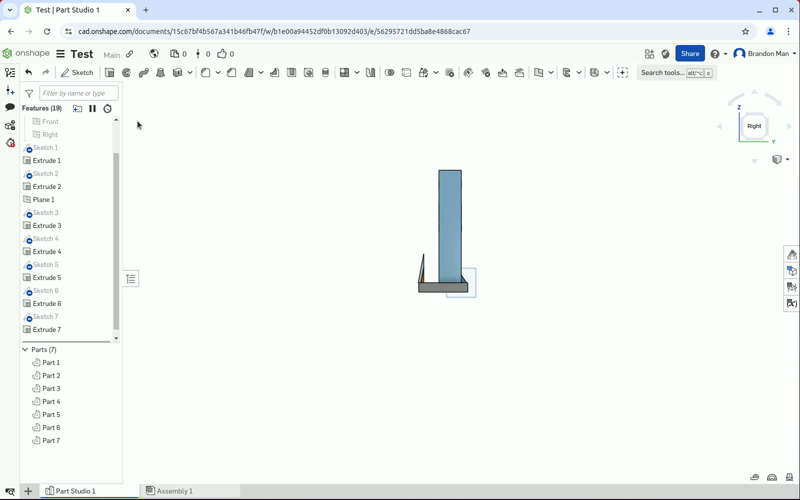
key(shift+h)
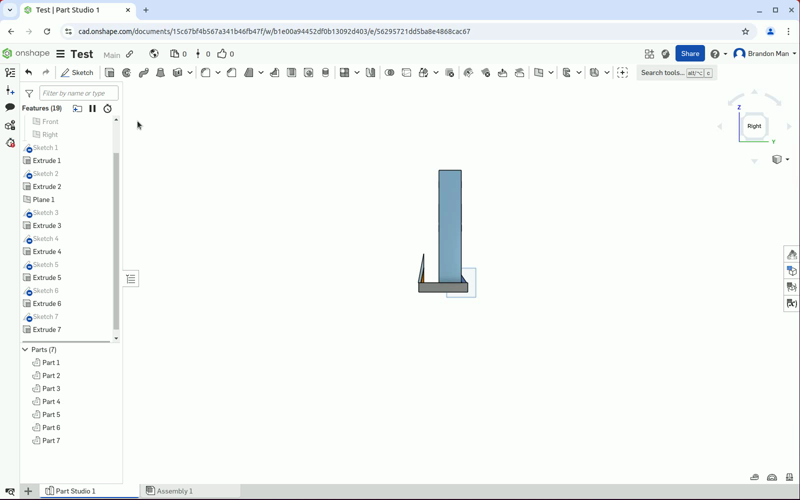
key(shift+h)
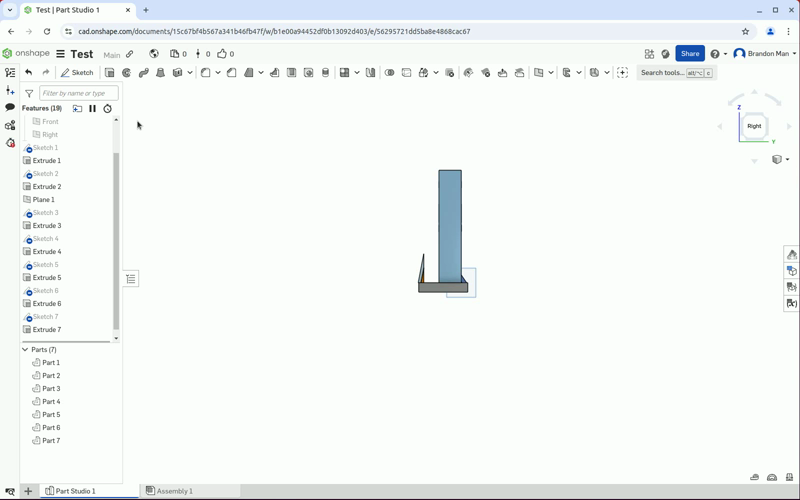
mouse_move(69, 150)
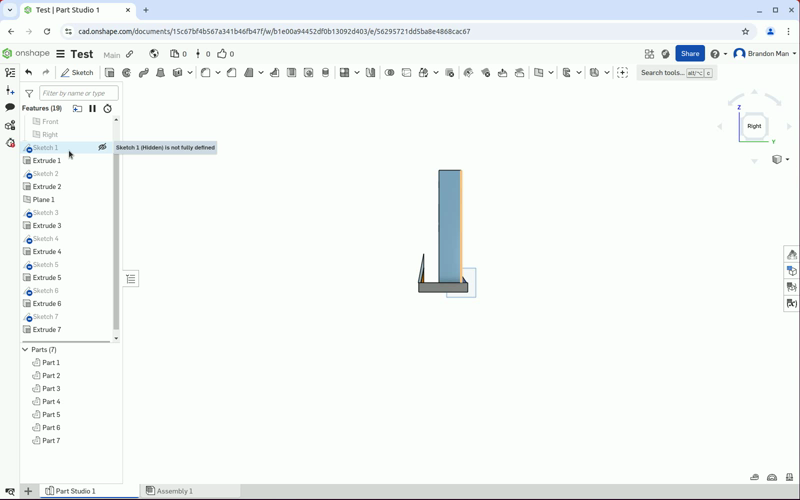
click(69, 150)
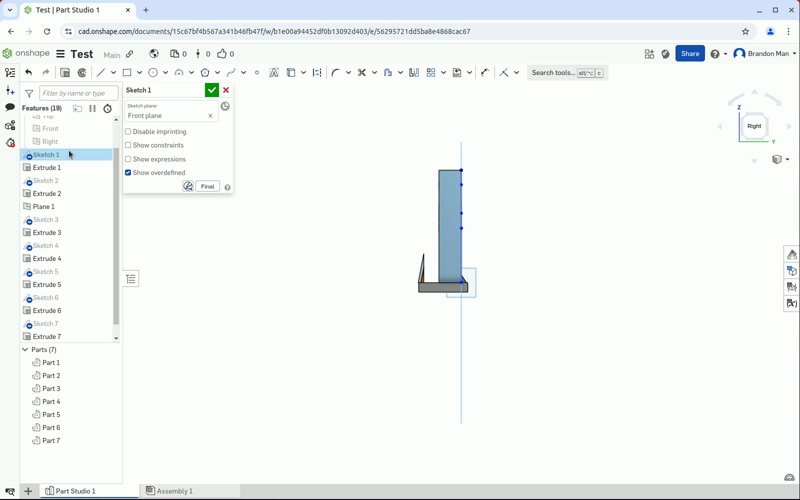
mouse_move(229, 92)
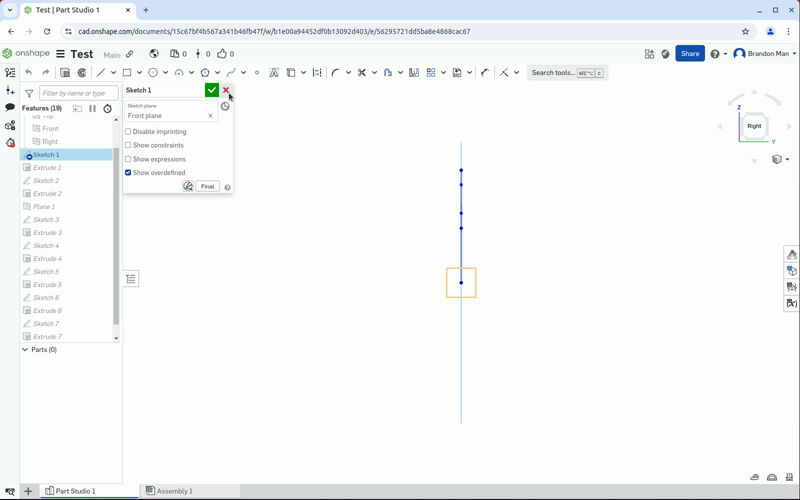
click(229, 92)
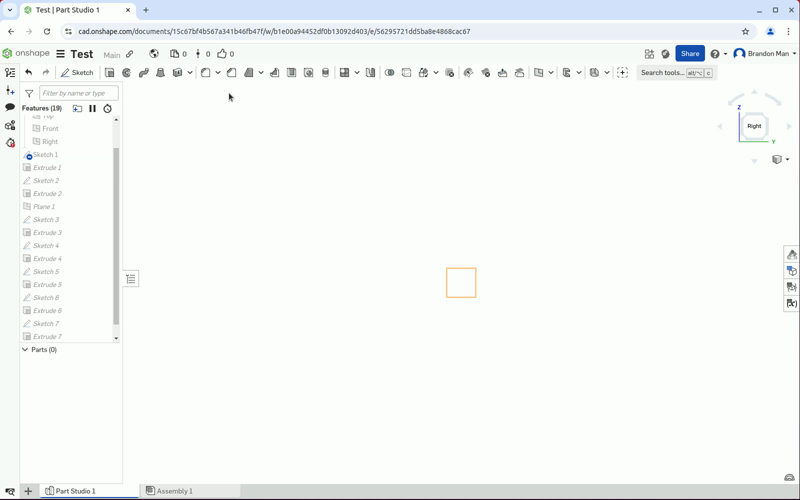
key(shift+s)
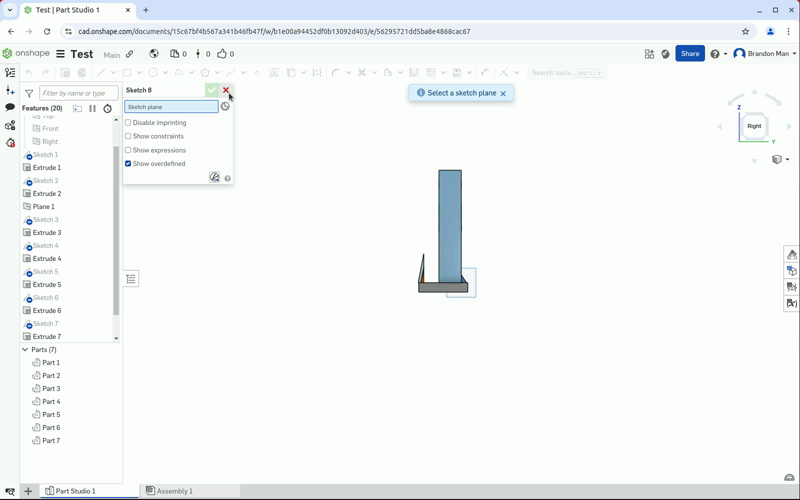
mouse_move(69, 189)
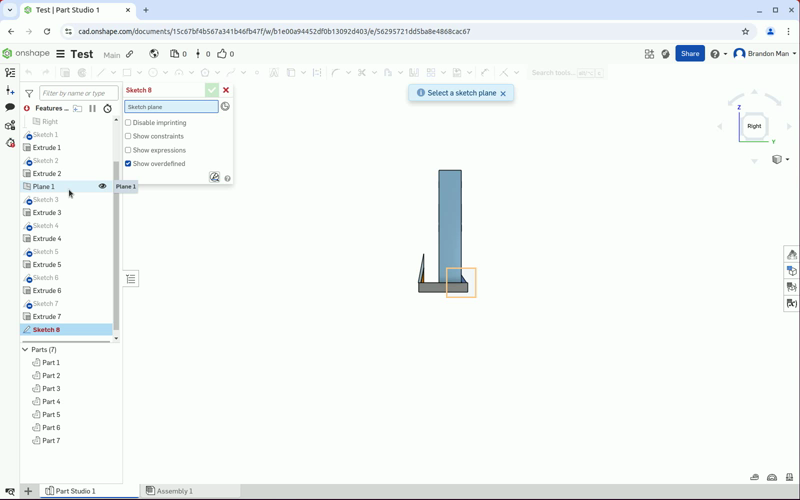
click(69, 189)
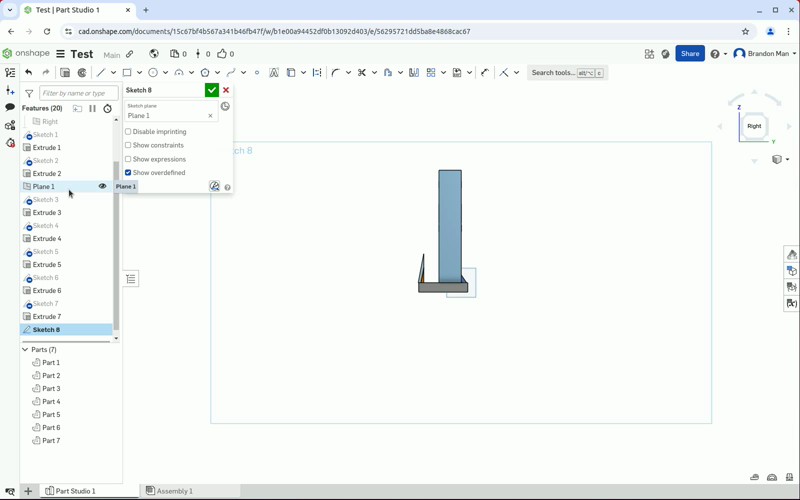
mouse_move(73, 352)
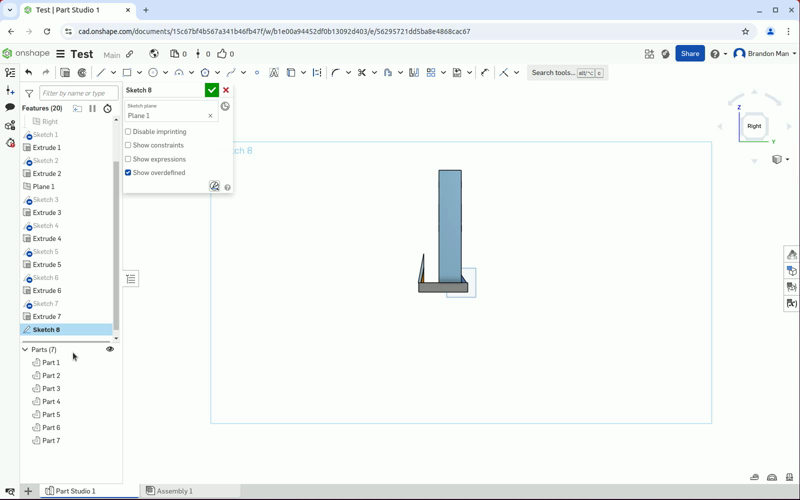
key(y)
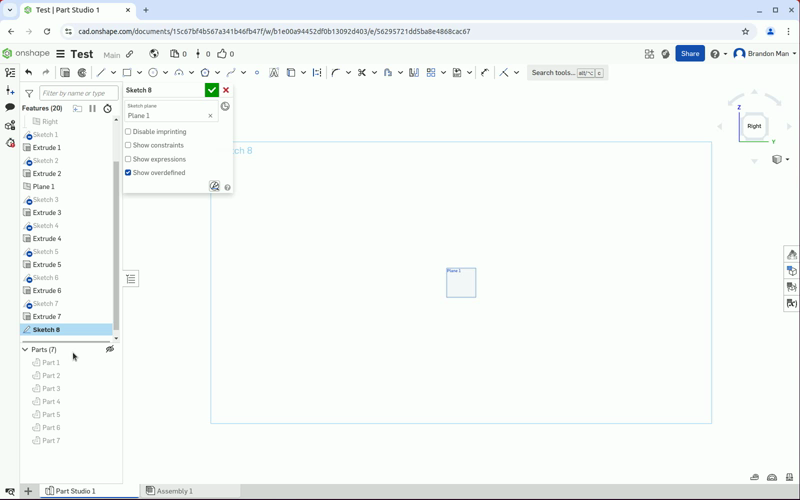
key(l)
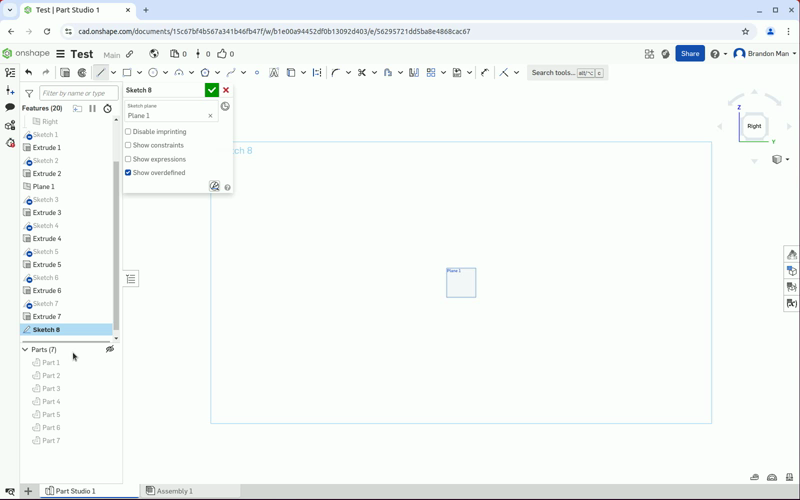
key_down(shift)
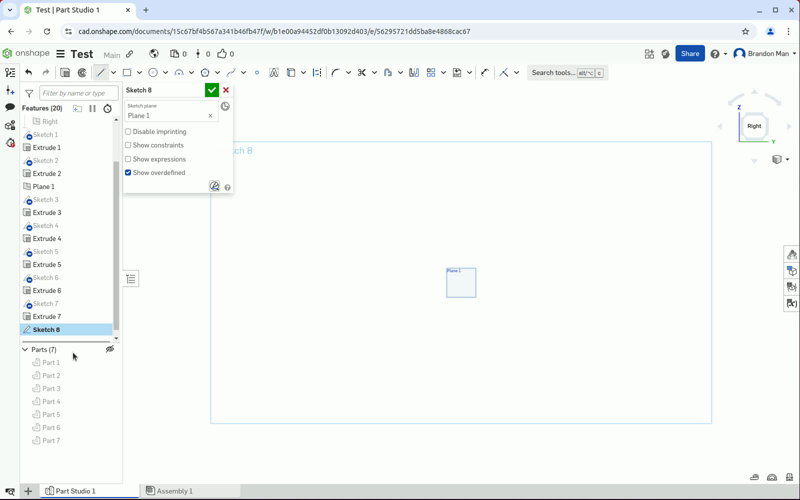
mouse_move(446, 276)
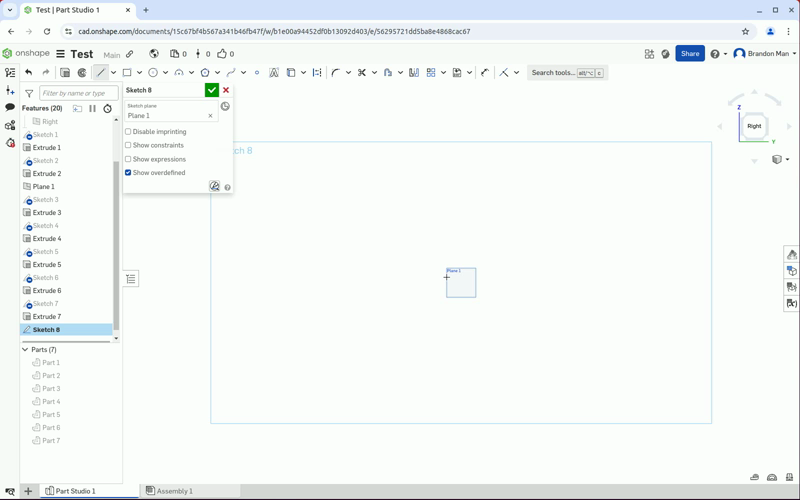
click(446, 276)
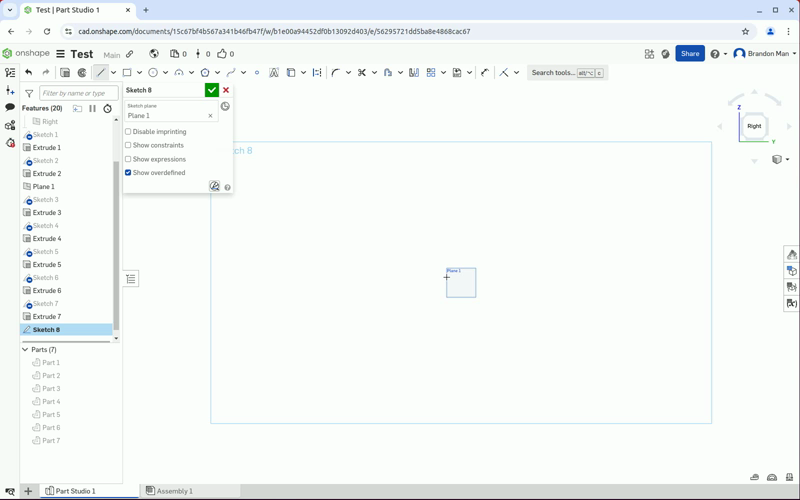
key_up(shift)
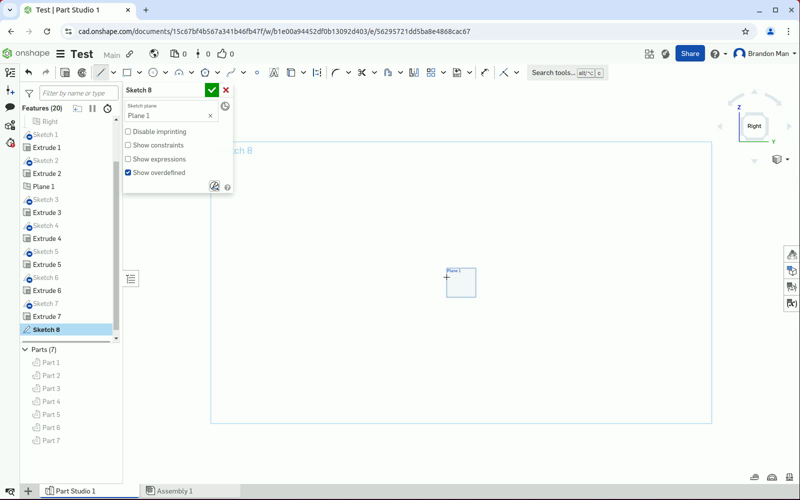
key_down(shift)
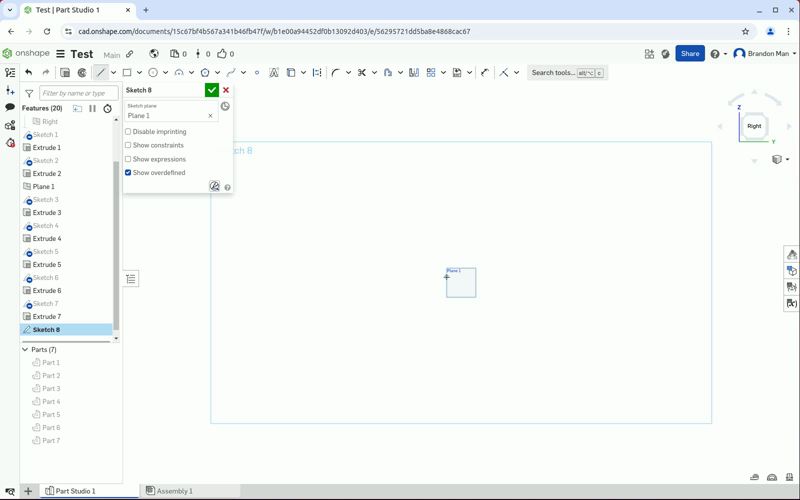
mouse_move(476, 276)
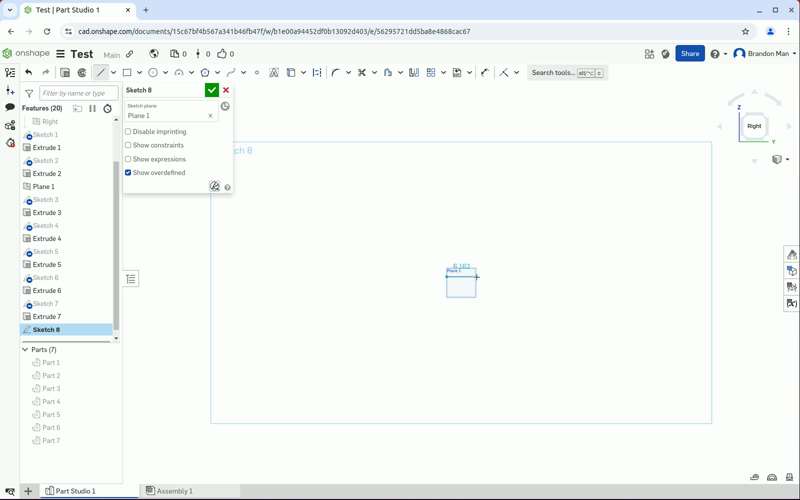
mouse_move(451, 284)
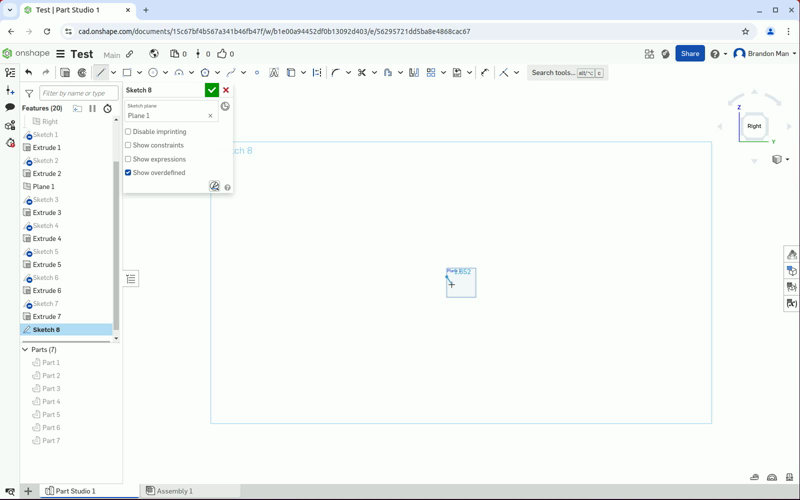
click(451, 284)
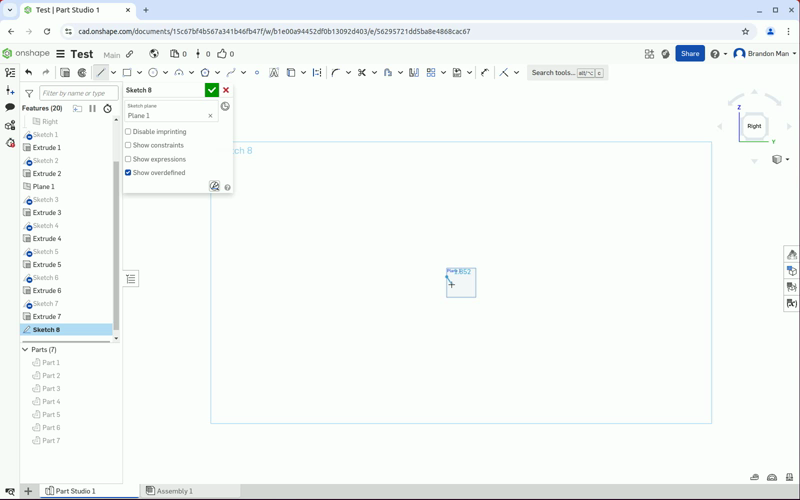
key_up(shift)
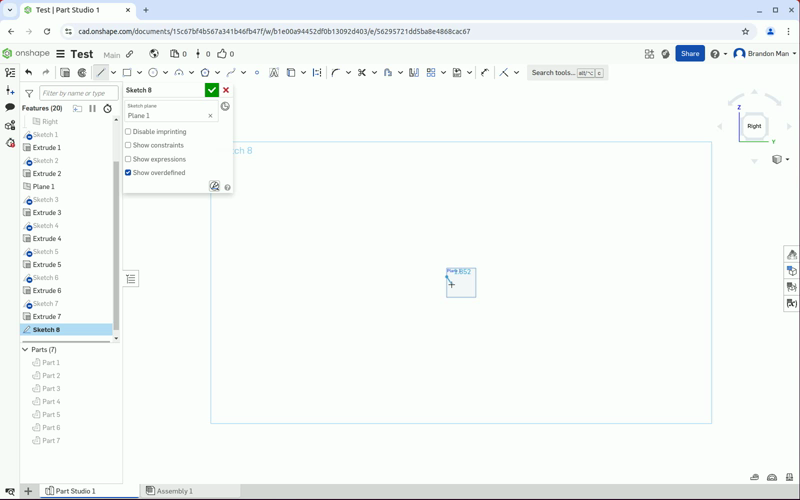
key_down(shift)
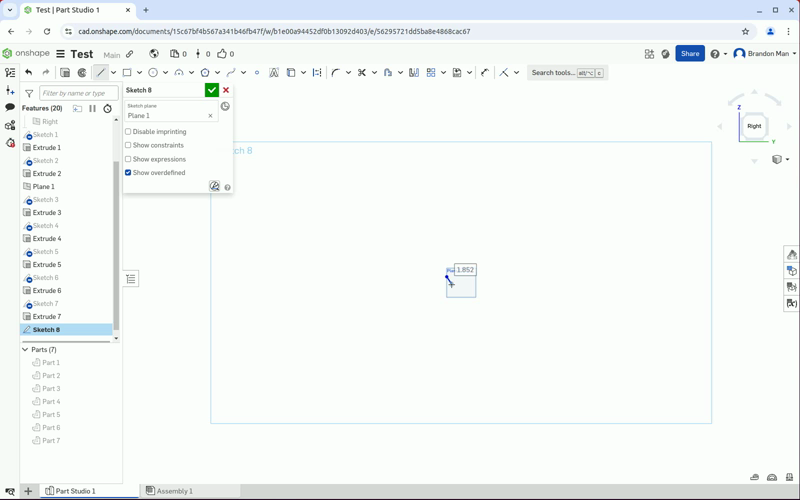
mouse_move(481, 284)
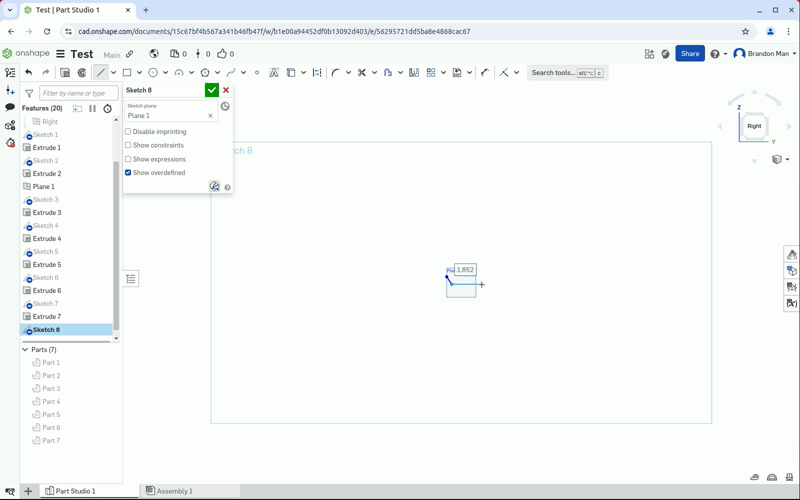
mouse_move(457, 284)
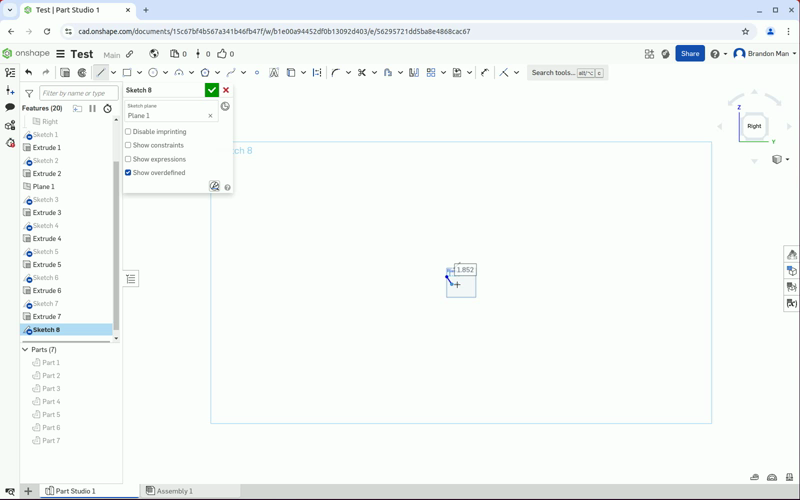
scroll(6)
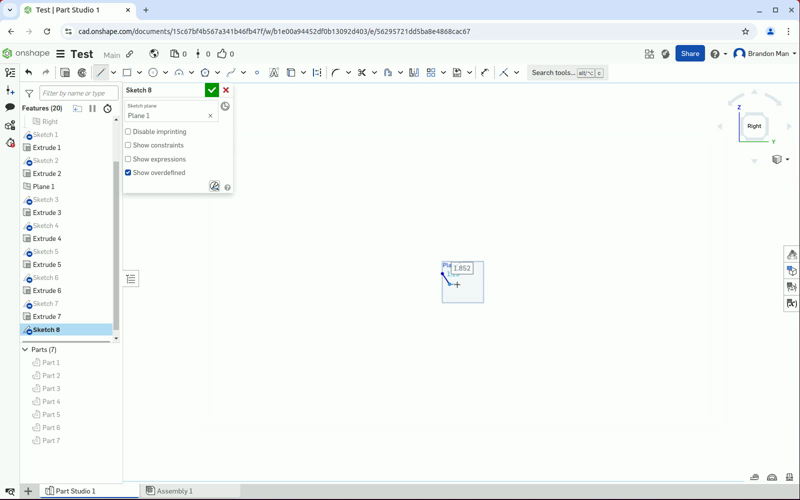
scroll(6)
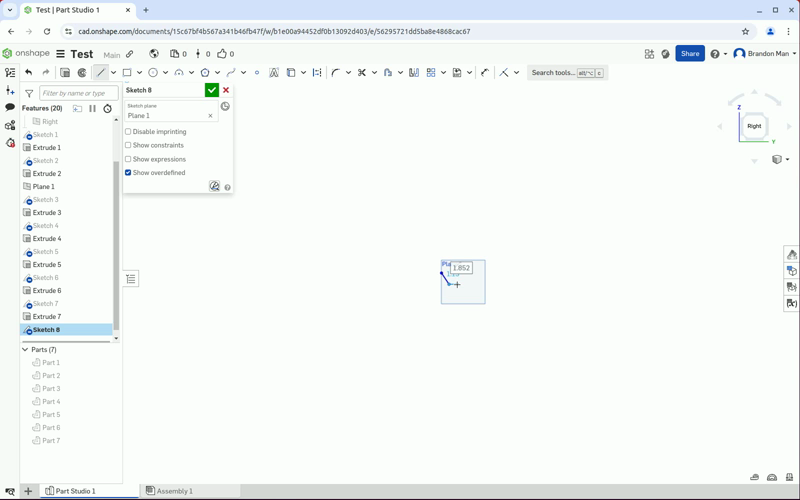
scroll(6)
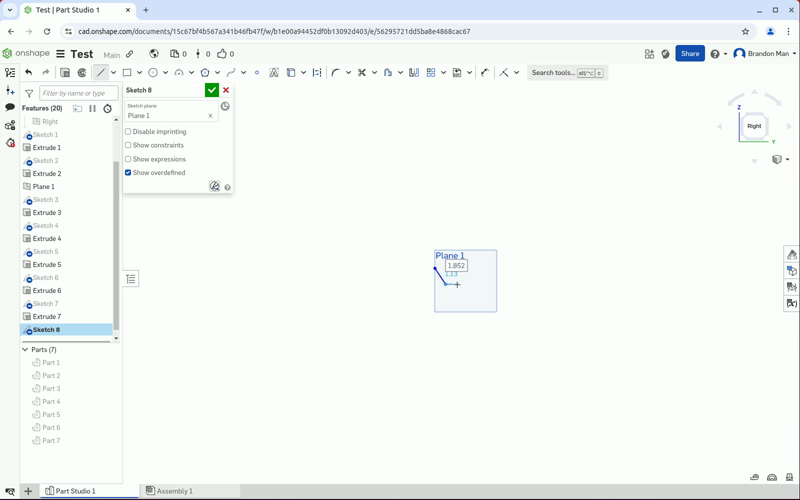
scroll(6)
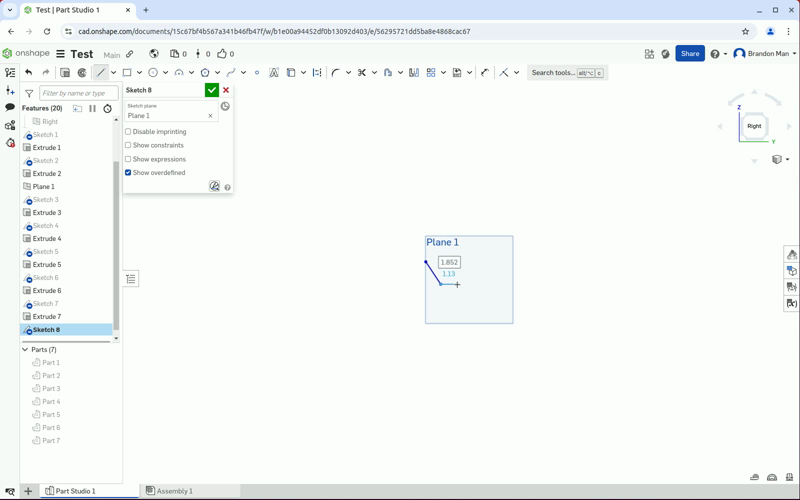
scroll(6)
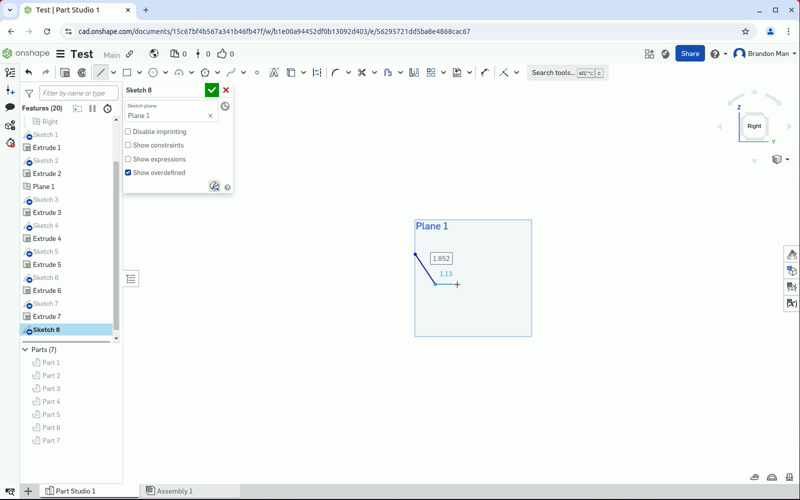
scroll(6)
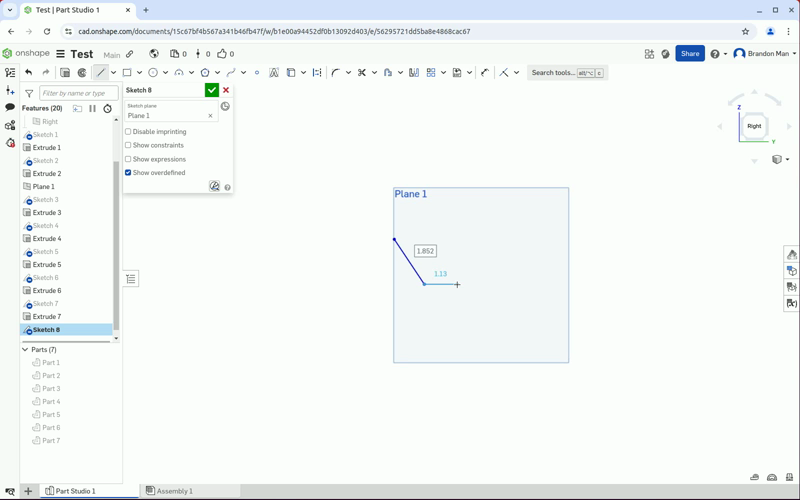
scroll(6)
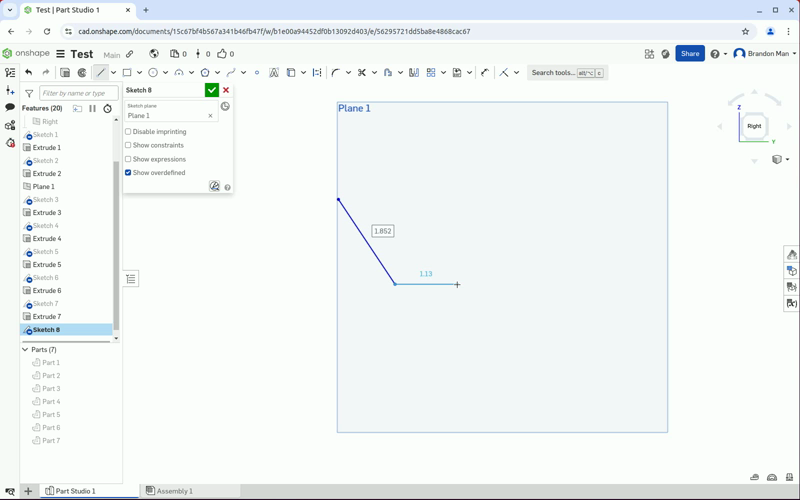
click(457, 284)
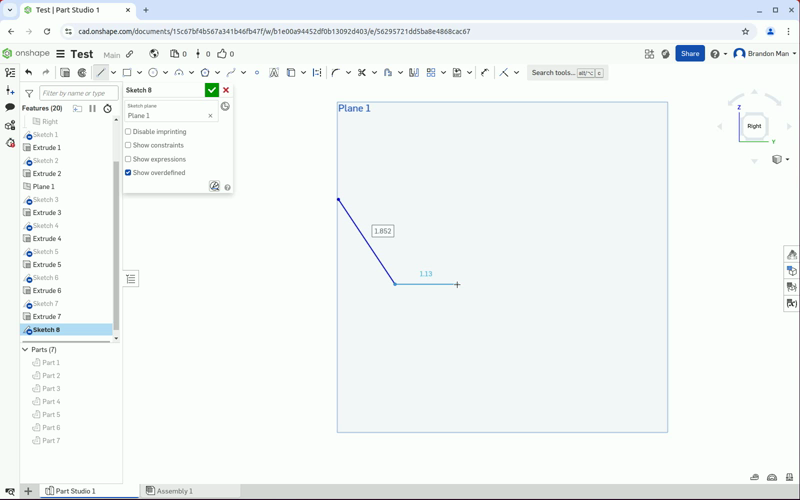
scroll(-6)
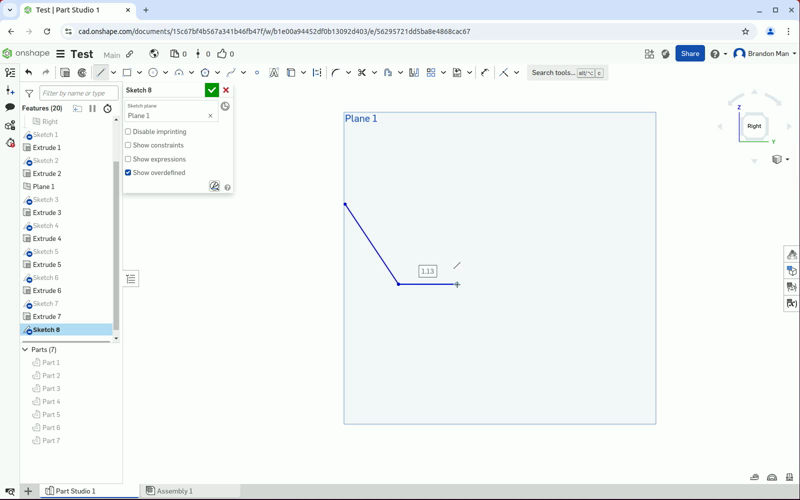
scroll(-6)
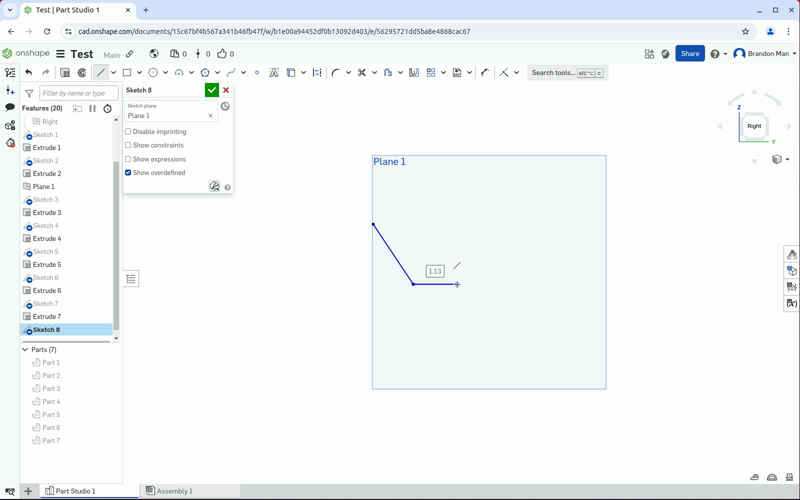
scroll(-6)
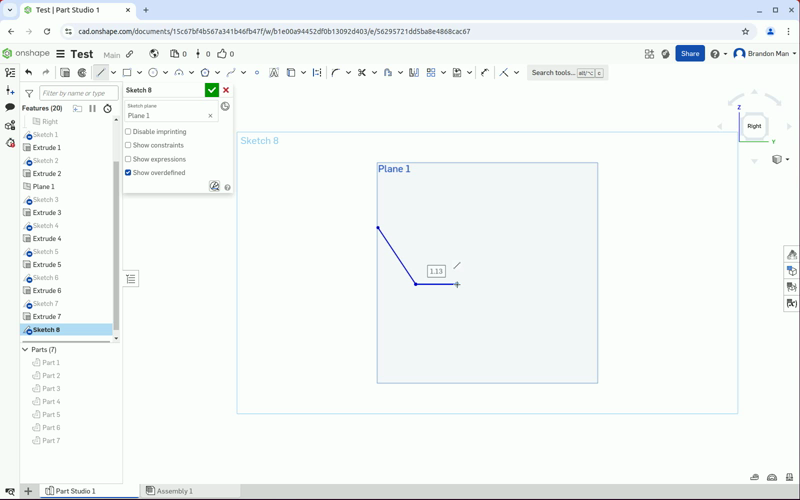
scroll(-6)
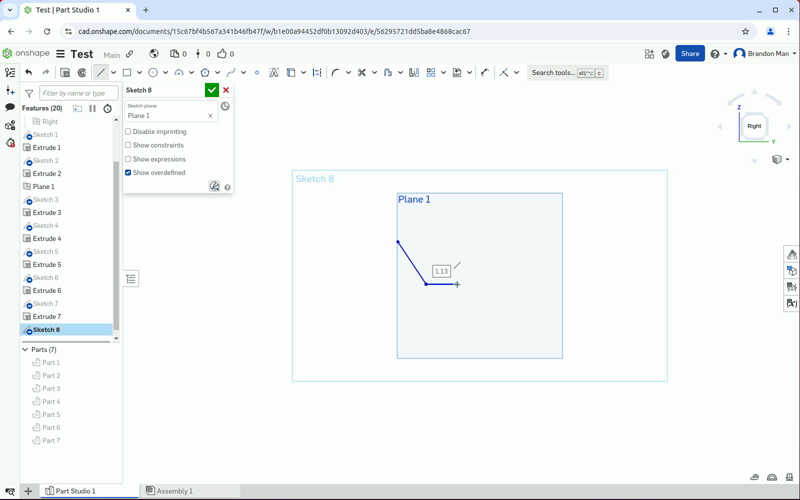
scroll(-6)
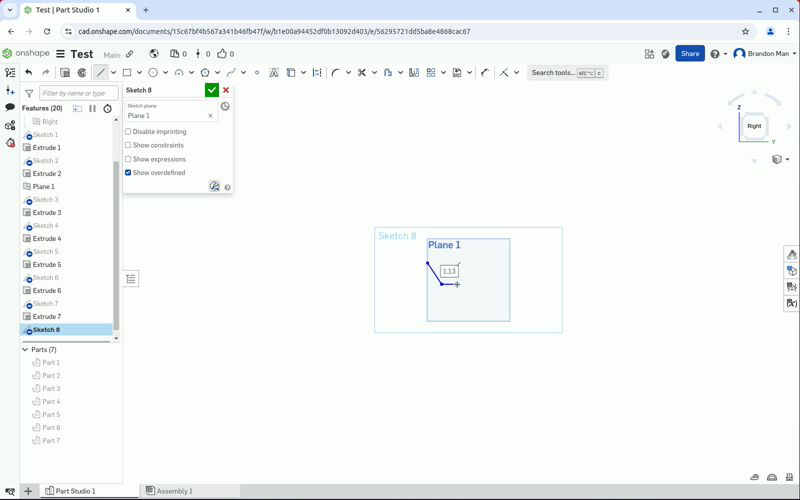
scroll(-6)
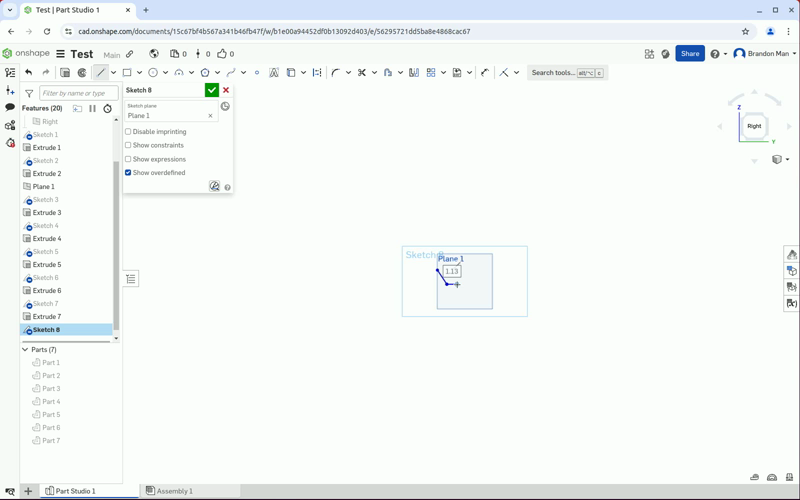
scroll(-6)
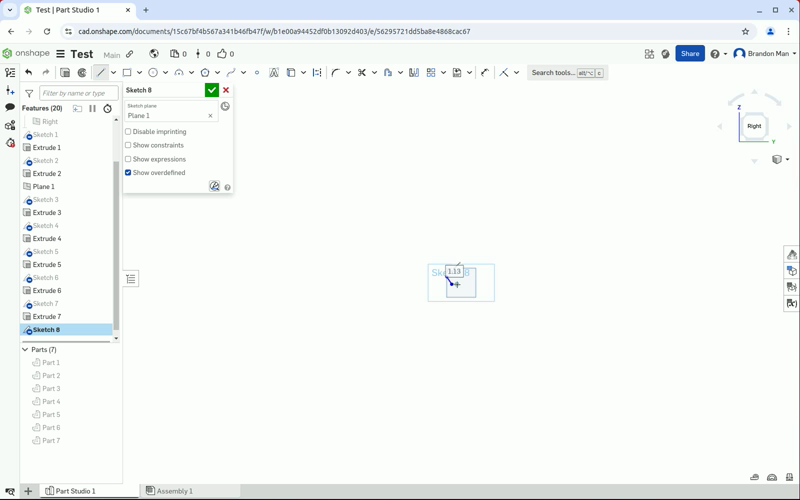
key_up(shift)
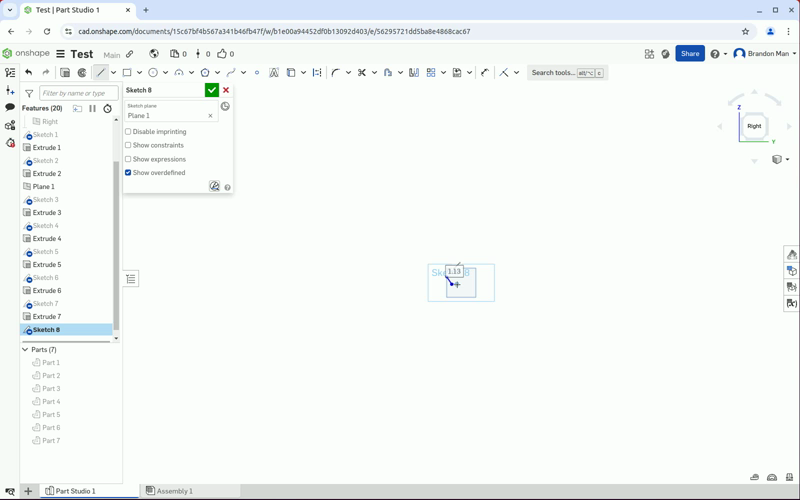
key_down(shift)
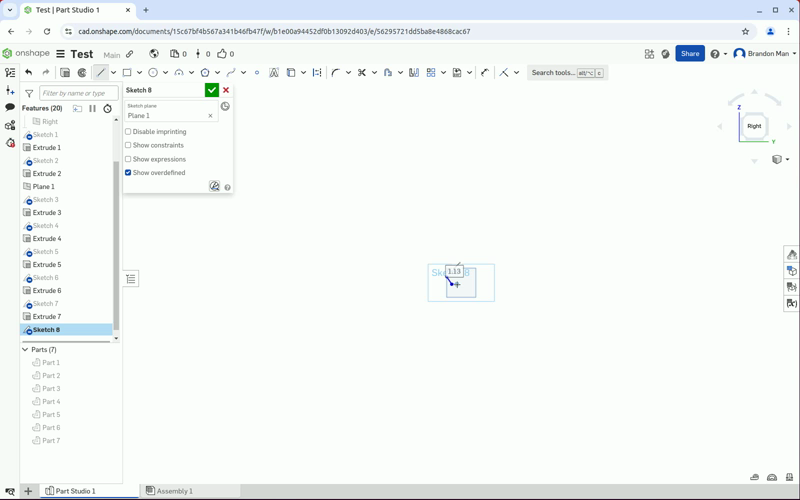
mouse_move(487, 284)
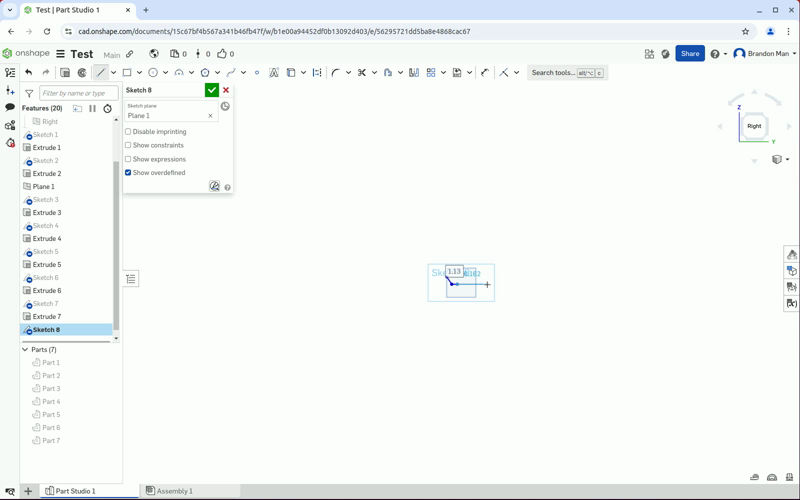
mouse_move(446, 269)
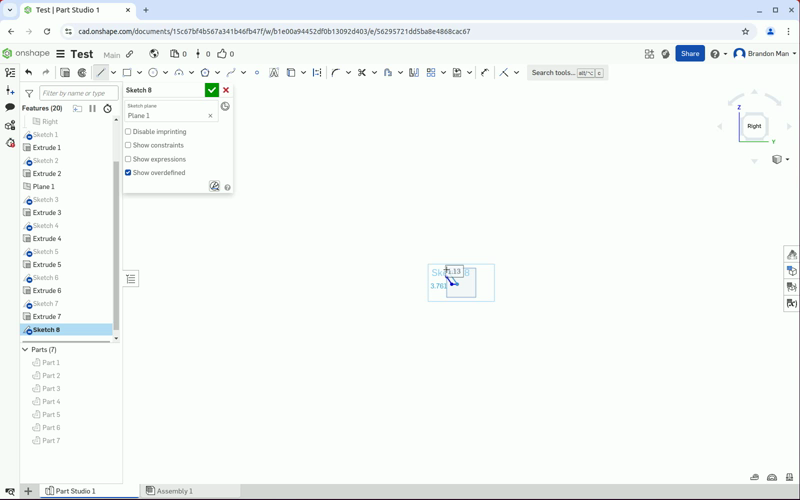
click(446, 269)
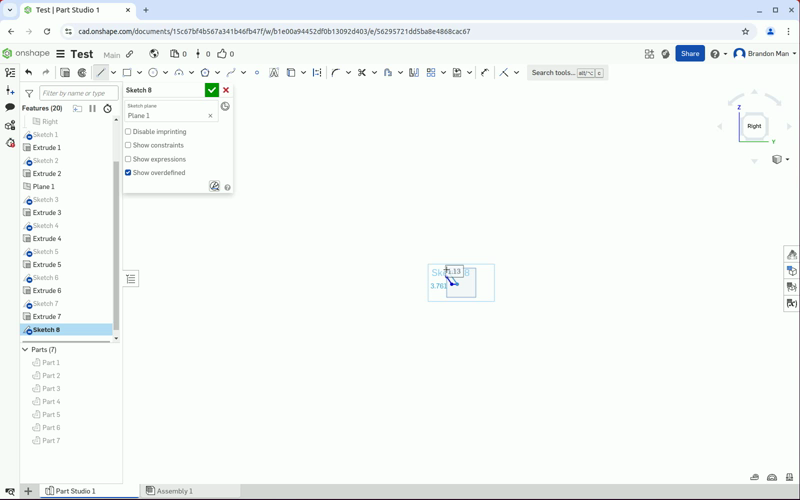
key_up(shift)
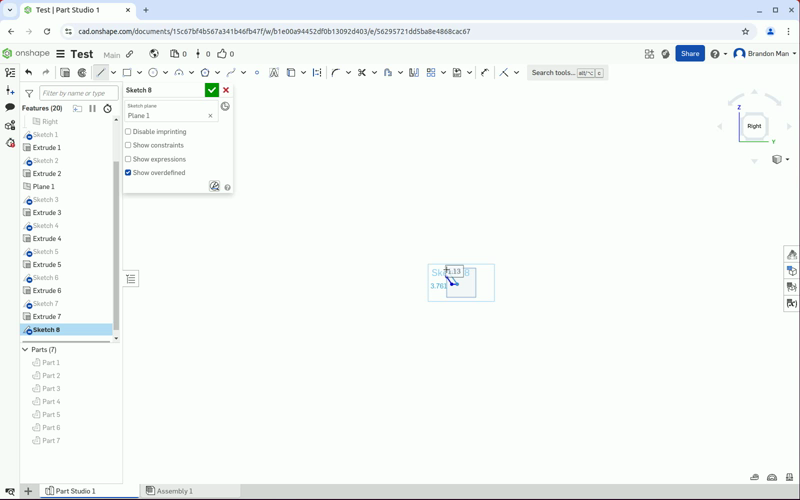
mouse_move(476, 269)
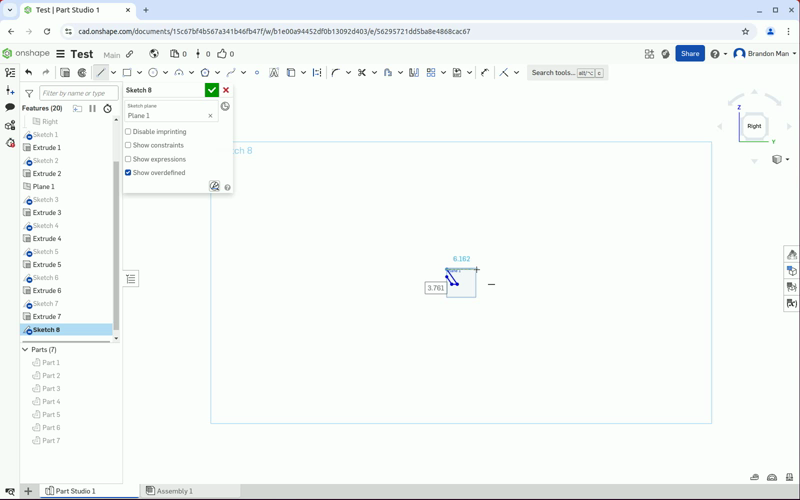
key_down(shift)
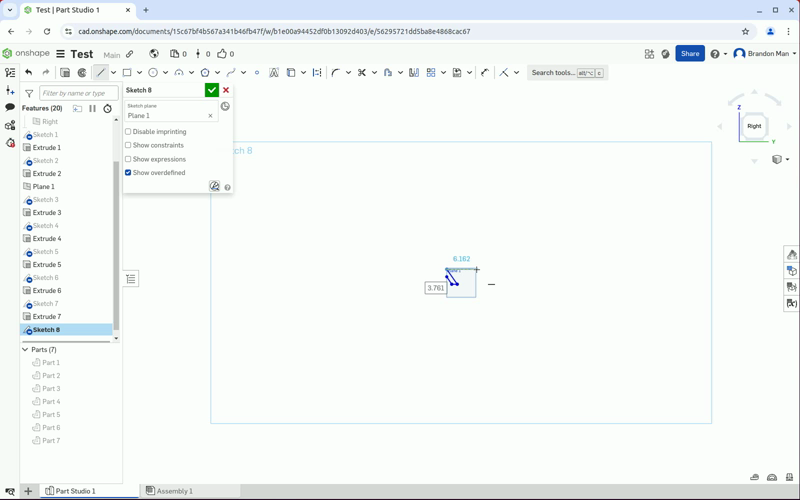
mouse_move(446, 276)
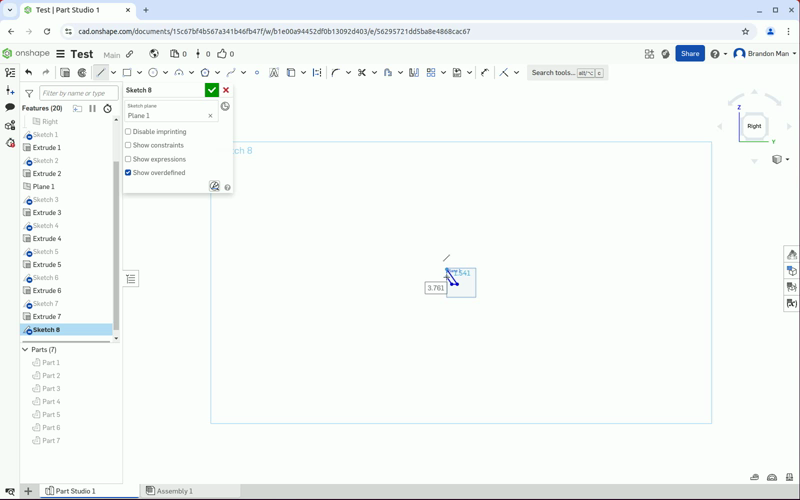
key_up(shift)
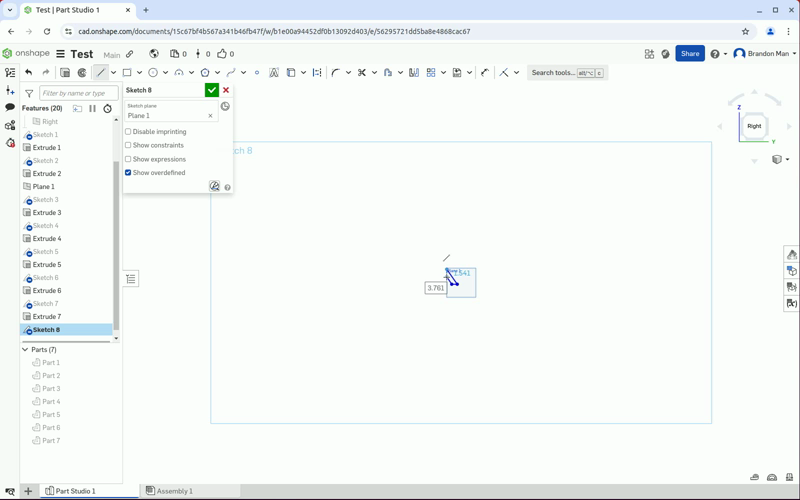
click(446, 276)
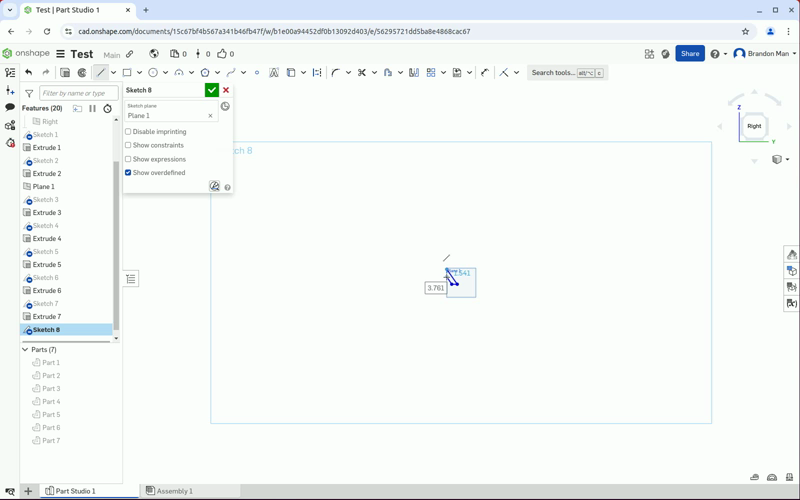
key(esc)
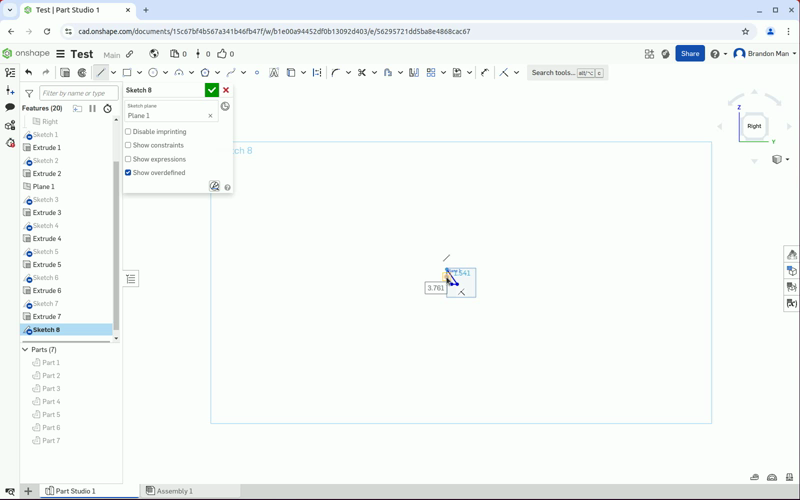
mouse_move(452, 279)
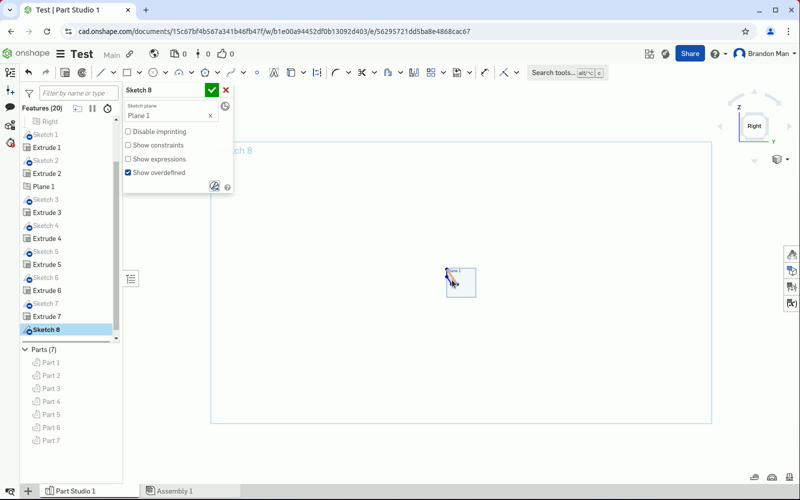
scroll(6)
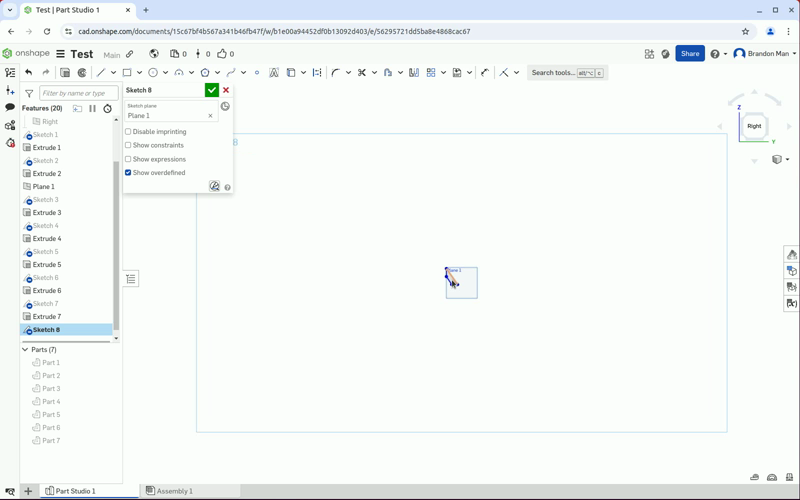
scroll(6)
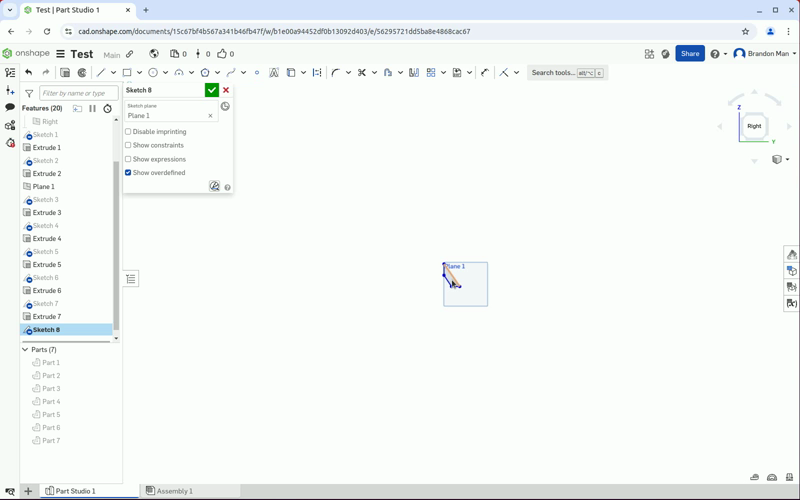
scroll(6)
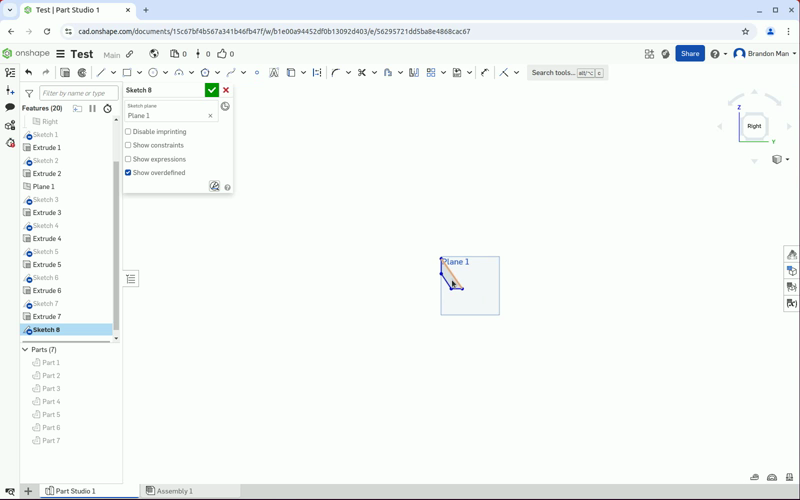
scroll(6)
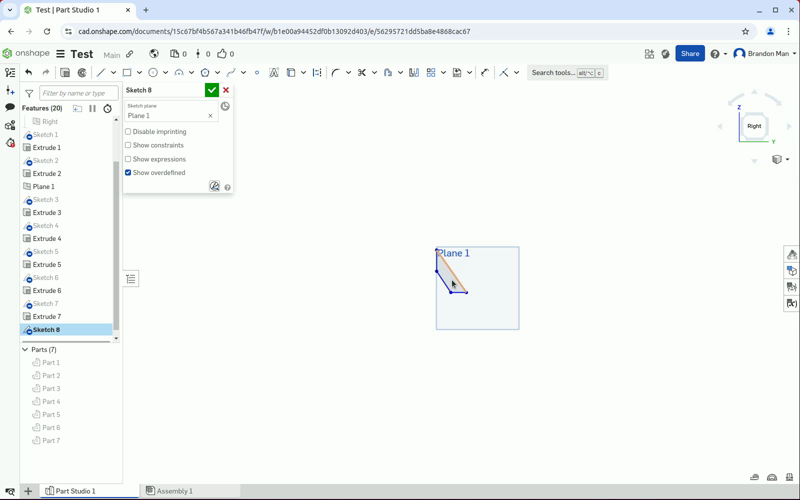
scroll(6)
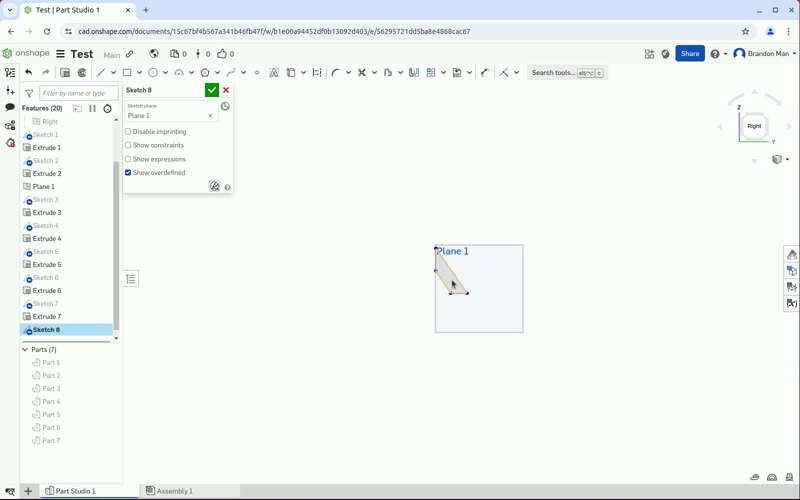
scroll(6)
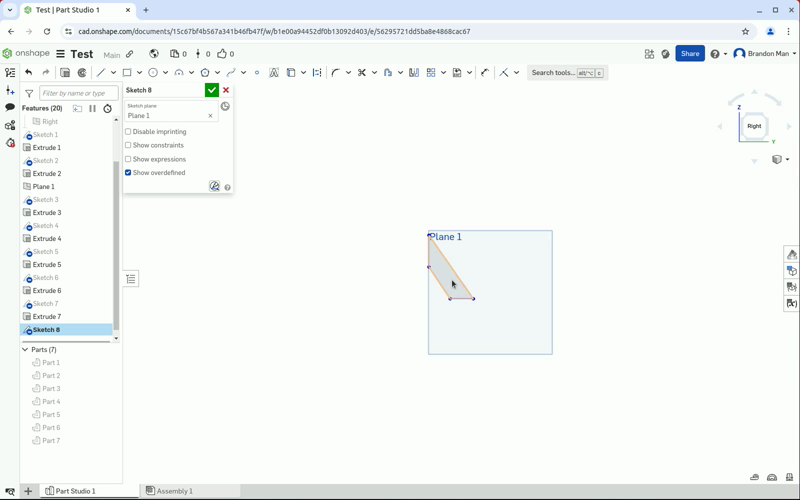
scroll(6)
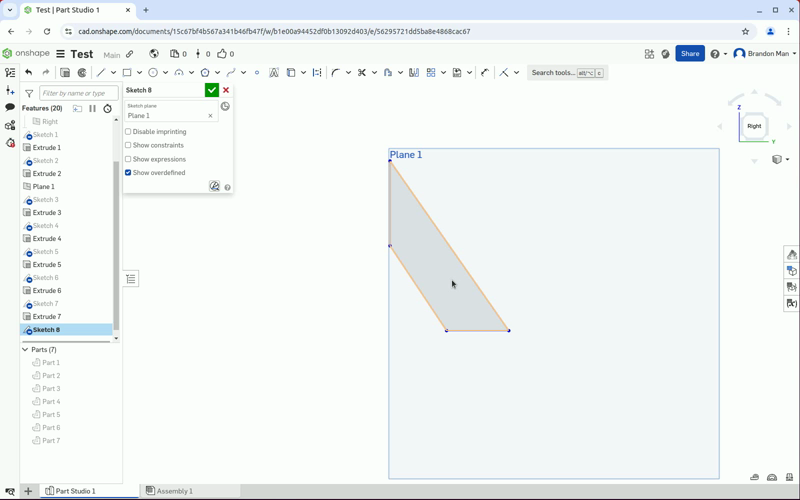
click(452, 279)
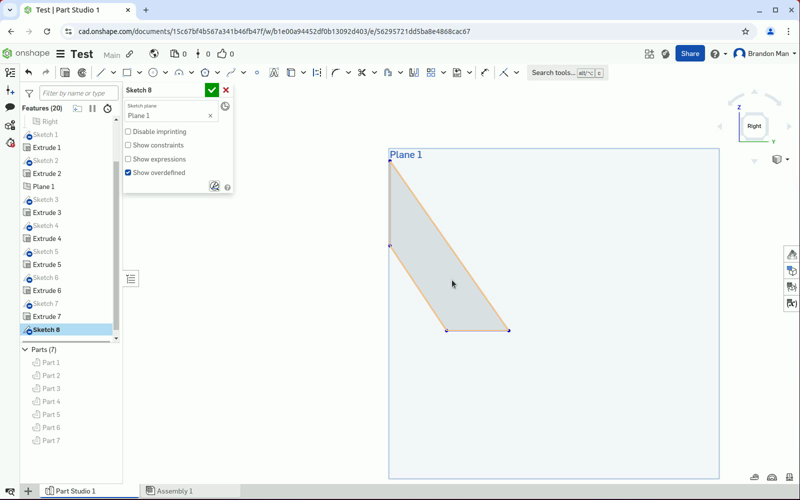
scroll(-6)
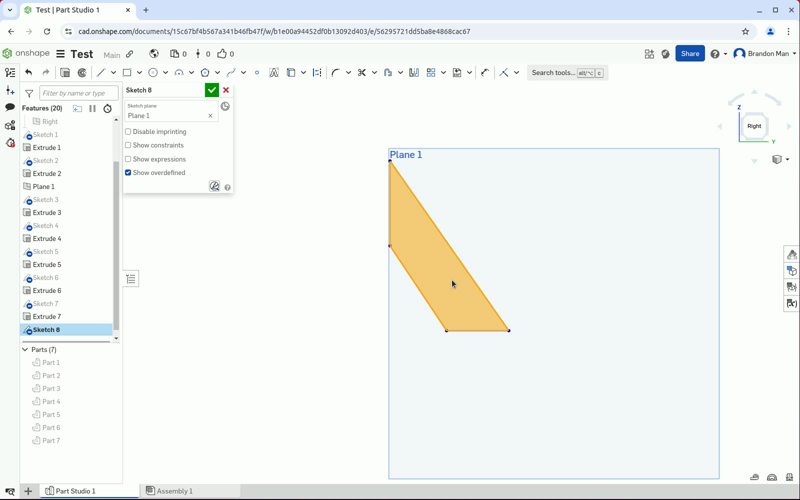
scroll(-6)
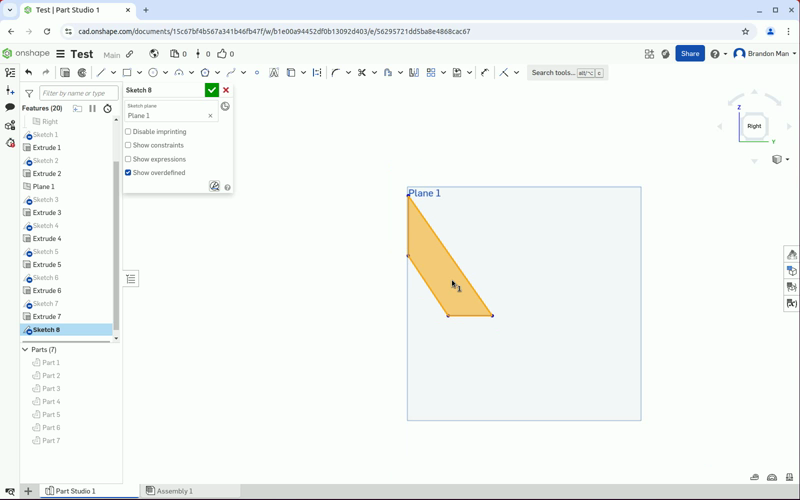
scroll(-6)
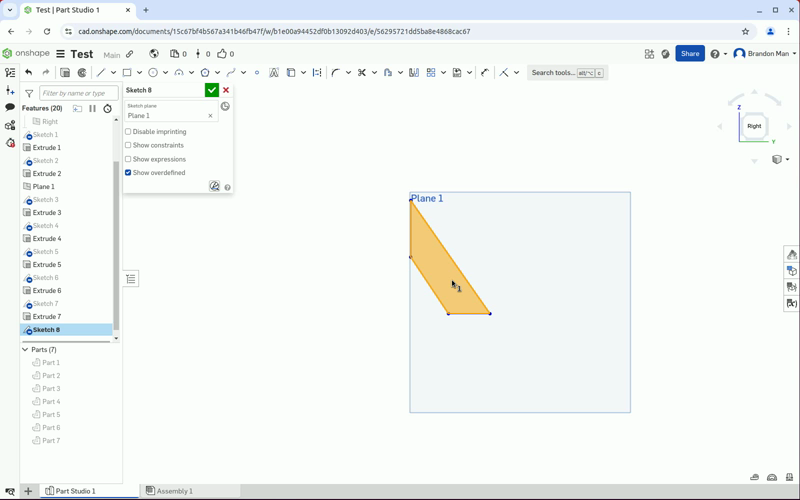
scroll(-6)
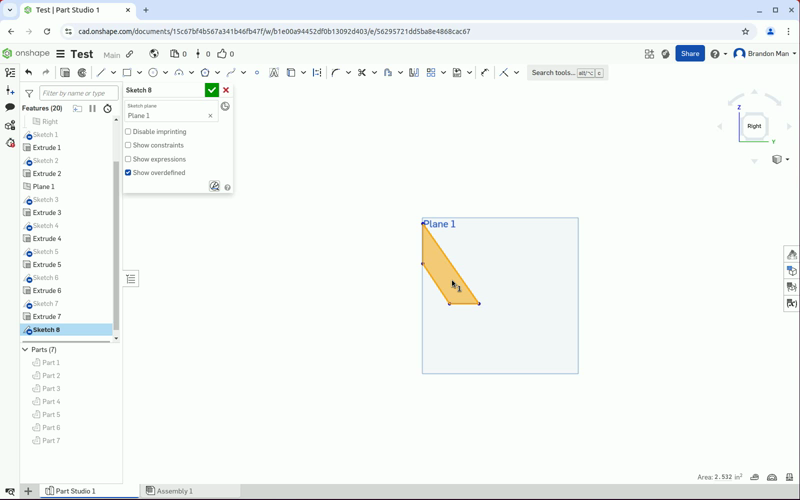
scroll(-6)
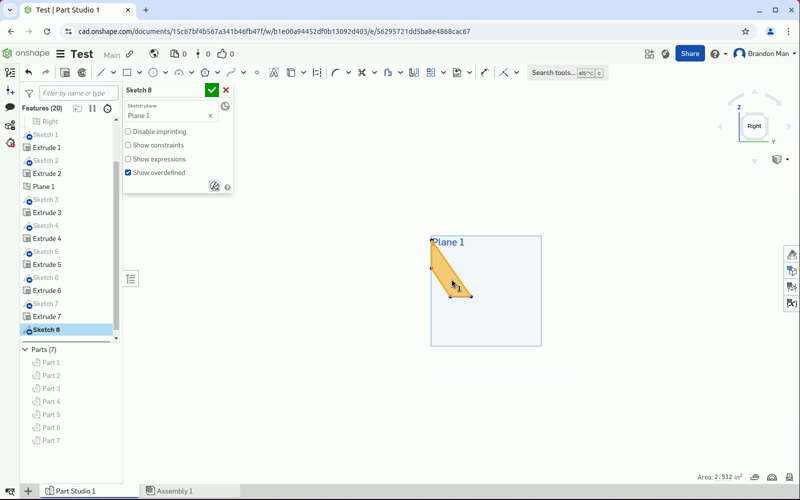
scroll(-6)
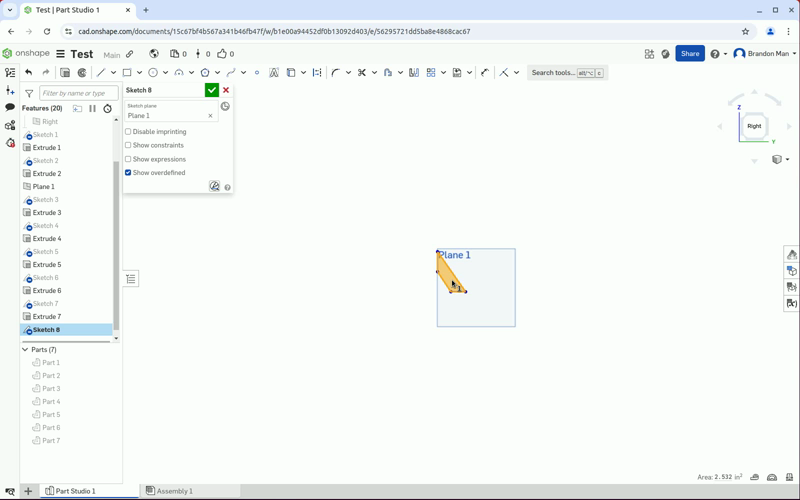
scroll(-6)
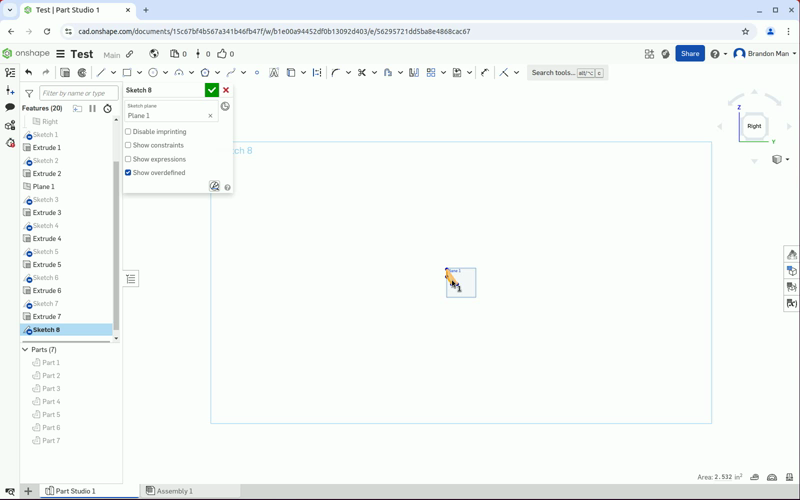
mouse_move(73, 352)
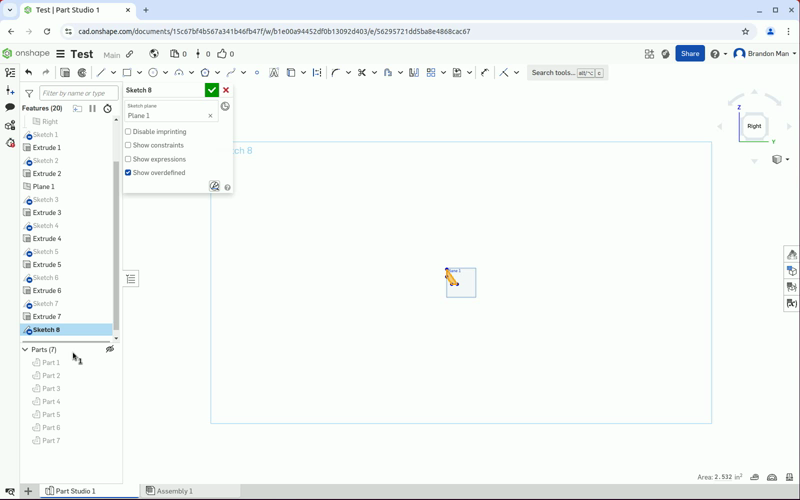
key(shift+y)
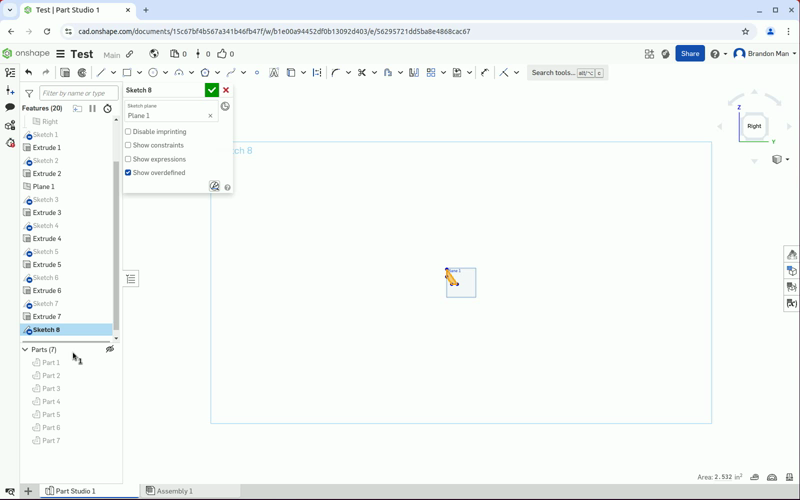
key(shift+e)
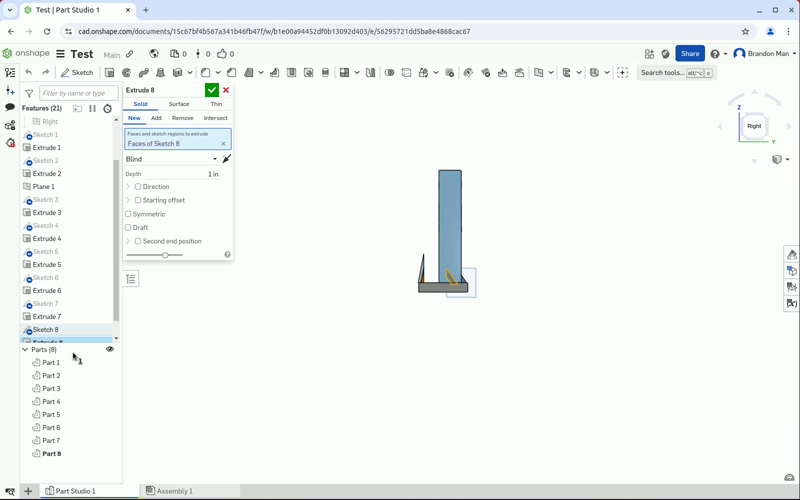
mouse_move(143, 106)
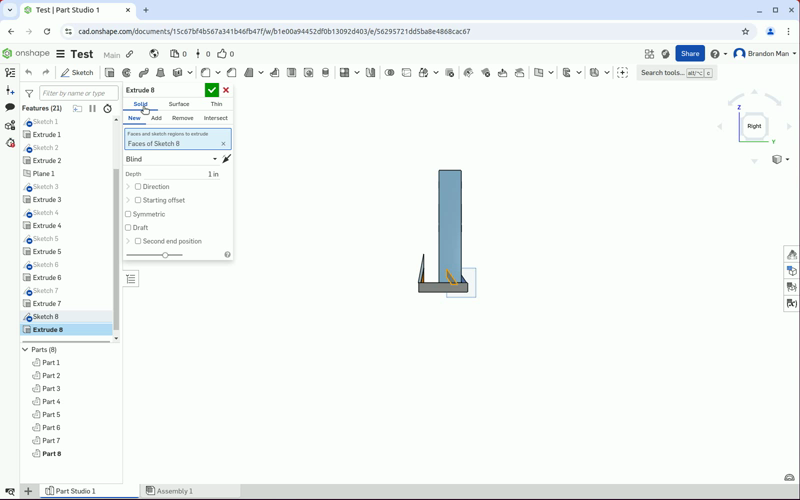
click(143, 106)
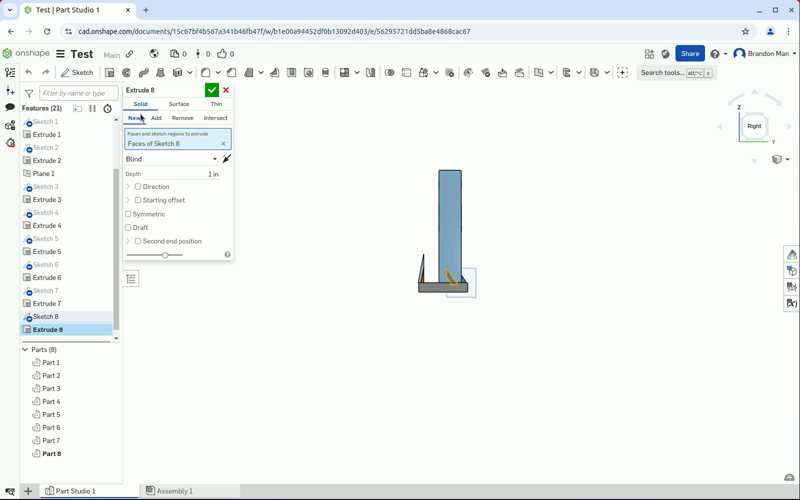
mouse_move(137, 120)
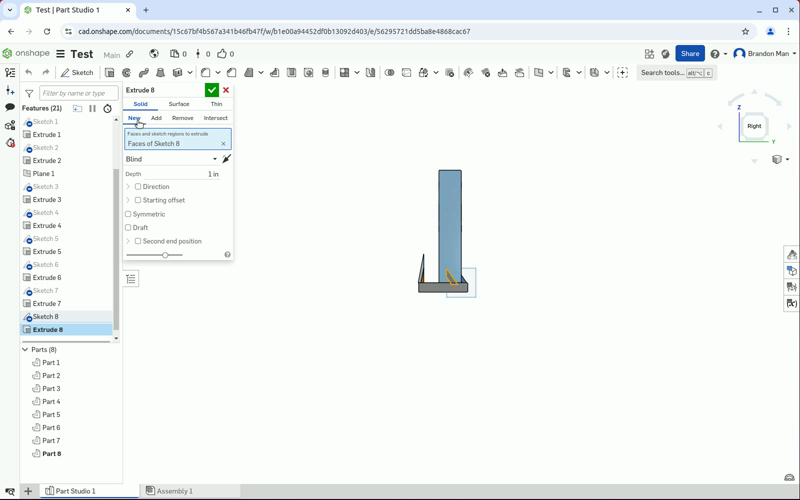
click(137, 120)
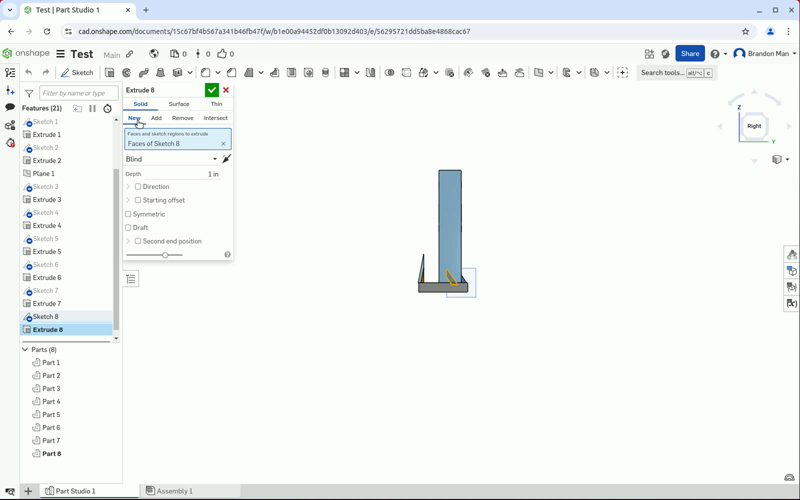
key(tab, 4)
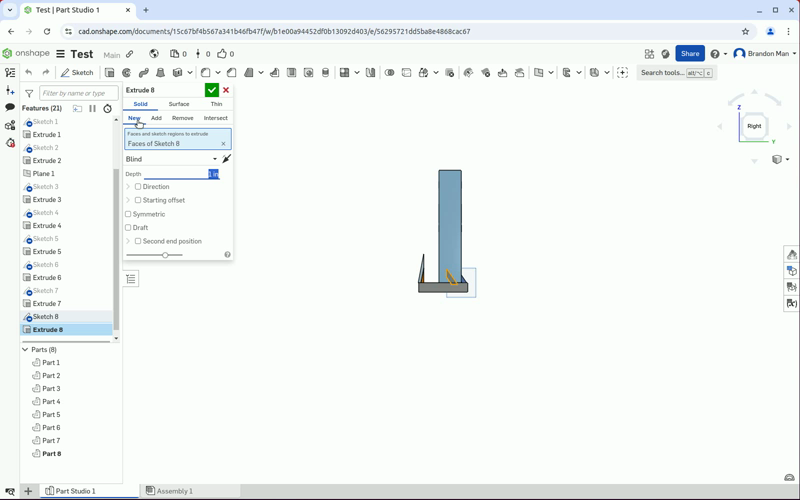
text(-17.09)
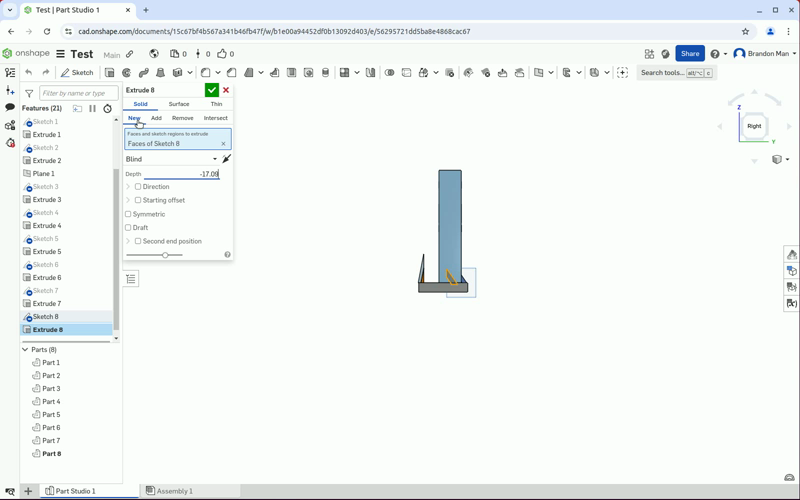
key(enter)
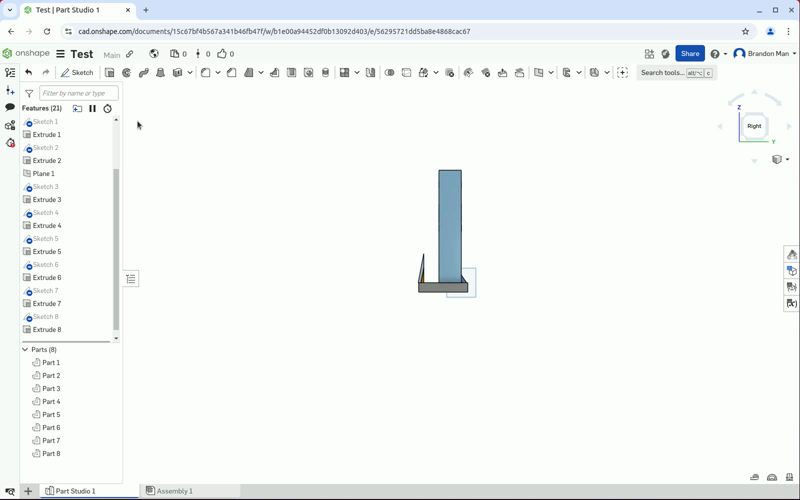
key(shift+h)
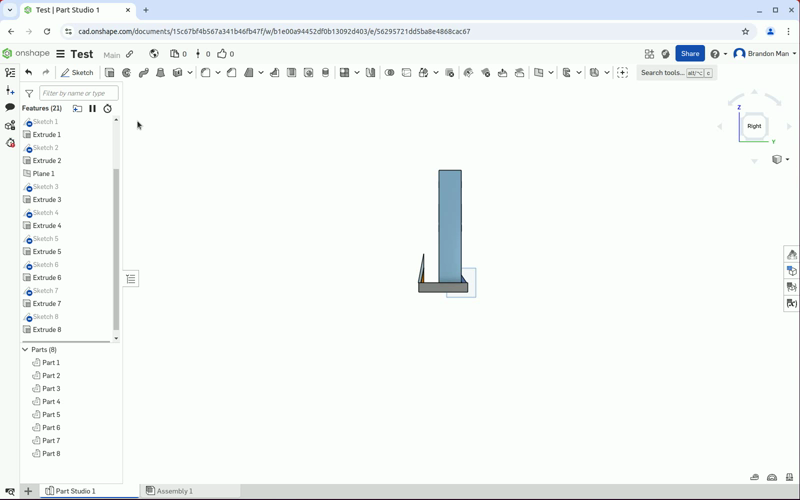
key(shift+h)
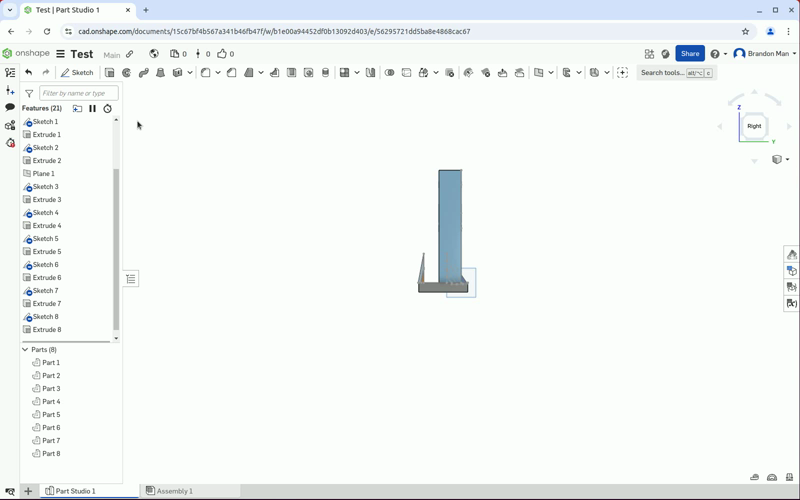
key(shift+7)
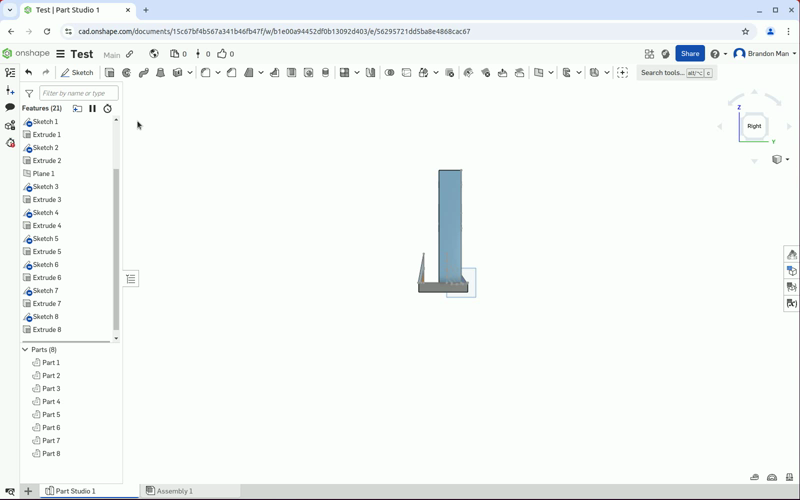
key(right, 2)
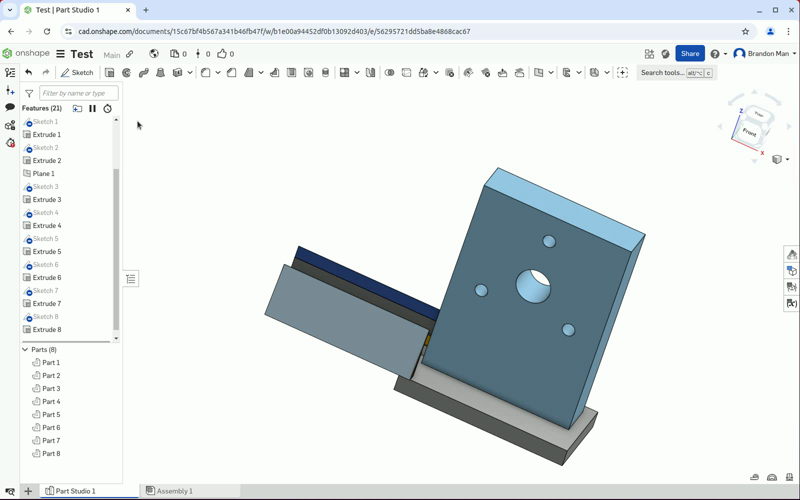
key(down, 2)
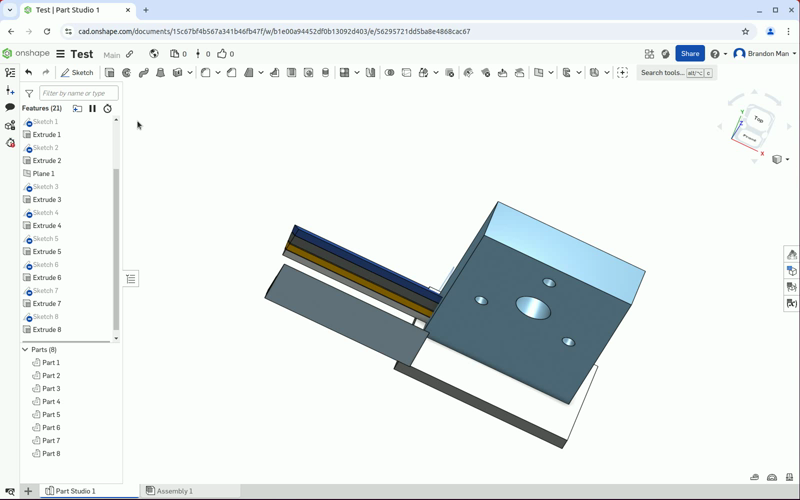
key(up, 2)
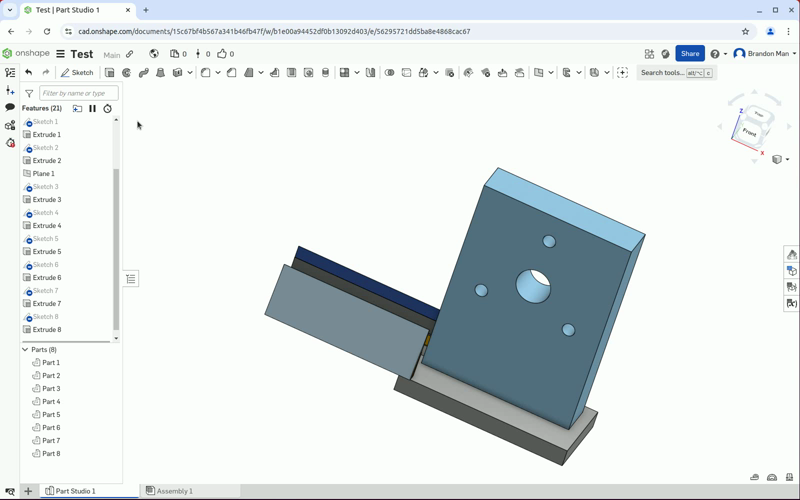
key(left, 2)
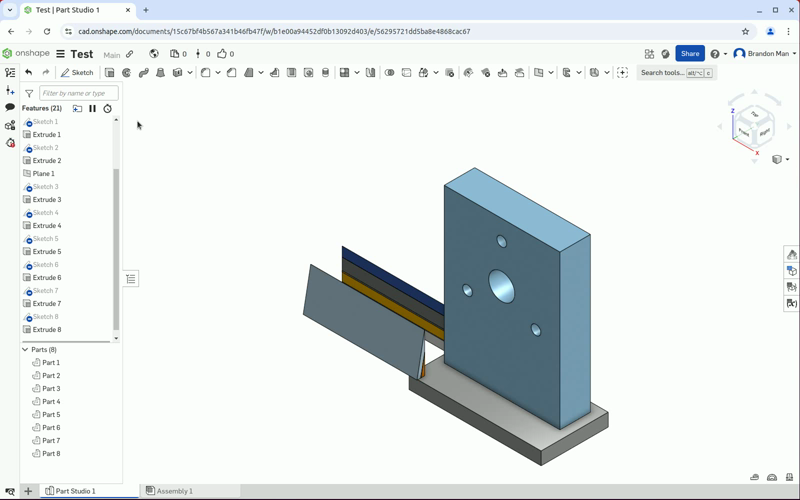
mouse_move(69, 124)
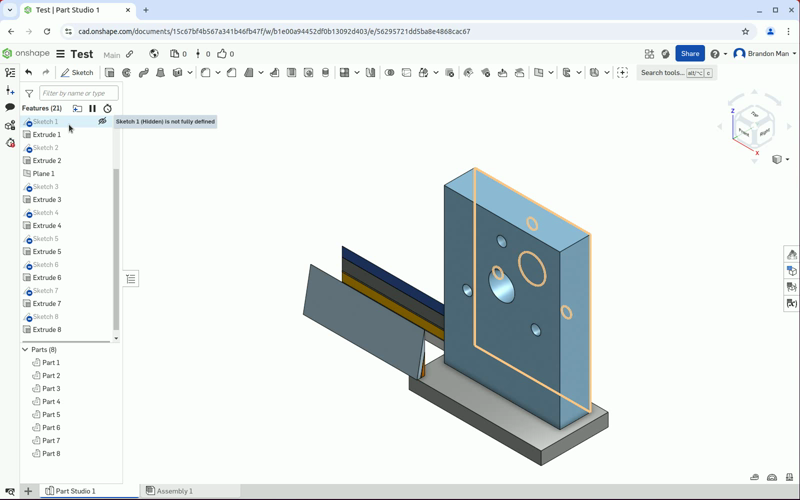
click(69, 124)